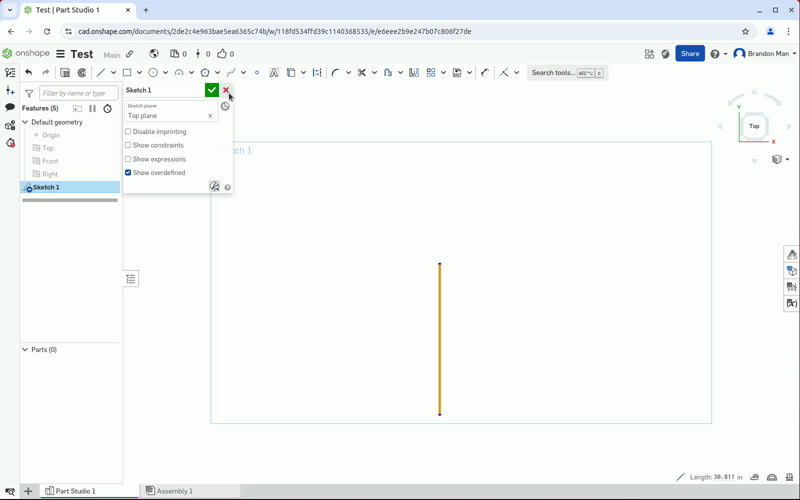
key(shift+h)
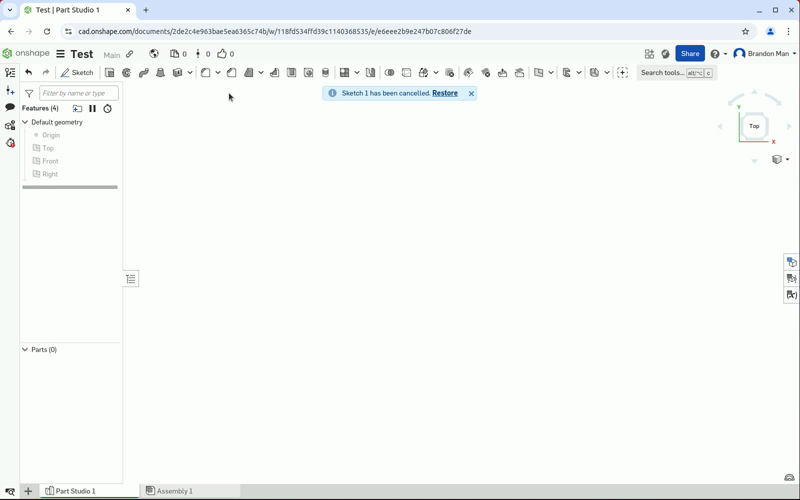
mouse_move(73, 352)
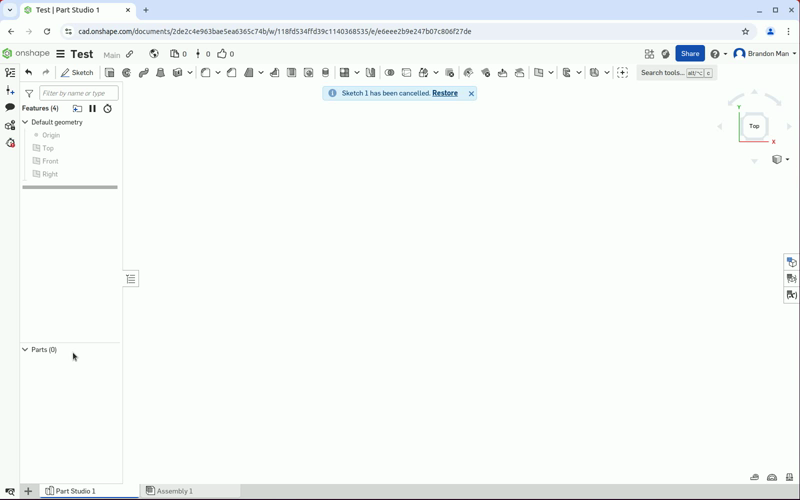
key(y)
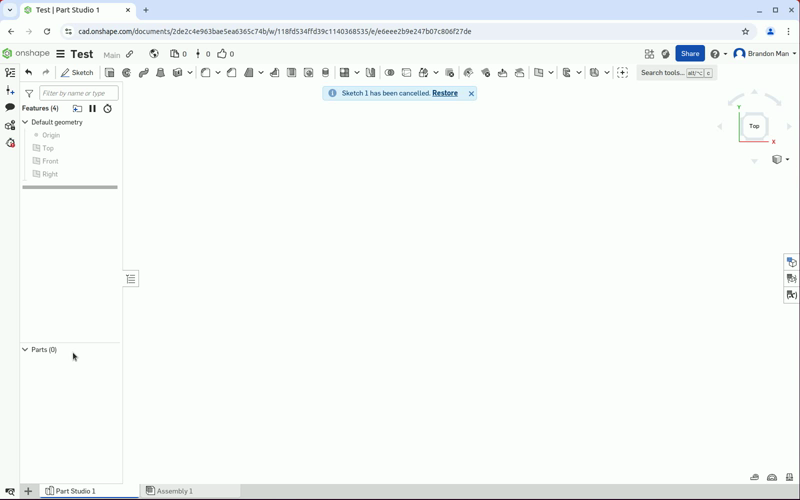
key(shift+p)
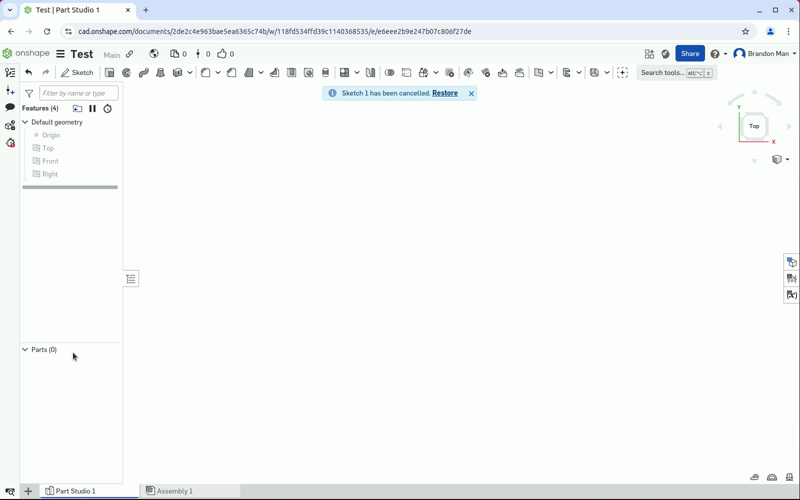
key(space)
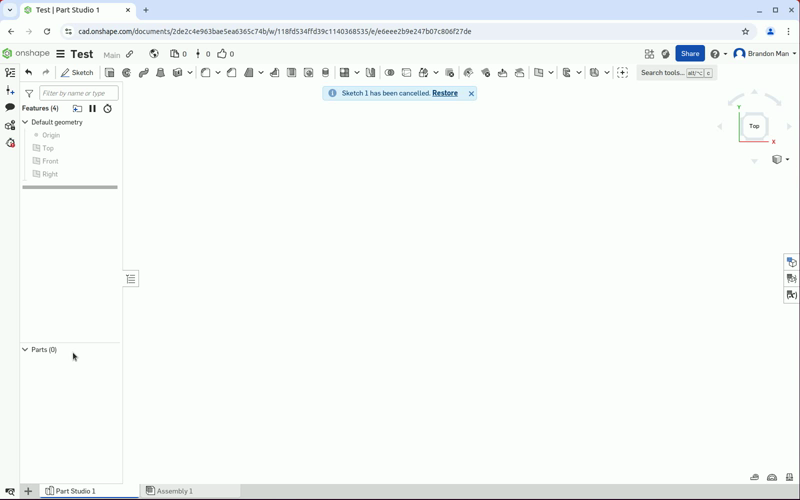
key_down(shift)
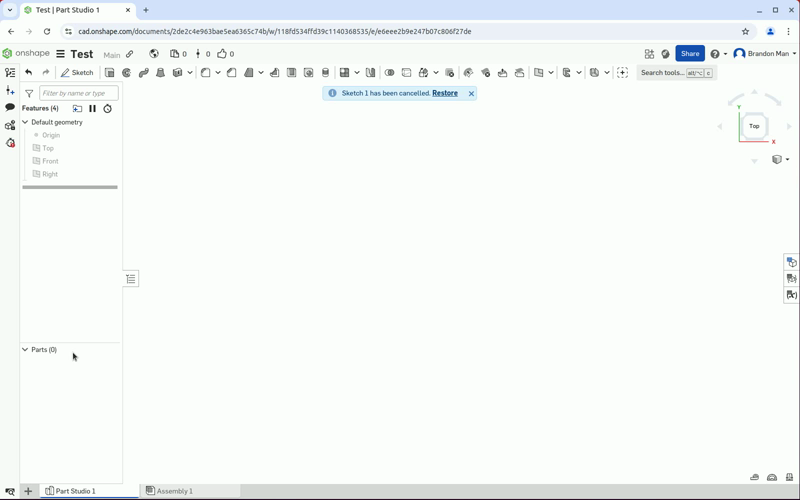
key(up)
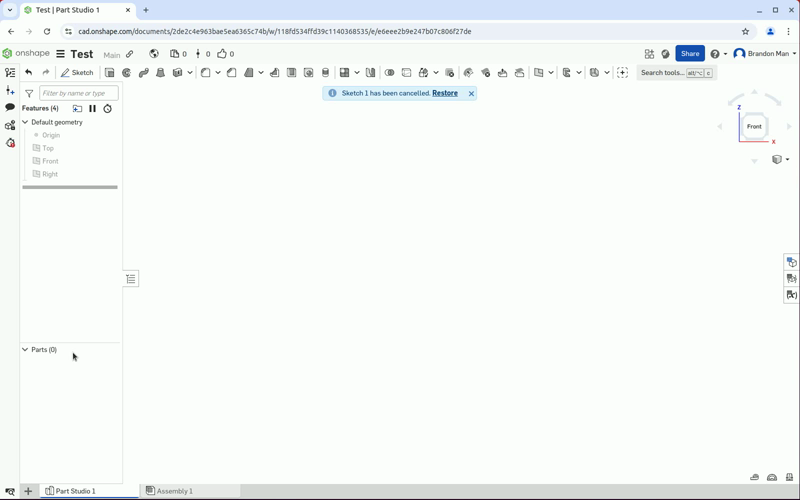
key_up(shift)
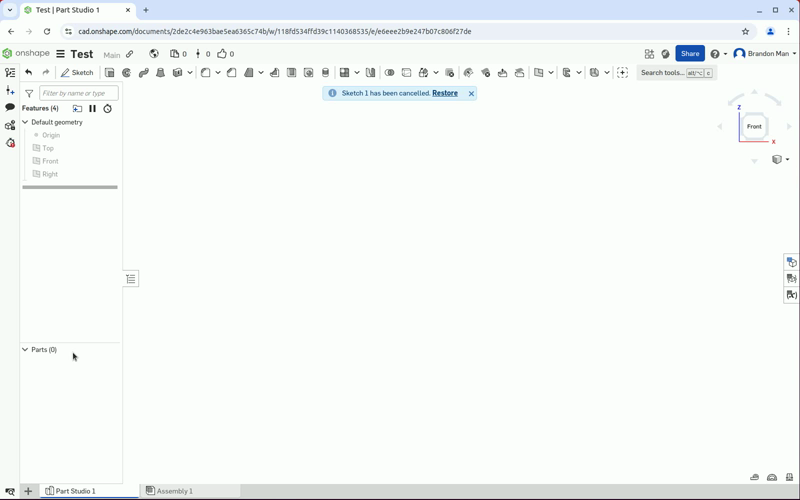
mouse_move(73, 352)
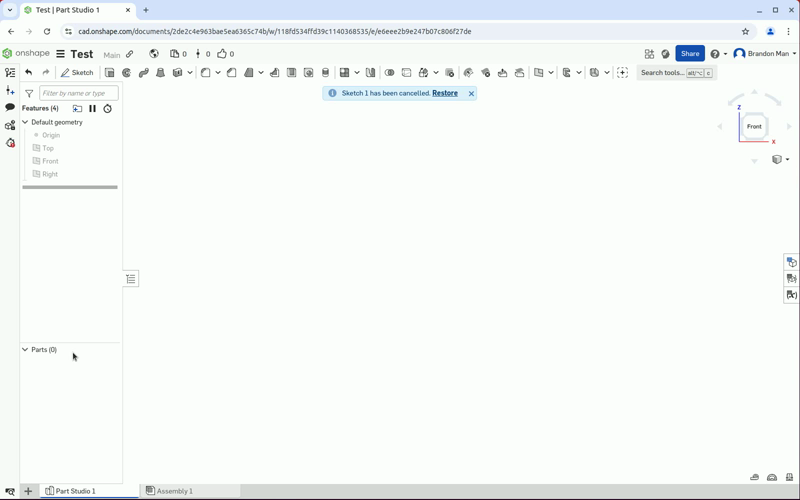
key(shift+y)
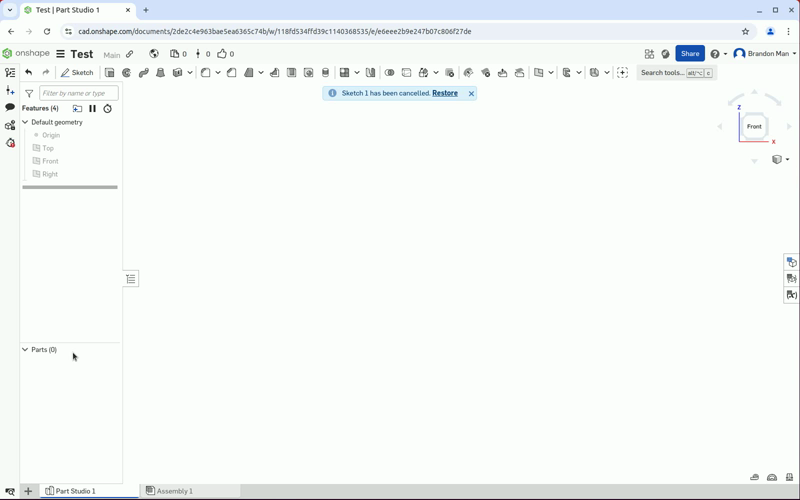
key(shift+s)
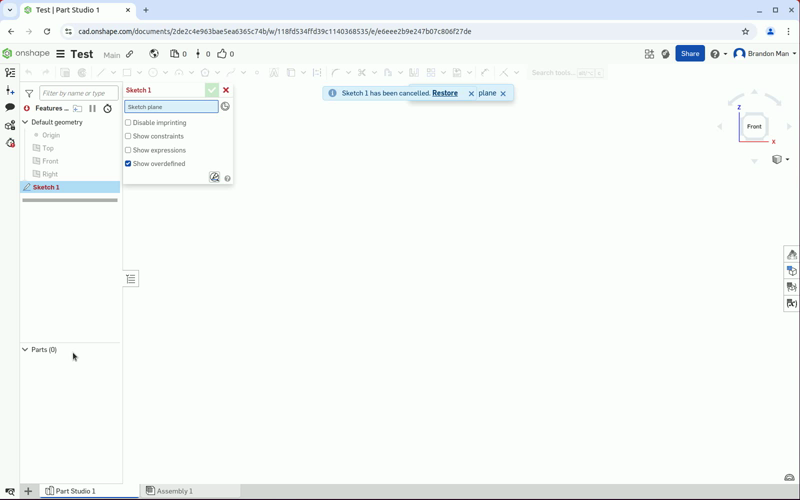
mouse_move(73, 163)
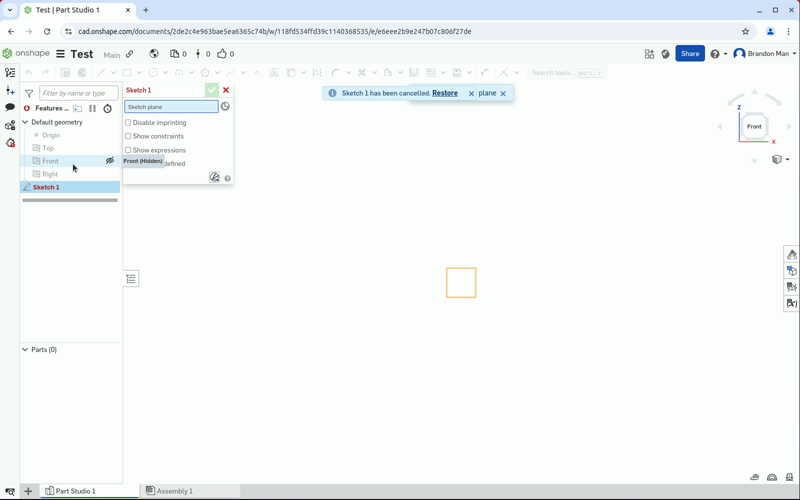
click(73, 163)
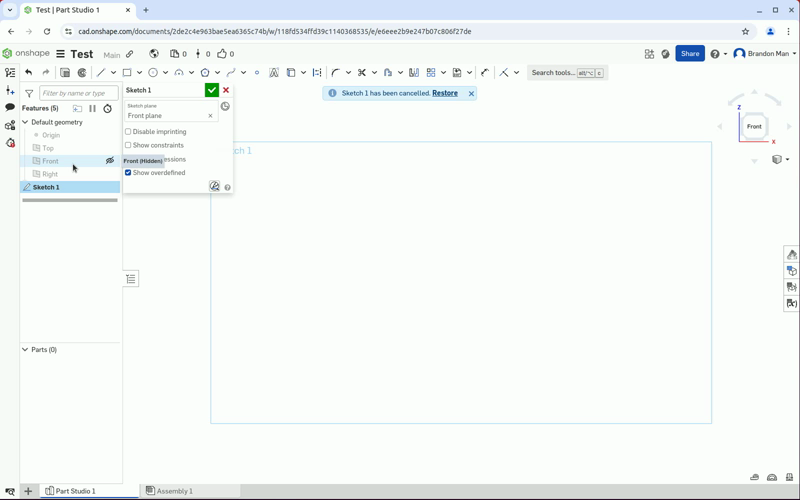
mouse_move(73, 352)
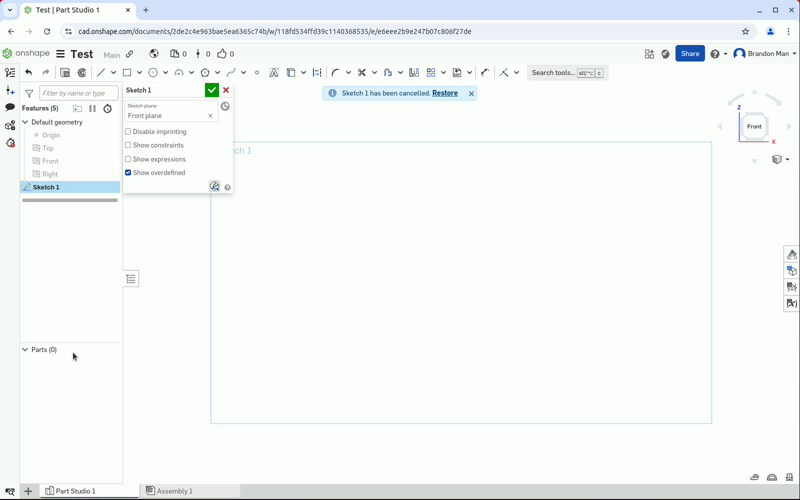
key(y)
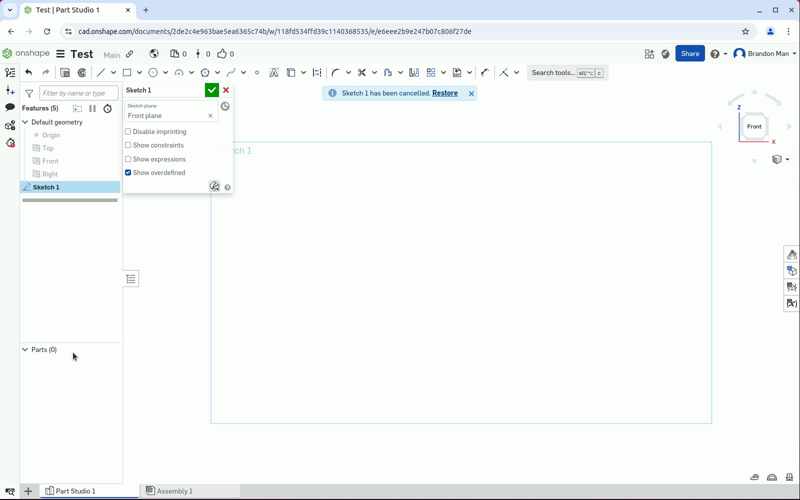
key(c)
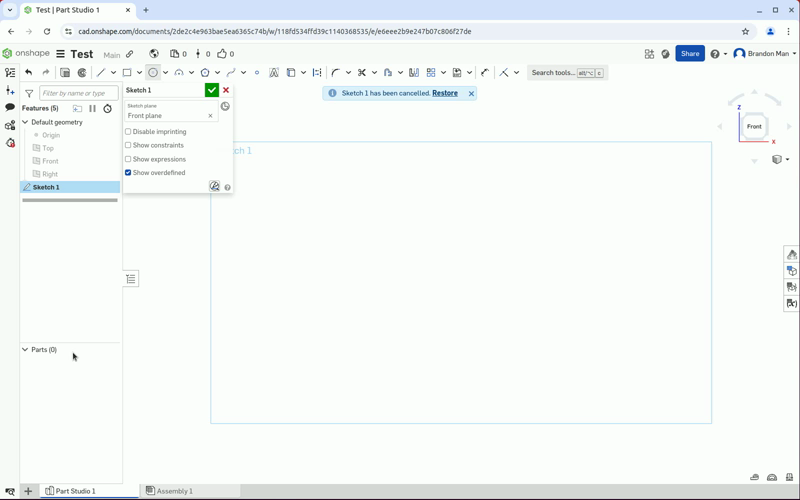
key_down(shift)
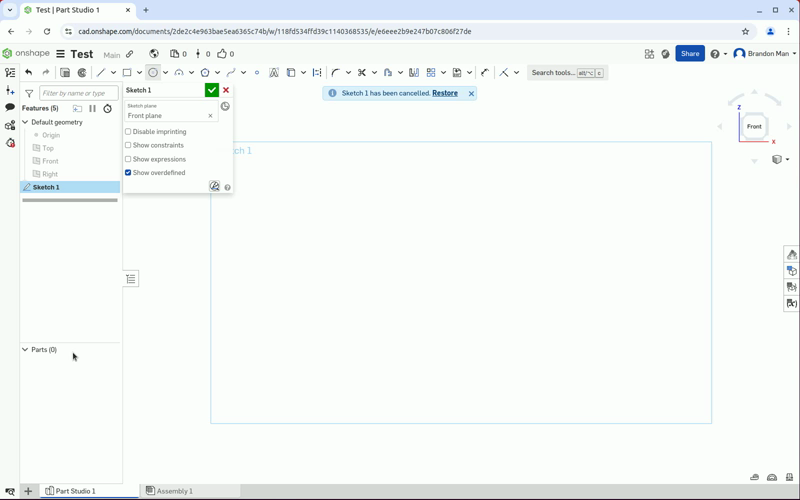
mouse_move(461, 282)
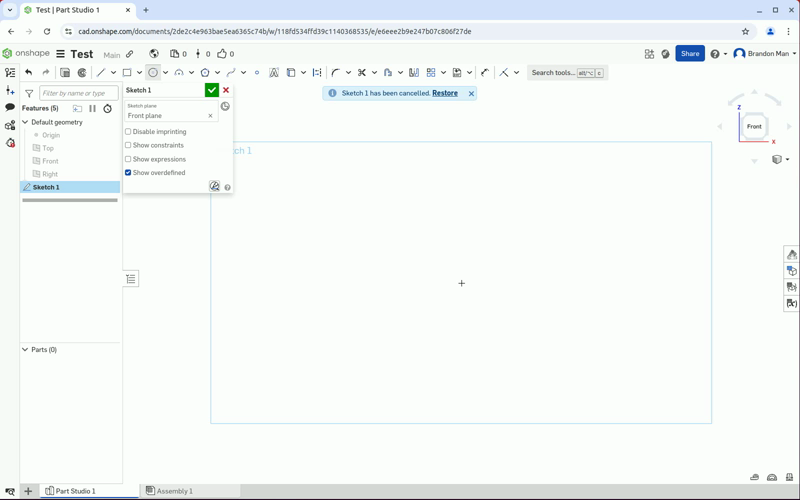
click(461, 282)
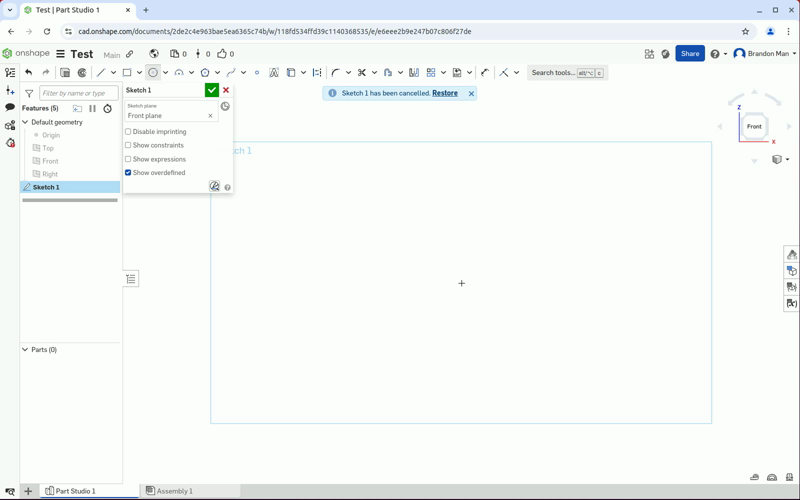
key_up(shift)
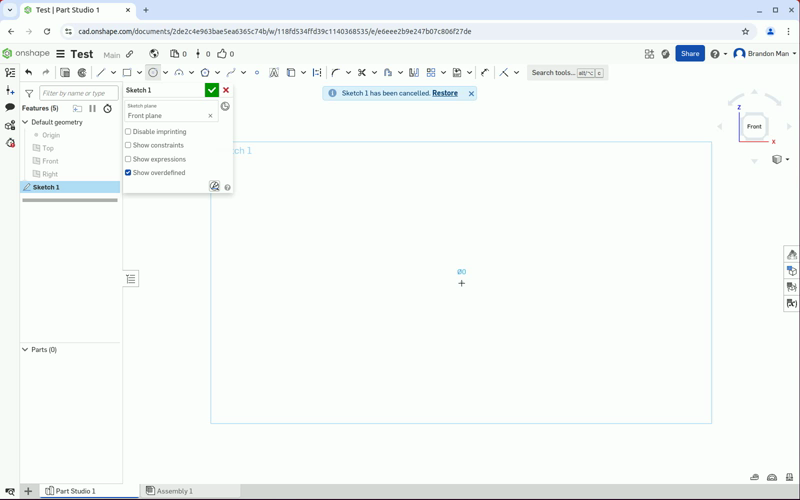
mouse_move(468, 282)
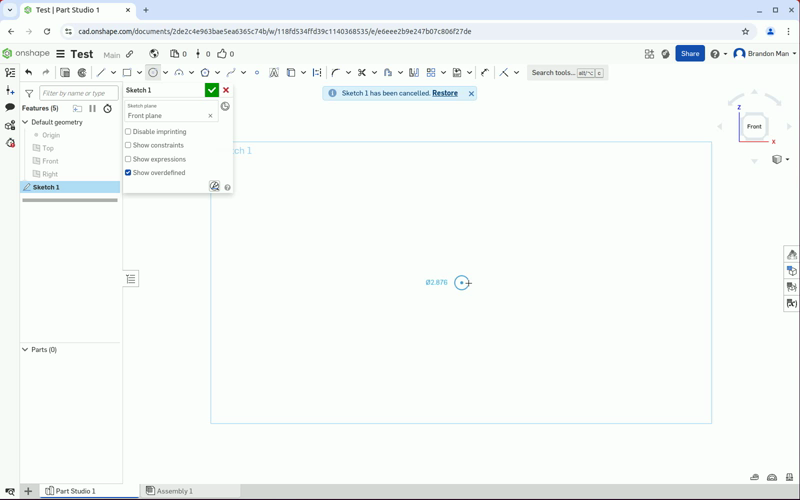
click(468, 282)
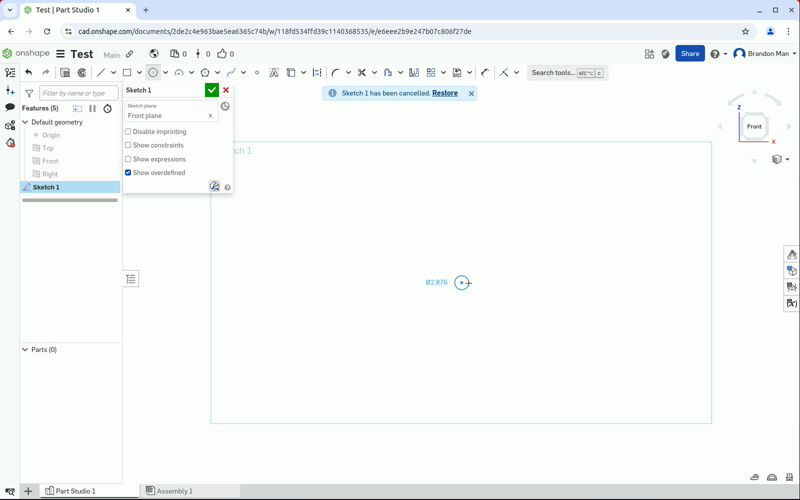
key(esc)
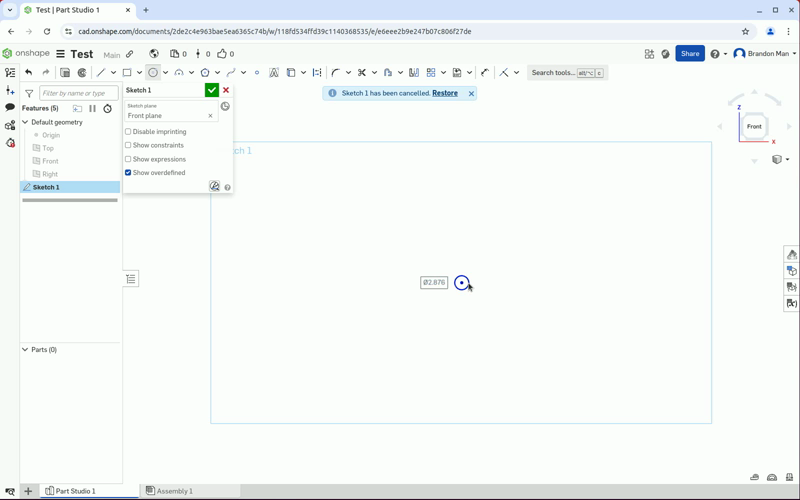
key(c)
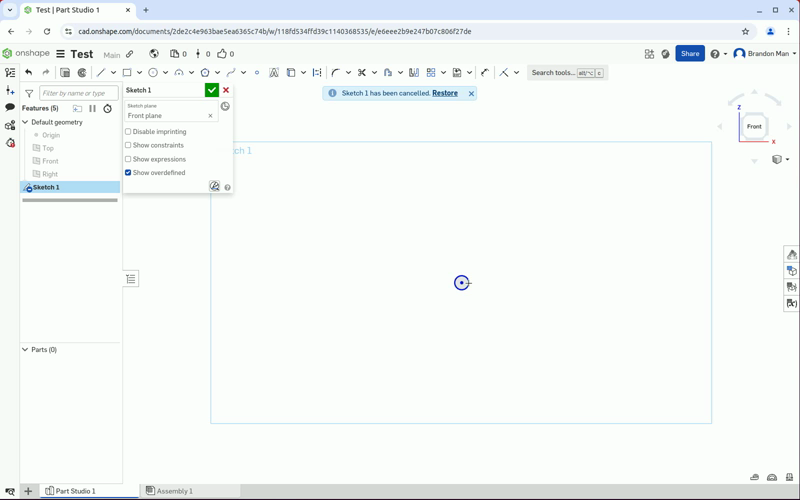
key_down(shift)
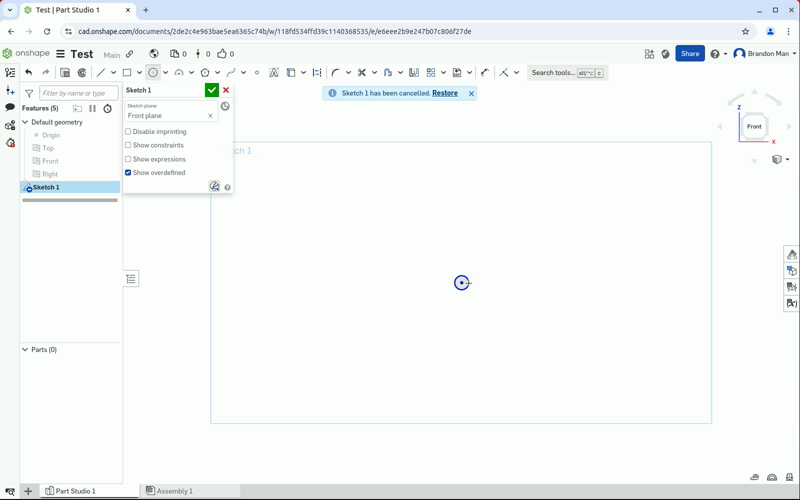
mouse_move(461, 282)
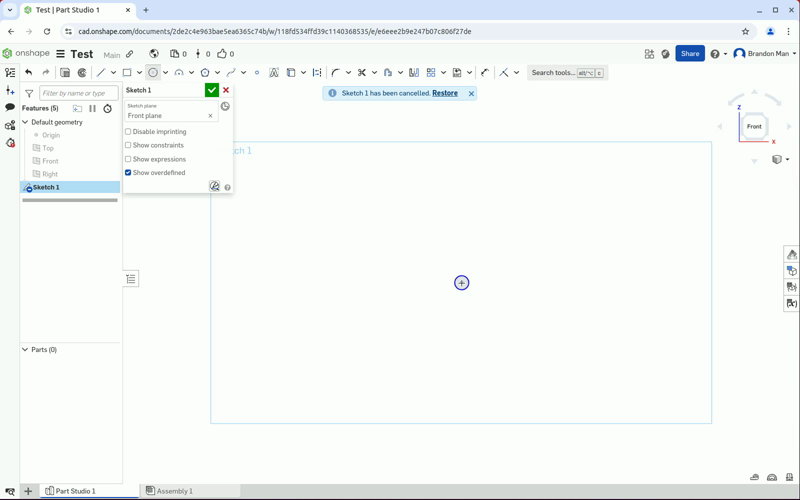
click(461, 282)
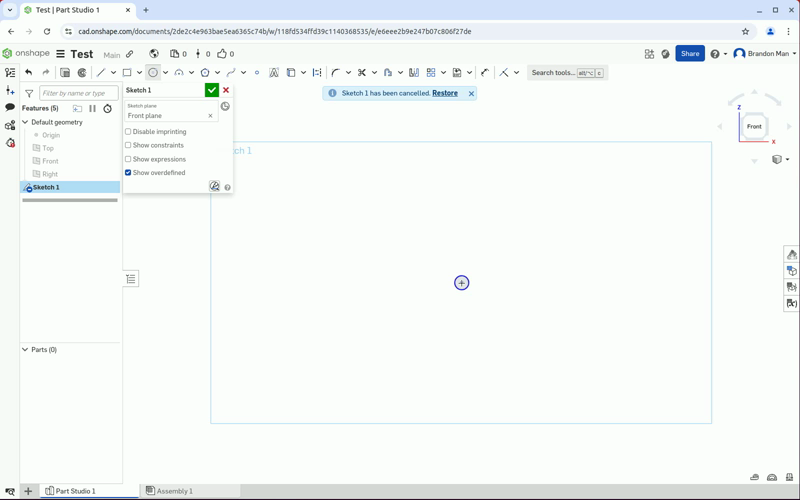
key_up(shift)
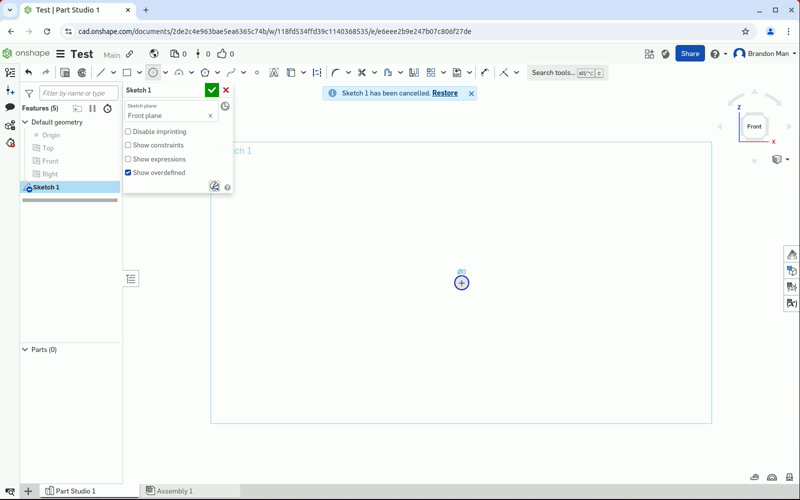
mouse_move(467, 282)
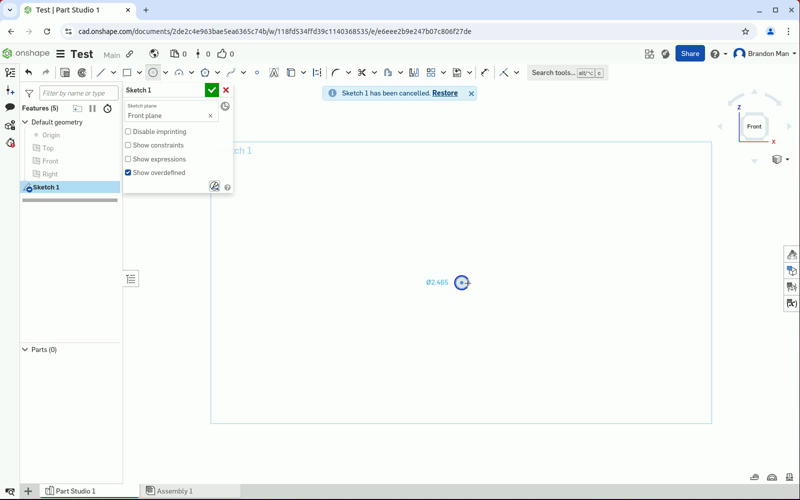
scroll(6)
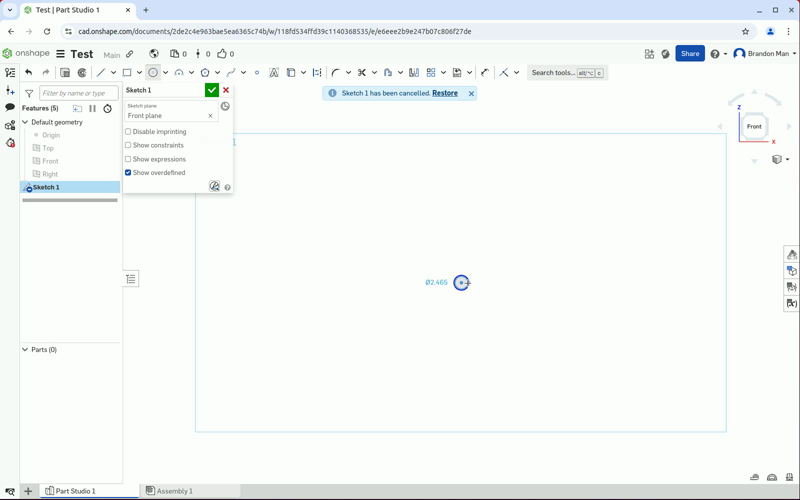
scroll(6)
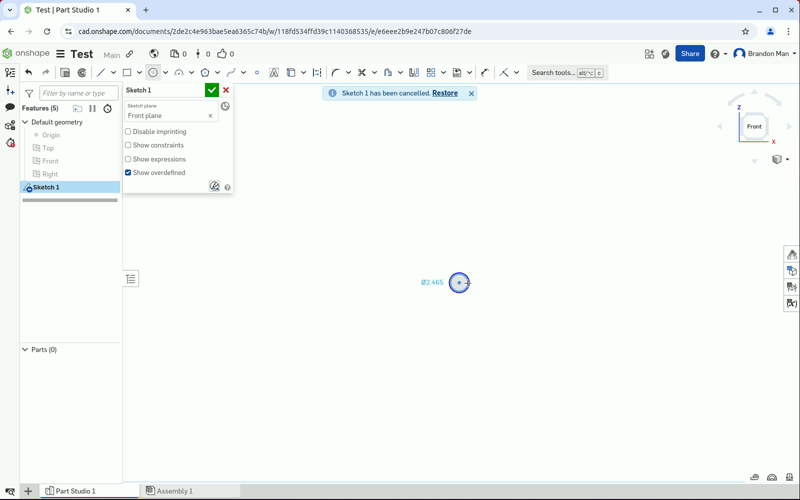
scroll(6)
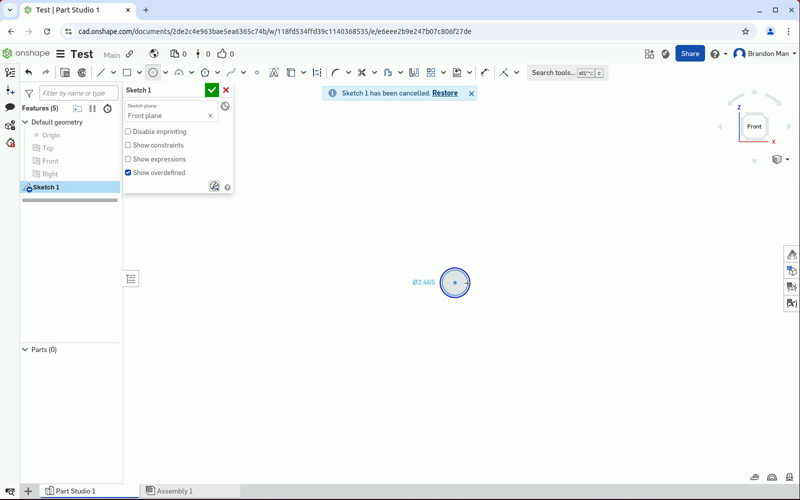
scroll(6)
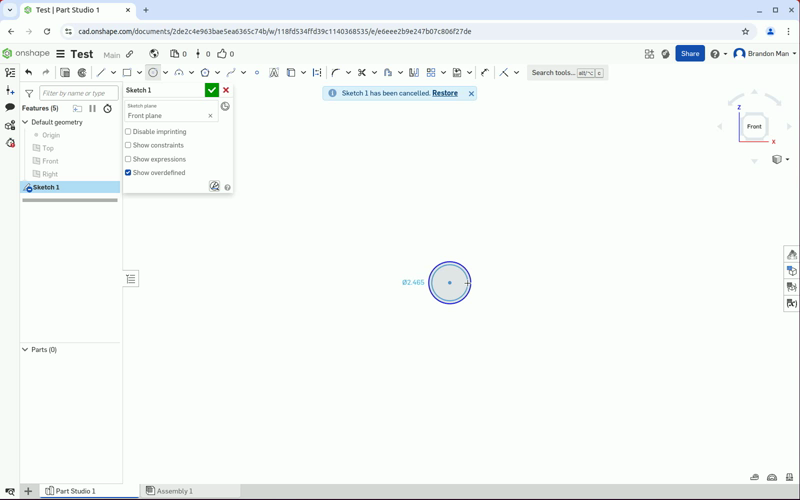
scroll(6)
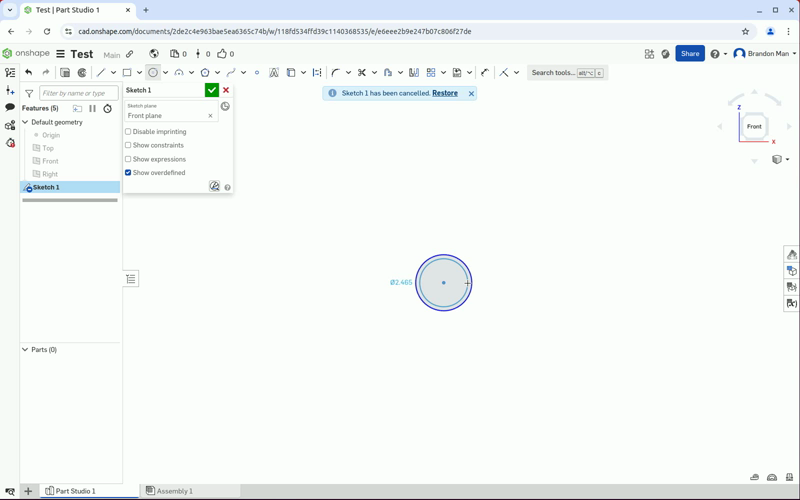
scroll(6)
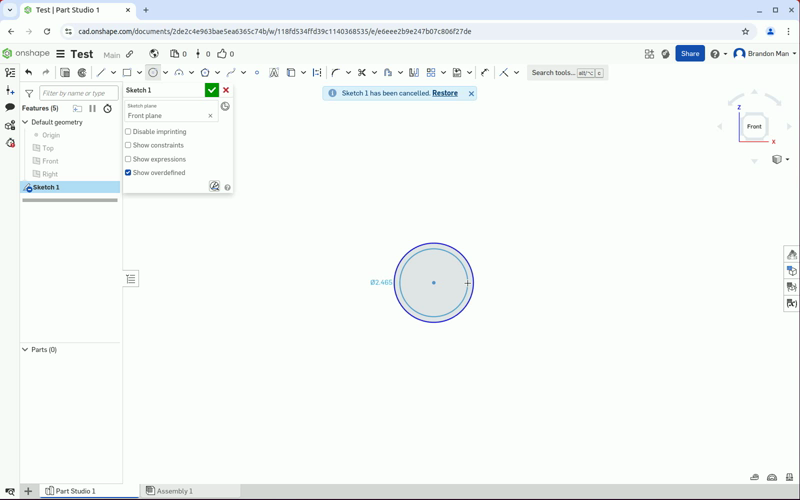
scroll(6)
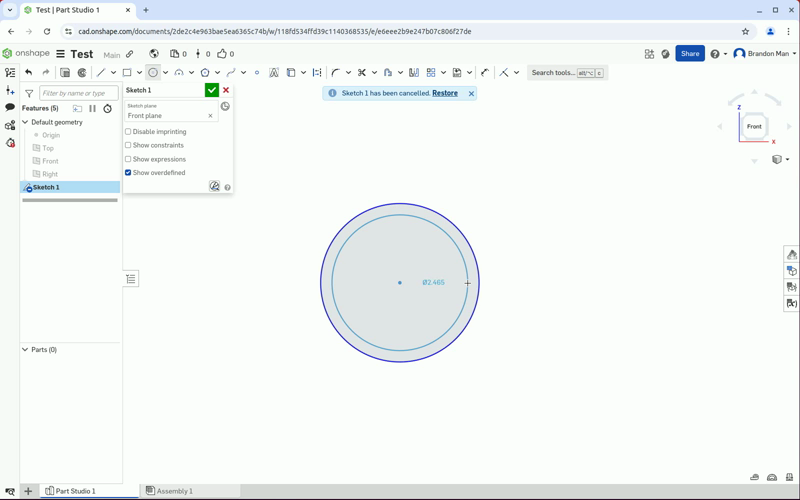
click(467, 282)
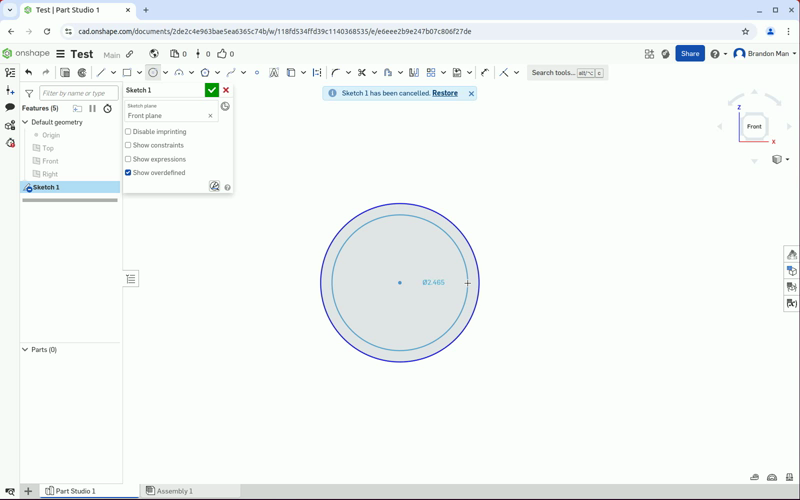
scroll(-6)
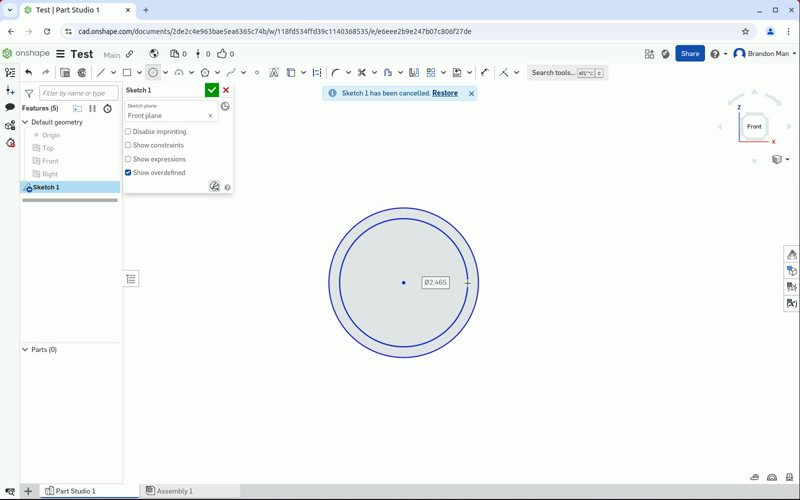
scroll(-6)
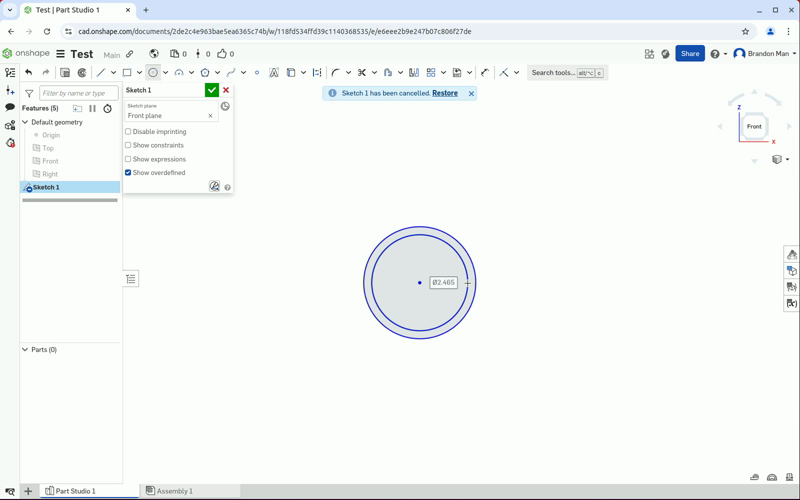
scroll(-6)
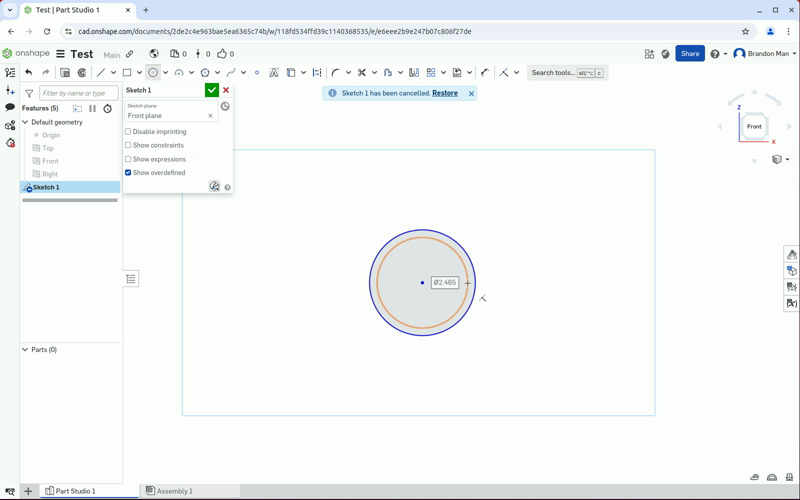
scroll(-6)
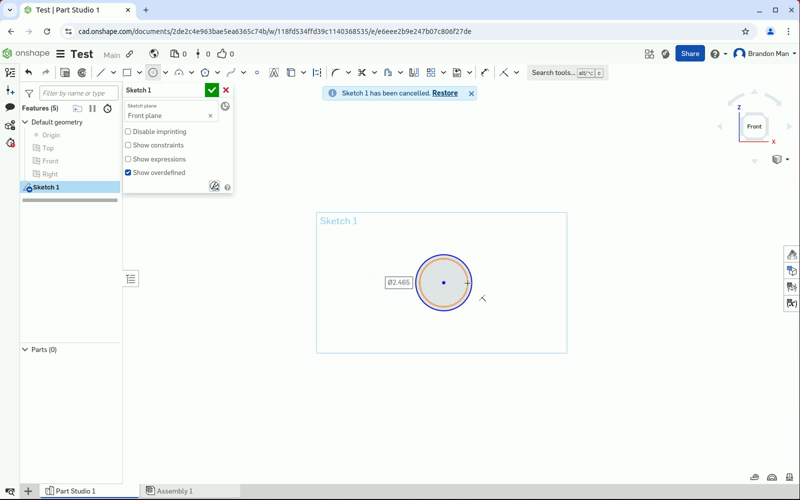
scroll(-6)
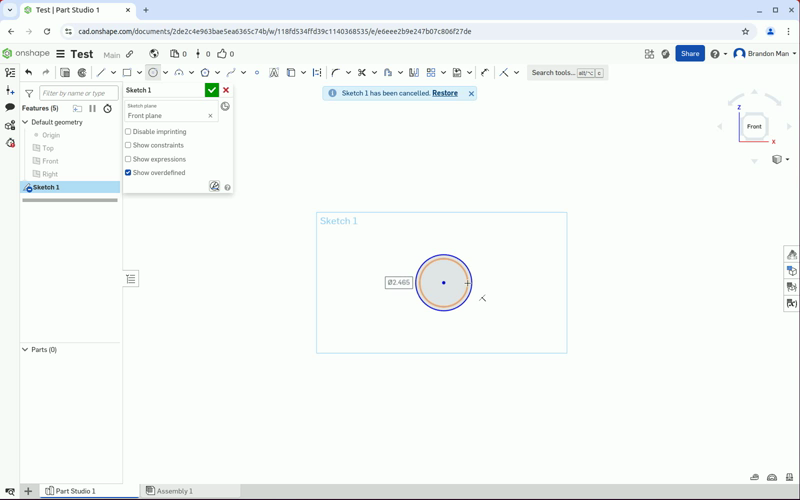
scroll(-6)
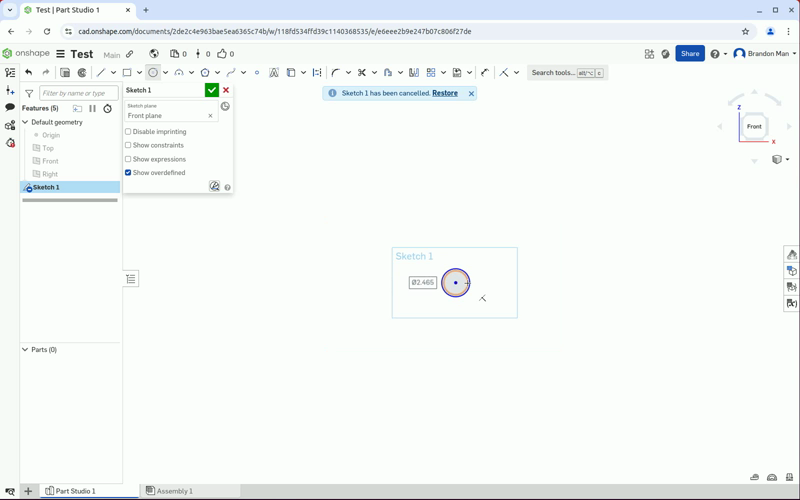
scroll(-6)
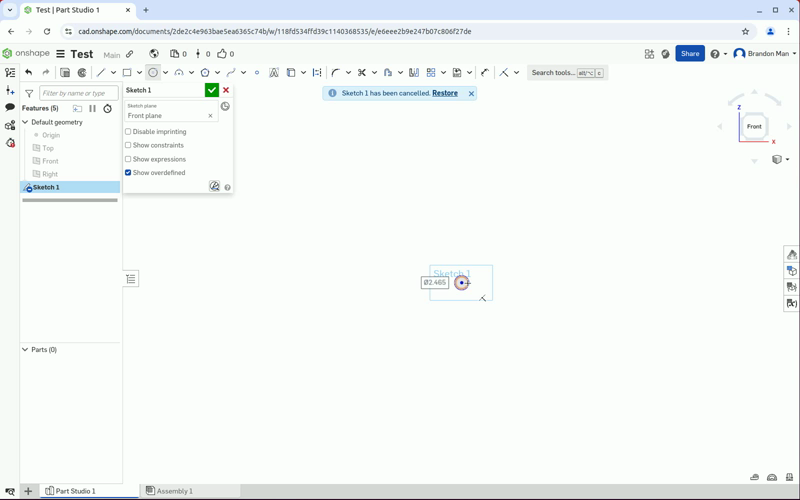
key(esc)
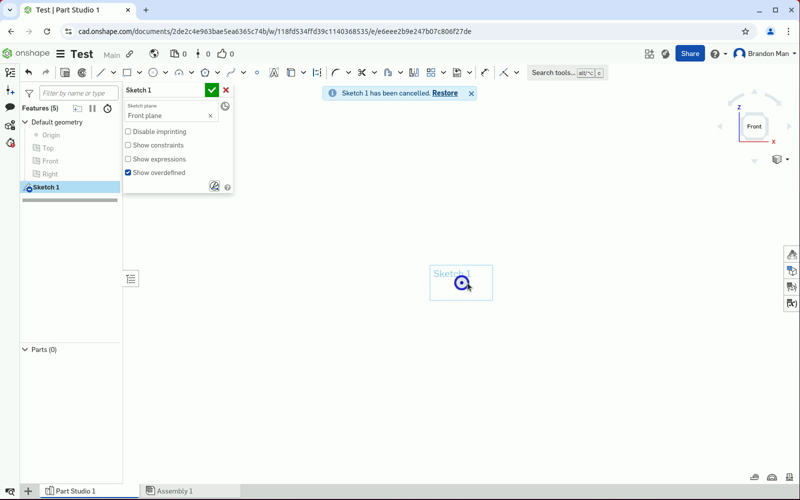
mouse_move(464, 277)
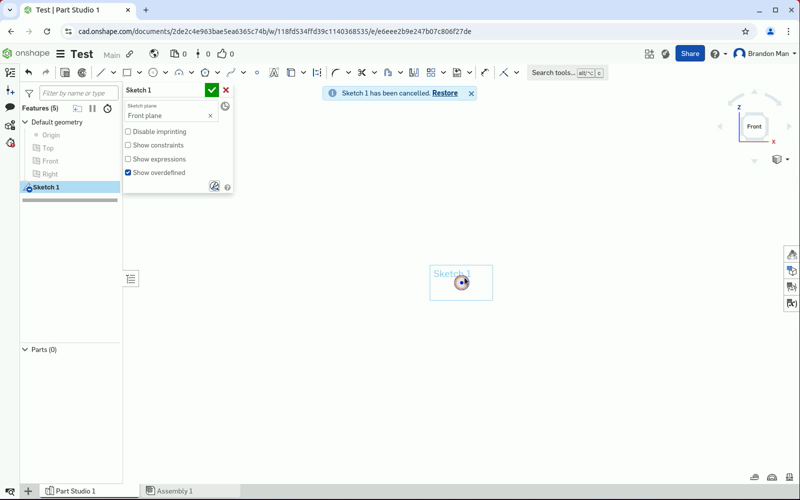
scroll(6)
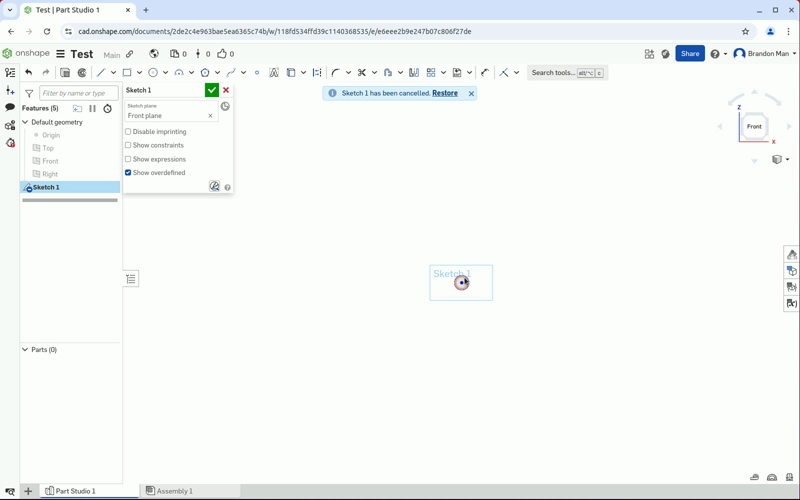
scroll(6)
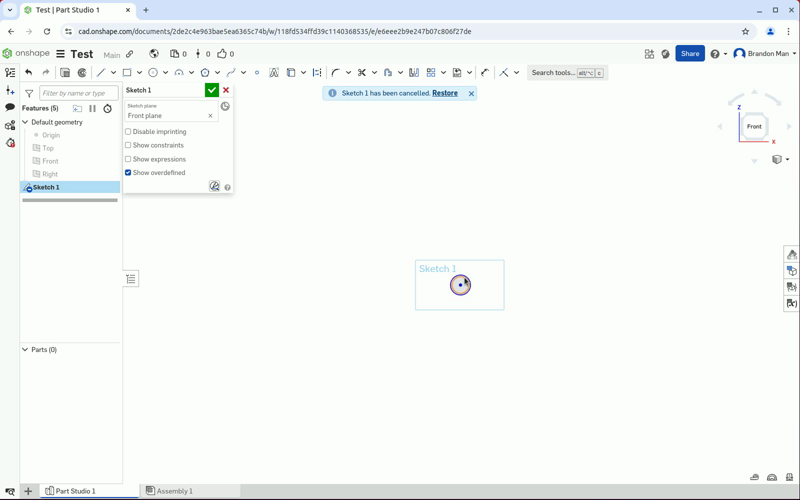
scroll(6)
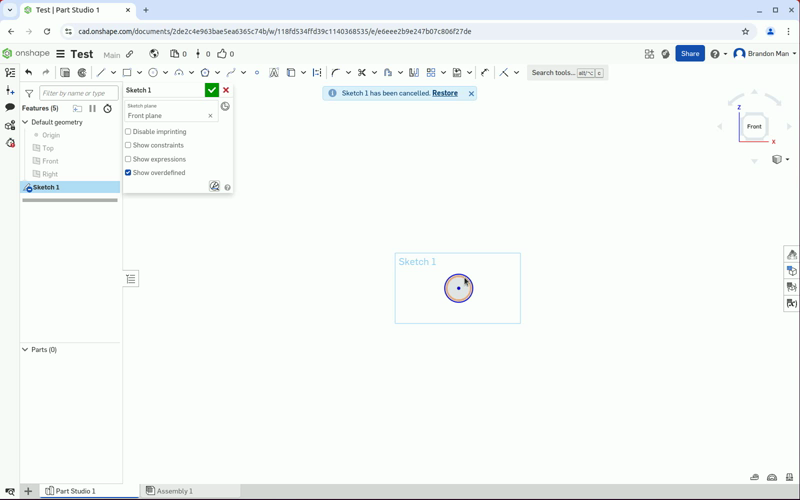
scroll(6)
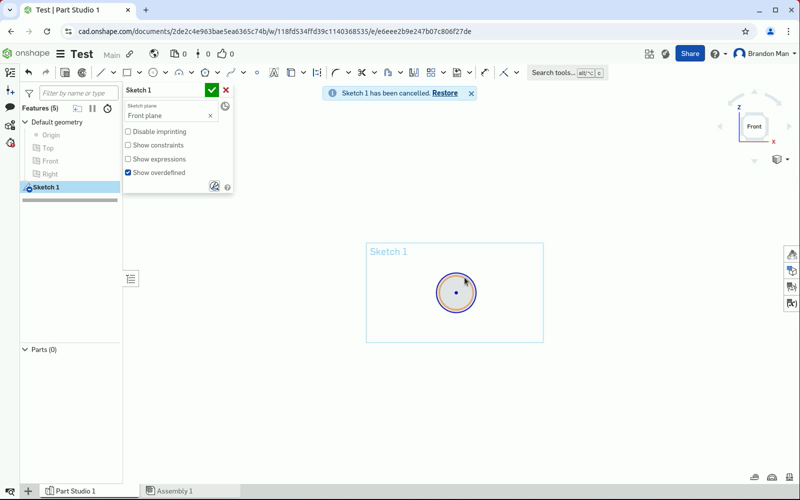
scroll(6)
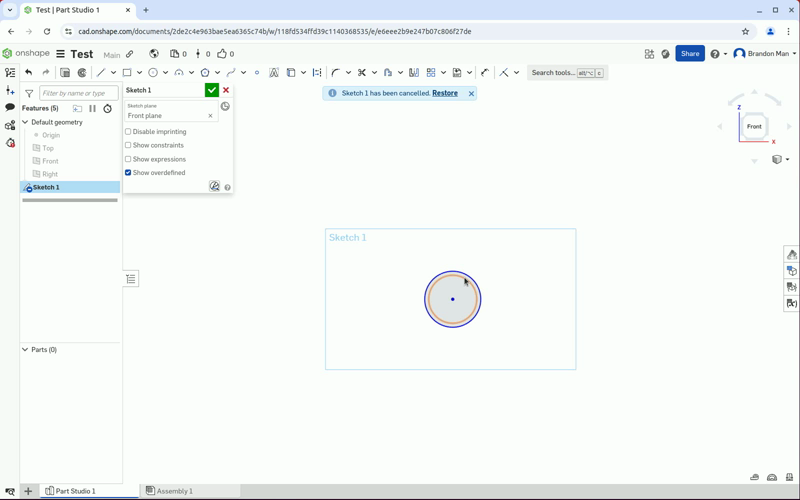
scroll(6)
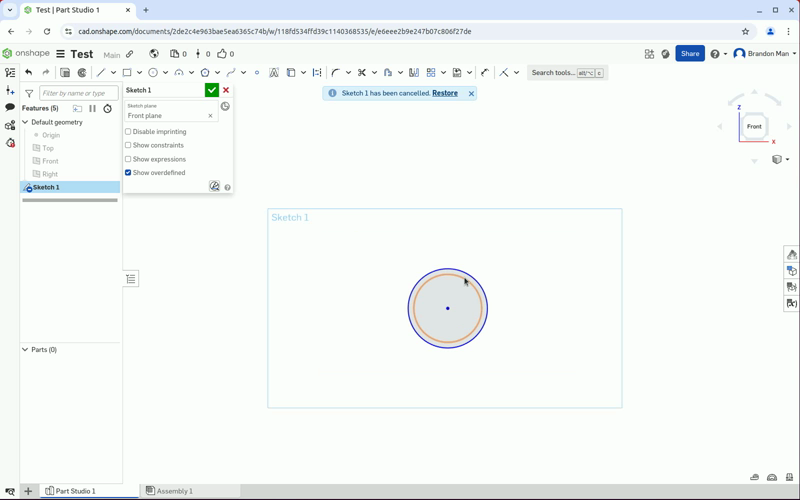
scroll(6)
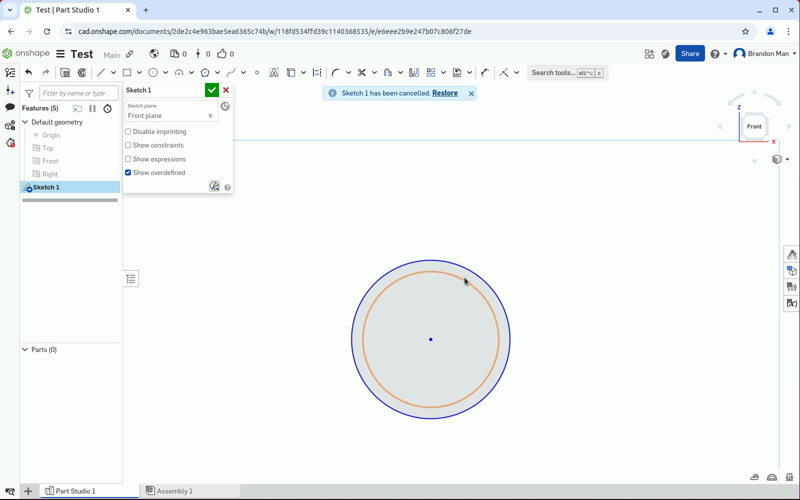
click(464, 277)
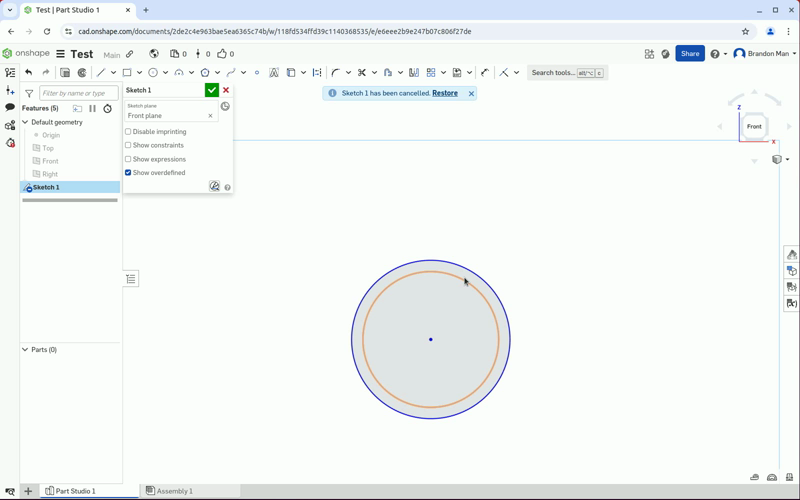
scroll(-6)
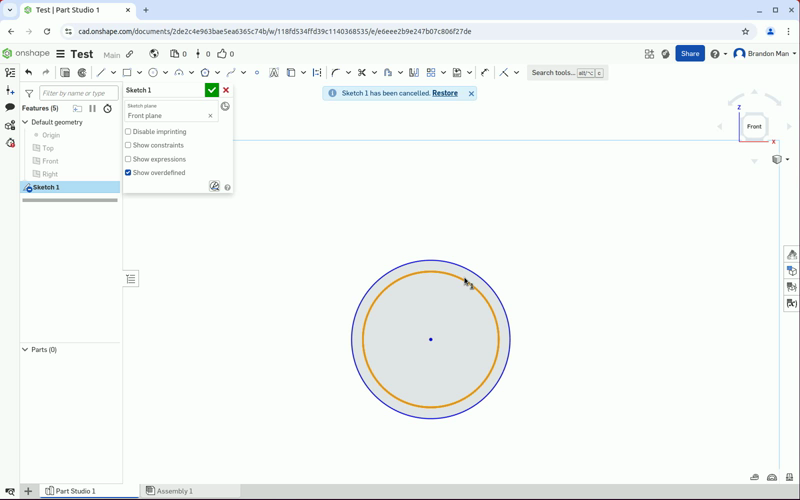
scroll(-6)
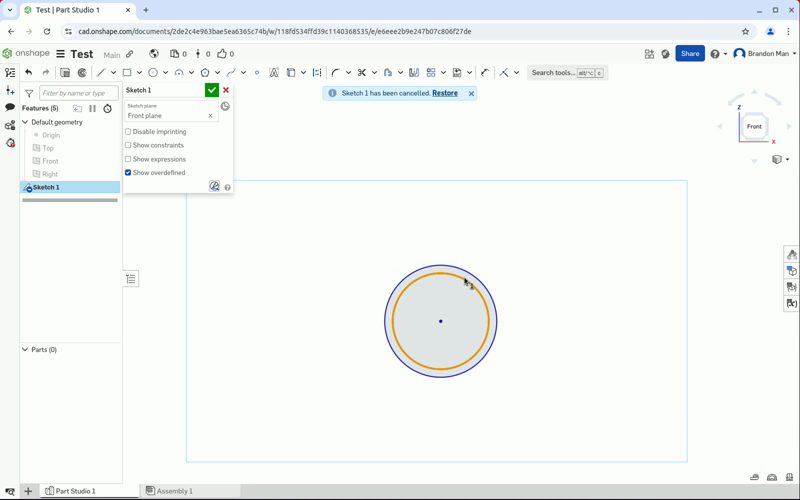
scroll(-6)
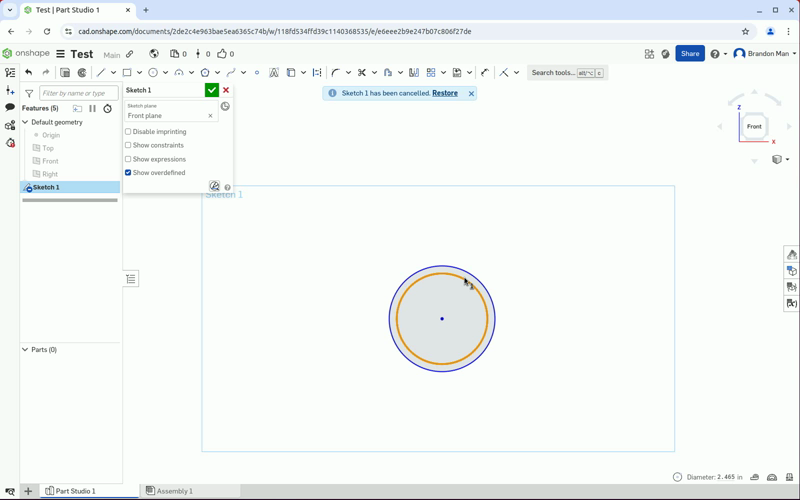
scroll(-6)
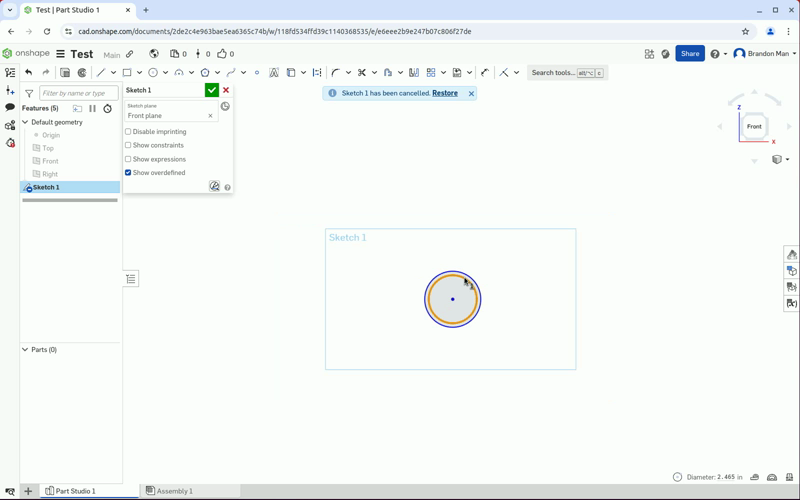
scroll(-6)
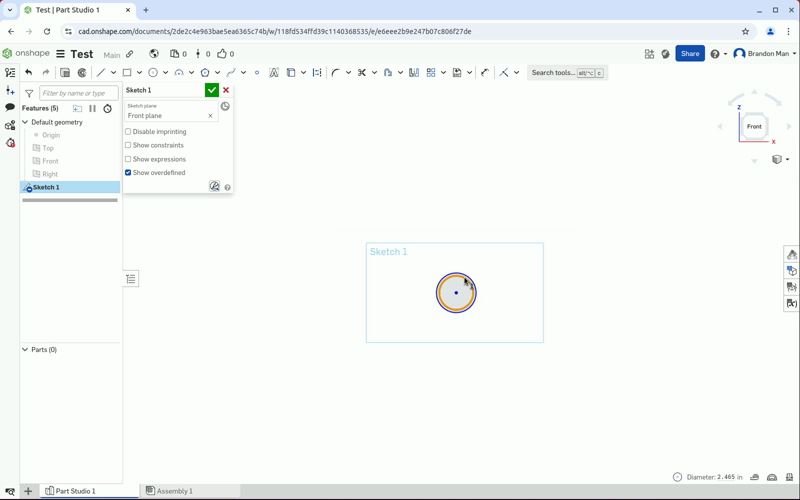
scroll(-6)
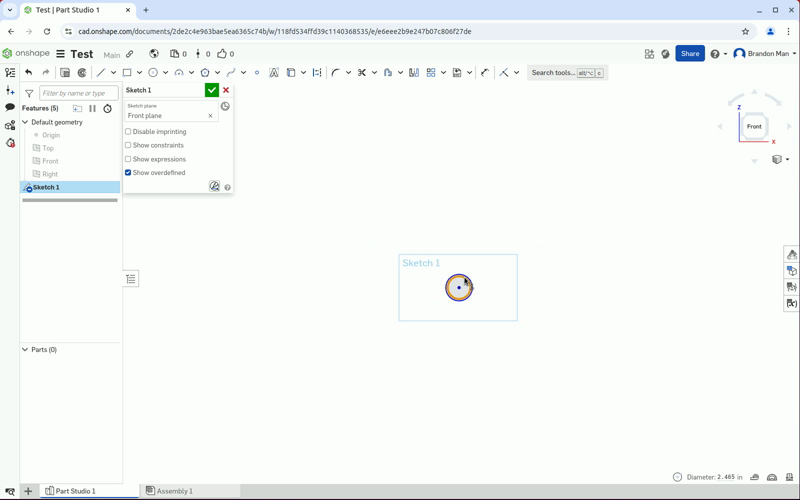
scroll(-6)
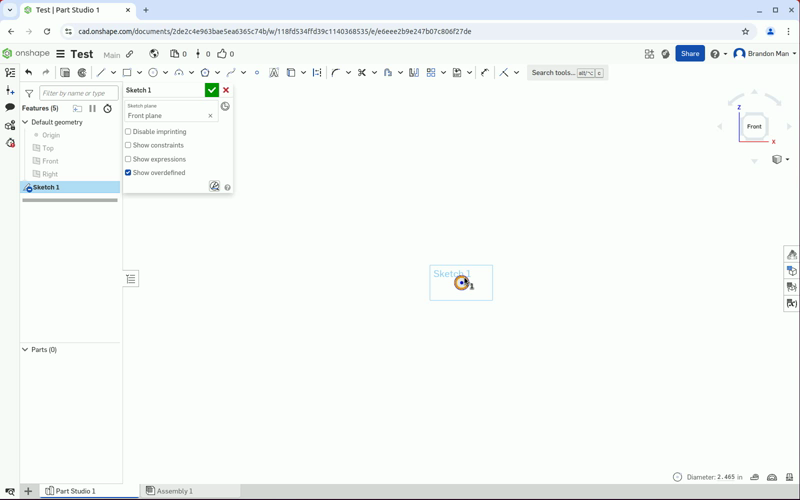
mouse_move(73, 352)
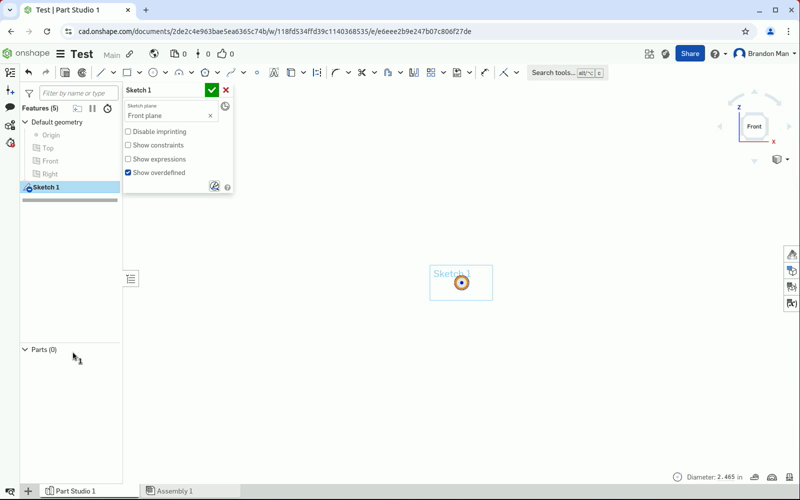
key(shift+y)
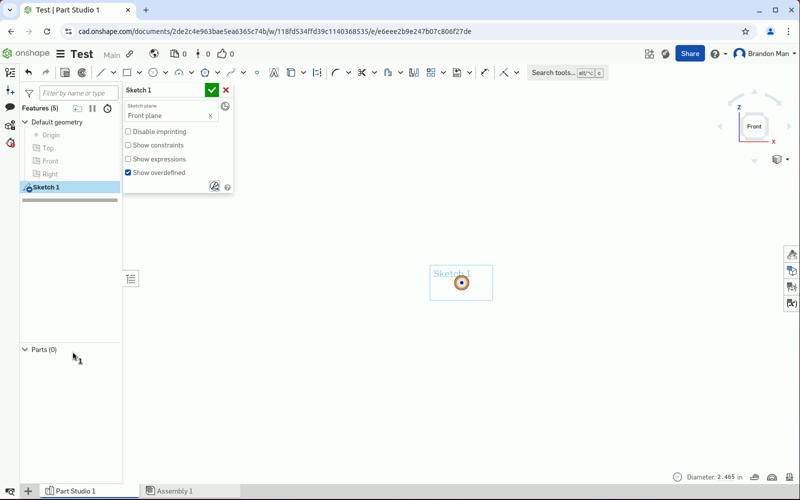
key(shift+e)
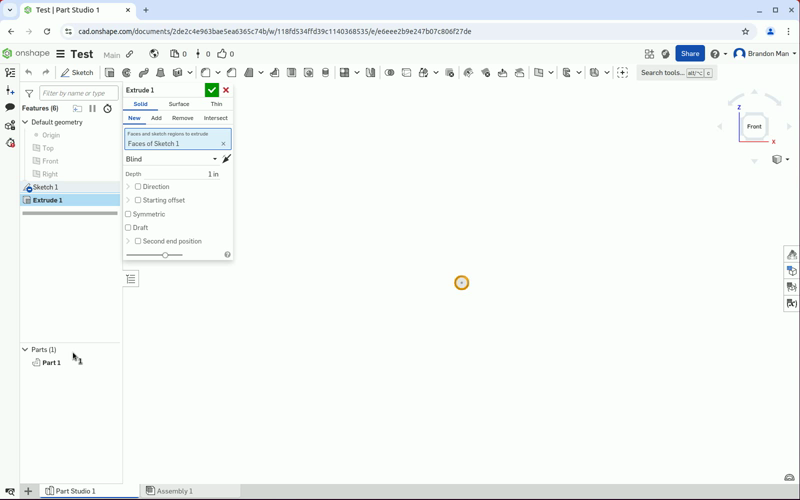
mouse_move(143, 106)
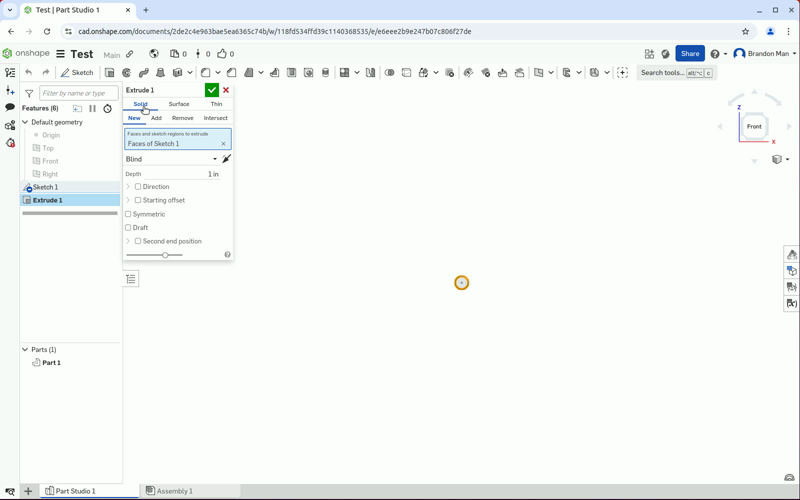
click(143, 106)
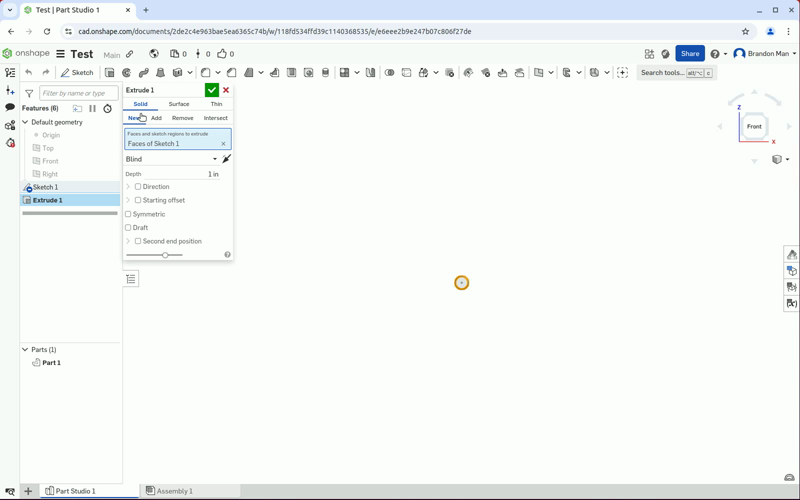
mouse_move(137, 120)
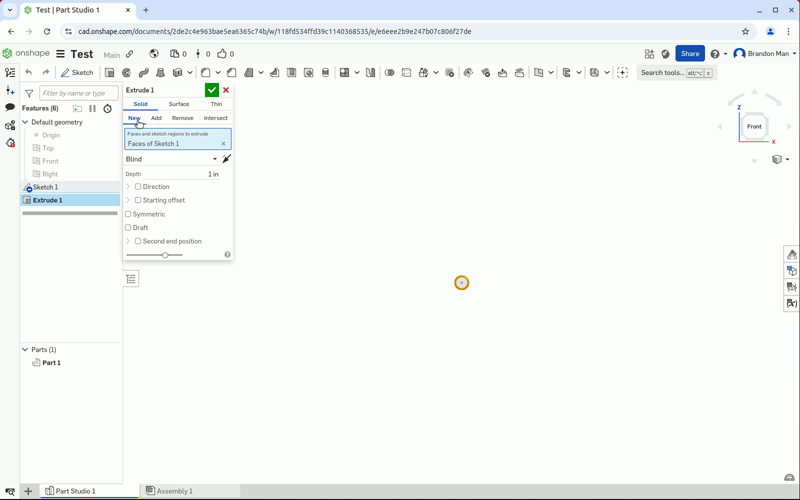
click(137, 120)
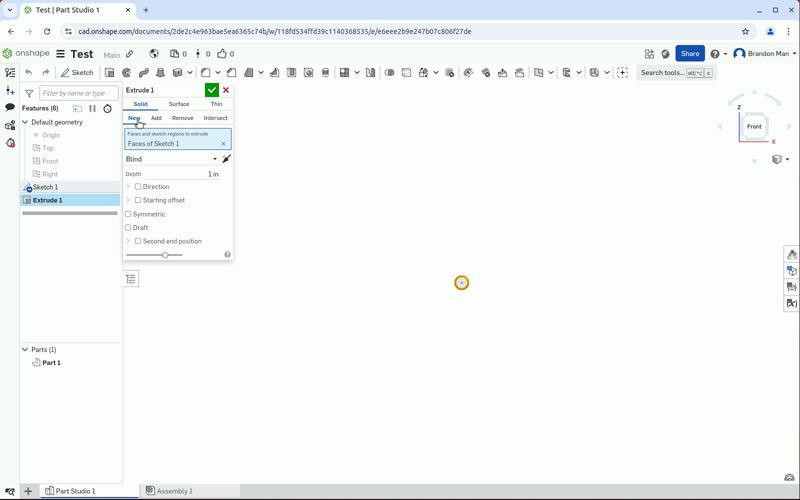
key(tab, 4)
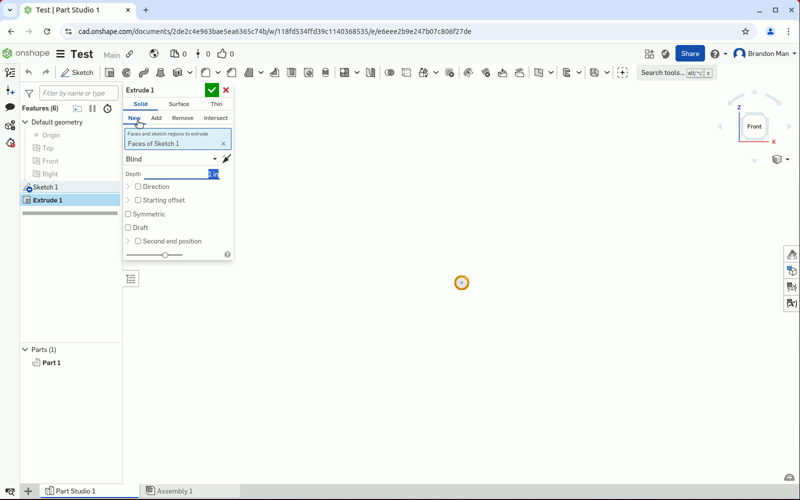
text(12.036)
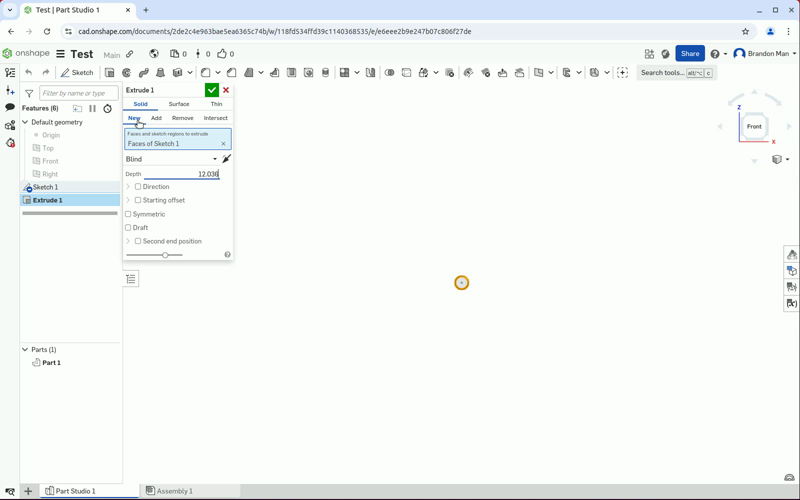
key(enter)
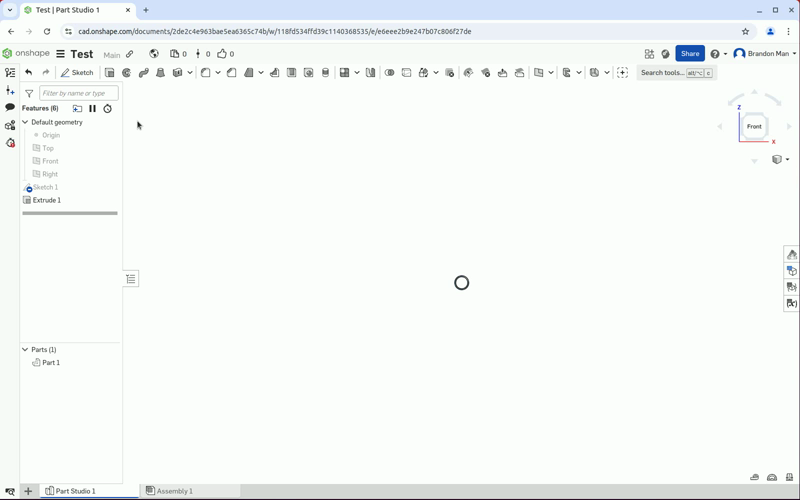
key(shift+h)
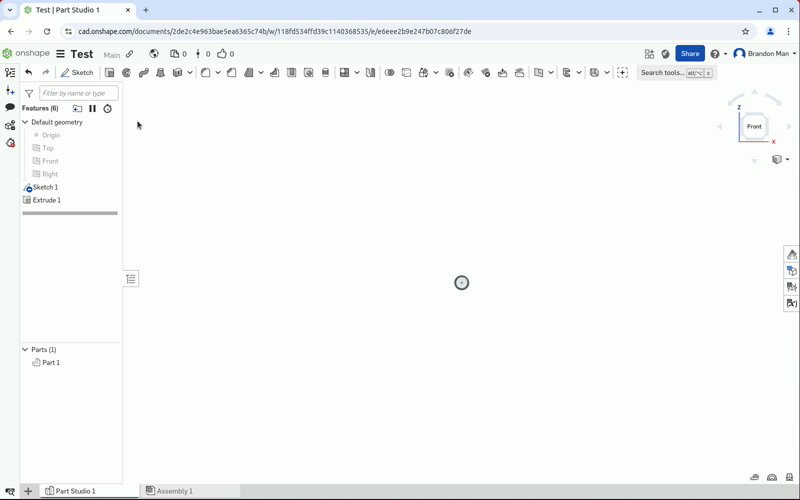
key(shift+h)
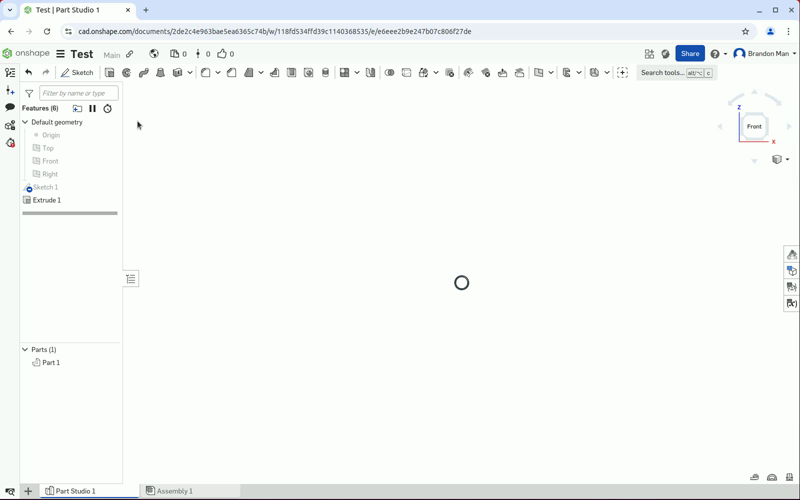
mouse_move(73, 189)
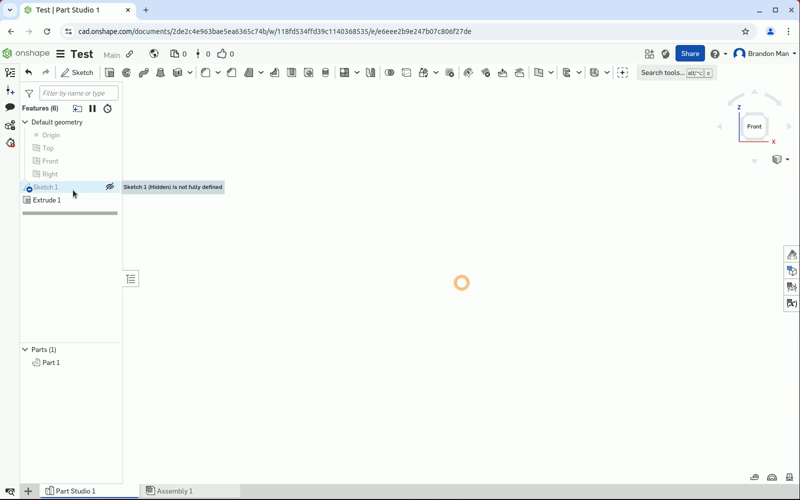
click(73, 189)
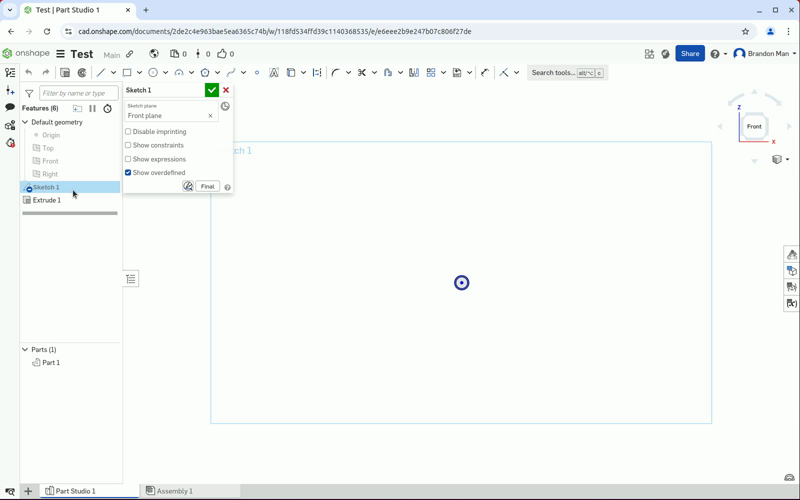
mouse_move(229, 92)
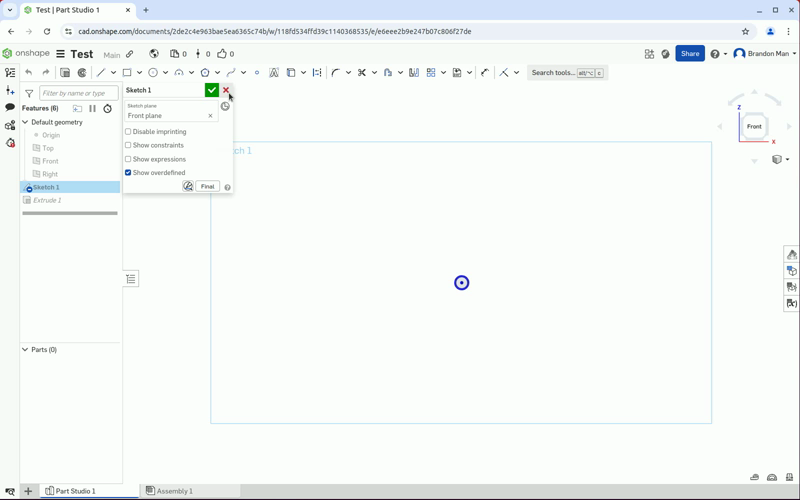
click(229, 92)
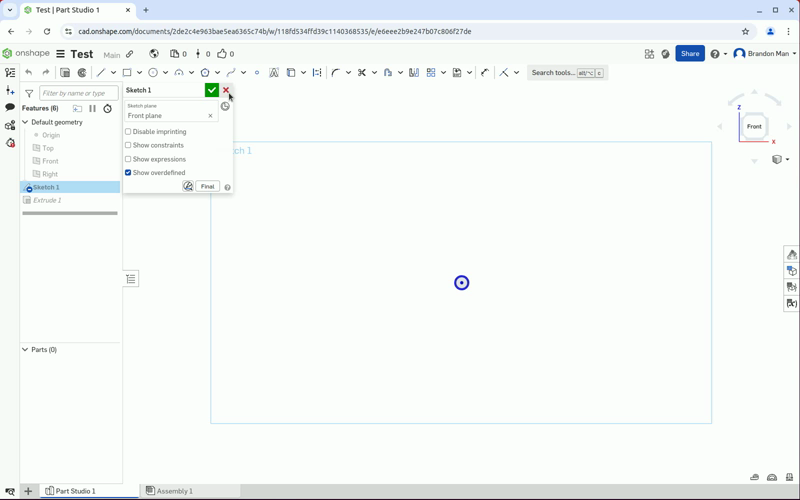
key(shift+s)
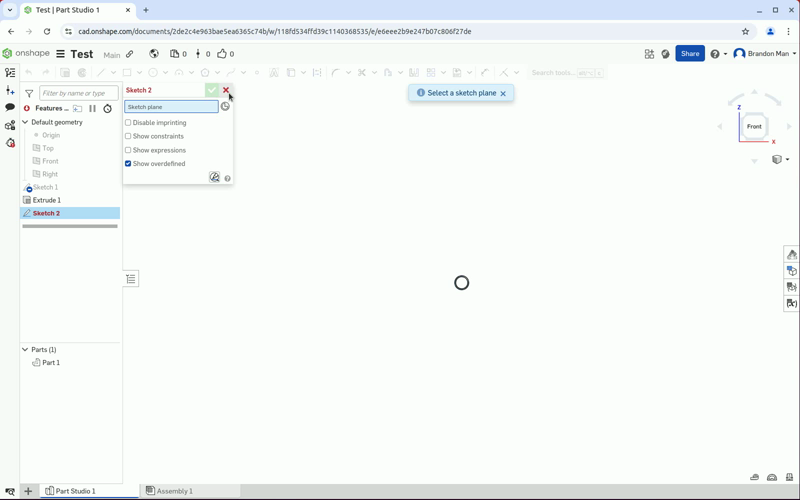
mouse_move(73, 163)
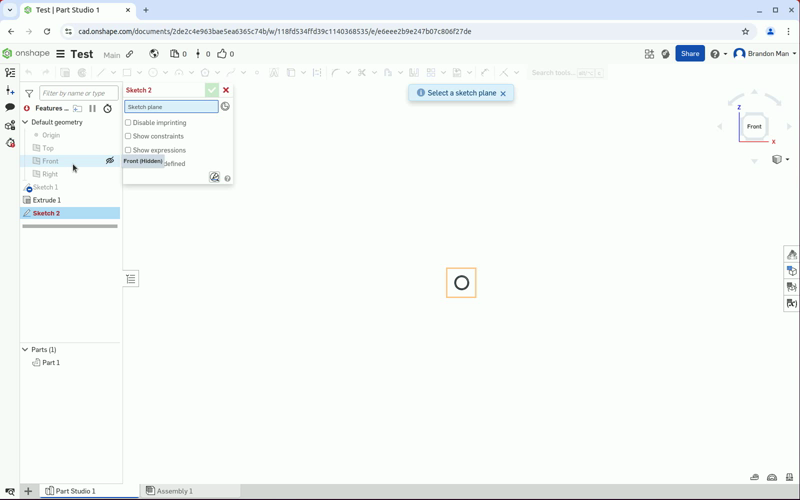
click(73, 163)
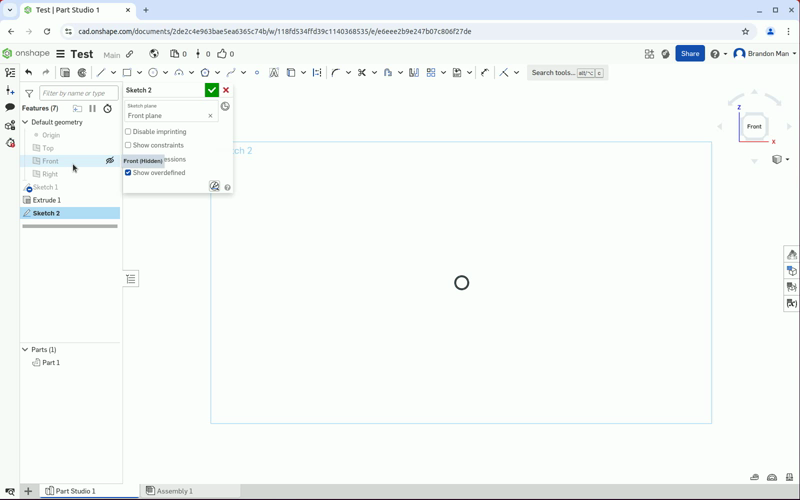
mouse_move(73, 352)
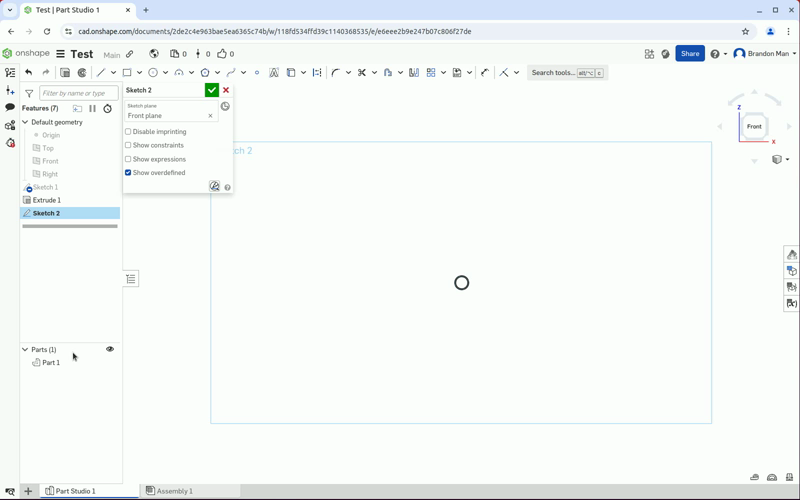
key(y)
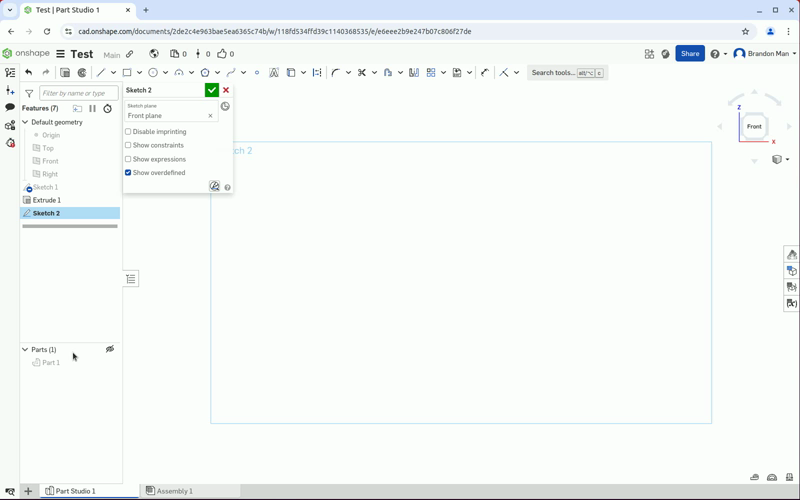
key(c)
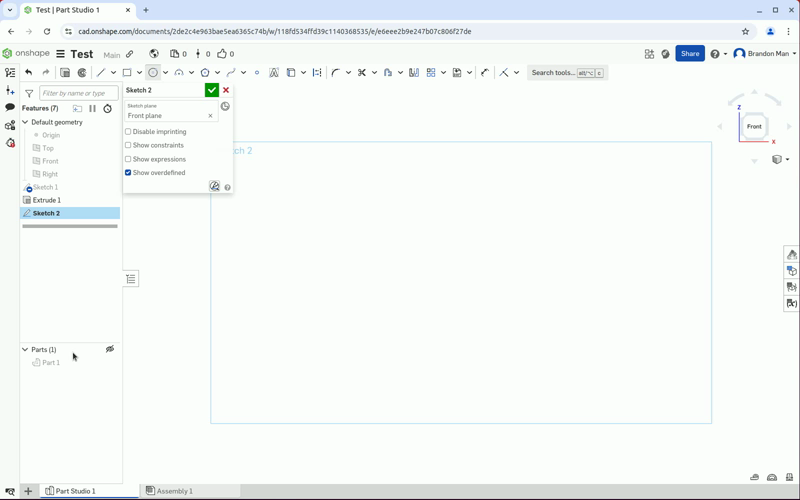
key_down(shift)
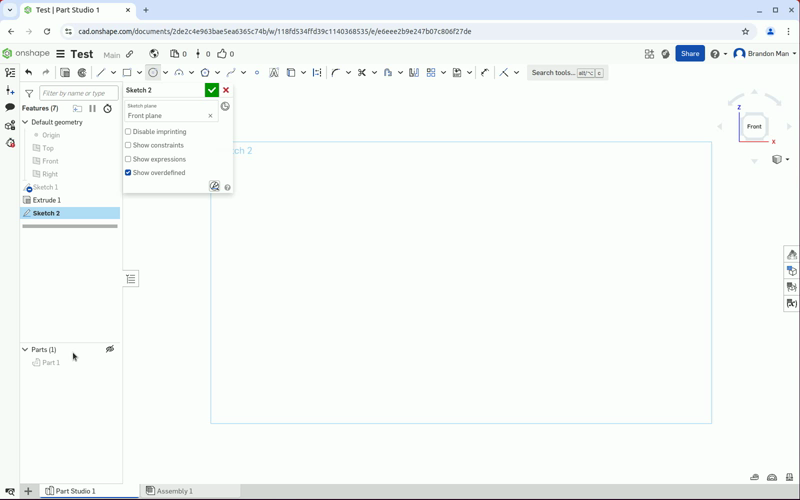
mouse_move(460, 282)
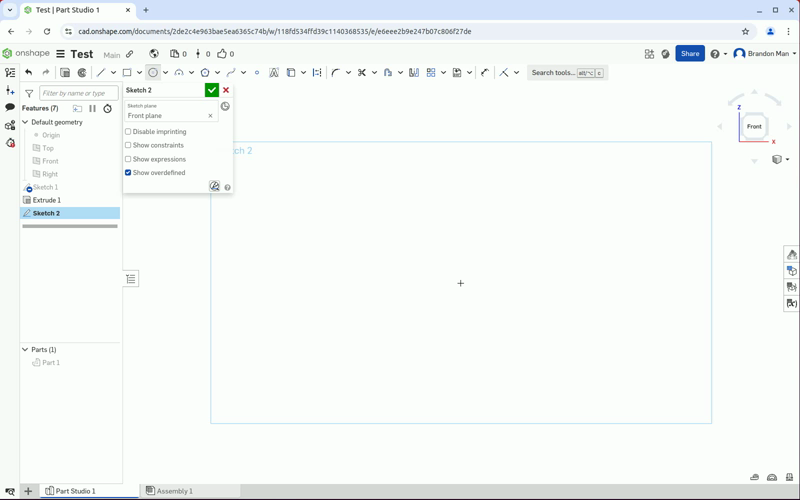
click(460, 282)
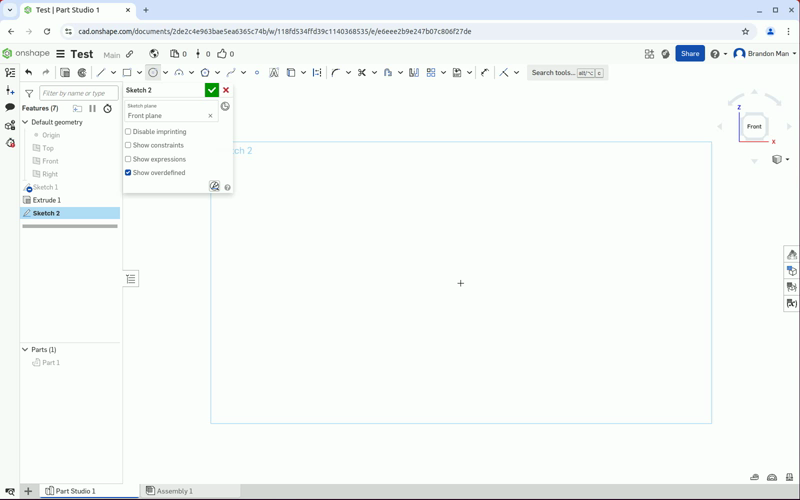
key_up(shift)
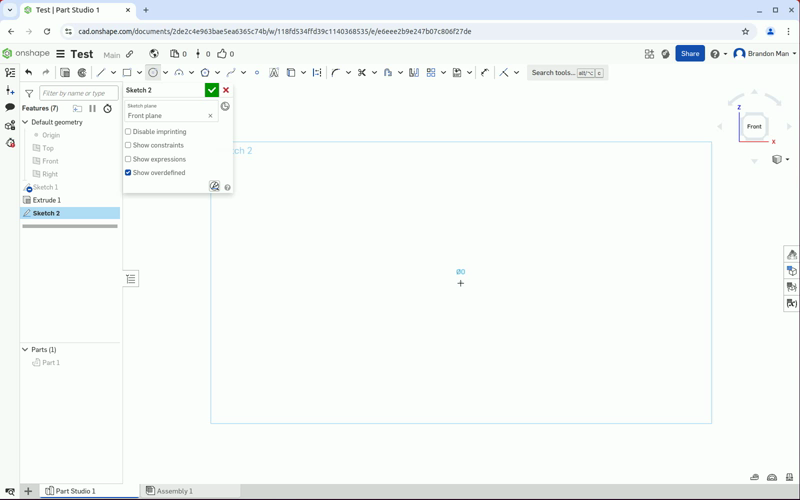
mouse_move(466, 282)
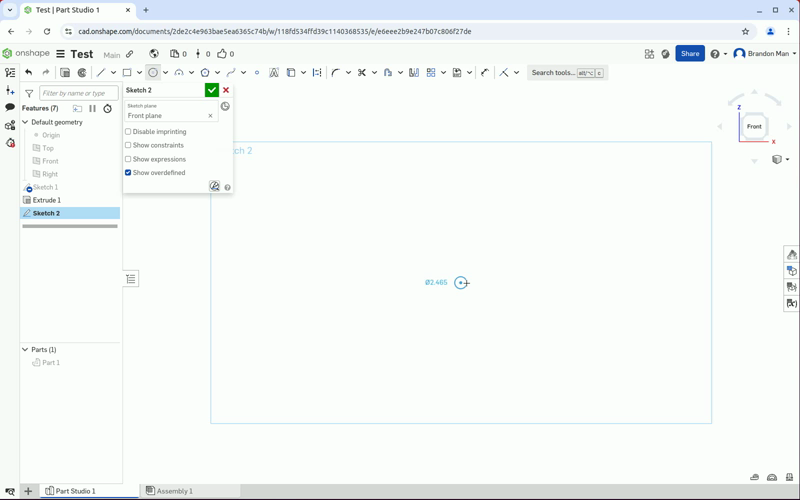
click(466, 282)
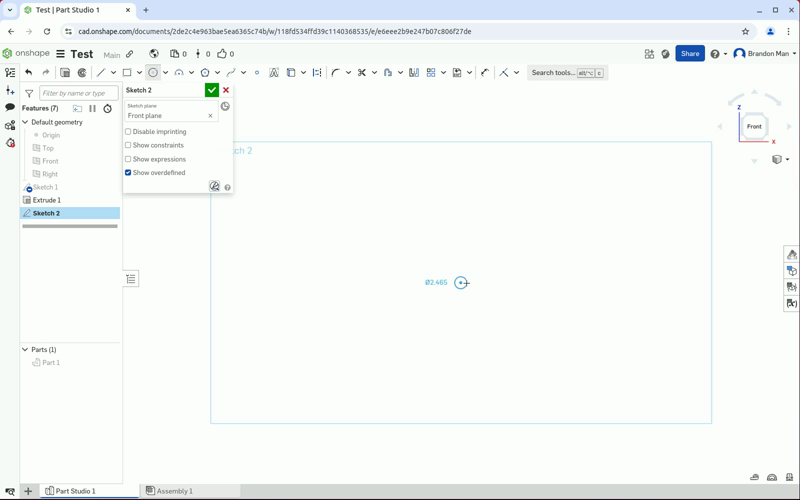
key(esc)
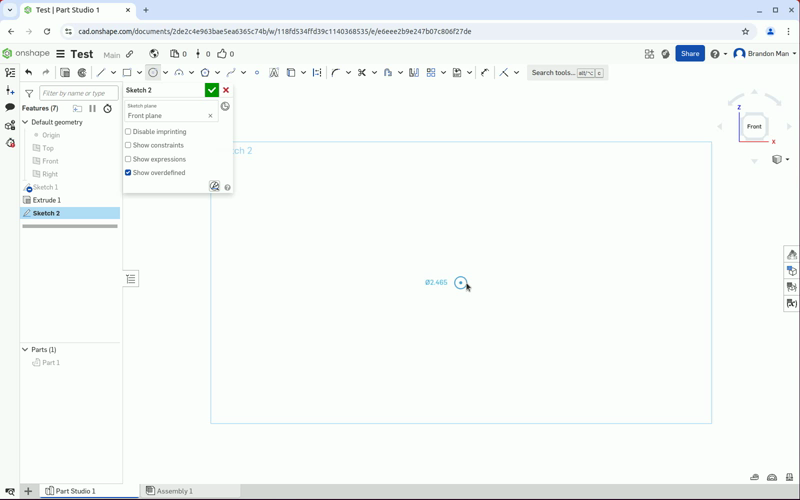
key(c)
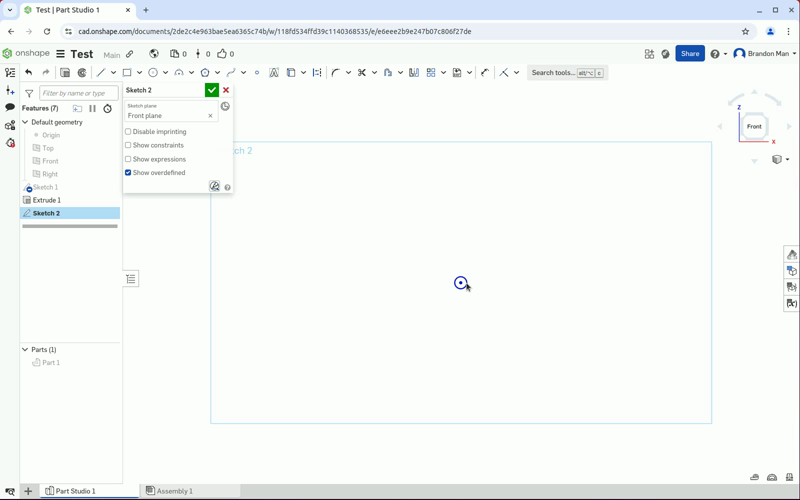
key_down(shift)
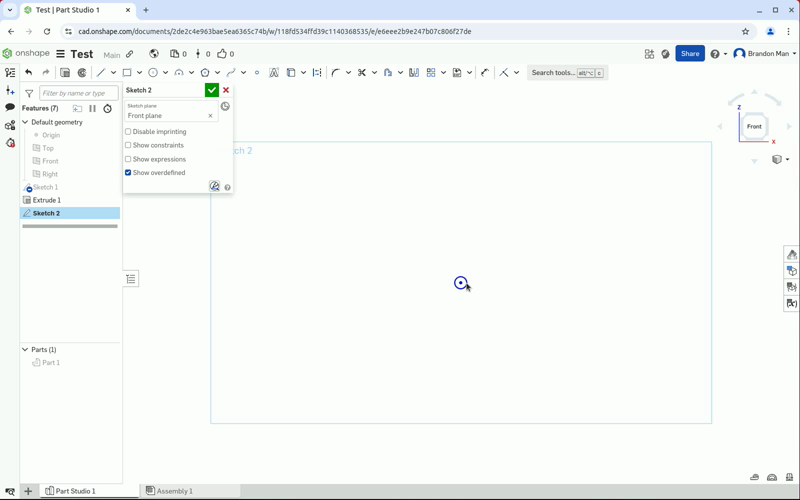
mouse_move(460, 282)
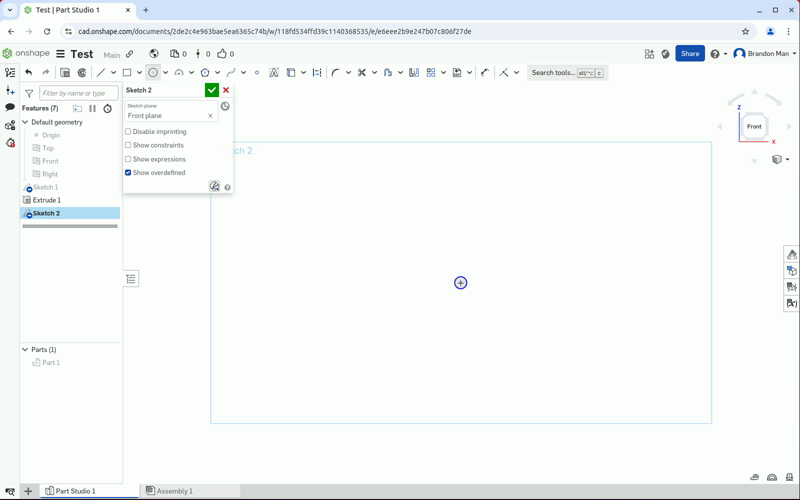
click(460, 282)
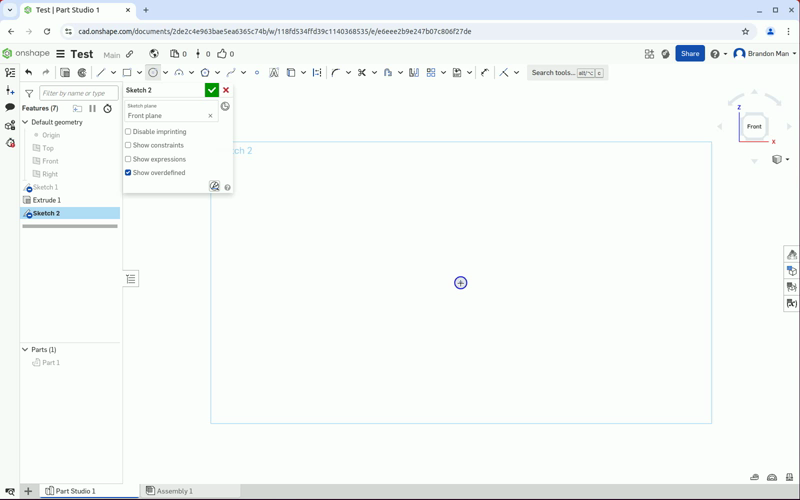
key_up(shift)
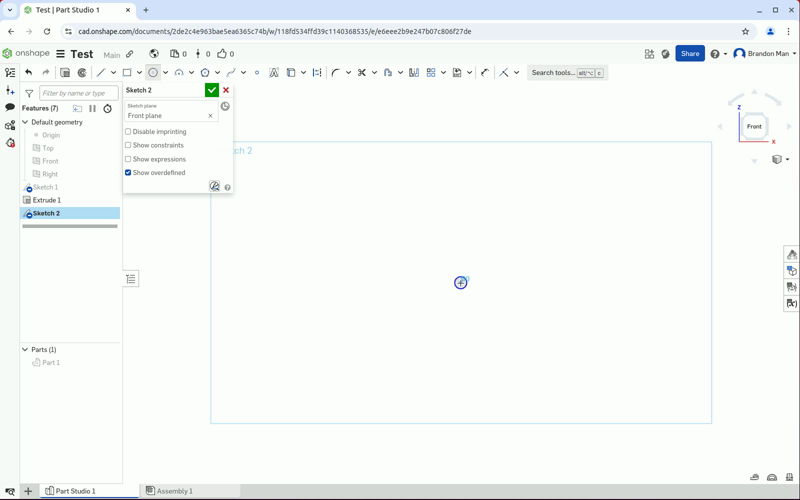
mouse_move(465, 282)
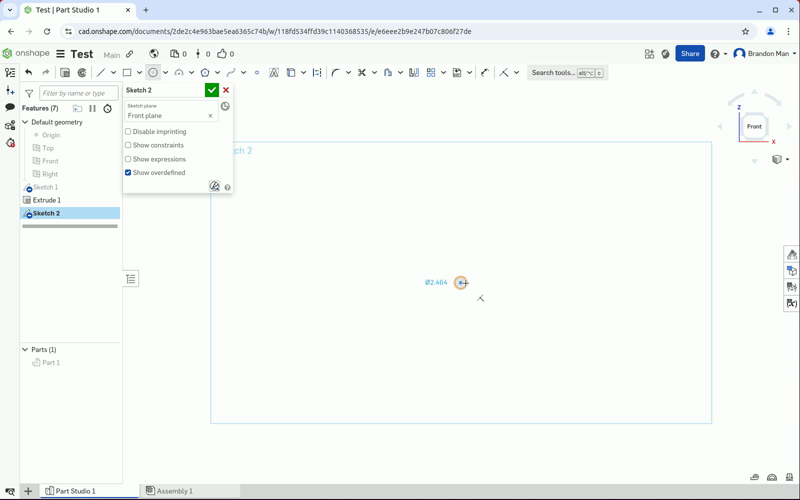
scroll(6)
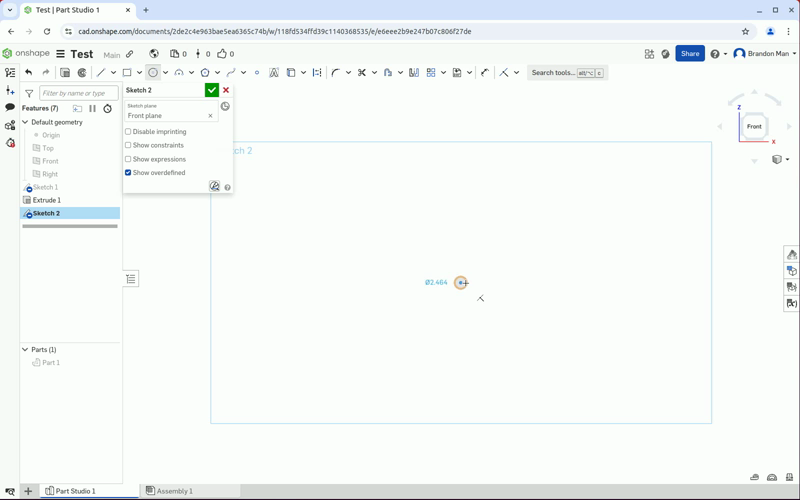
scroll(6)
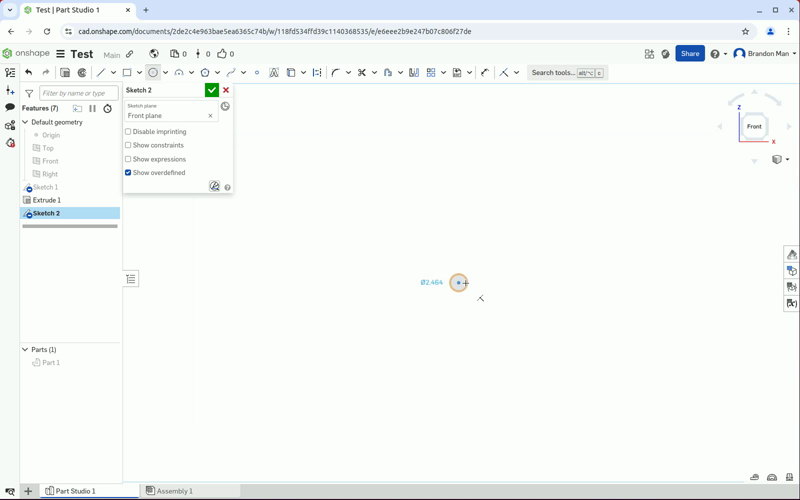
scroll(6)
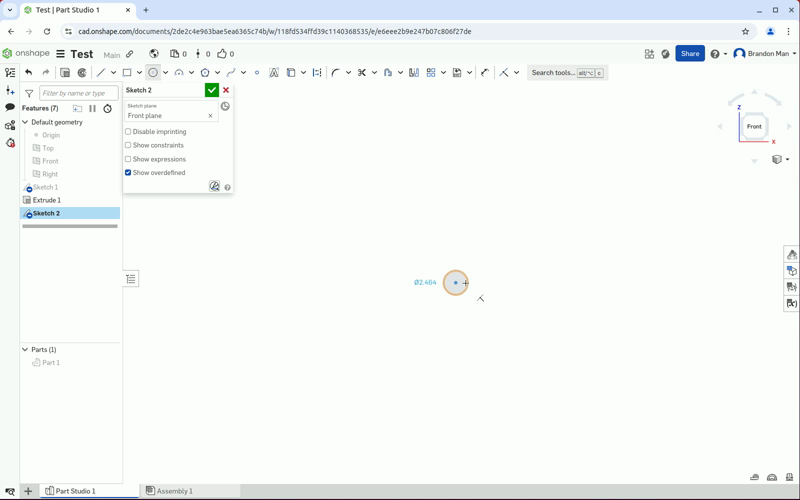
scroll(6)
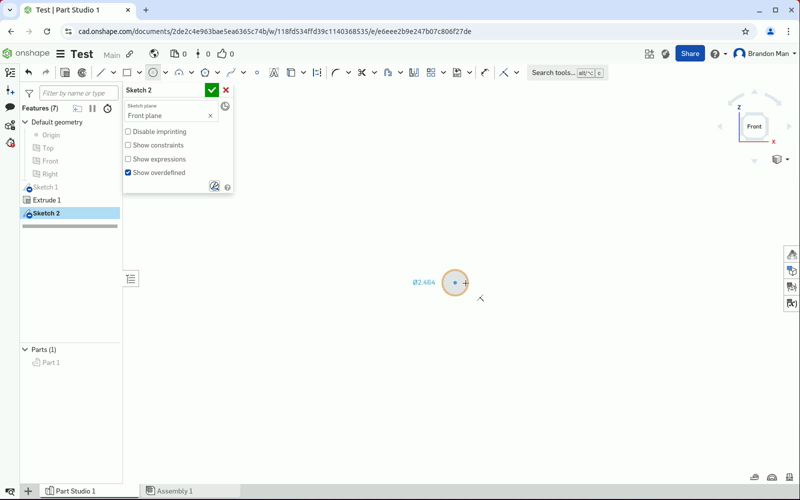
scroll(6)
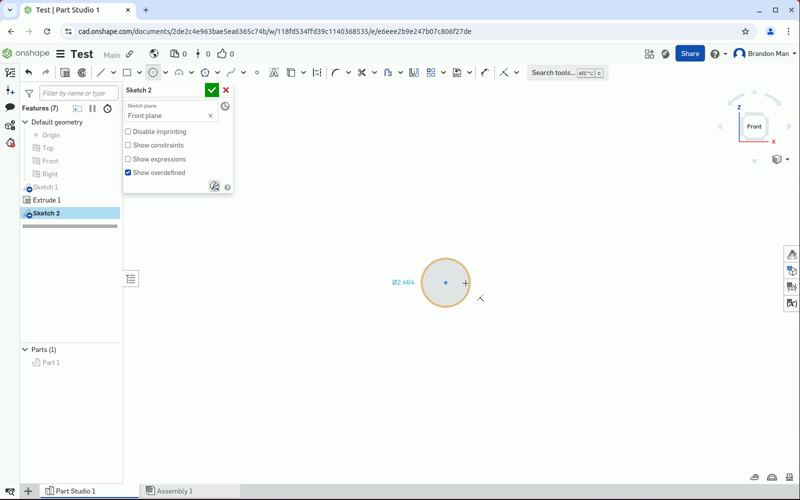
scroll(6)
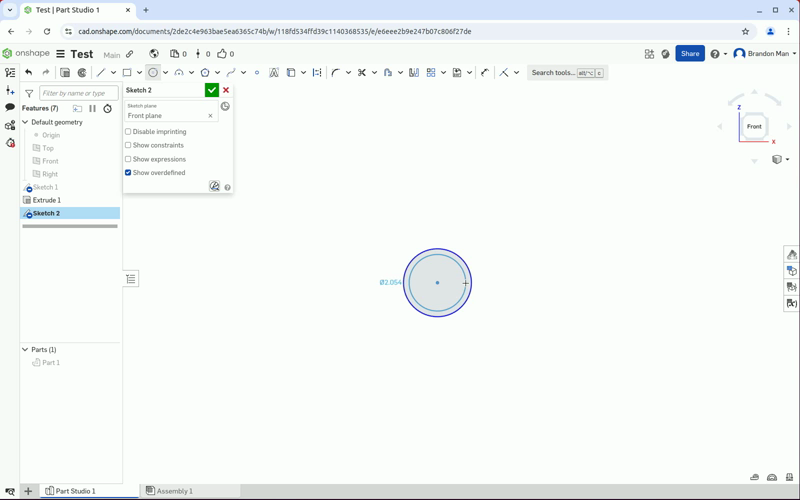
scroll(6)
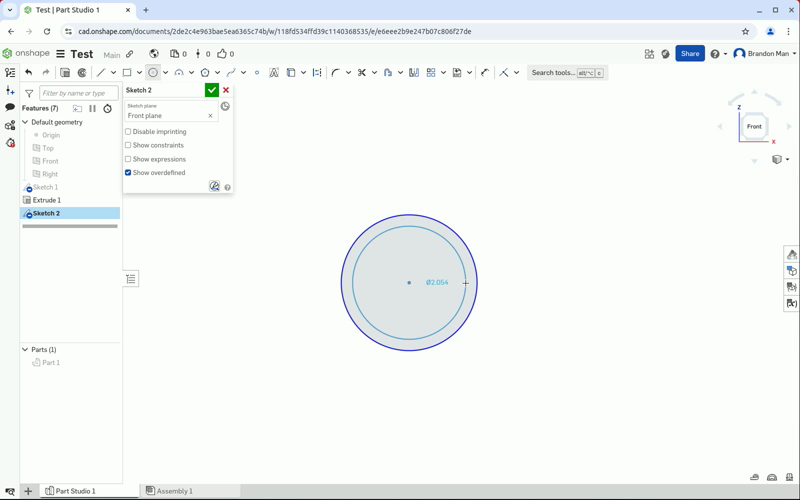
click(465, 282)
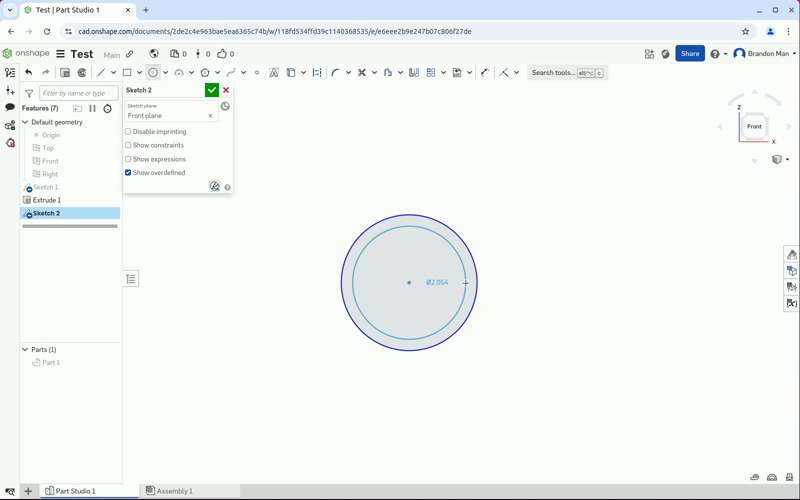
scroll(-6)
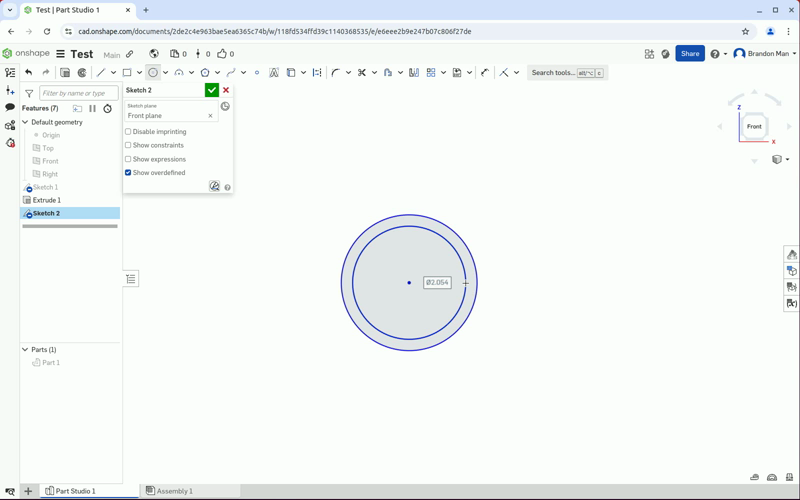
scroll(-6)
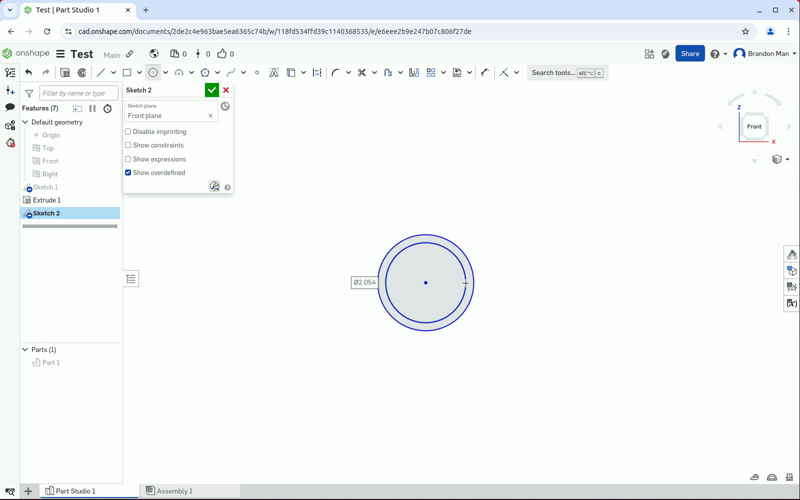
scroll(-6)
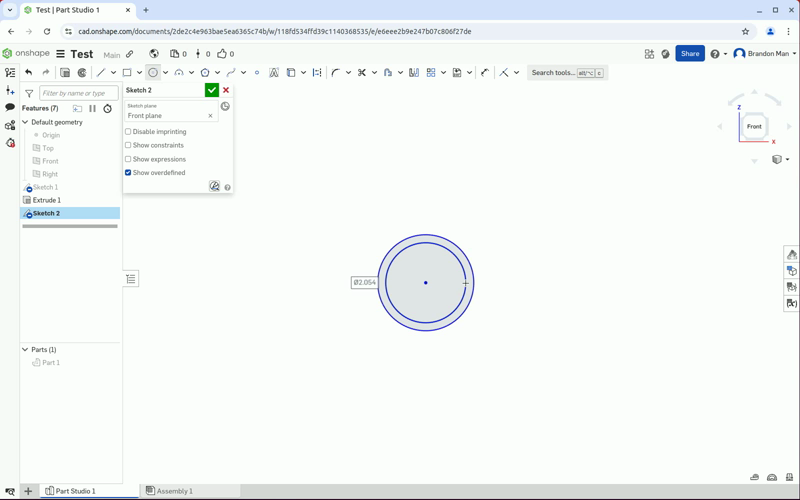
scroll(-6)
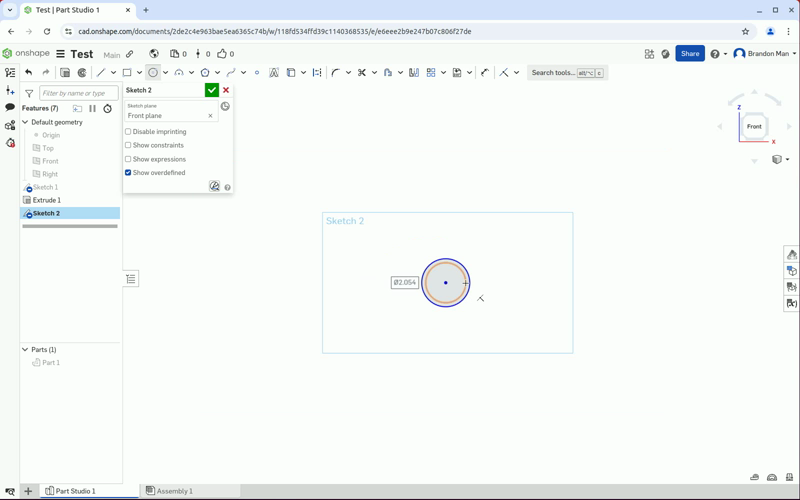
scroll(-6)
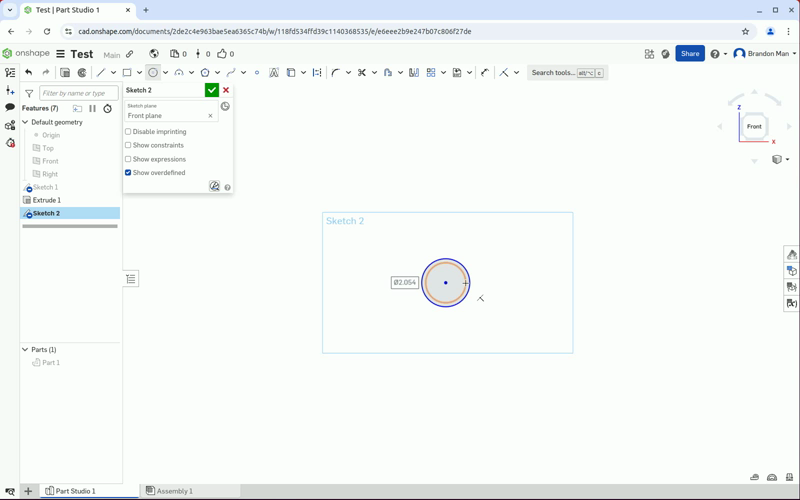
scroll(-6)
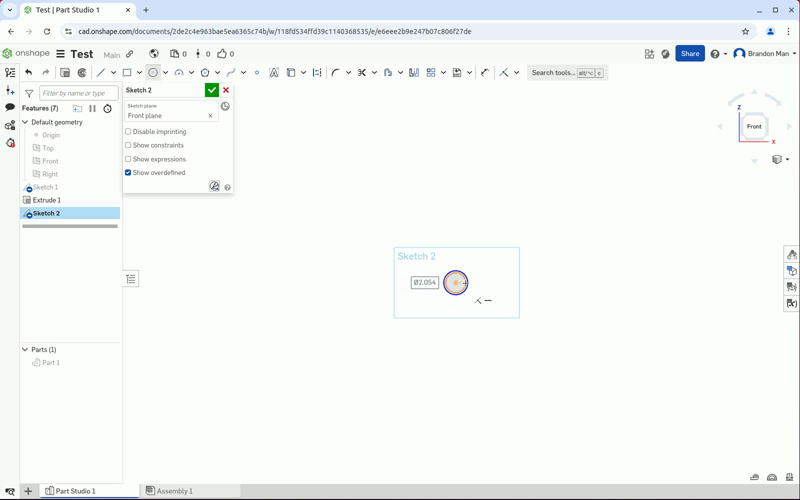
scroll(-6)
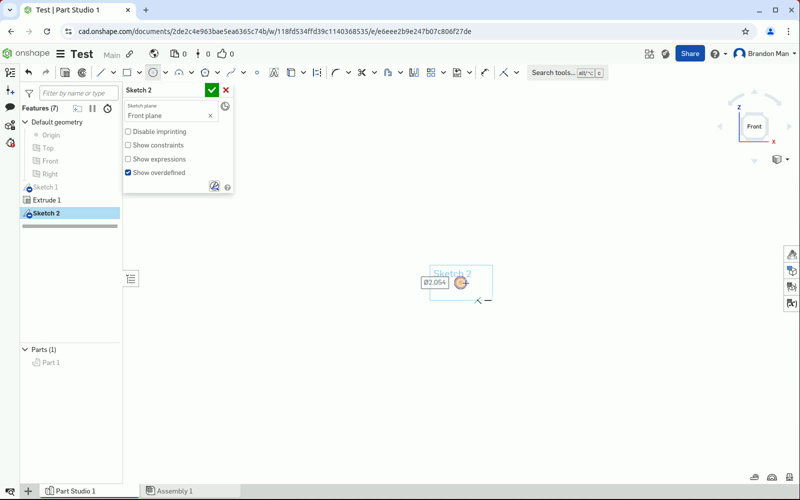
key(esc)
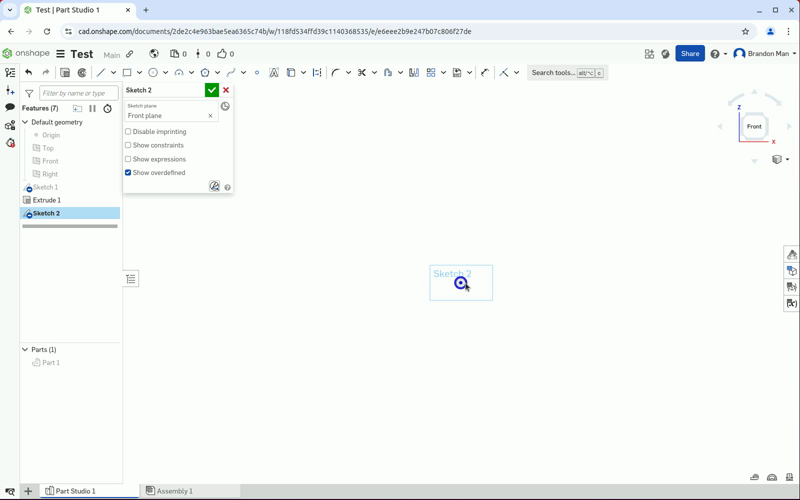
mouse_move(459, 277)
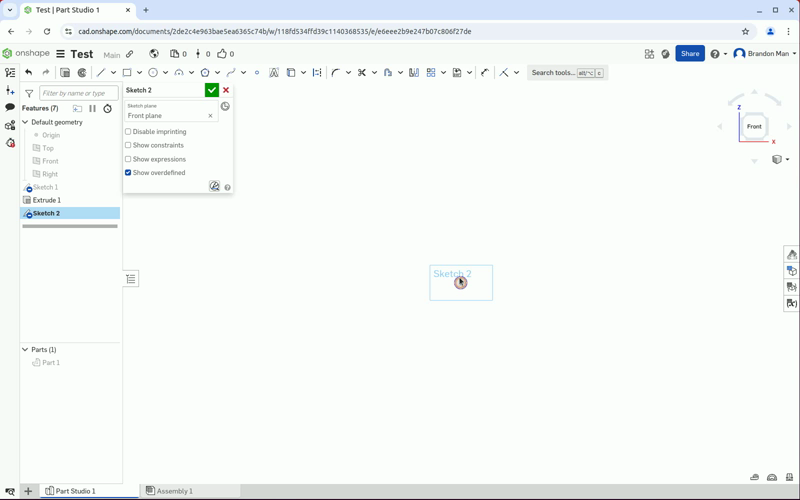
scroll(6)
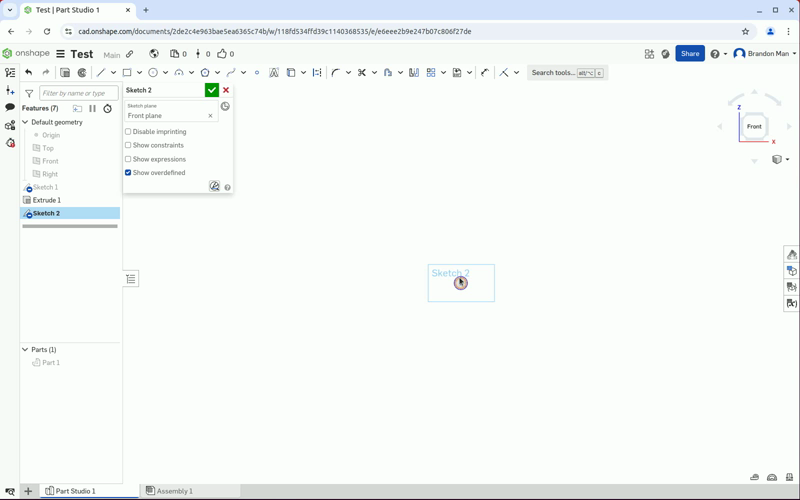
scroll(6)
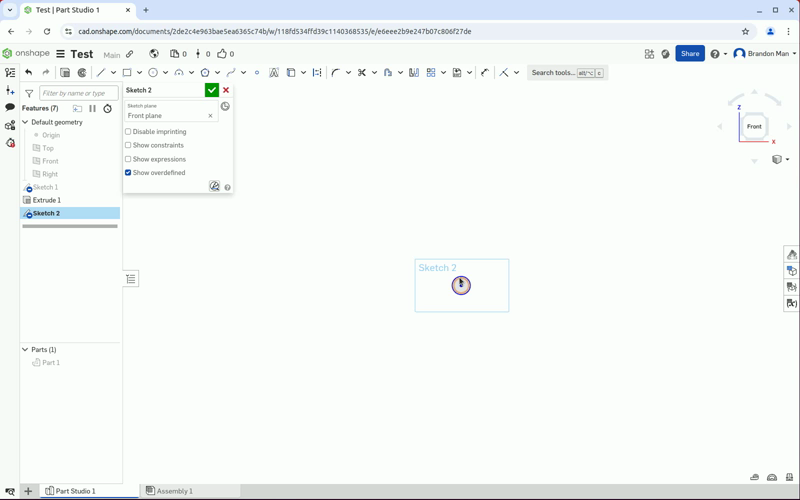
scroll(6)
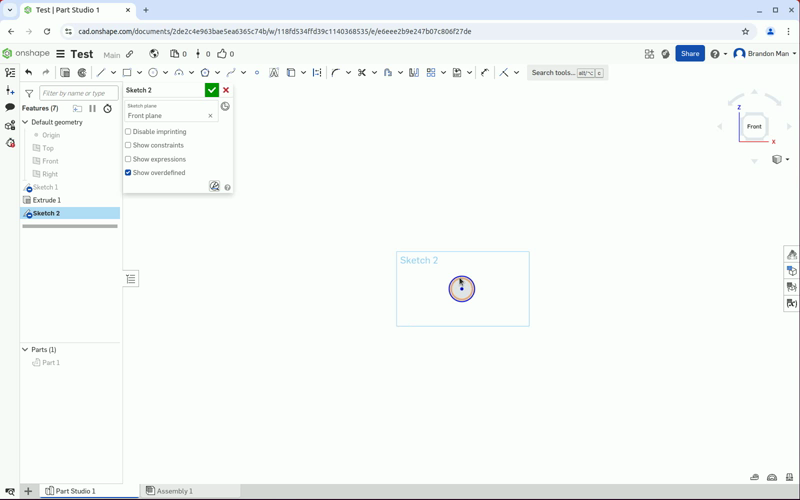
scroll(6)
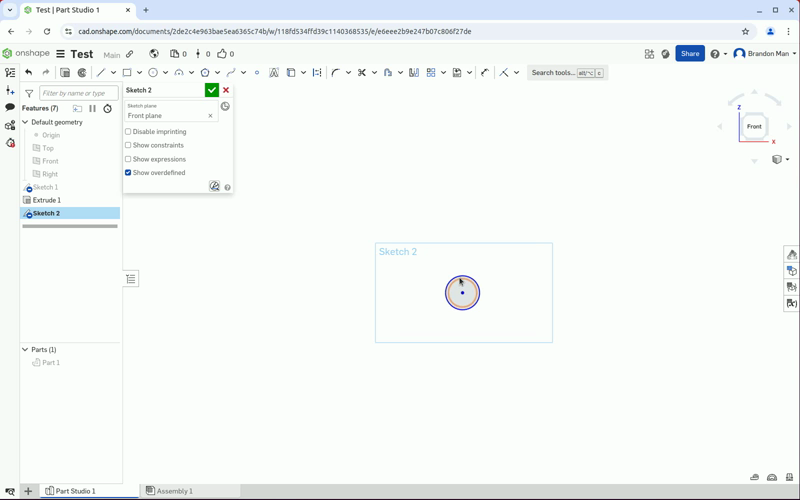
scroll(6)
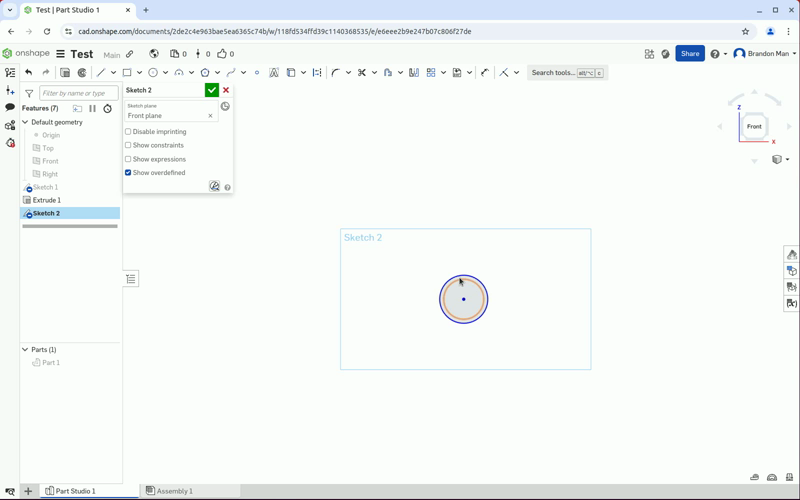
scroll(6)
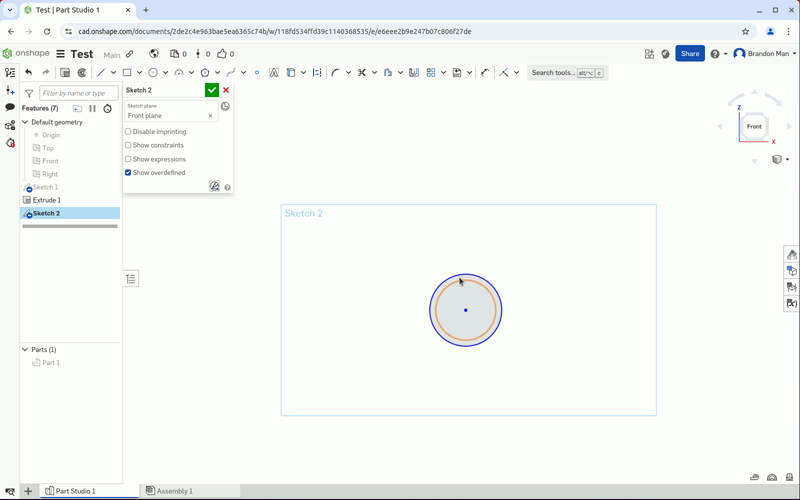
scroll(6)
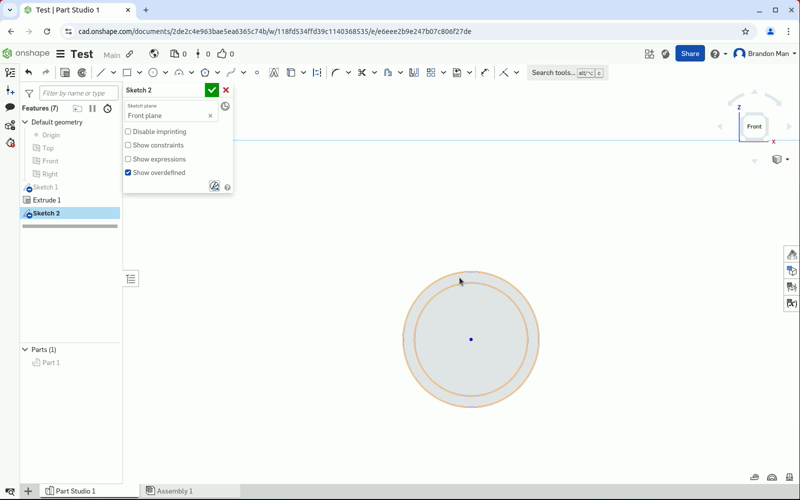
click(459, 277)
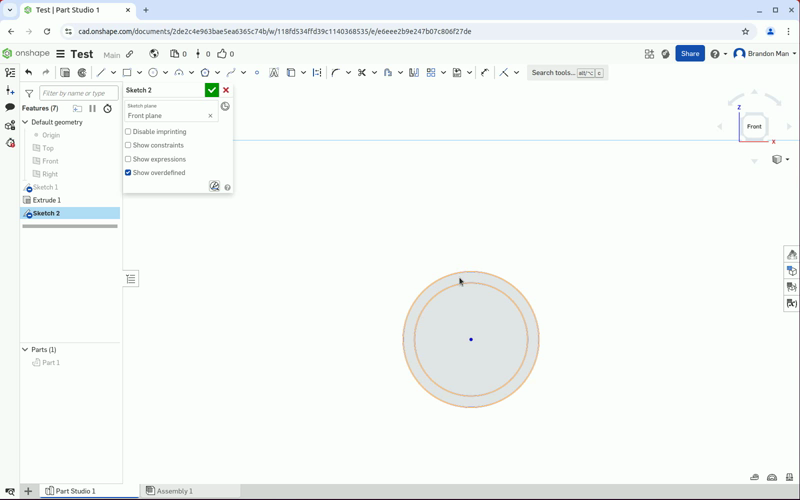
scroll(-6)
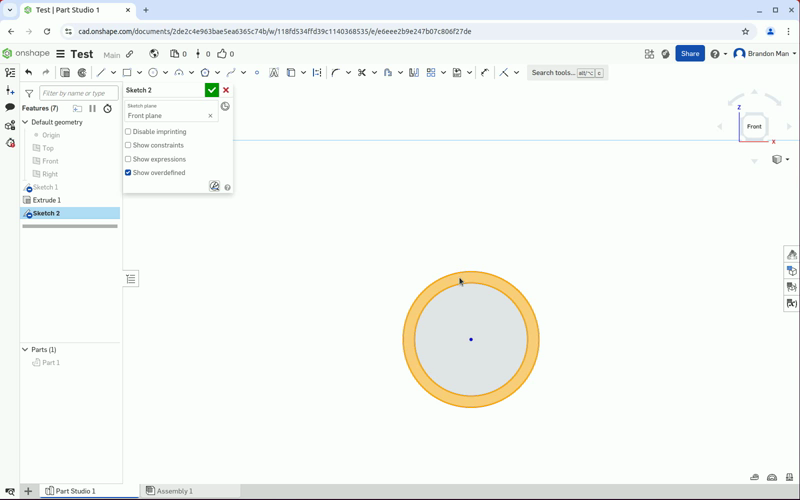
scroll(-6)
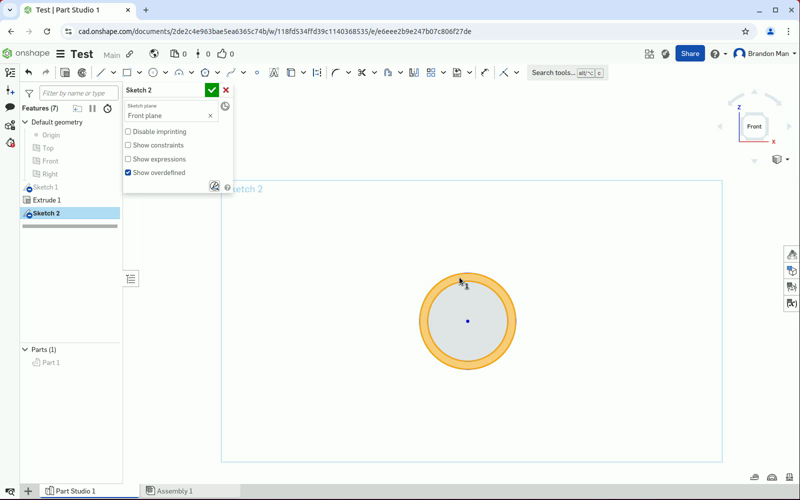
scroll(-6)
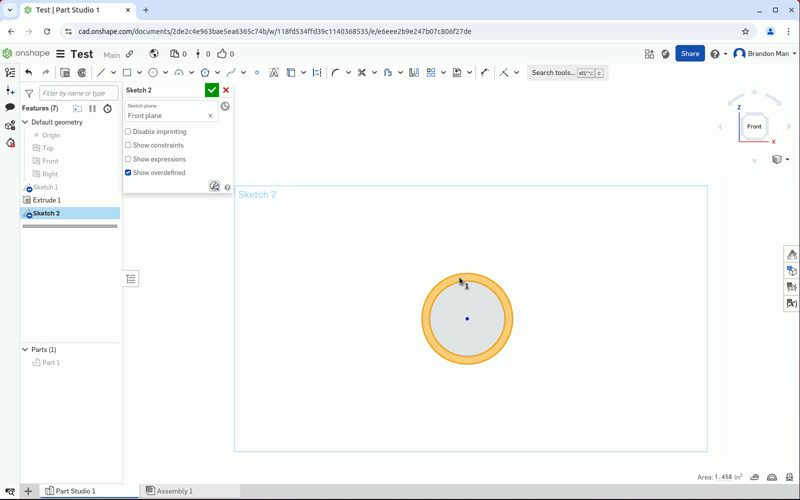
scroll(-6)
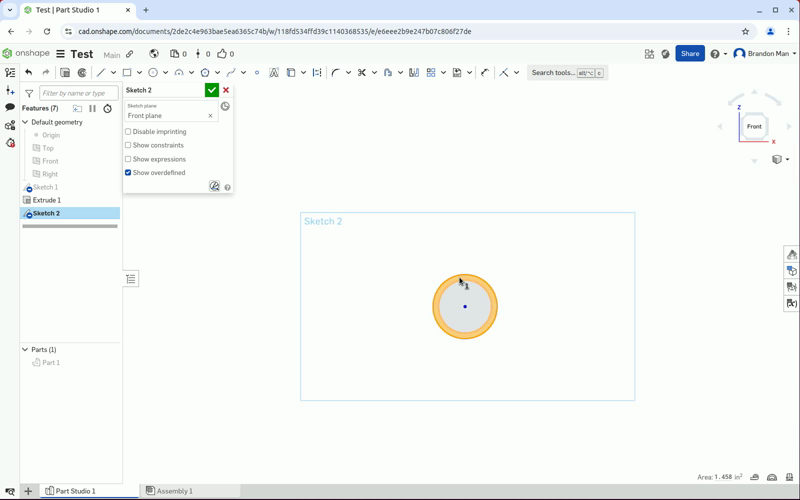
scroll(-6)
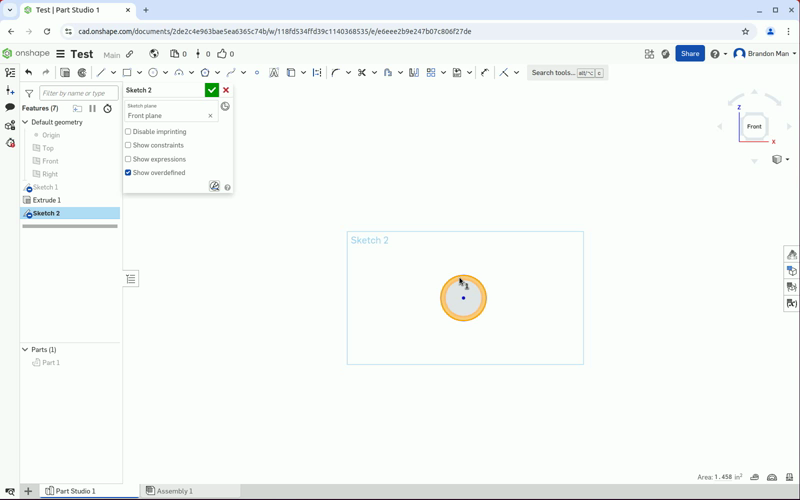
scroll(-6)
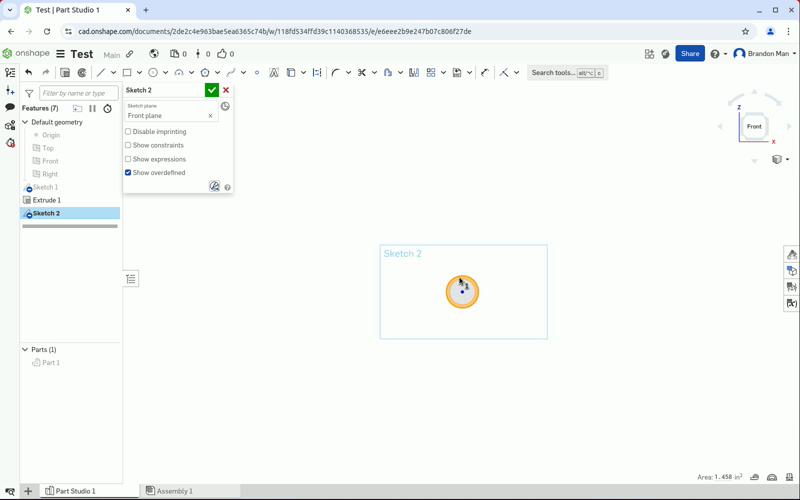
scroll(-6)
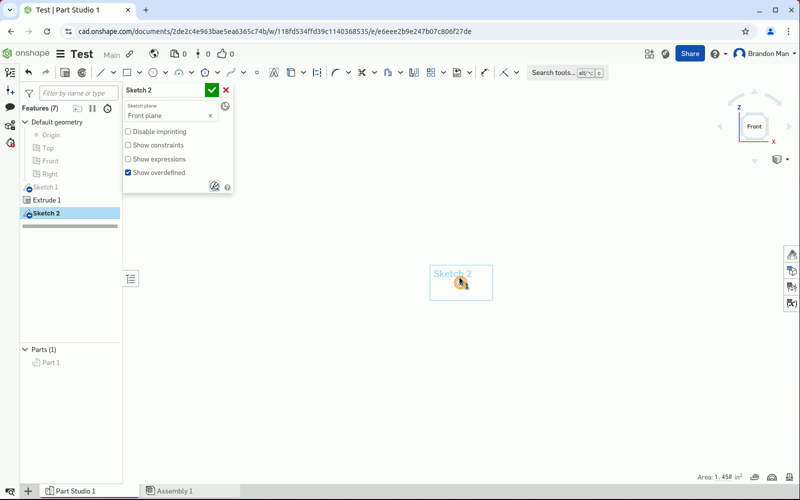
mouse_move(73, 352)
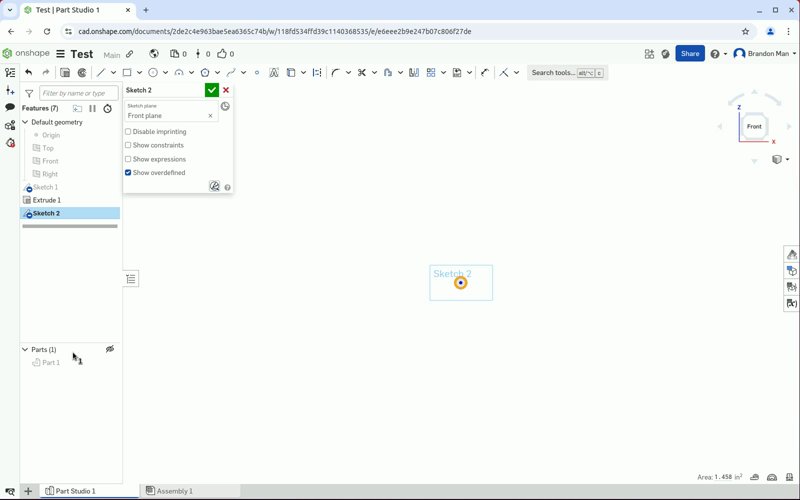
key(shift+y)
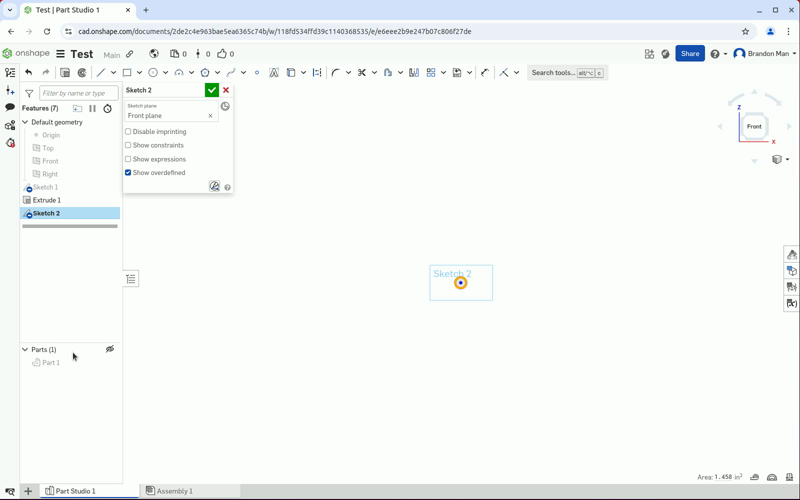
key(shift+e)
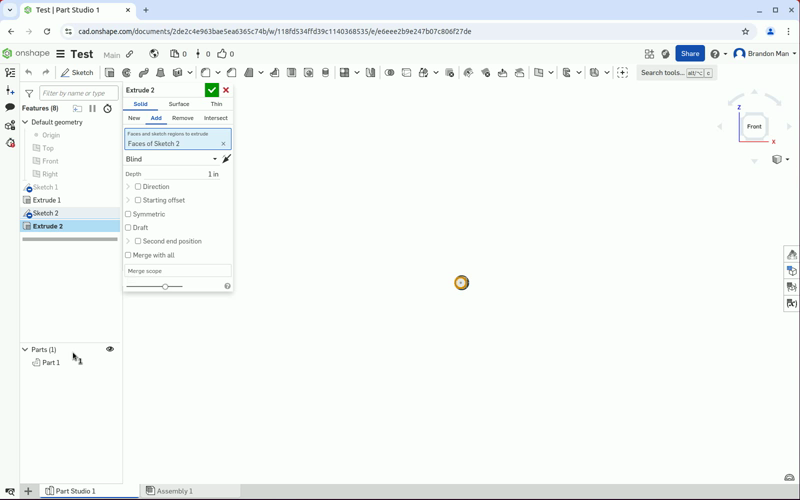
mouse_move(143, 106)
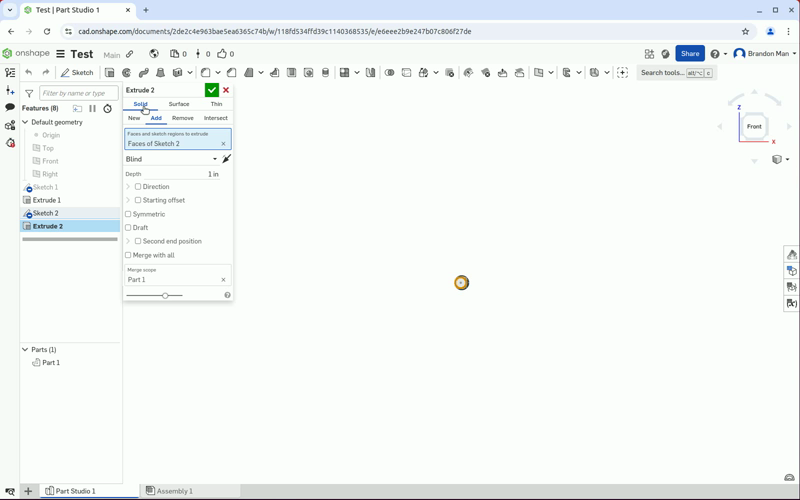
click(143, 106)
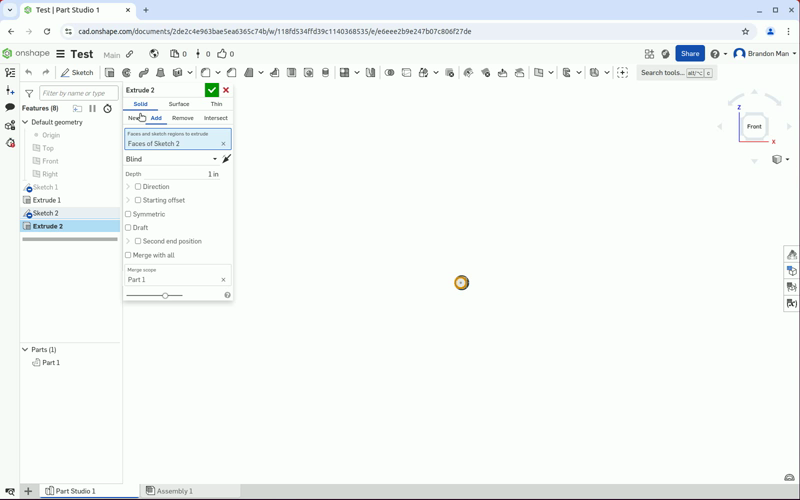
mouse_move(137, 120)
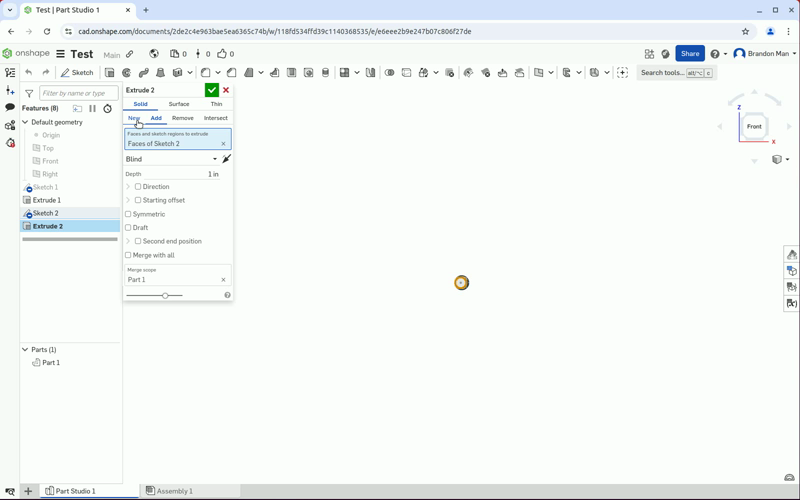
click(137, 120)
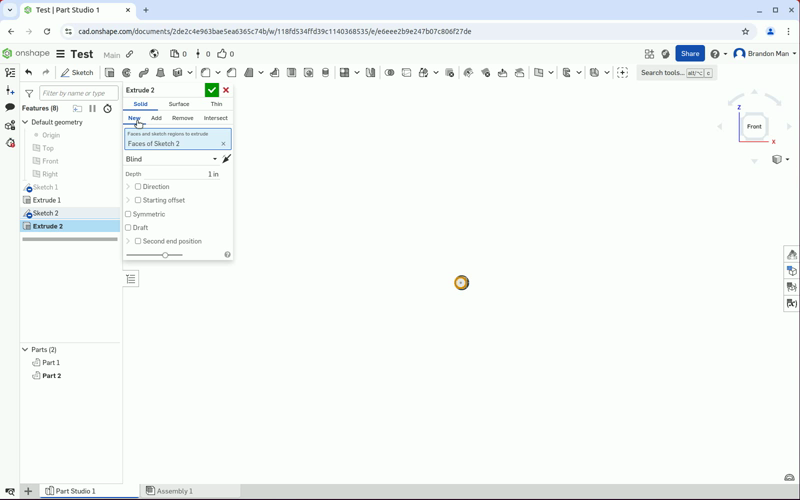
key(tab, 4)
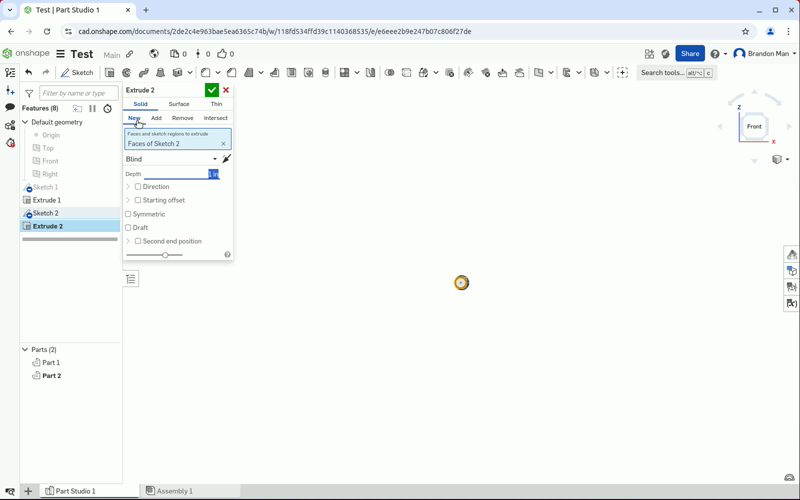
text(23.108)
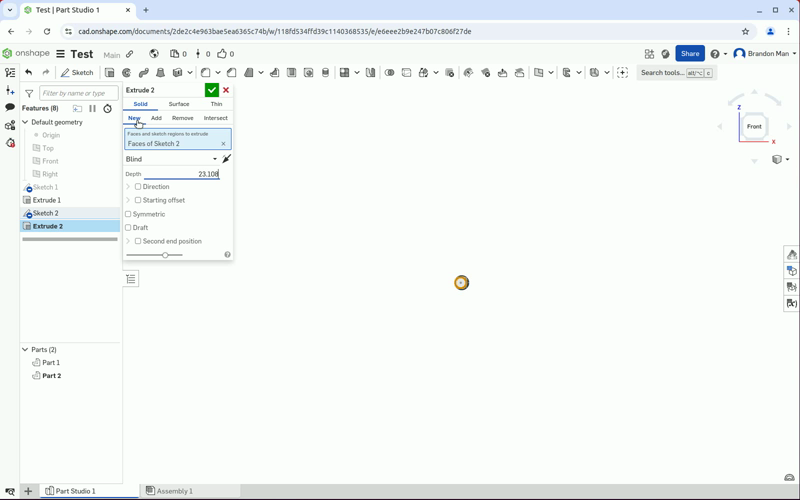
key(enter)
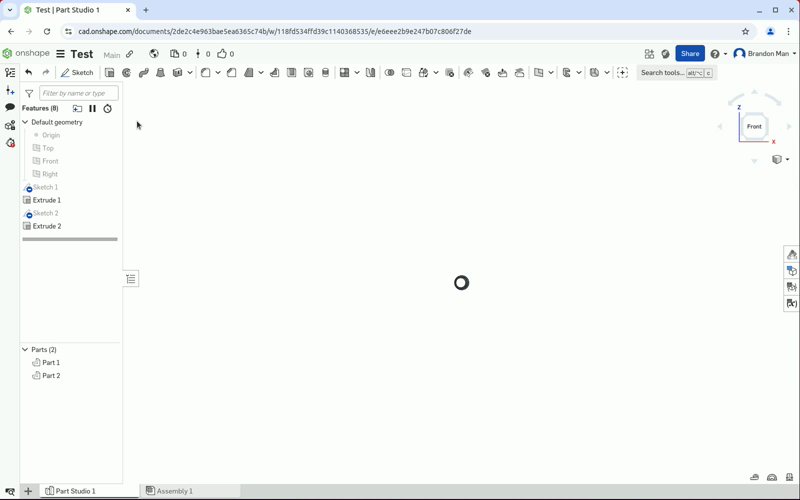
key(shift+h)
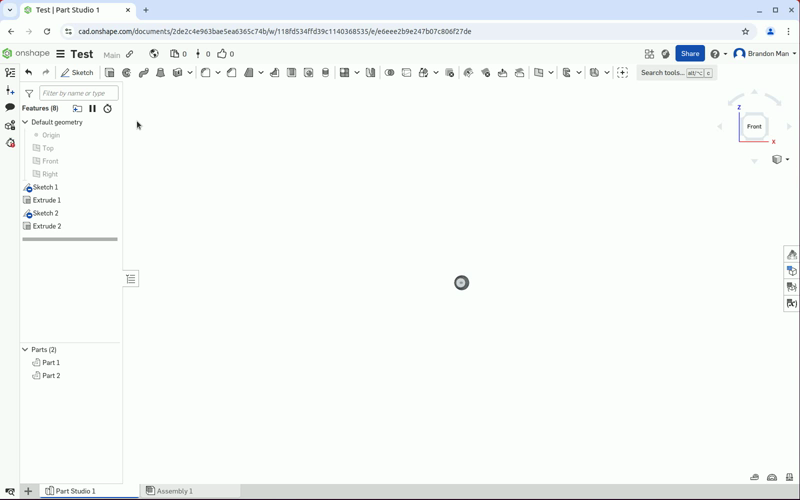
key(shift+h)
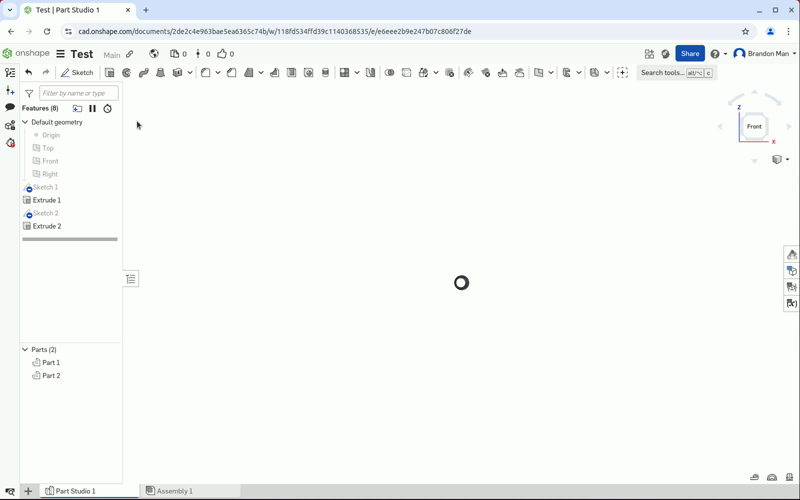
mouse_move(73, 189)
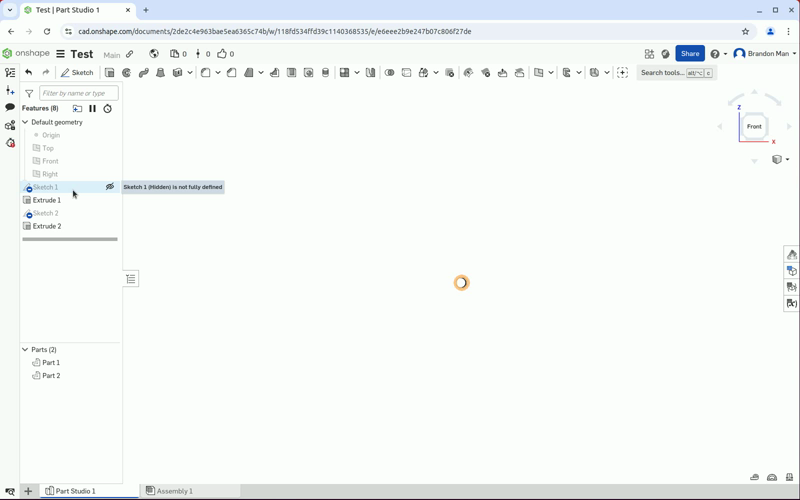
click(73, 189)
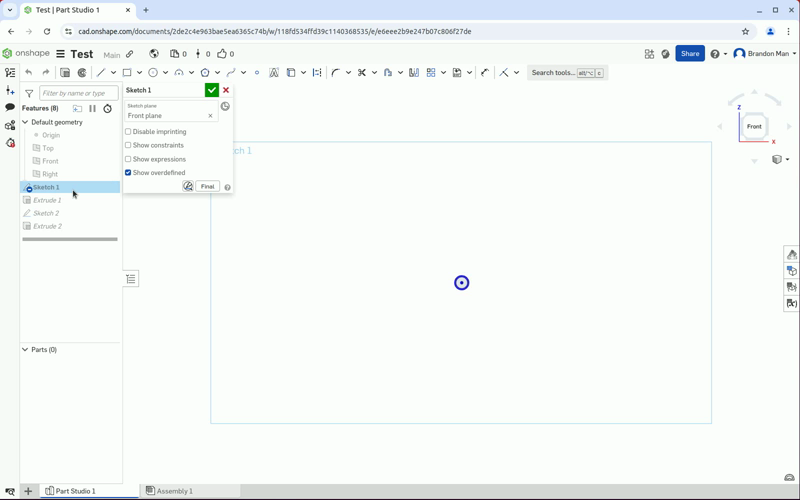
mouse_move(229, 92)
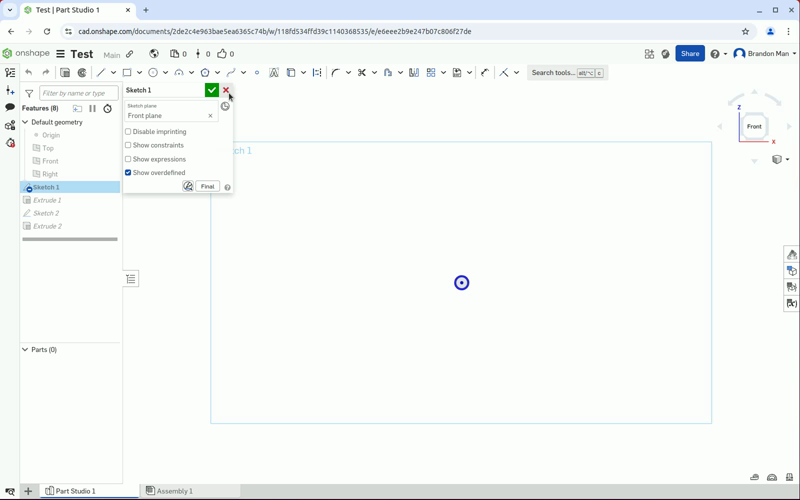
click(229, 92)
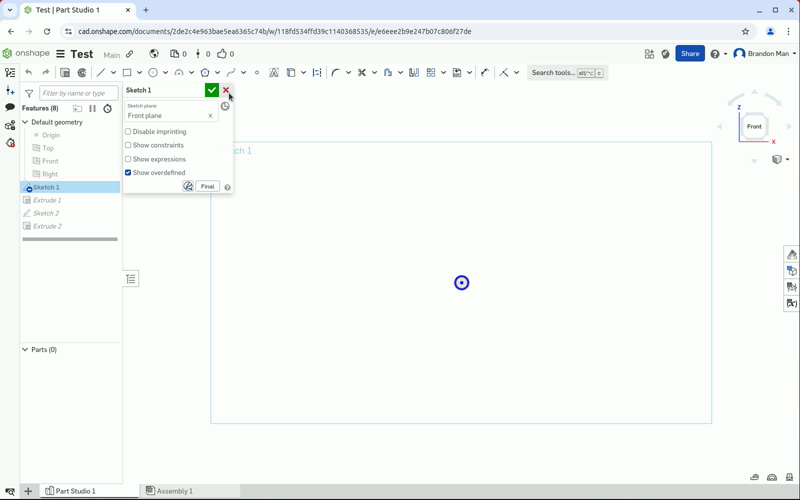
key(shift+s)
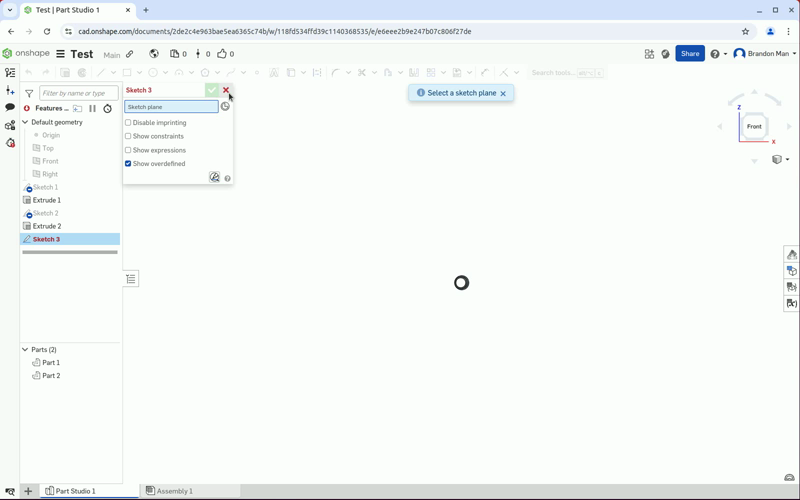
mouse_move(73, 163)
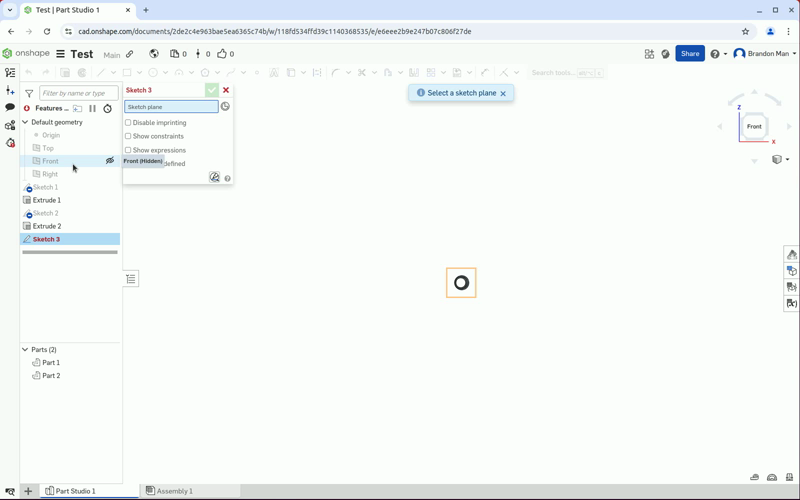
click(73, 163)
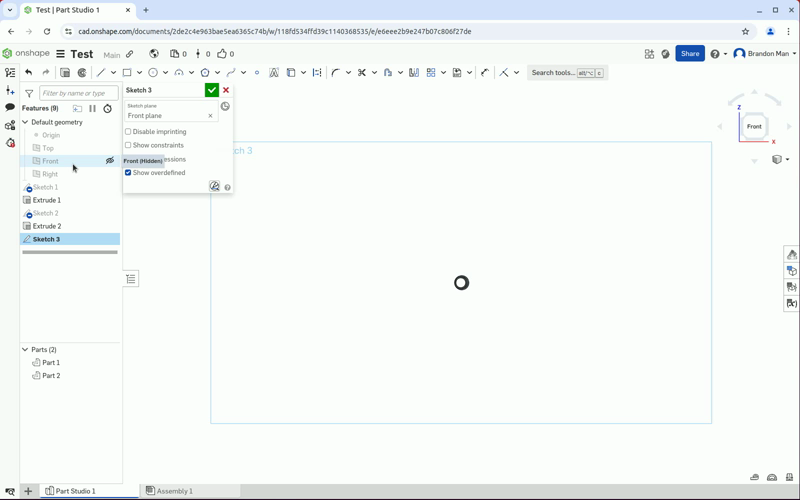
mouse_move(73, 352)
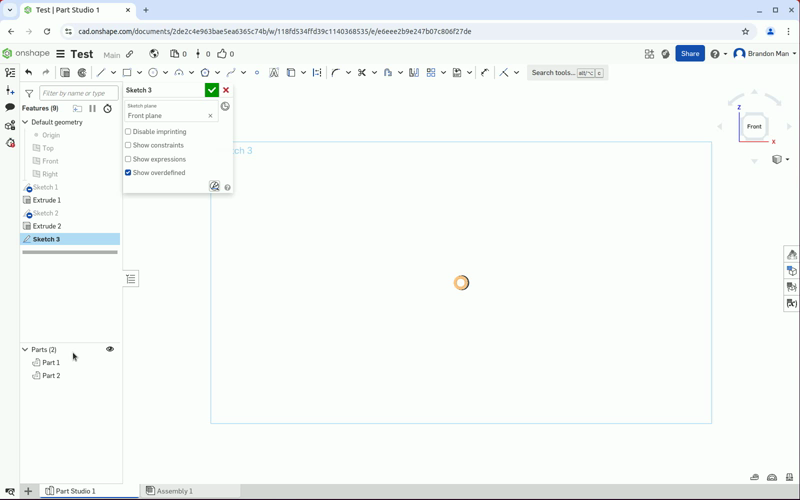
key(y)
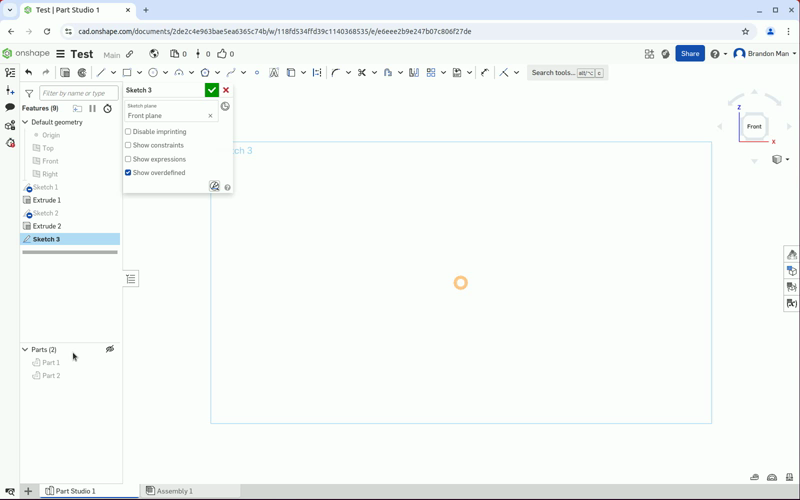
key(c)
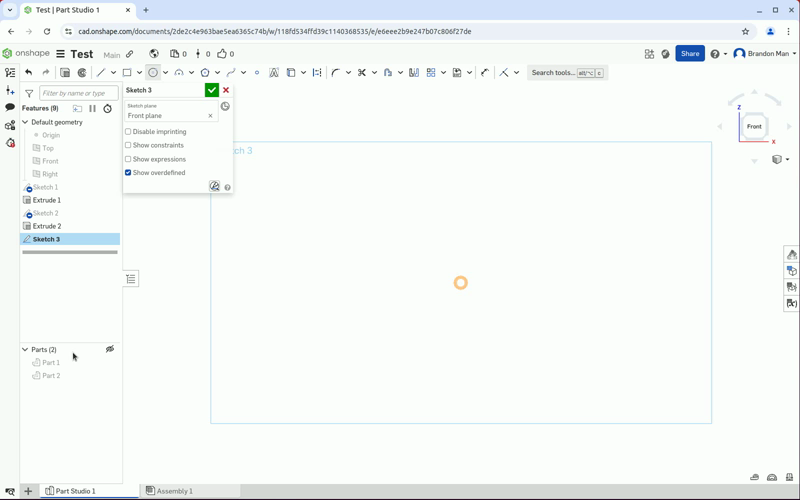
key_down(shift)
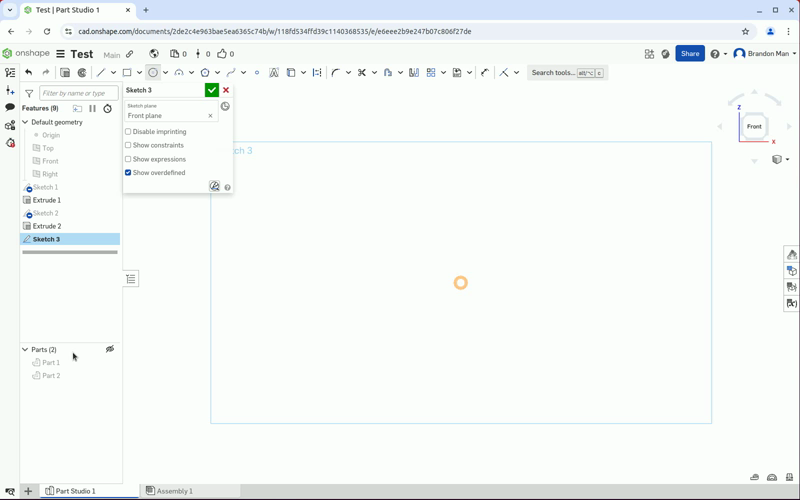
mouse_move(460, 282)
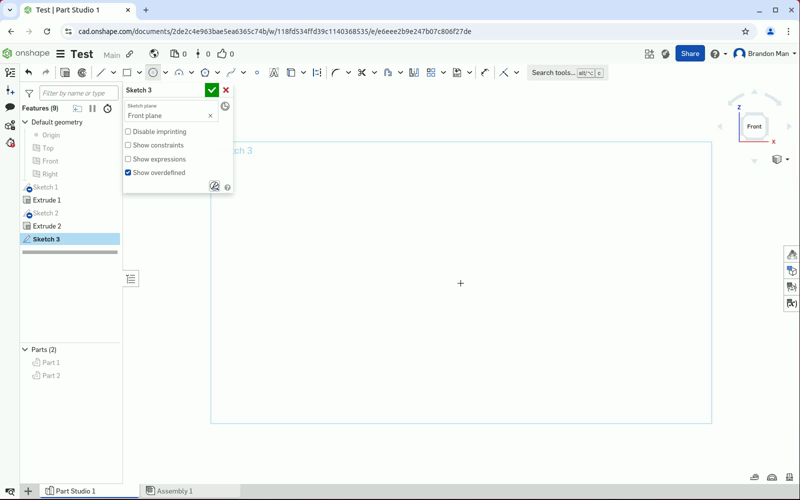
click(460, 282)
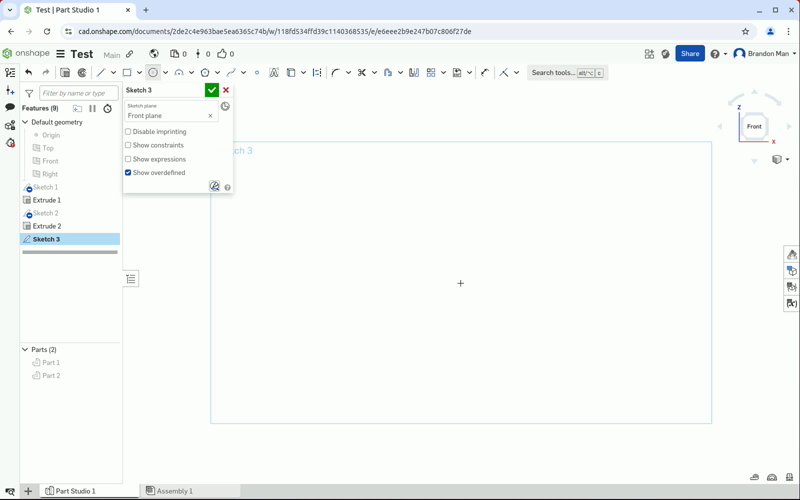
key_up(shift)
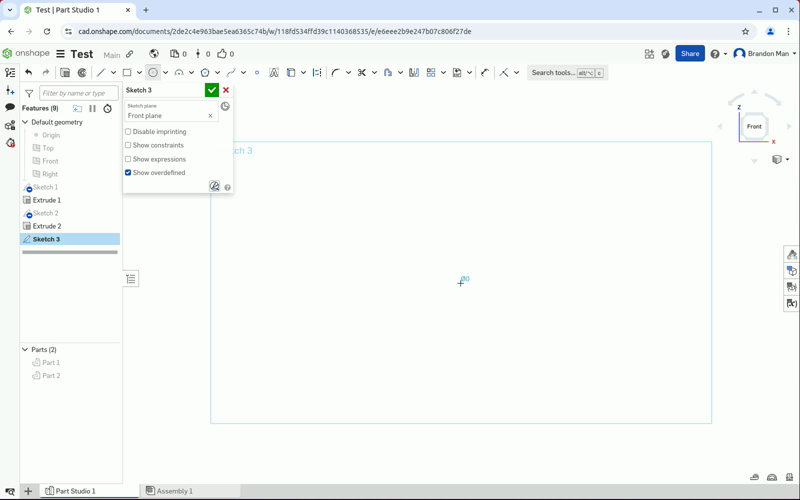
mouse_move(466, 282)
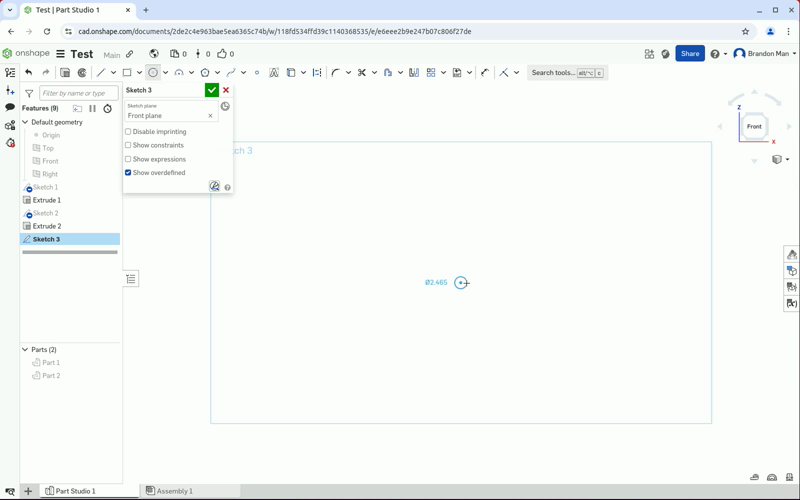
click(466, 282)
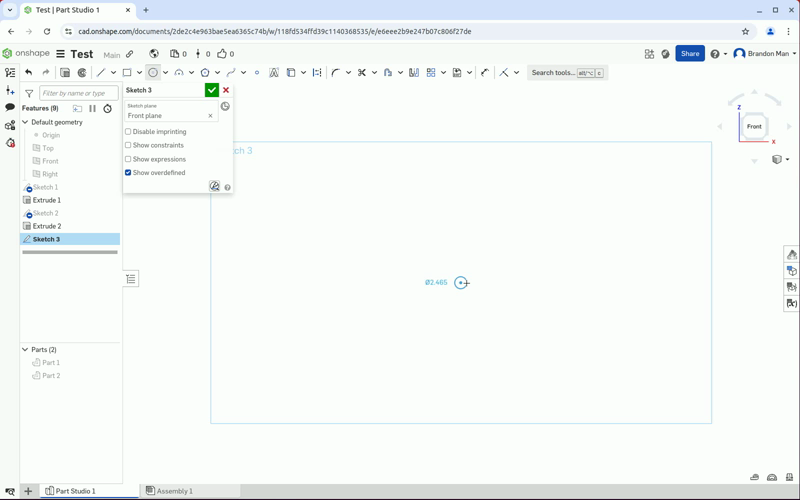
key(esc)
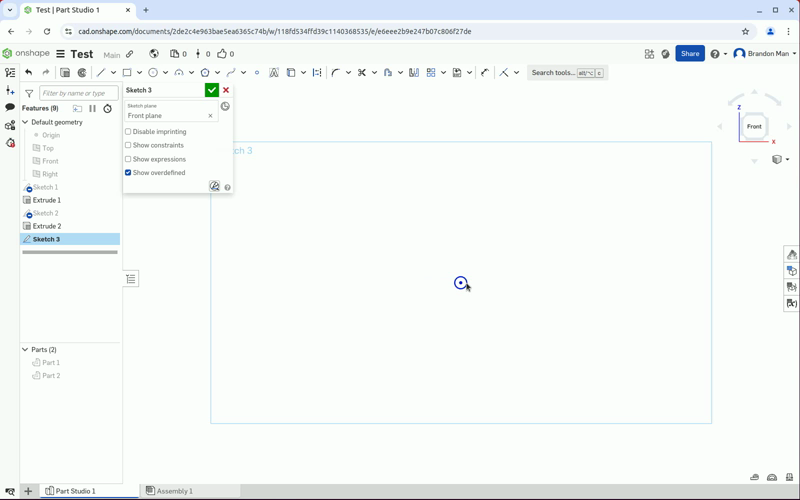
key(c)
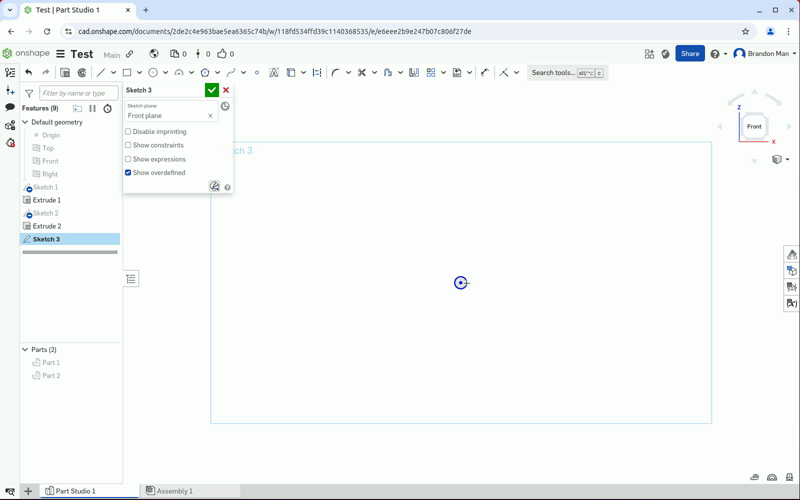
key_down(shift)
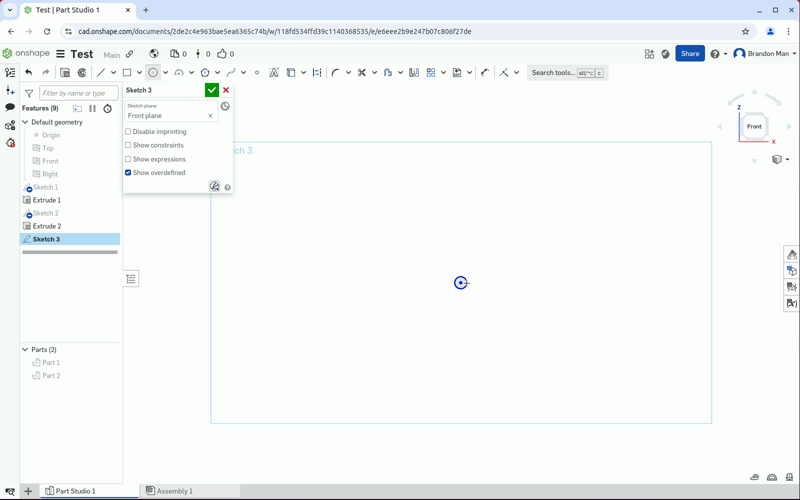
mouse_move(460, 282)
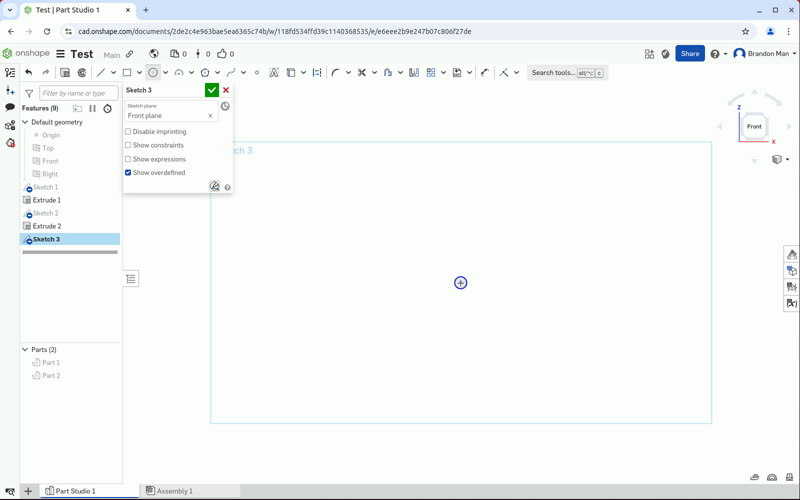
click(460, 282)
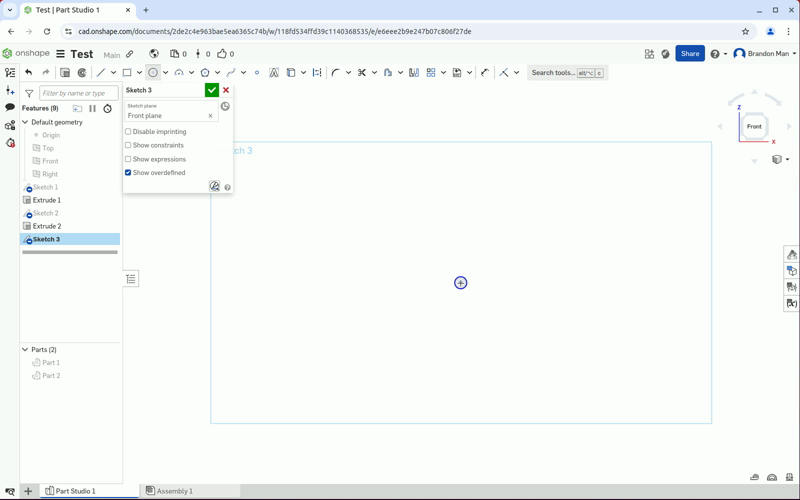
key_up(shift)
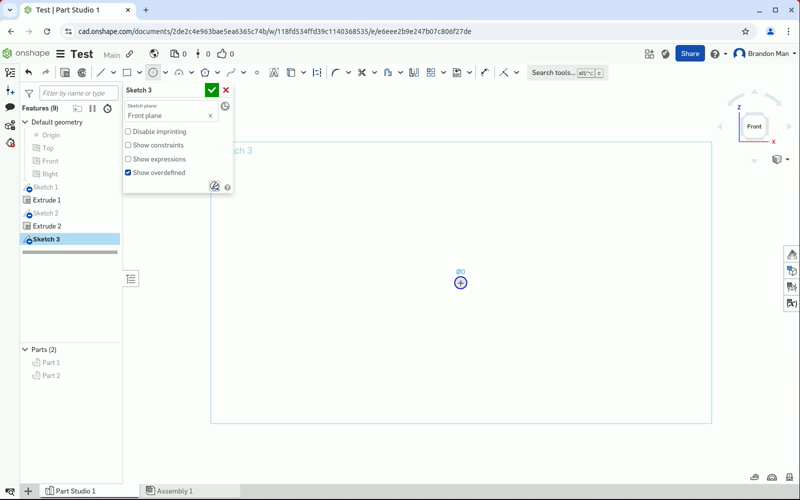
mouse_move(465, 282)
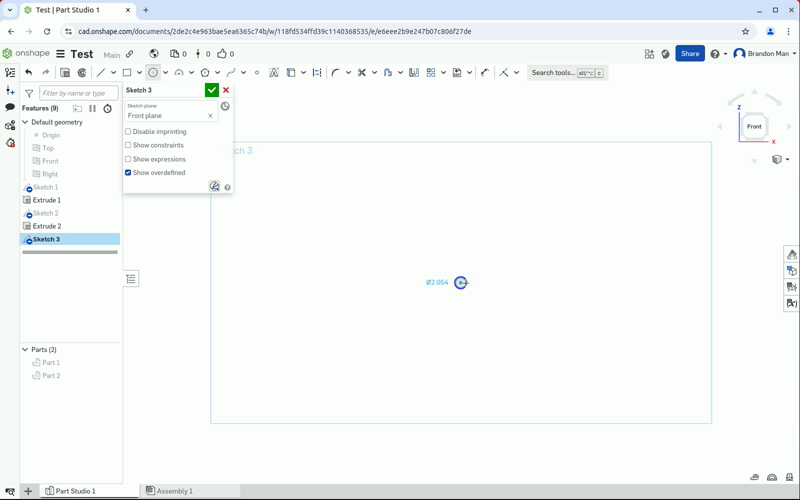
scroll(6)
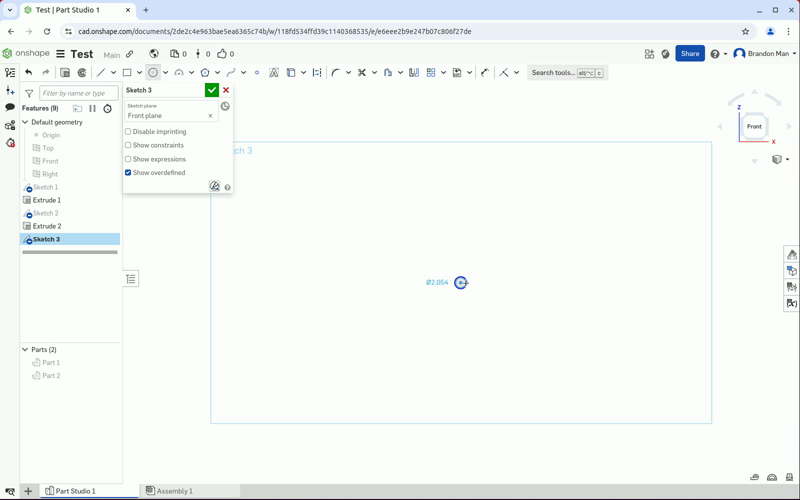
scroll(6)
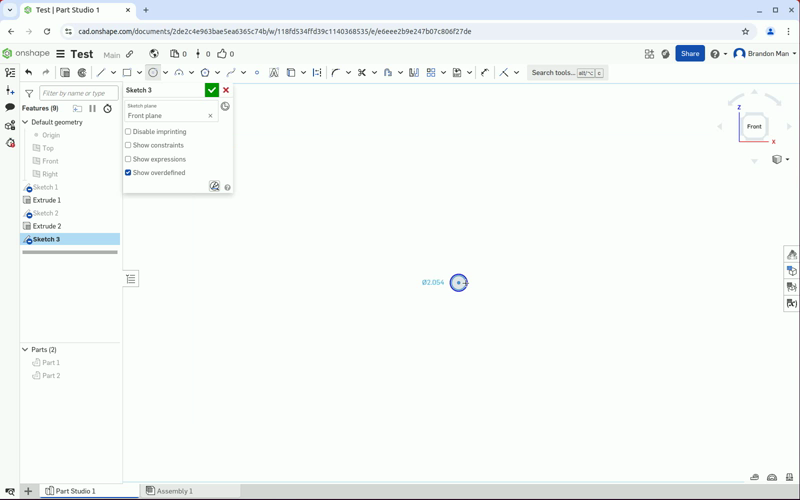
scroll(6)
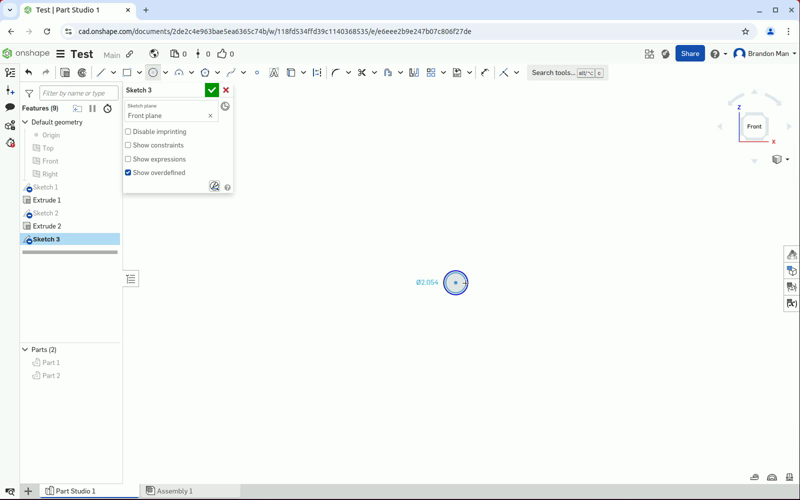
scroll(6)
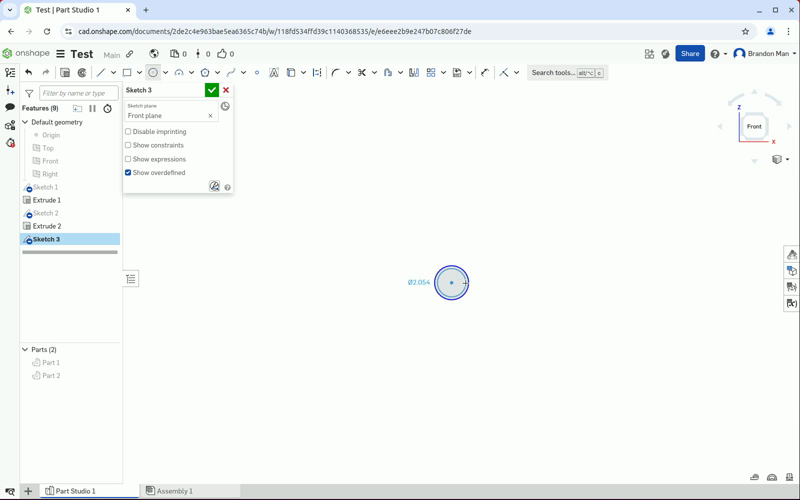
scroll(6)
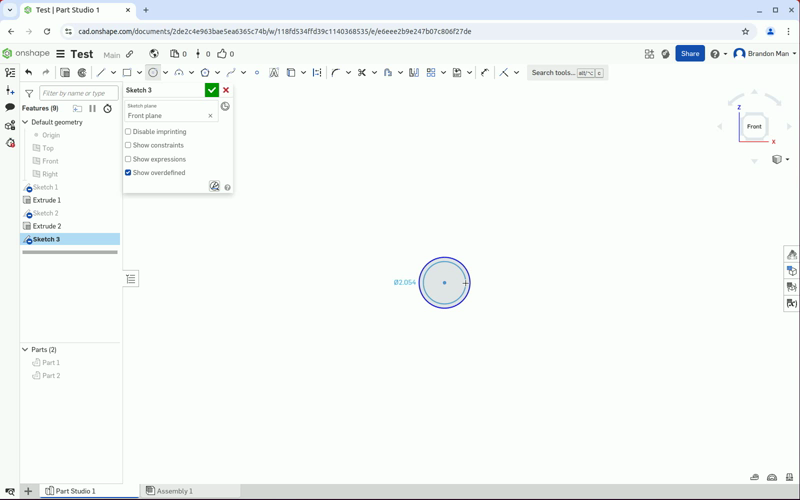
scroll(6)
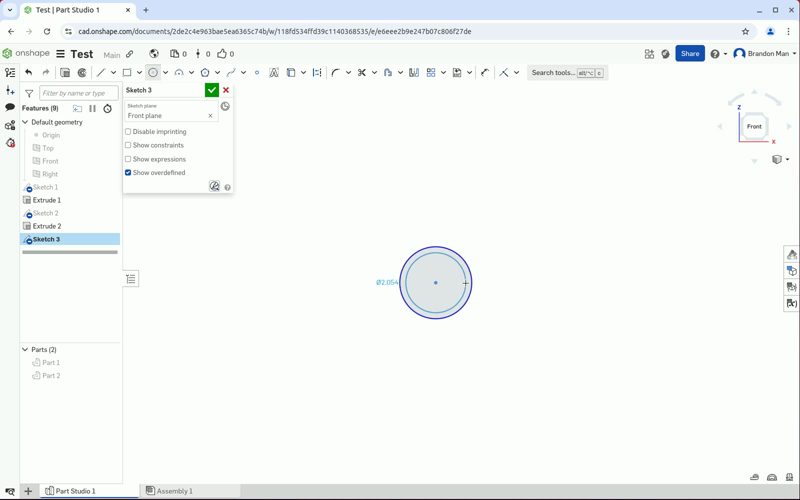
scroll(6)
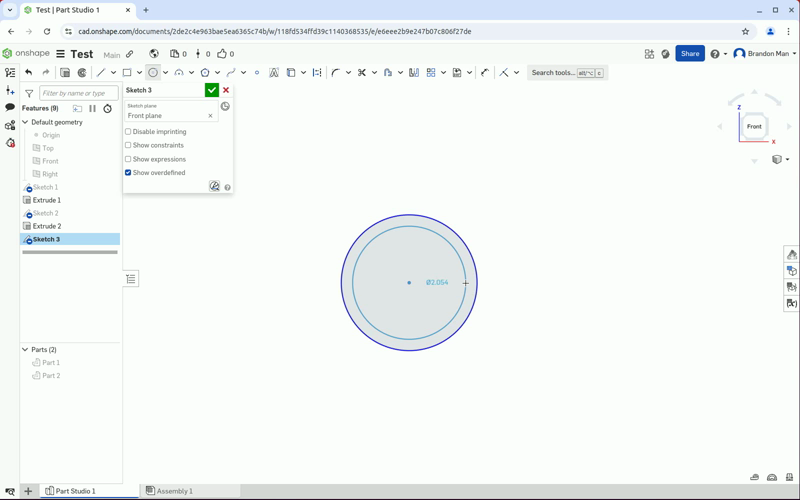
click(465, 282)
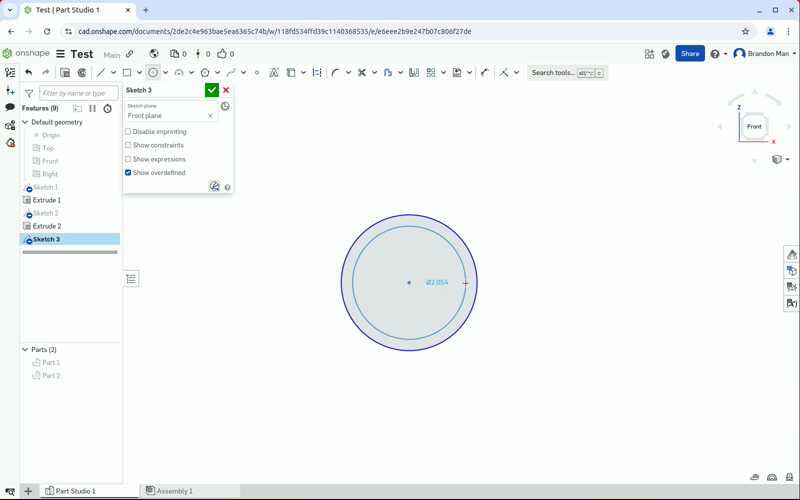
scroll(-6)
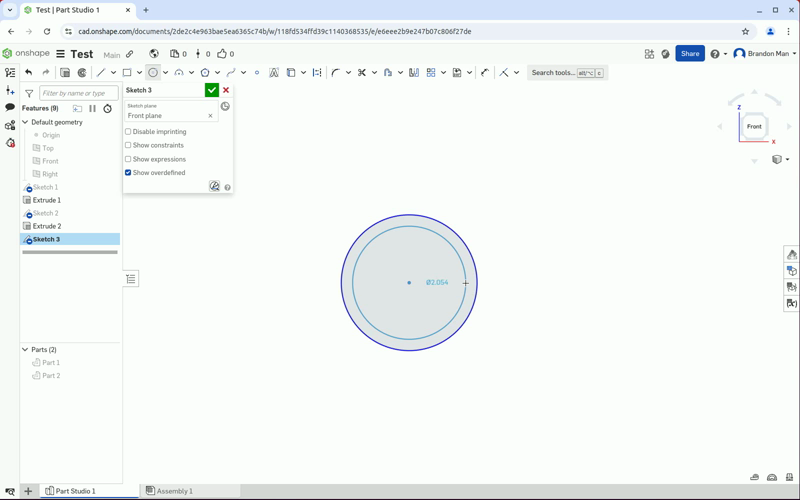
scroll(-6)
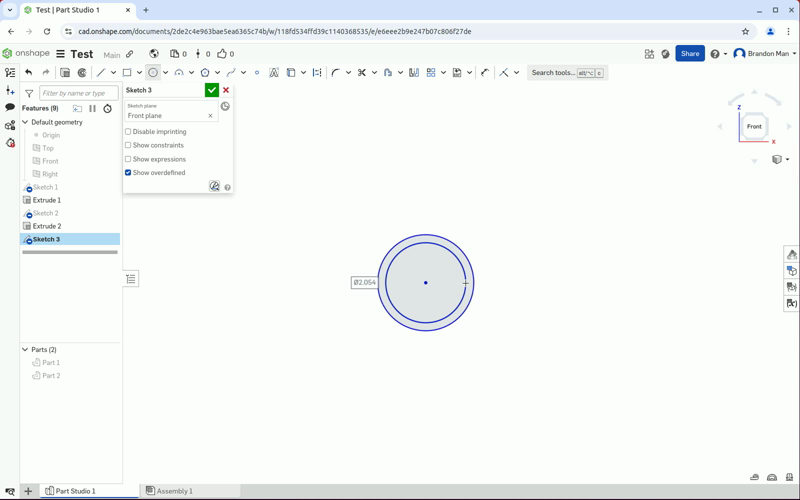
scroll(-6)
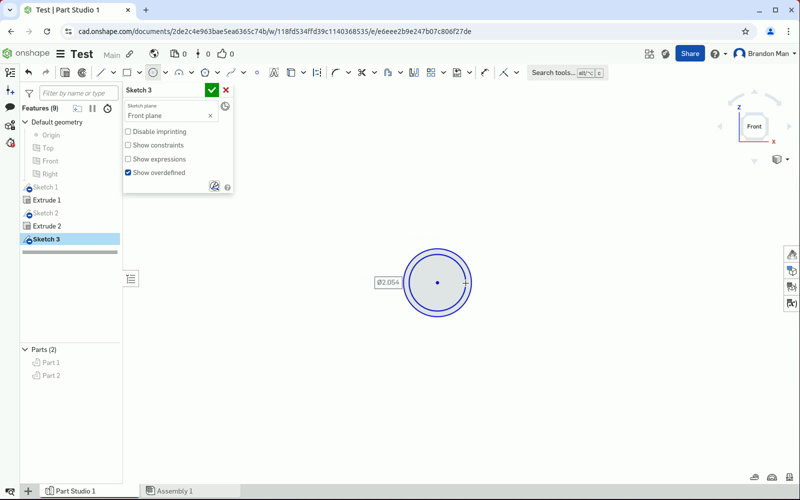
scroll(-6)
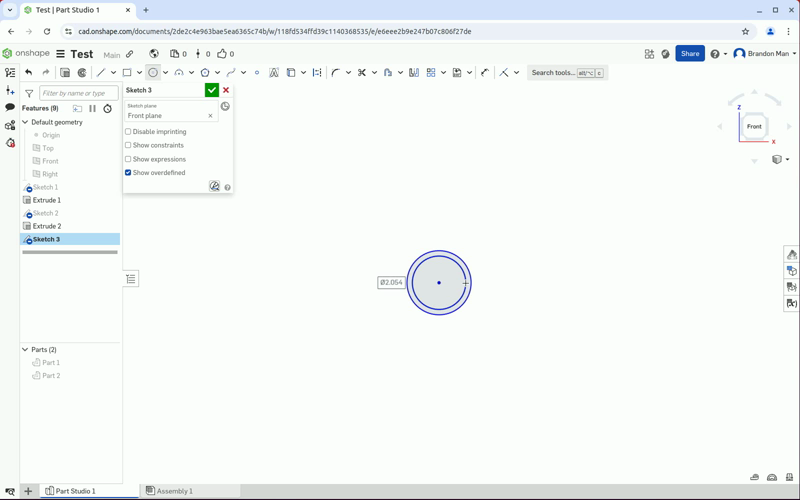
scroll(-6)
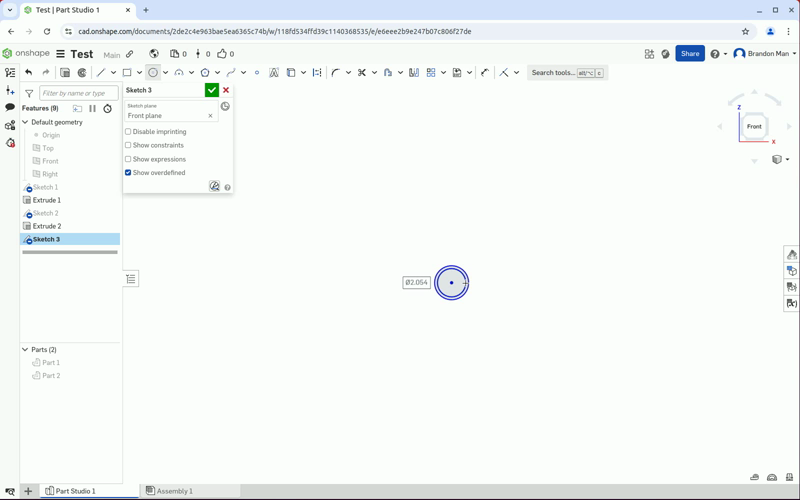
scroll(-6)
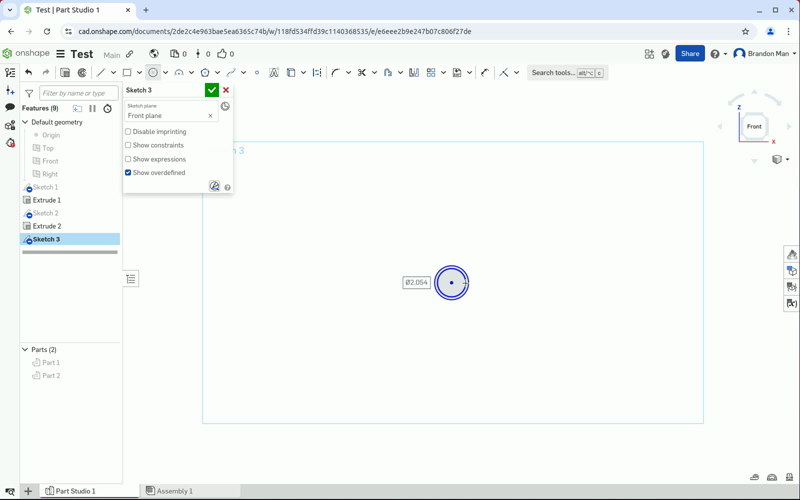
scroll(-6)
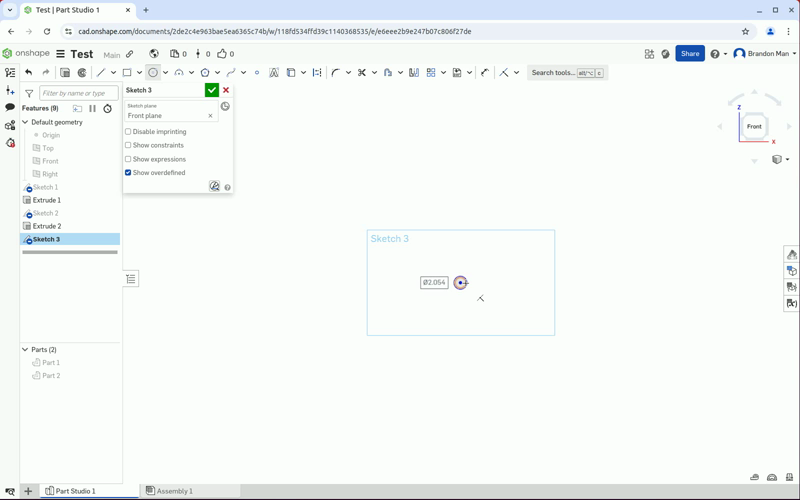
key(esc)
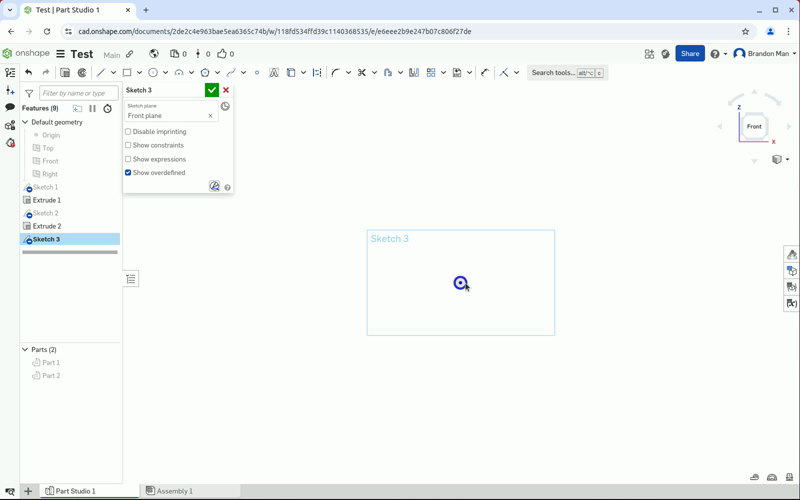
mouse_move(465, 280)
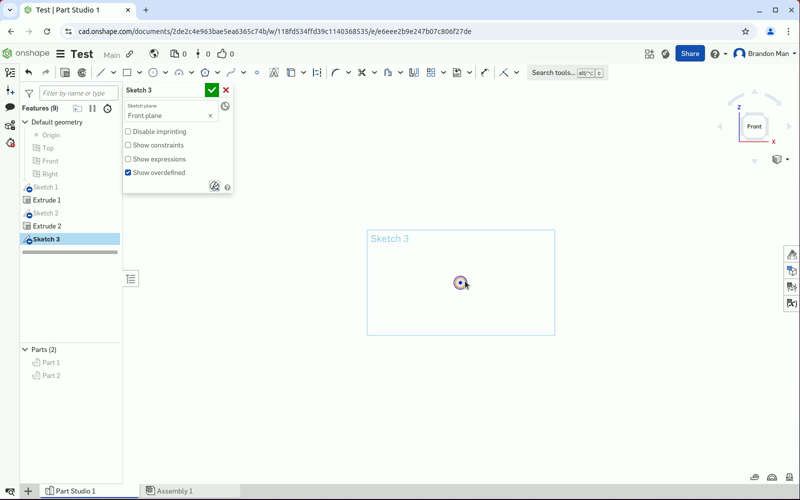
scroll(6)
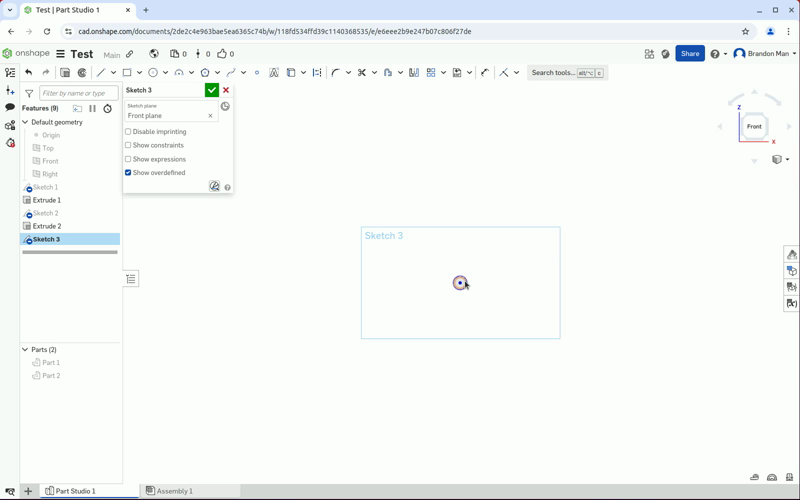
scroll(6)
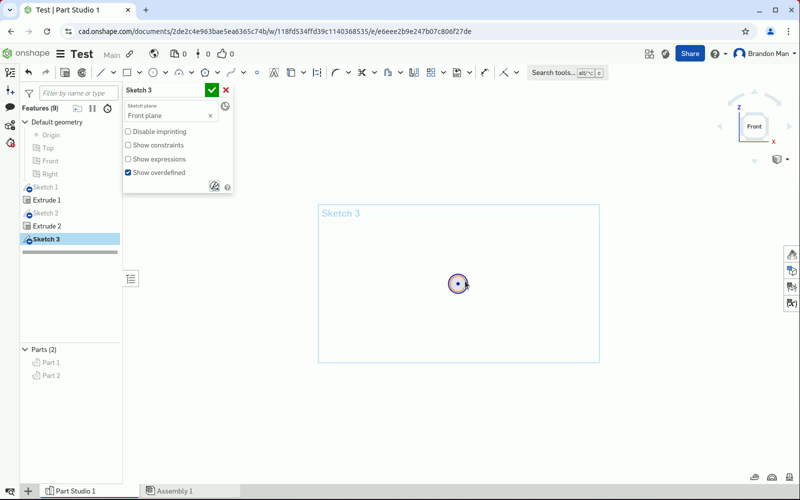
scroll(6)
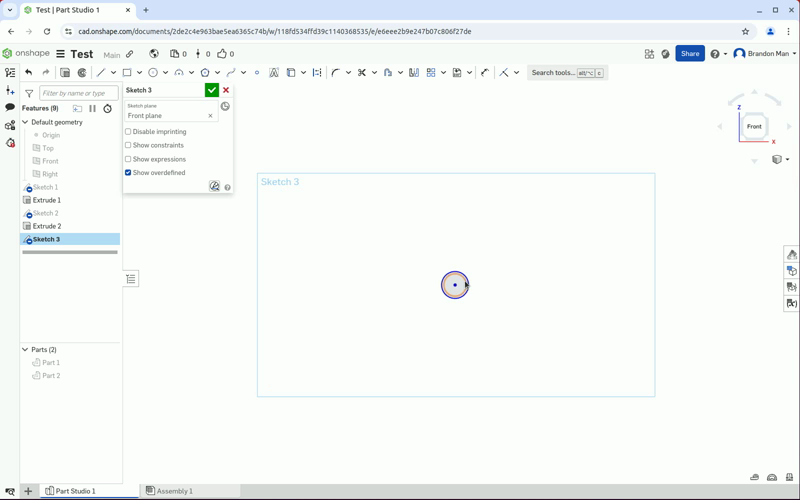
scroll(6)
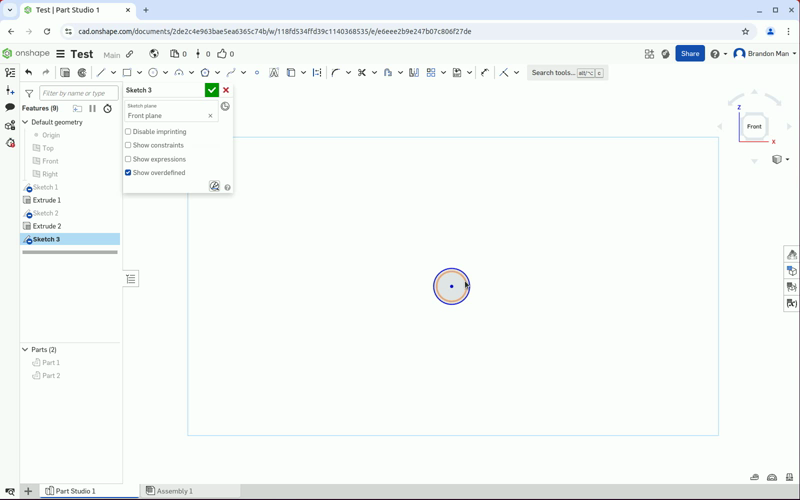
scroll(6)
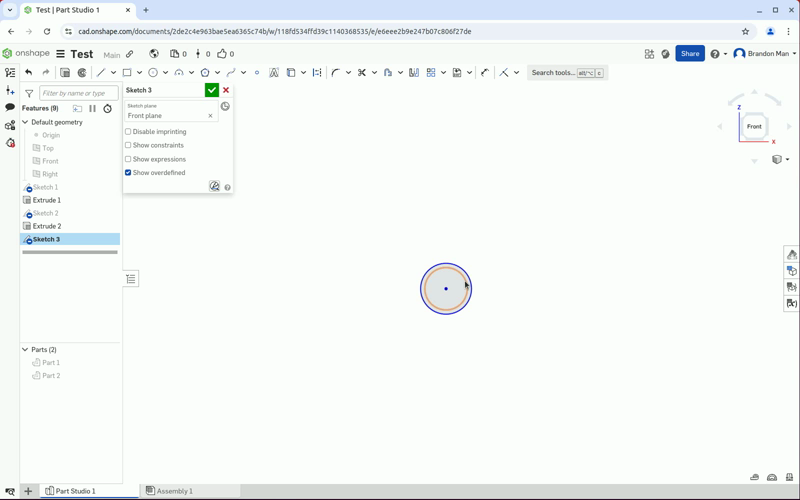
scroll(6)
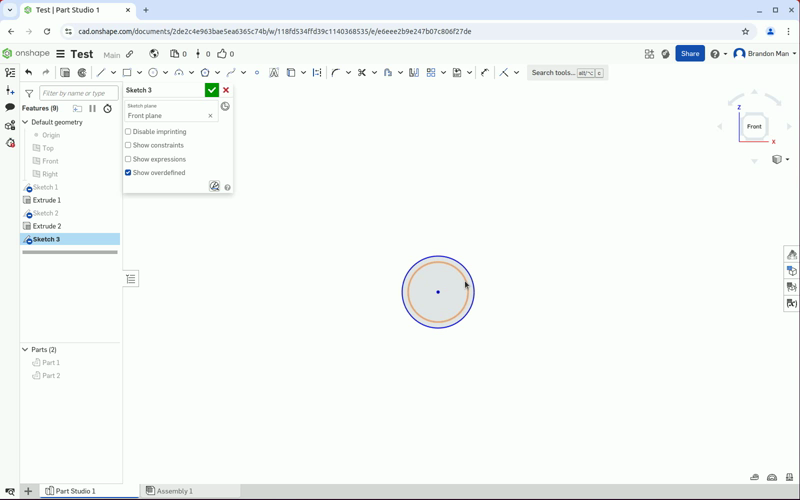
scroll(6)
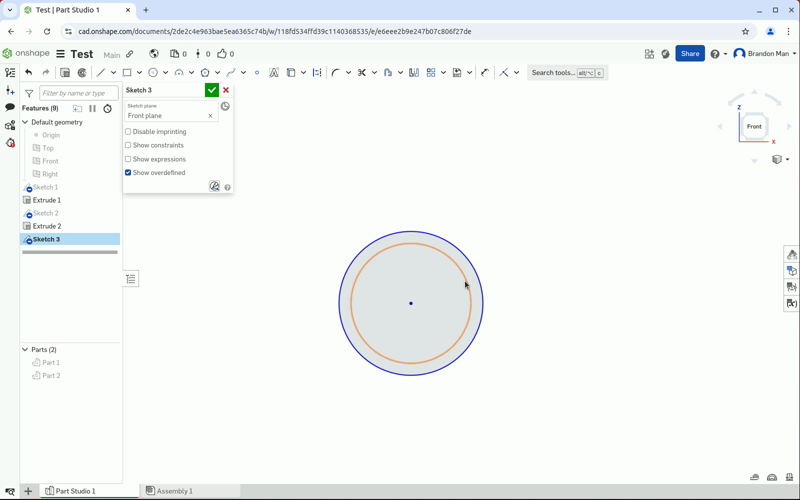
click(465, 280)
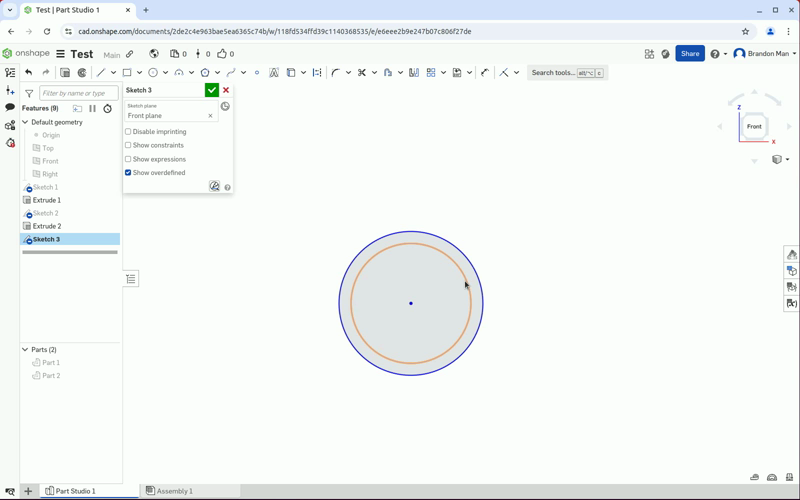
scroll(-6)
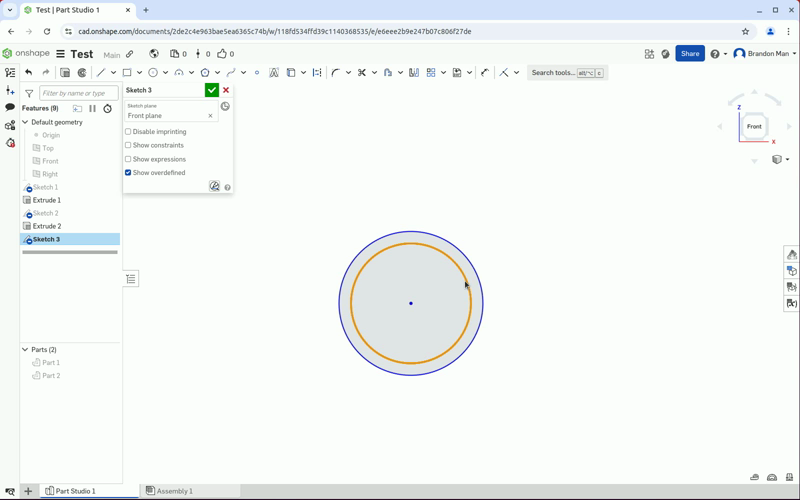
scroll(-6)
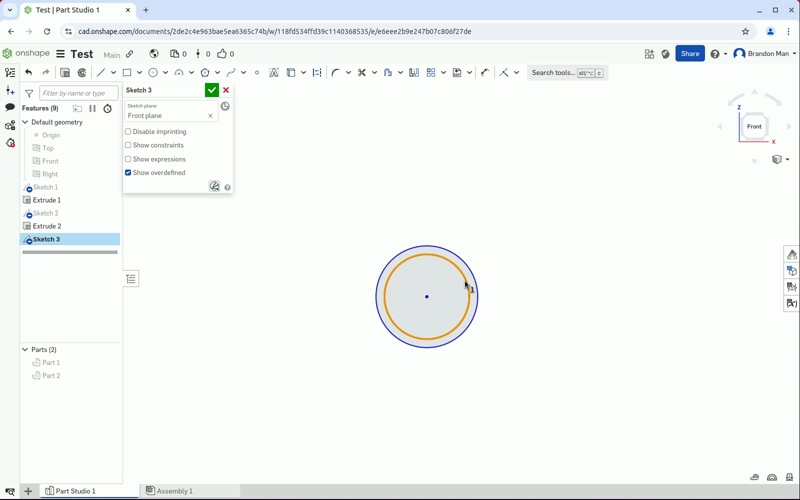
scroll(-6)
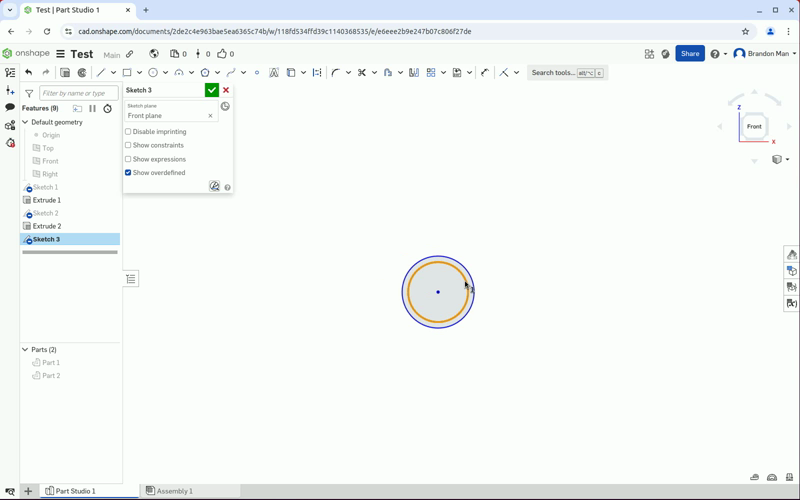
scroll(-6)
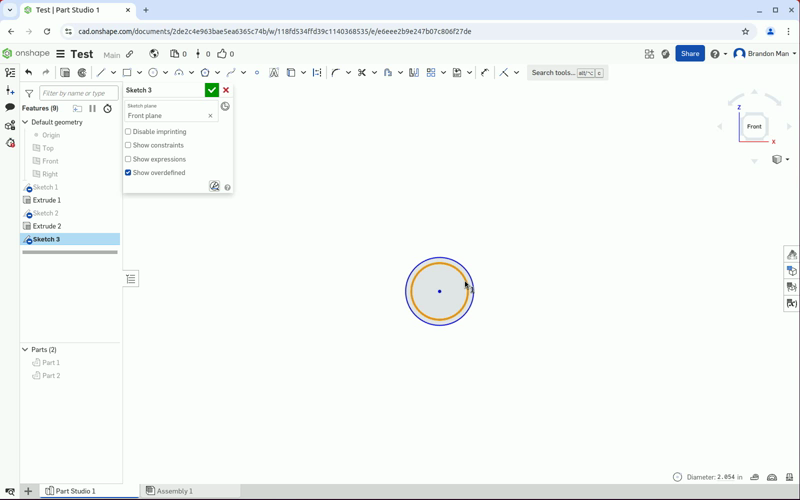
scroll(-6)
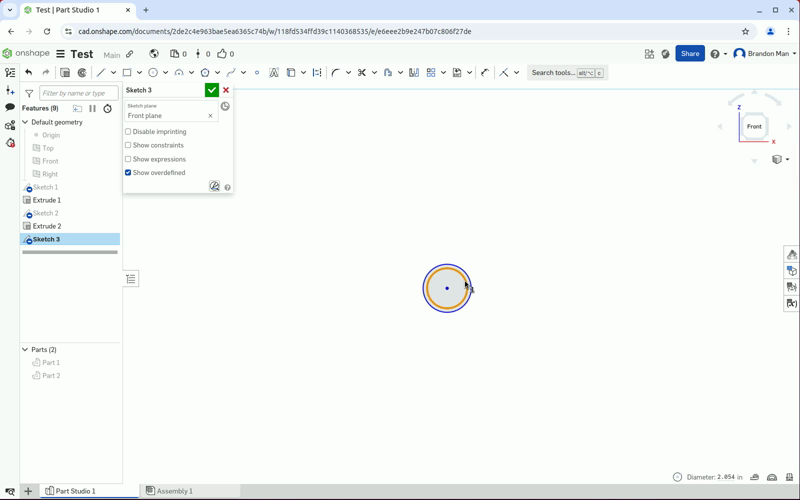
scroll(-6)
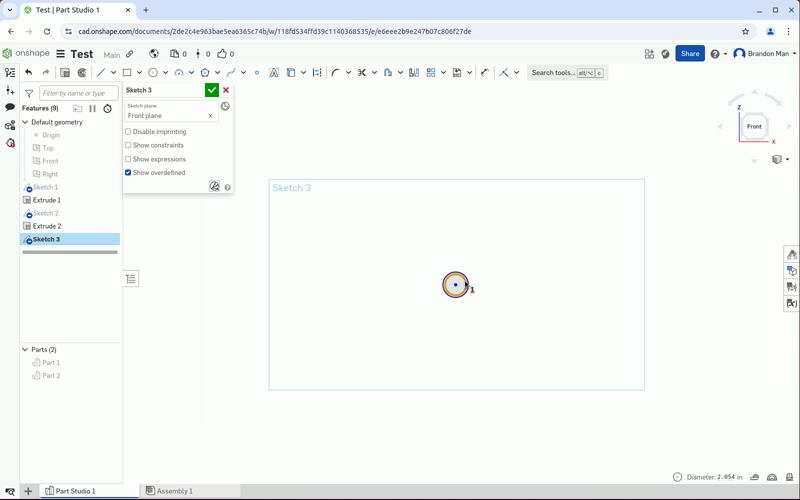
scroll(-6)
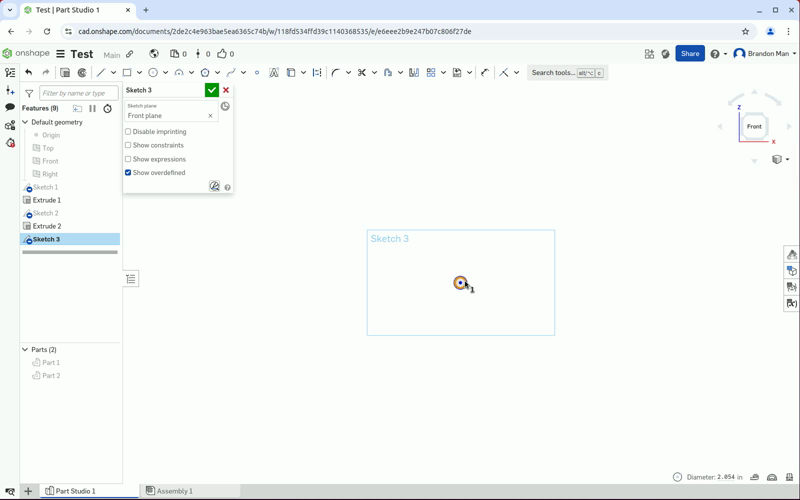
mouse_move(73, 352)
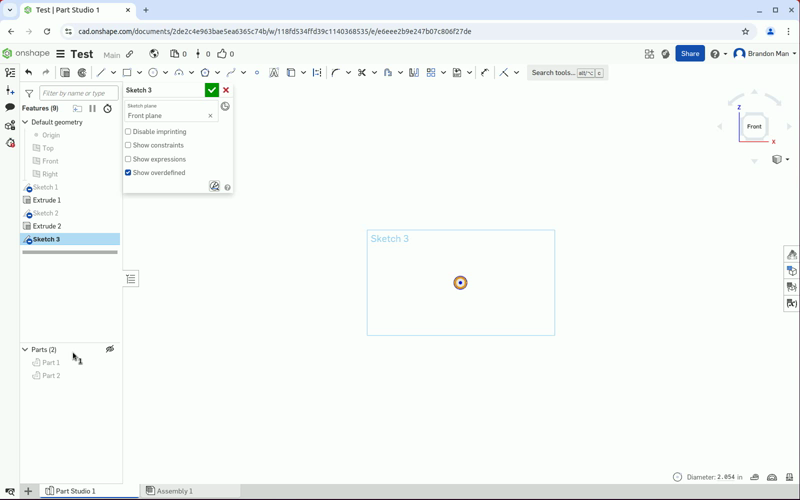
key(shift+y)
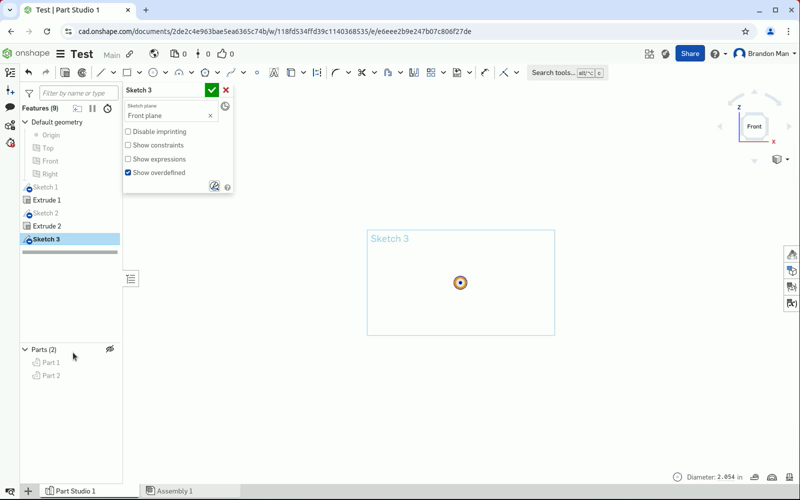
key(shift+e)
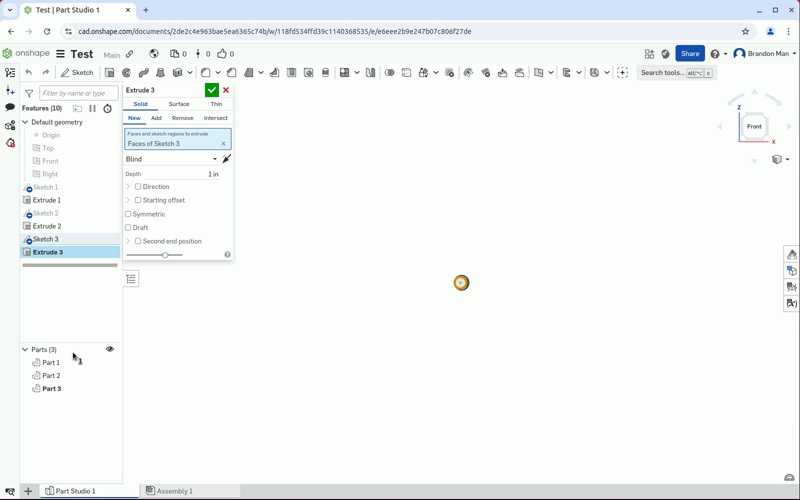
mouse_move(143, 106)
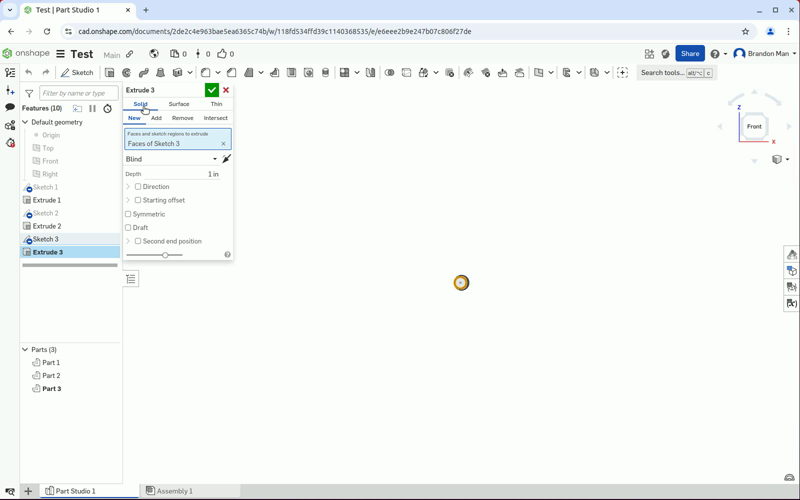
click(143, 106)
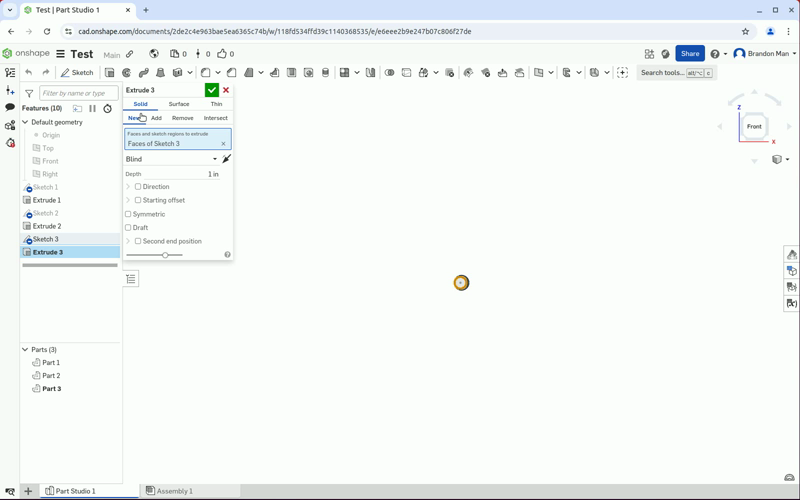
mouse_move(137, 120)
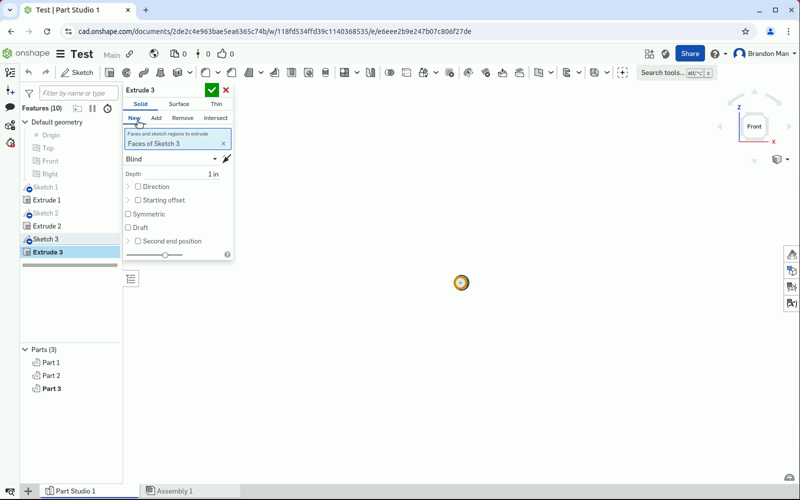
click(137, 120)
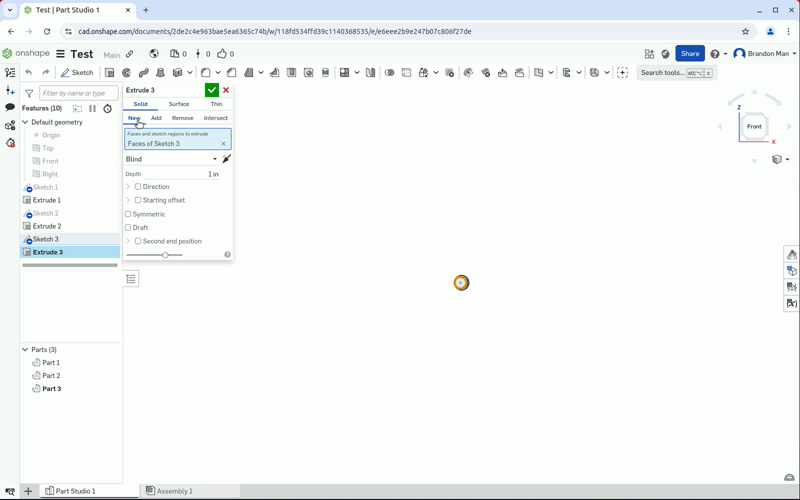
key(tab, 4)
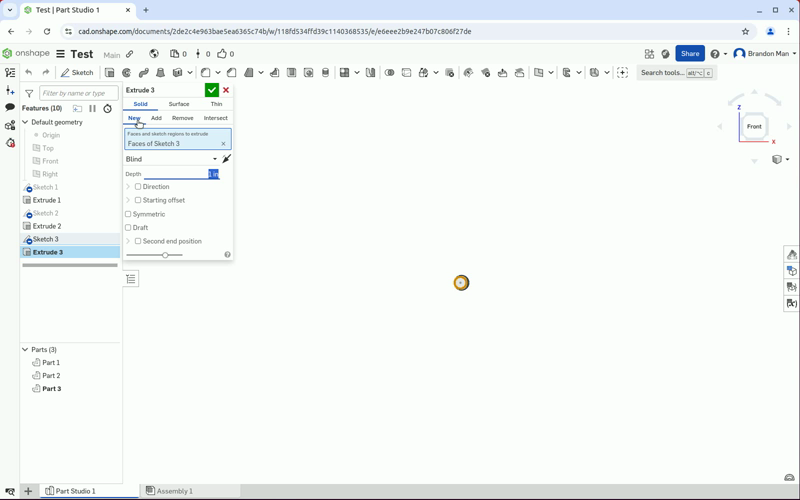
text(18.775)
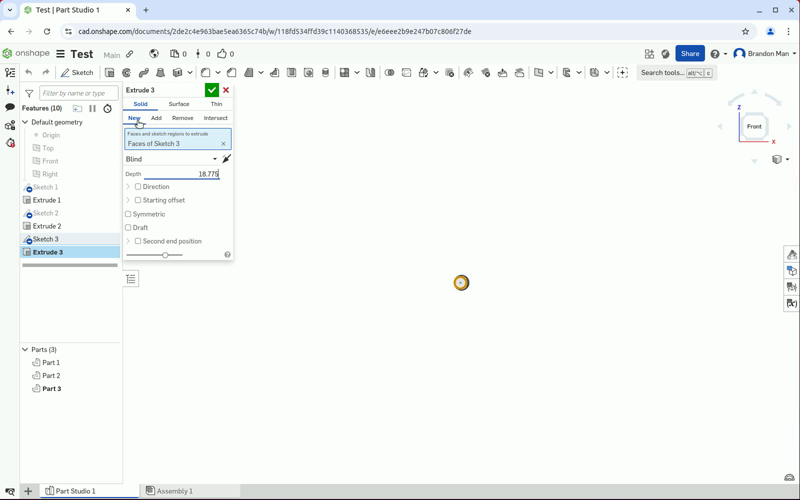
key(enter)
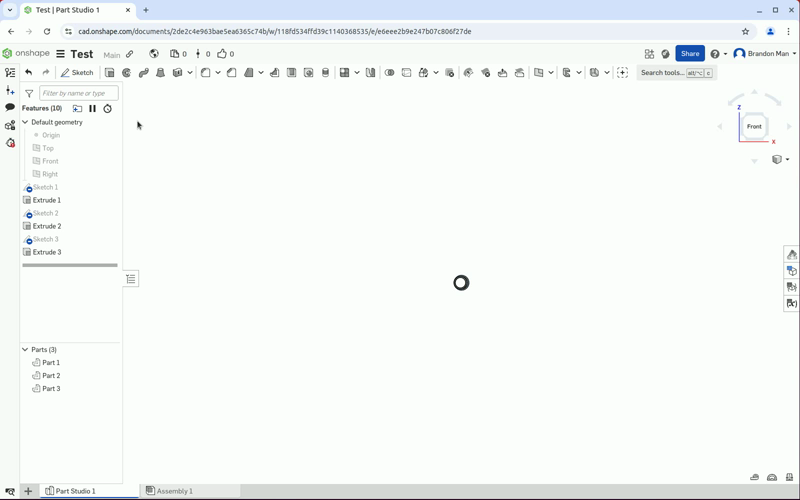
key(shift+h)
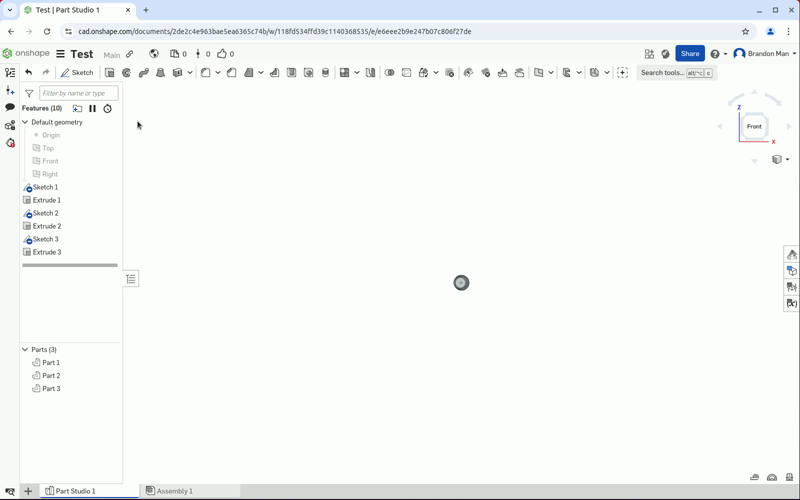
key(shift+h)
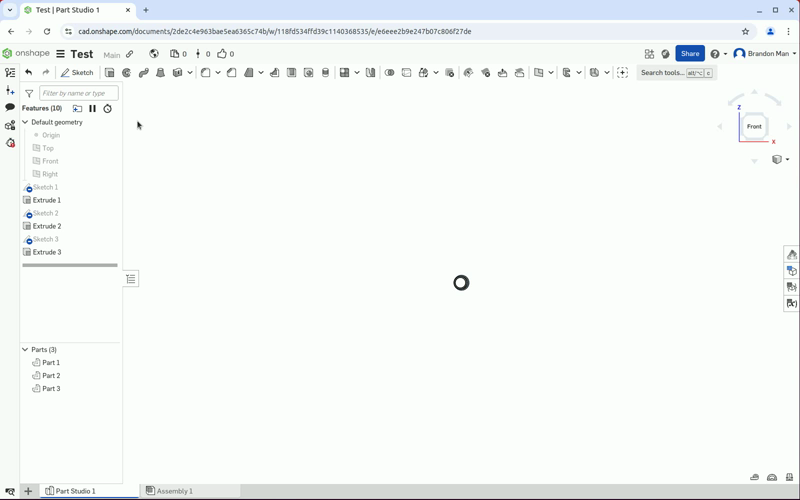
mouse_move(73, 189)
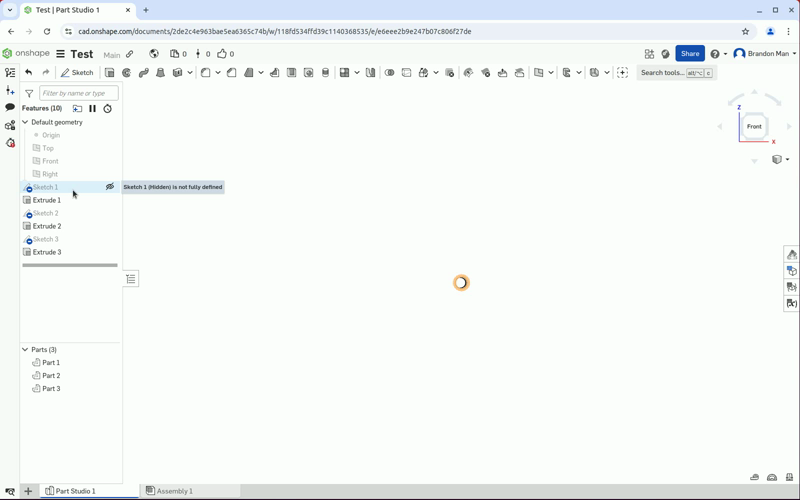
click(73, 189)
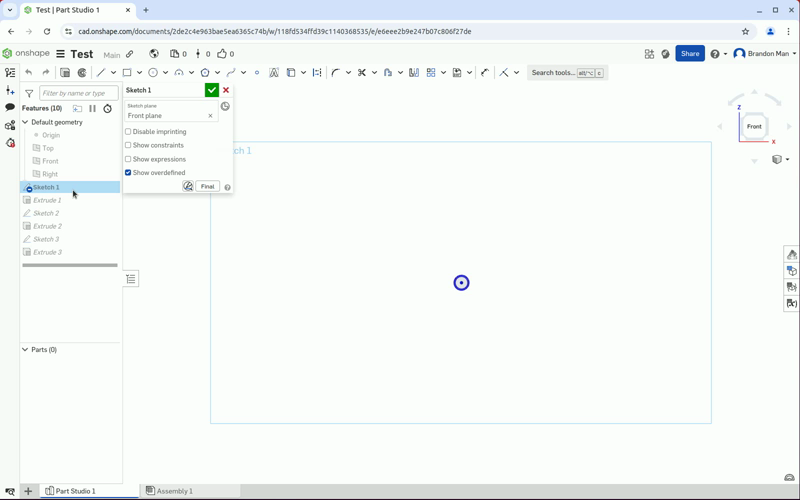
mouse_move(229, 92)
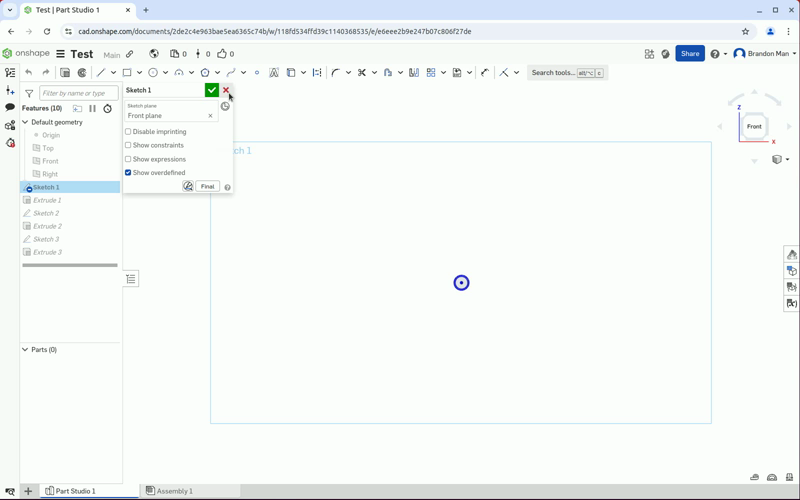
click(229, 92)
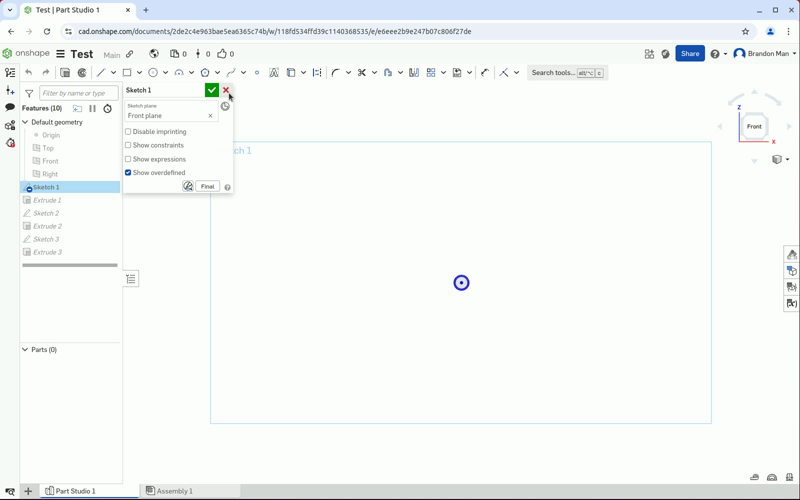
key(shift+s)
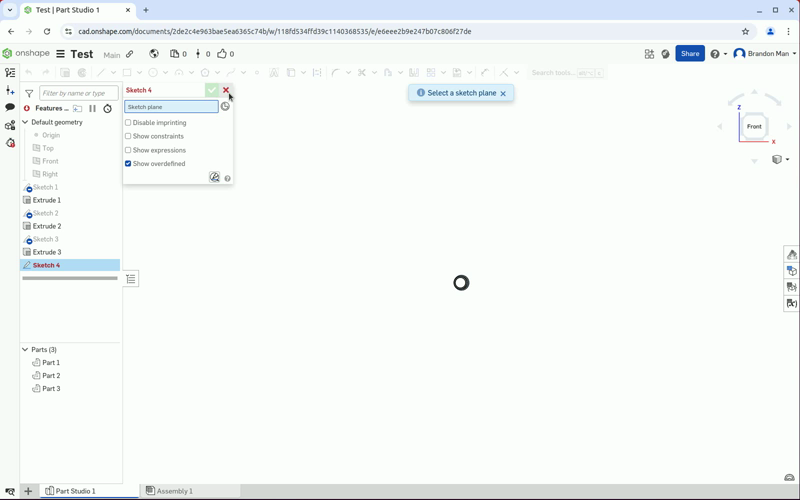
mouse_move(73, 163)
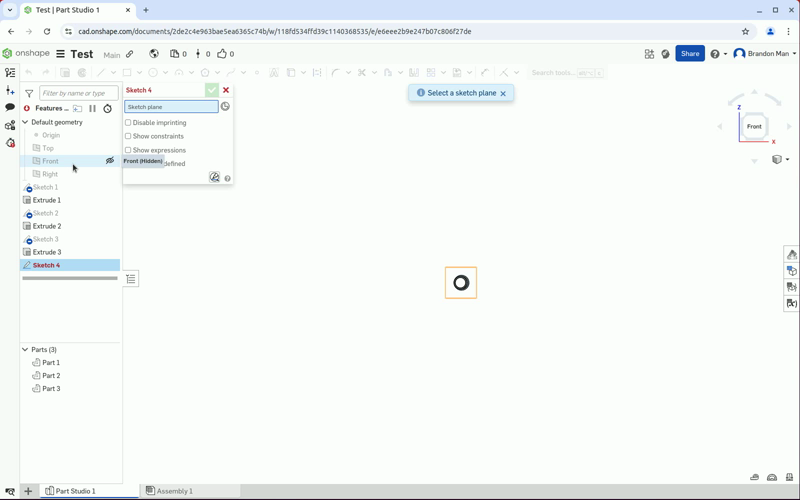
click(73, 163)
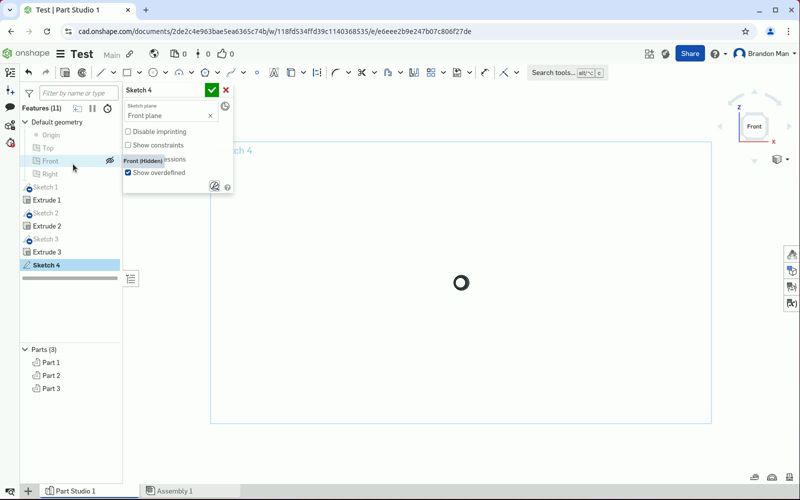
mouse_move(73, 352)
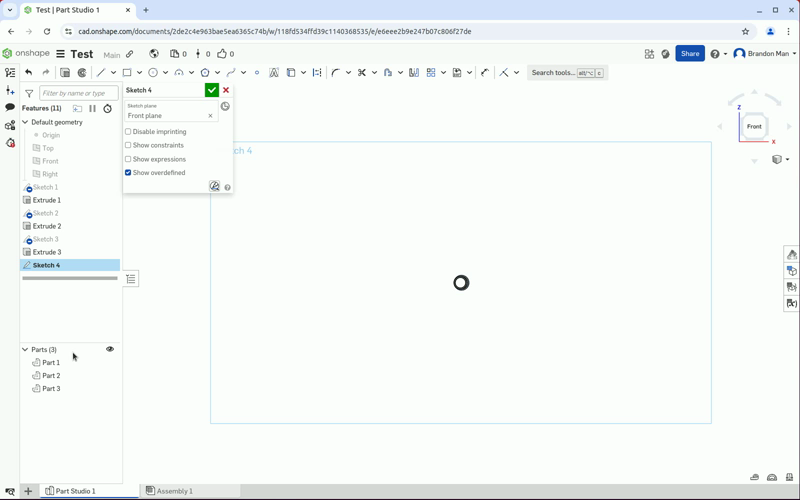
key(y)
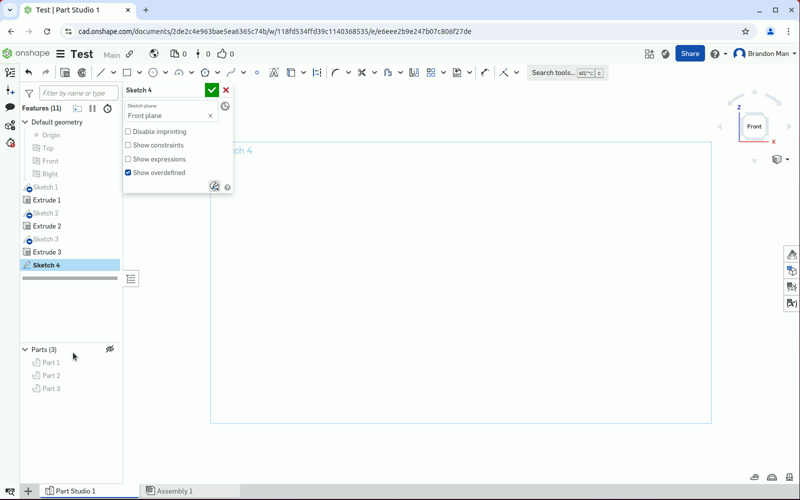
key(a)
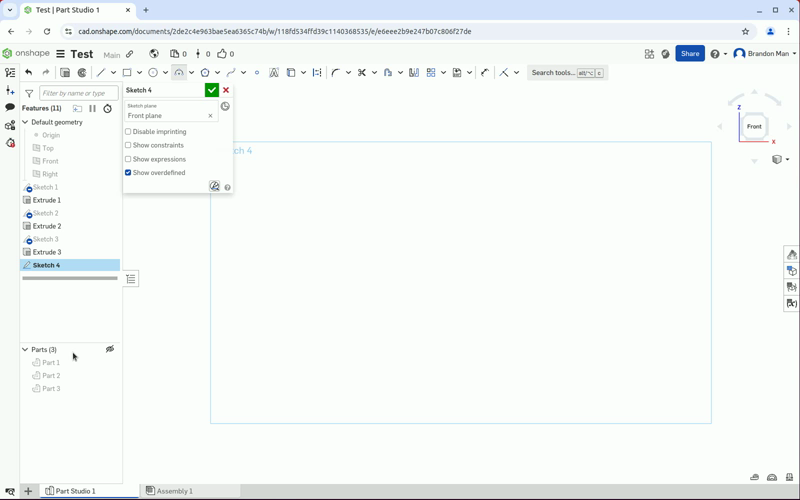
key_down(shift)
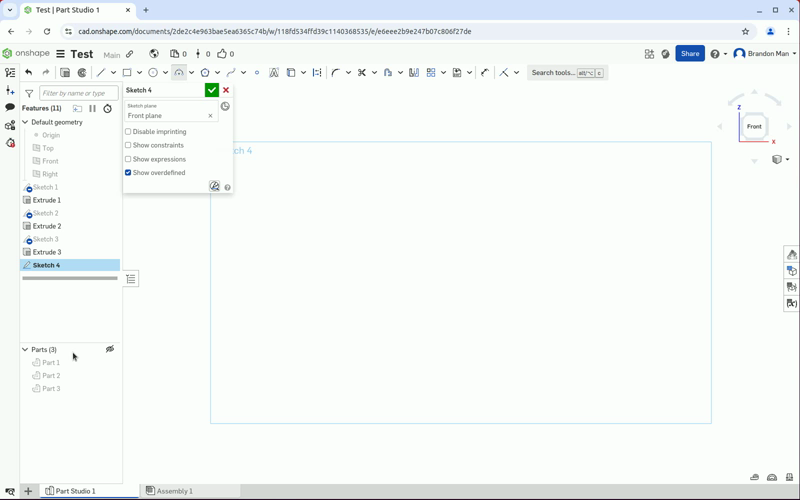
mouse_move(460, 288)
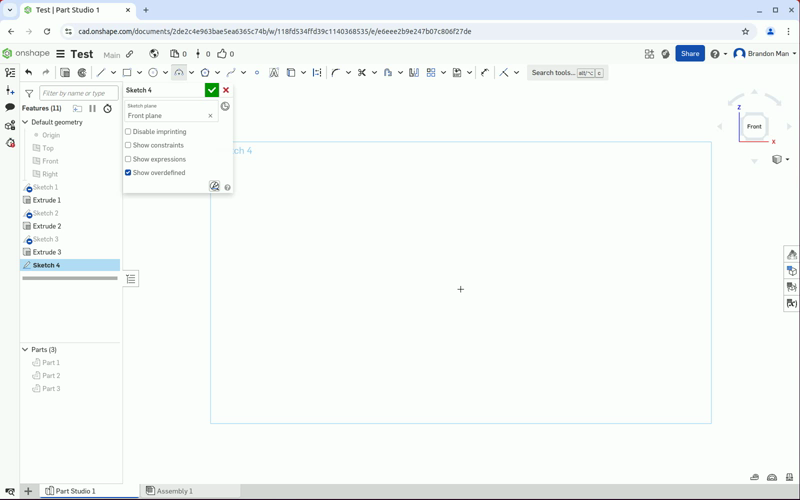
click(460, 288)
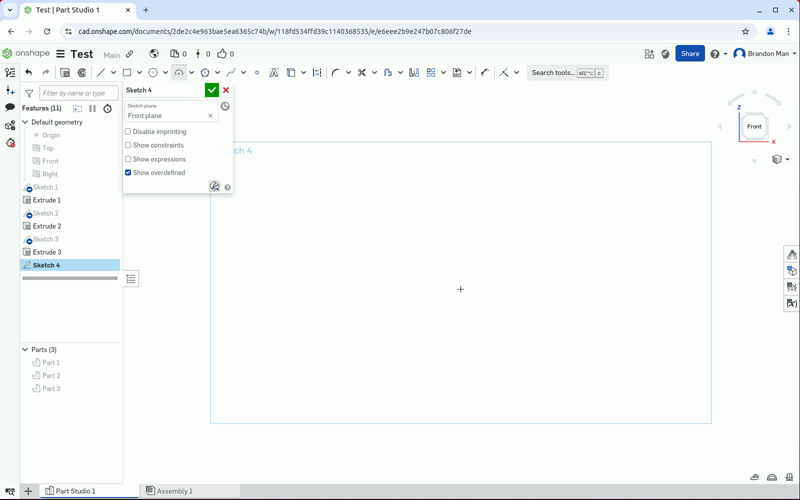
key_up(shift)
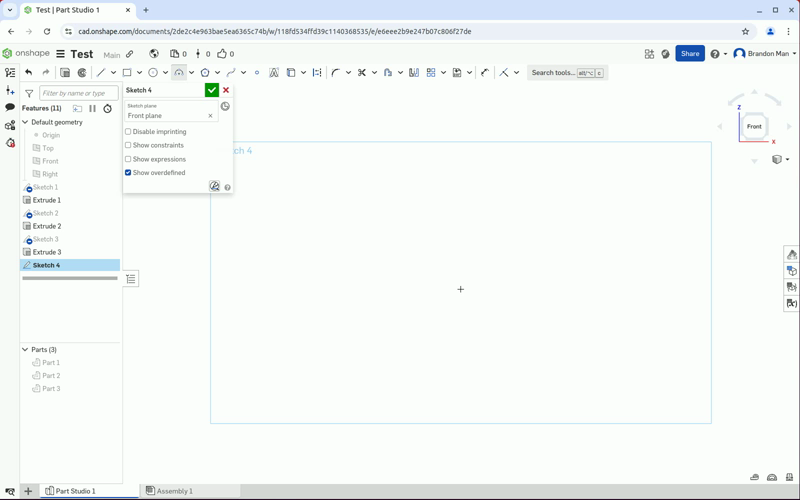
key_down(shift)
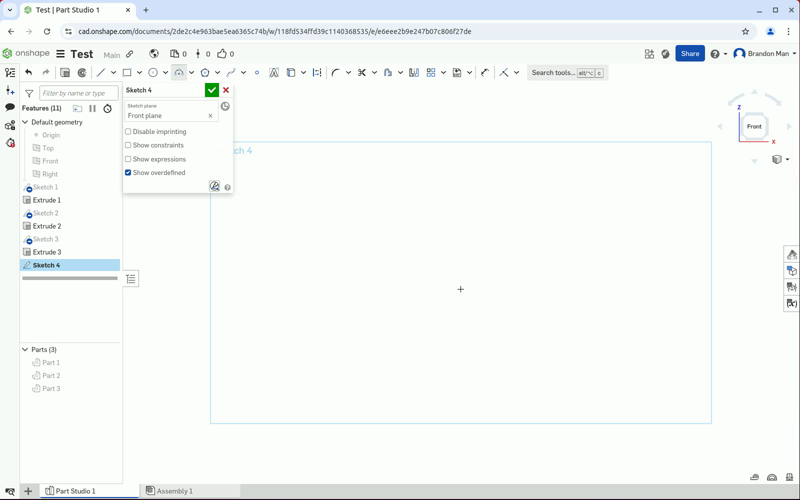
mouse_move(461, 288)
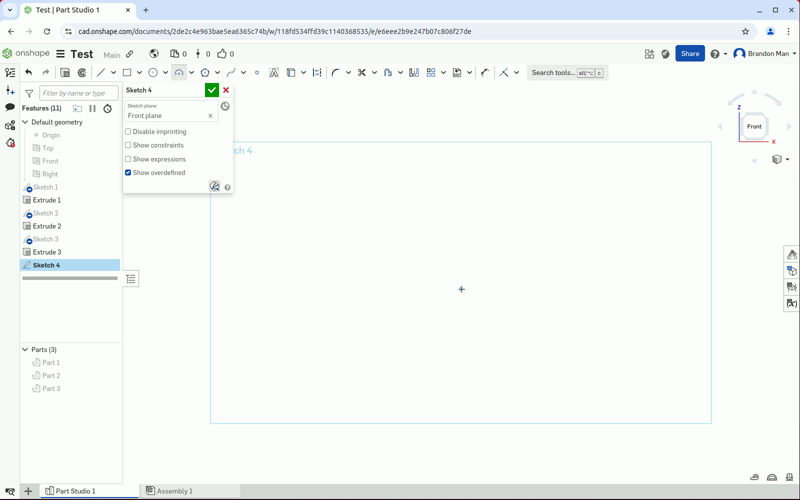
scroll(6)
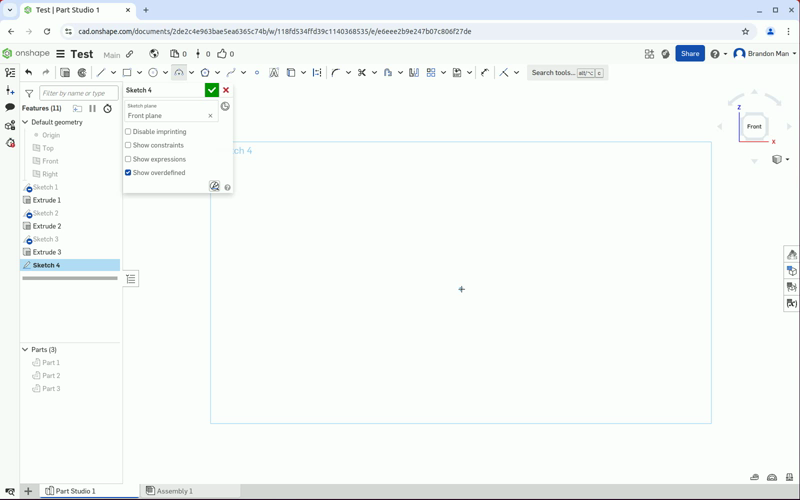
scroll(6)
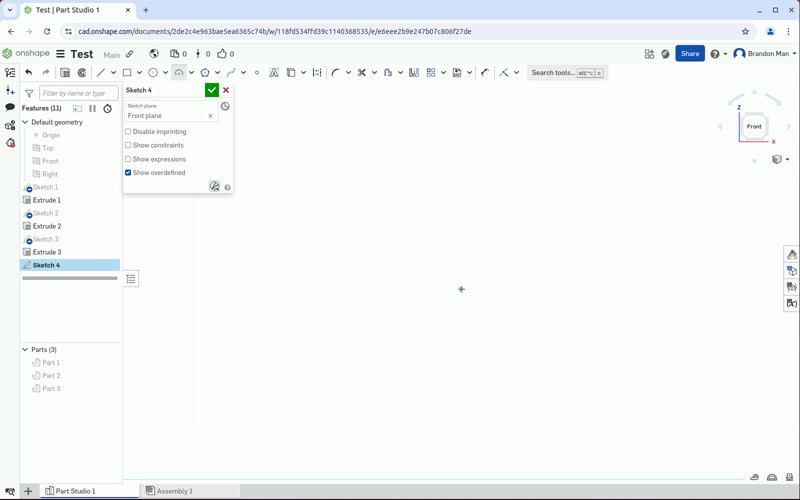
scroll(6)
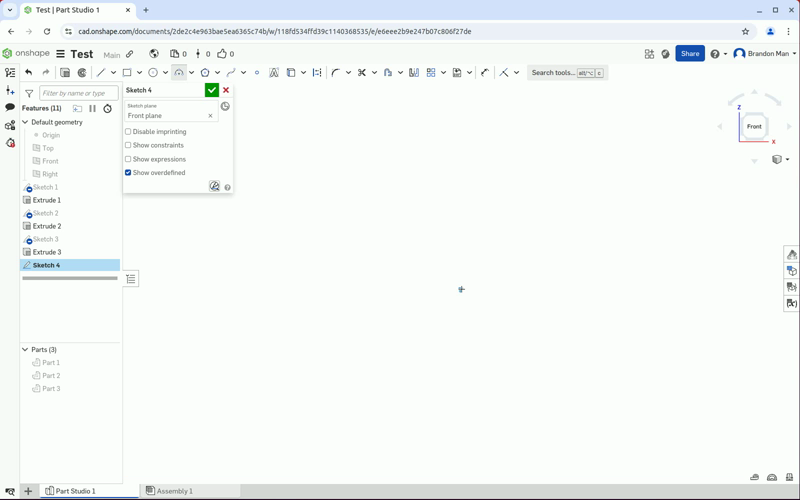
scroll(6)
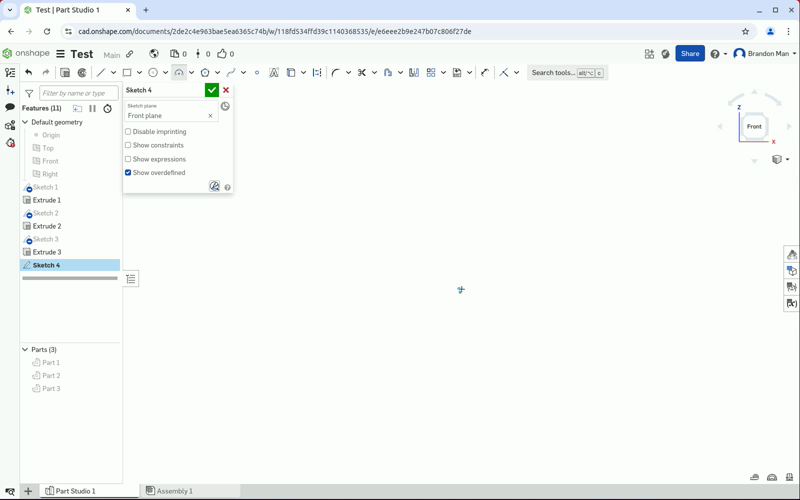
scroll(6)
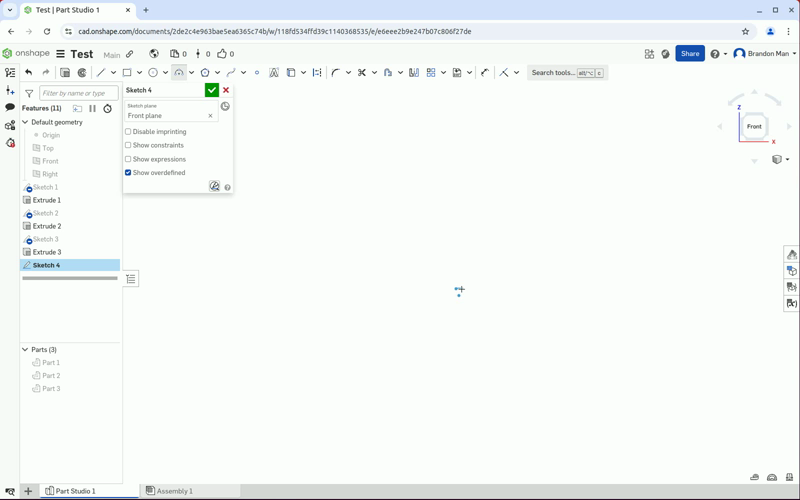
scroll(6)
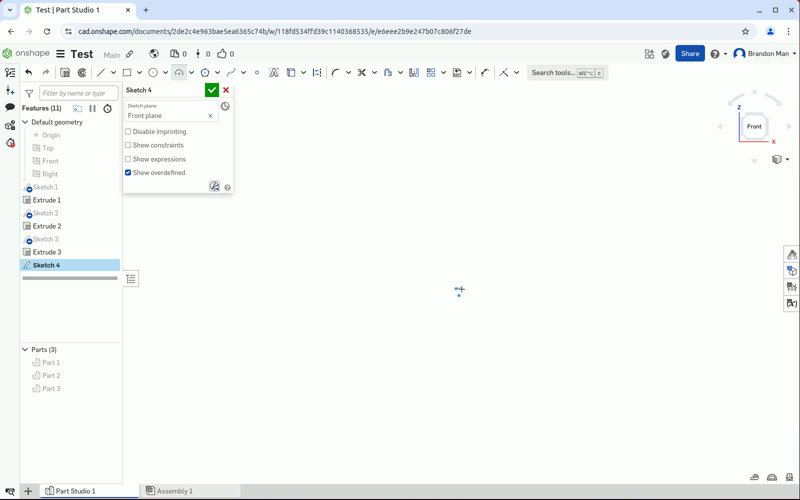
scroll(6)
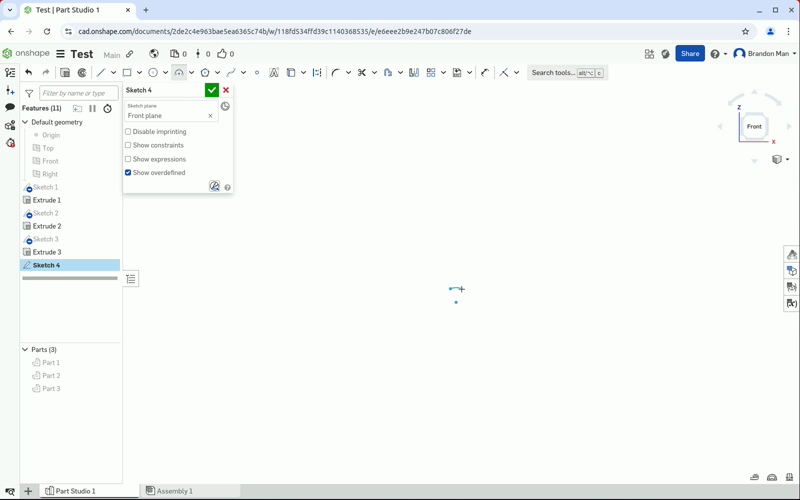
click(461, 288)
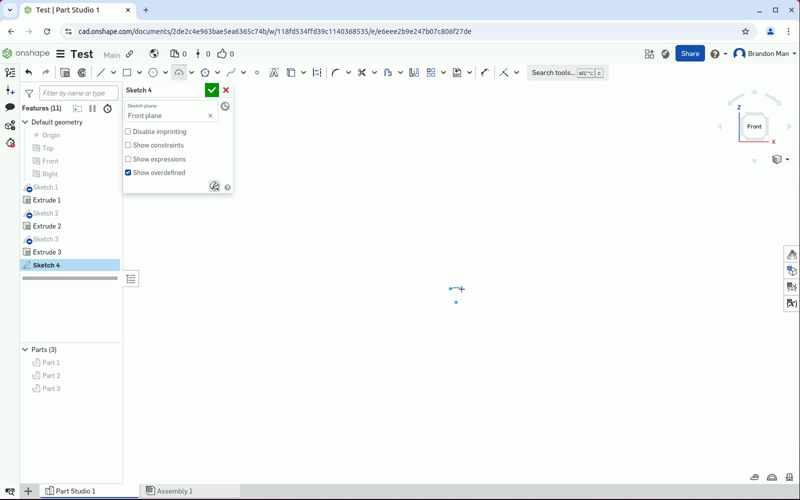
scroll(-6)
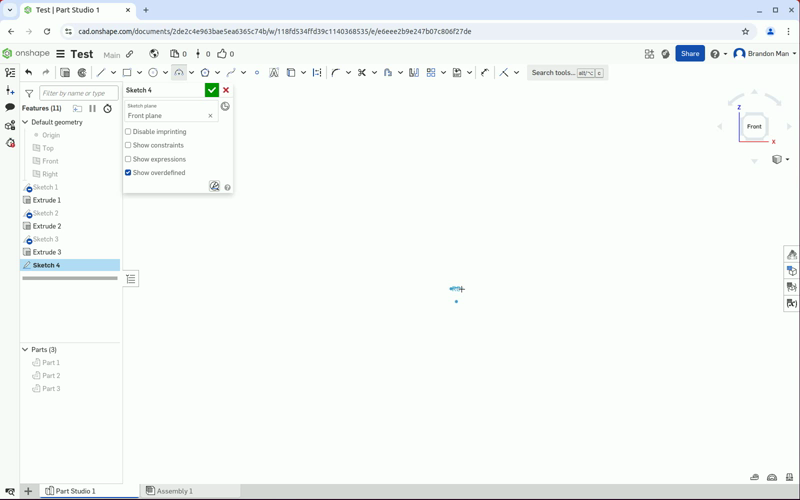
scroll(-6)
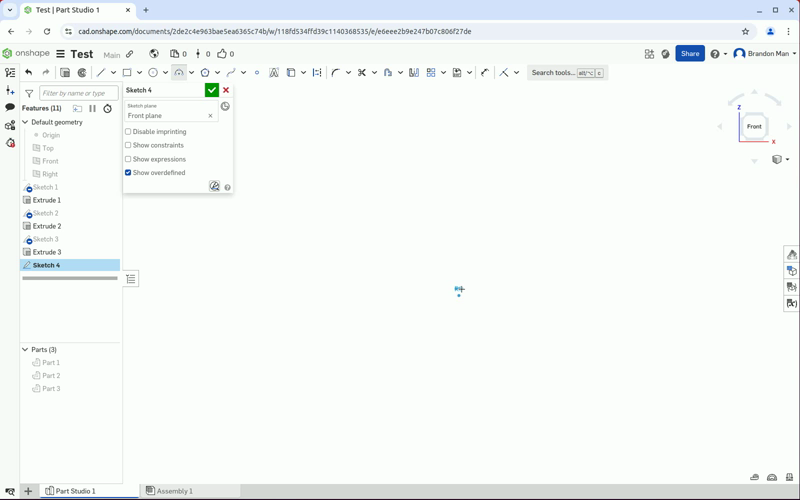
scroll(-6)
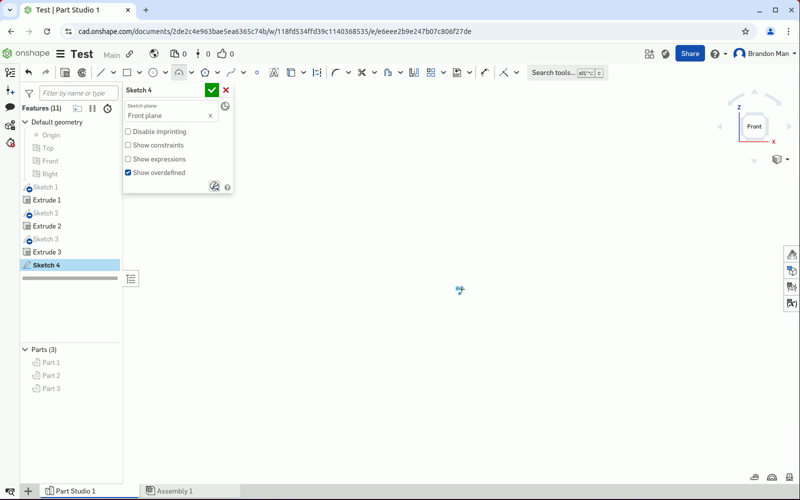
scroll(-6)
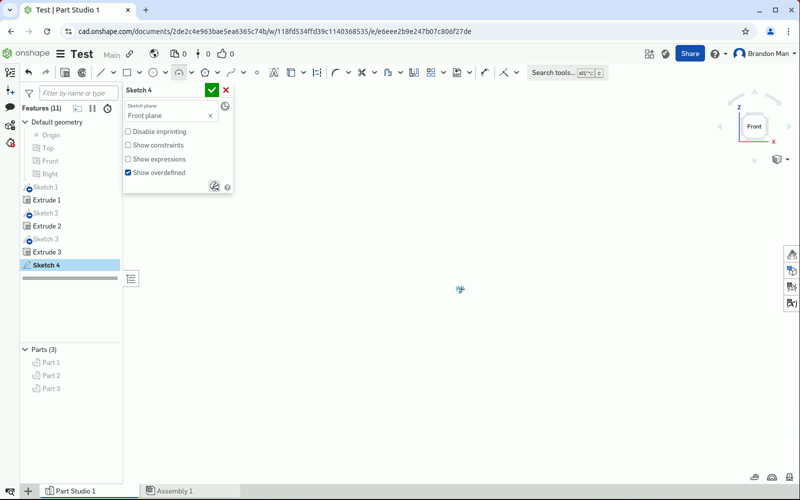
scroll(-6)
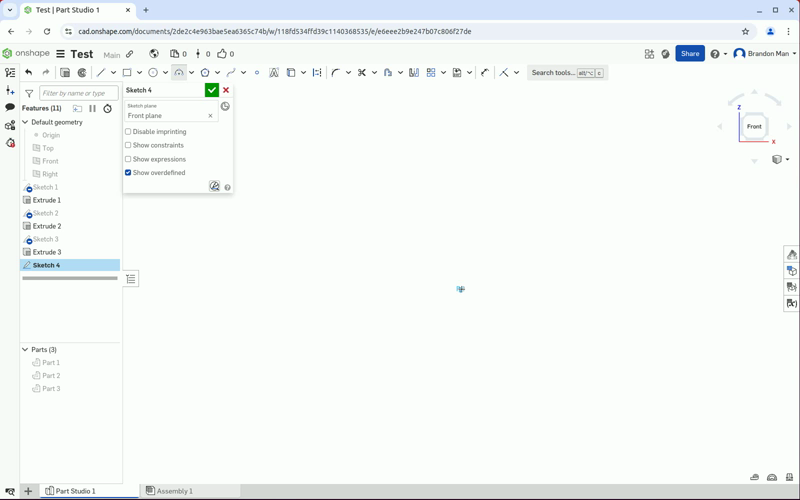
scroll(-6)
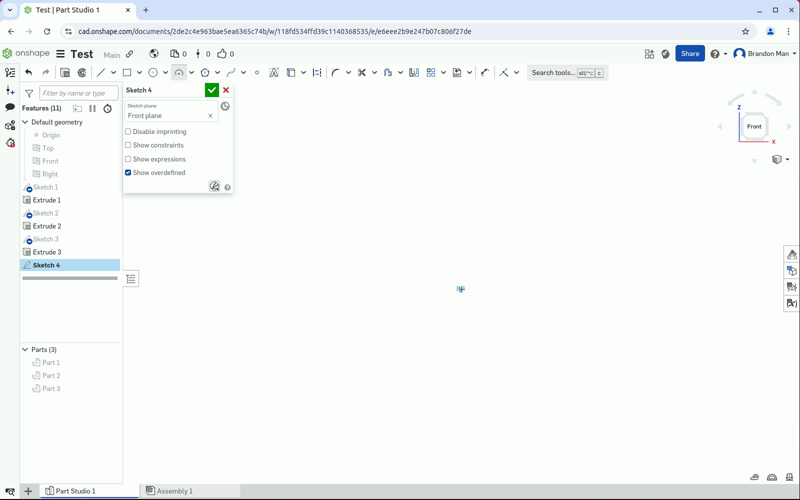
scroll(-6)
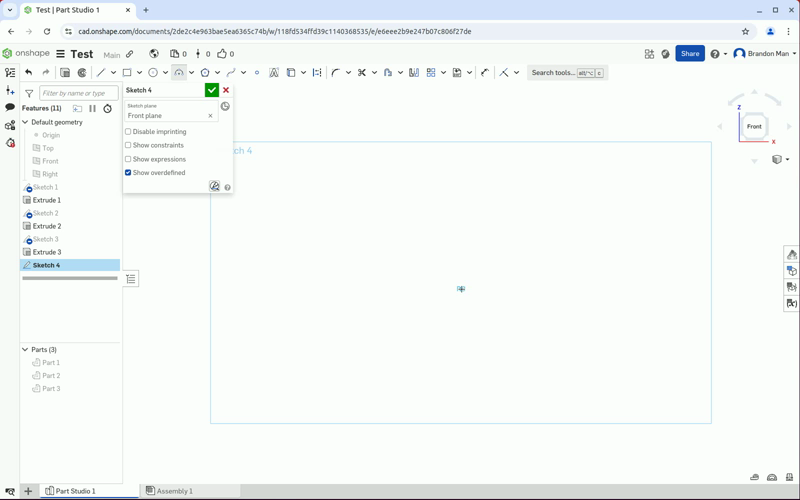
mouse_move(461, 276)
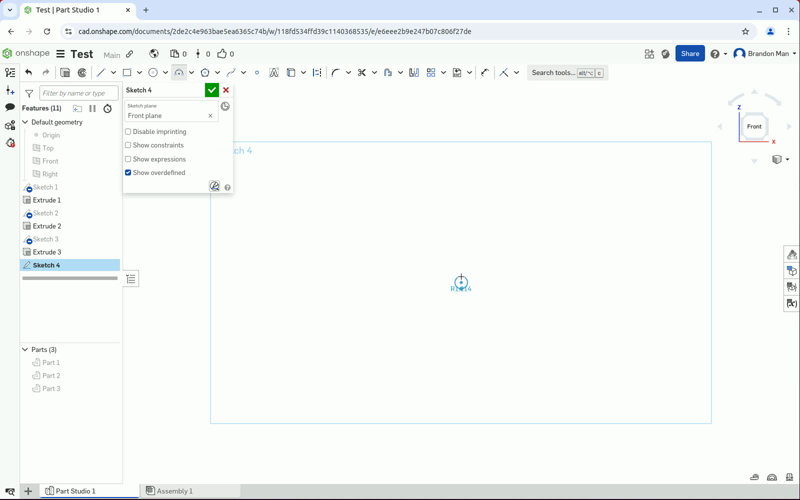
scroll(6)
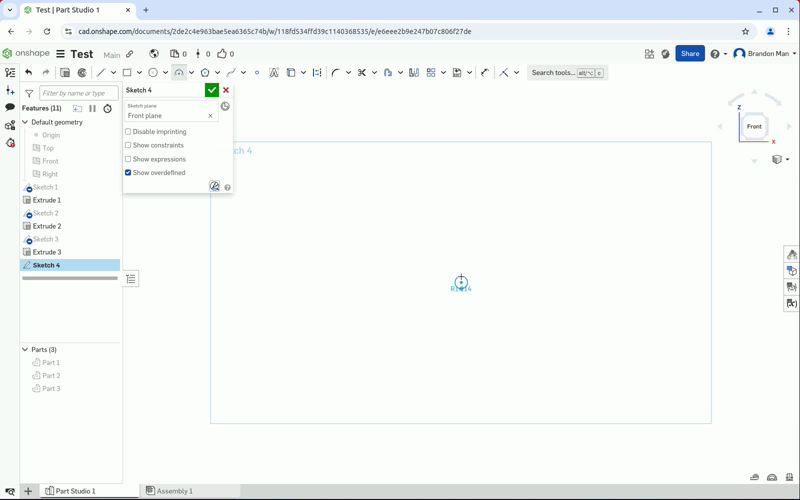
scroll(6)
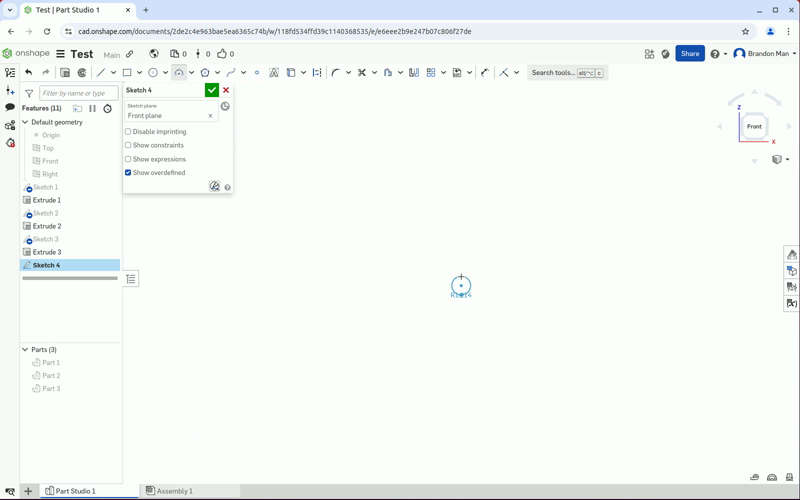
scroll(6)
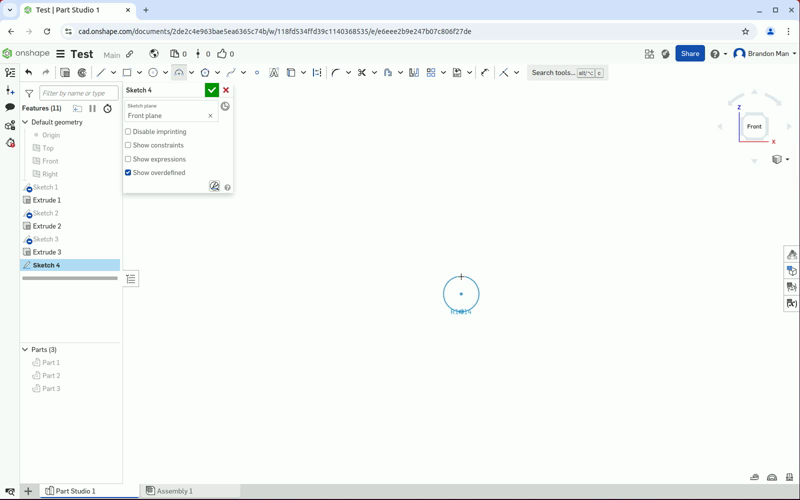
scroll(6)
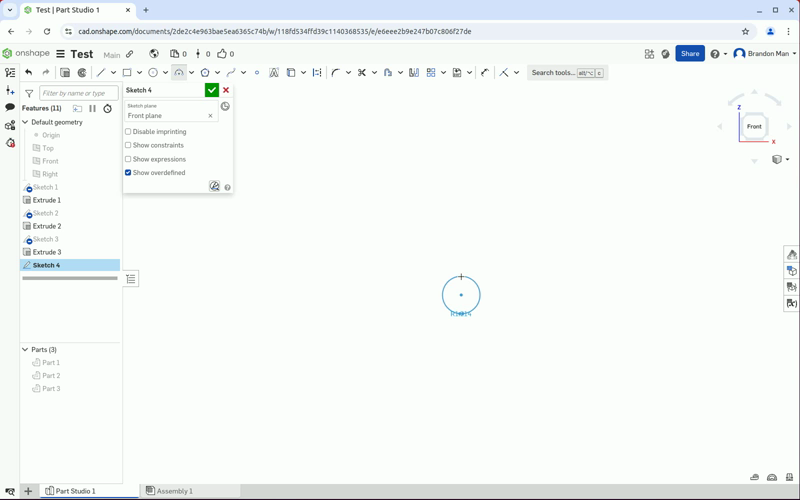
scroll(6)
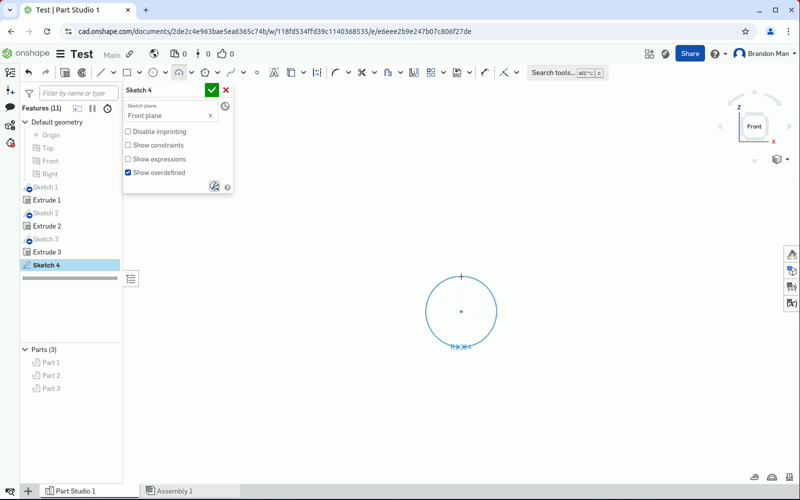
scroll(6)
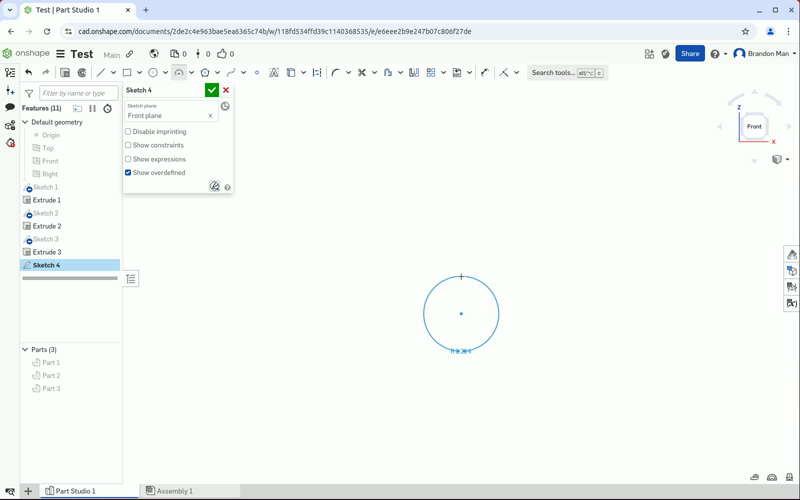
scroll(6)
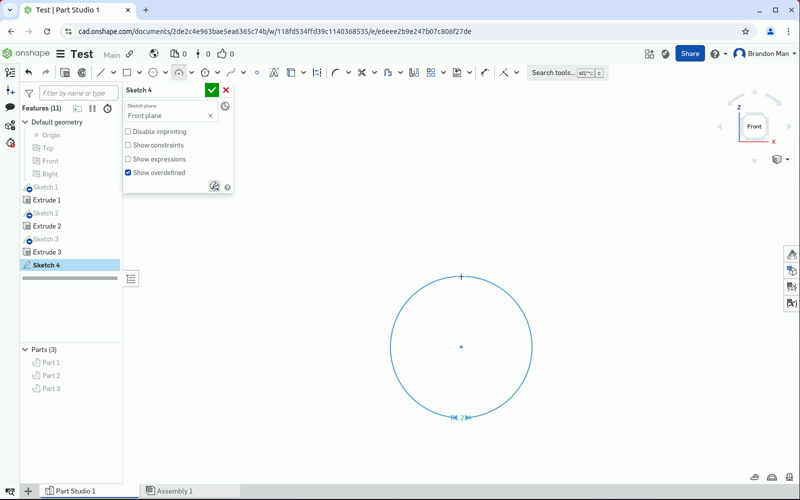
click(461, 276)
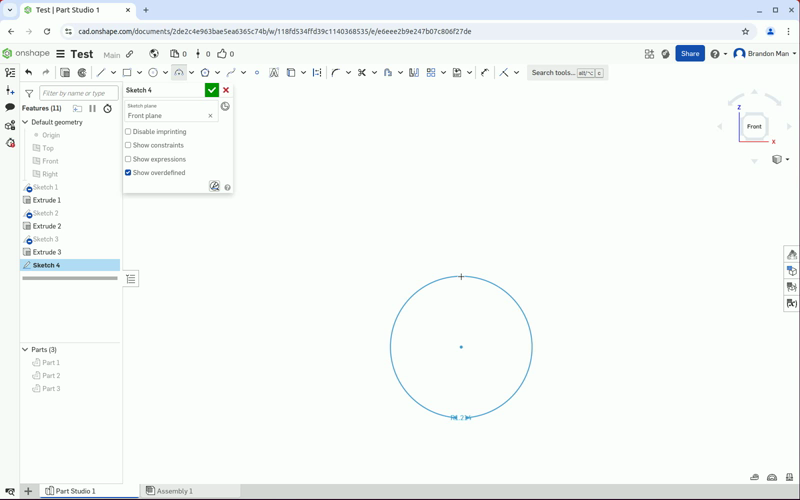
scroll(-6)
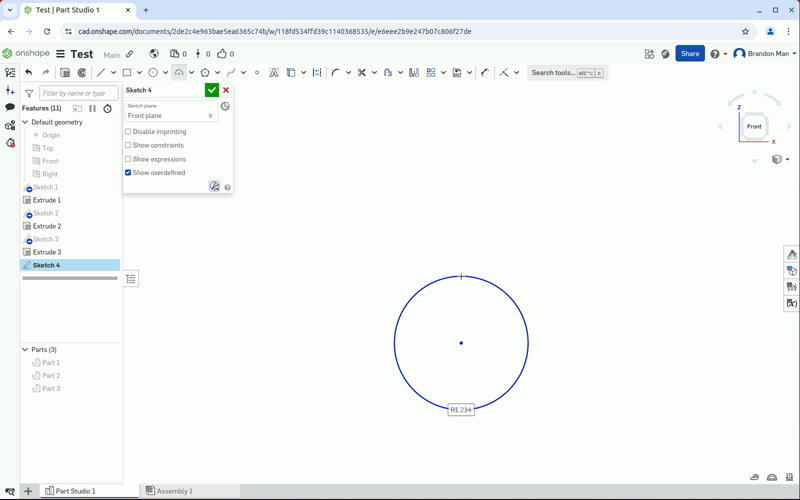
scroll(-6)
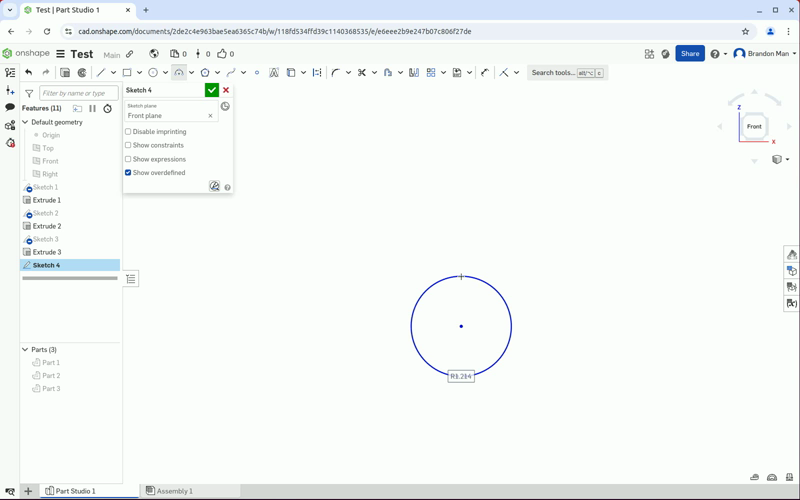
scroll(-6)
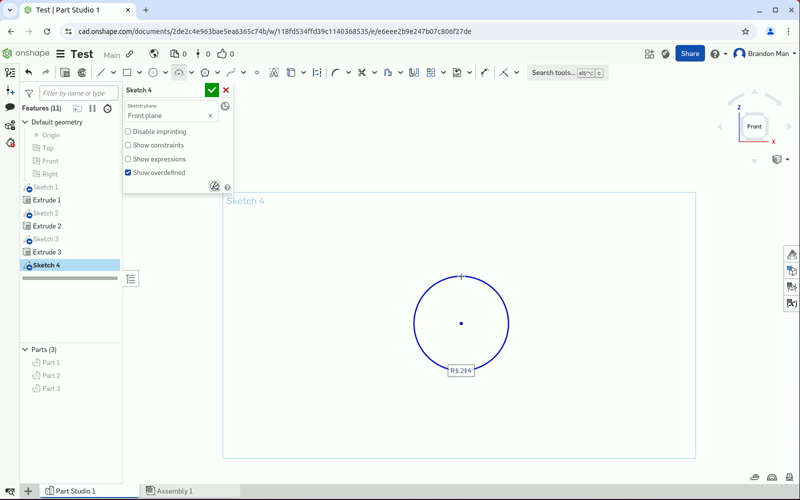
scroll(-6)
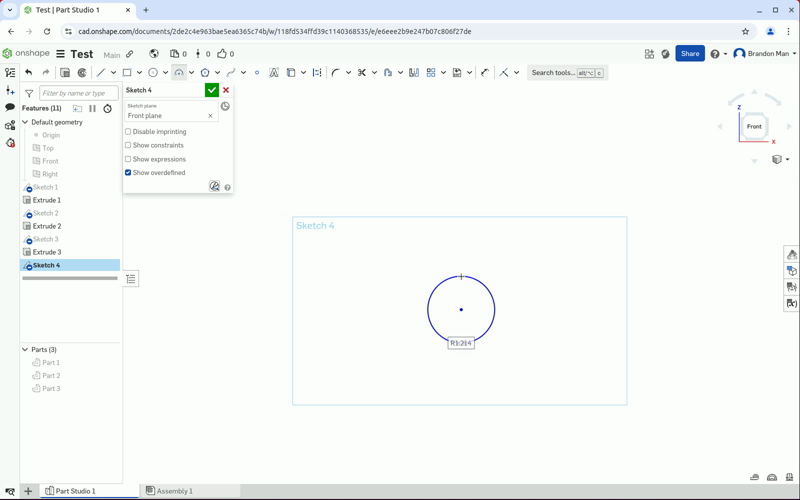
scroll(-6)
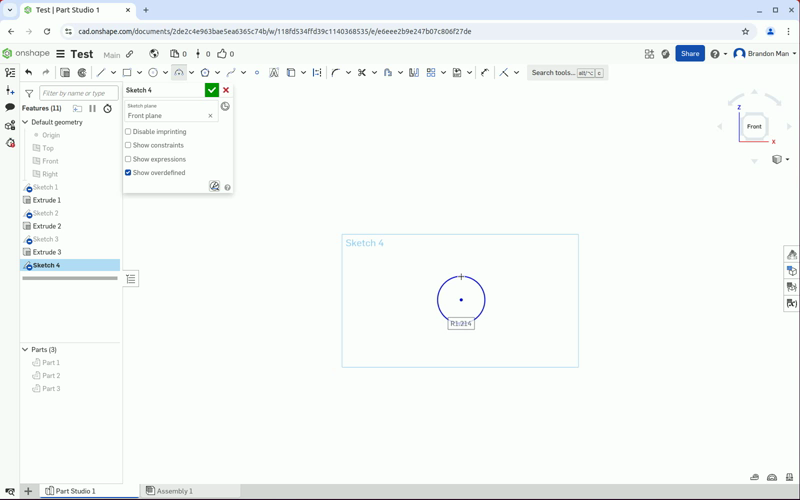
scroll(-6)
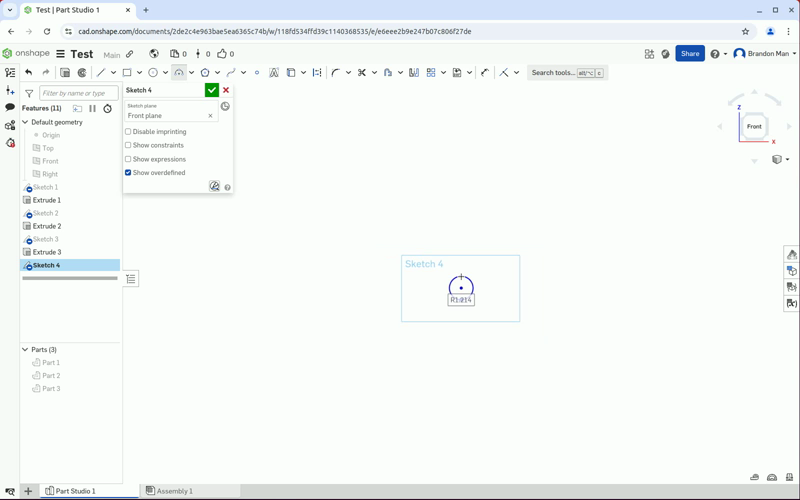
scroll(-6)
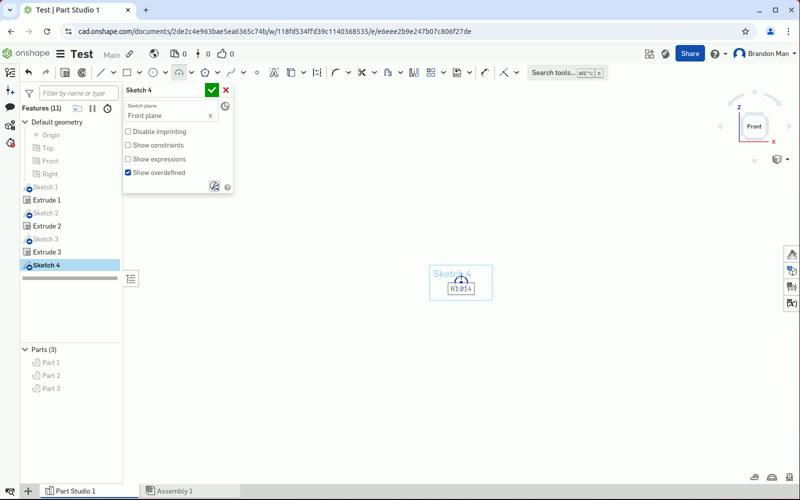
key_up(shift)
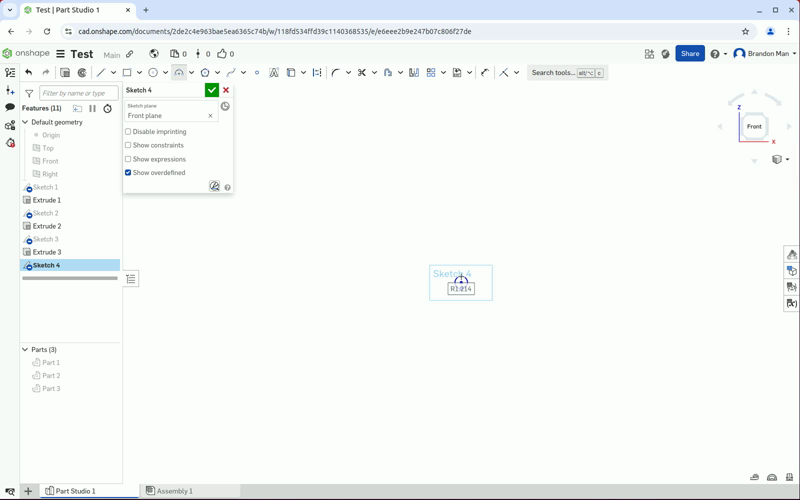
key(esc)
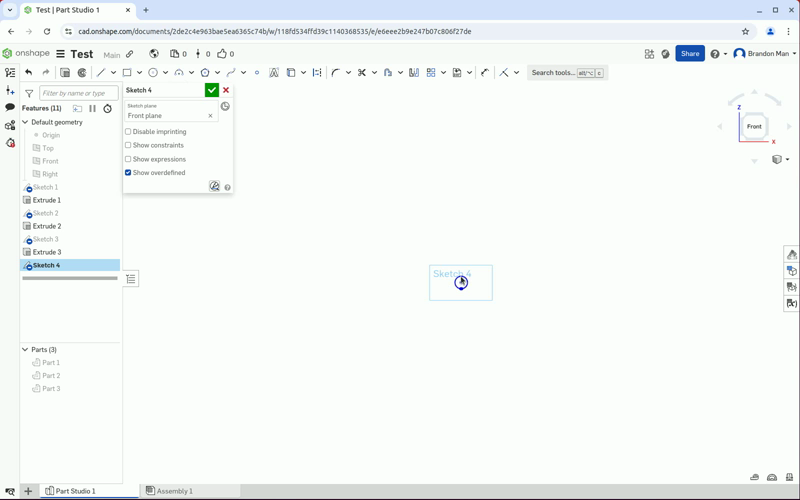
key(l)
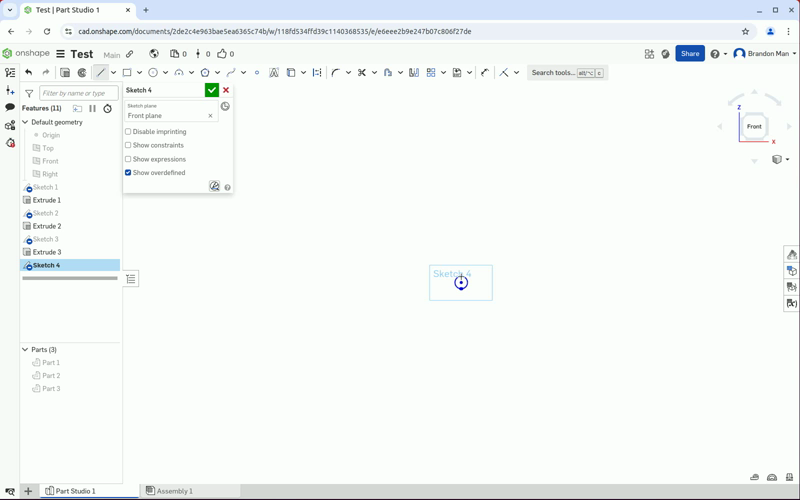
mouse_move(461, 288)
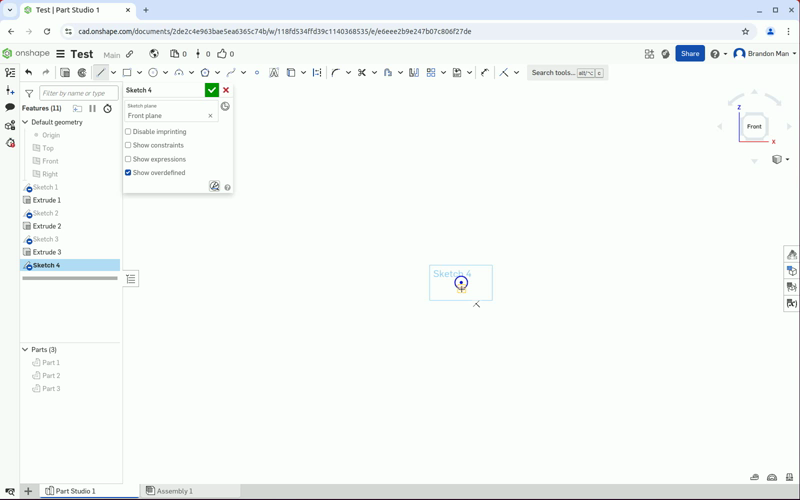
scroll(6)
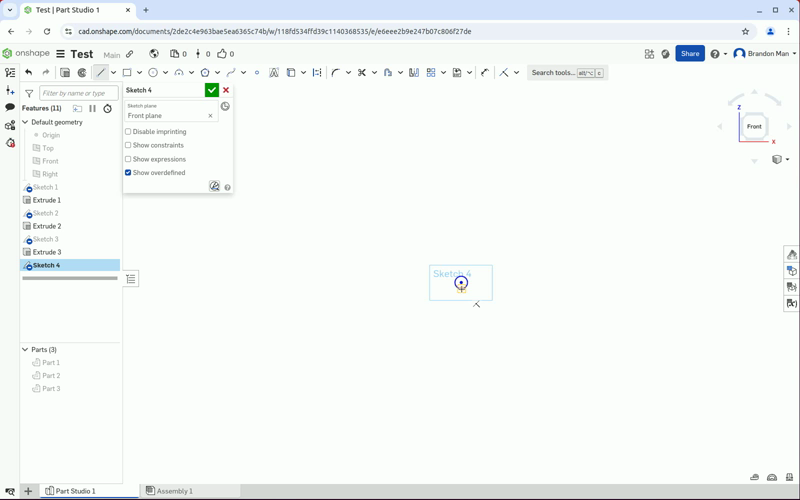
scroll(6)
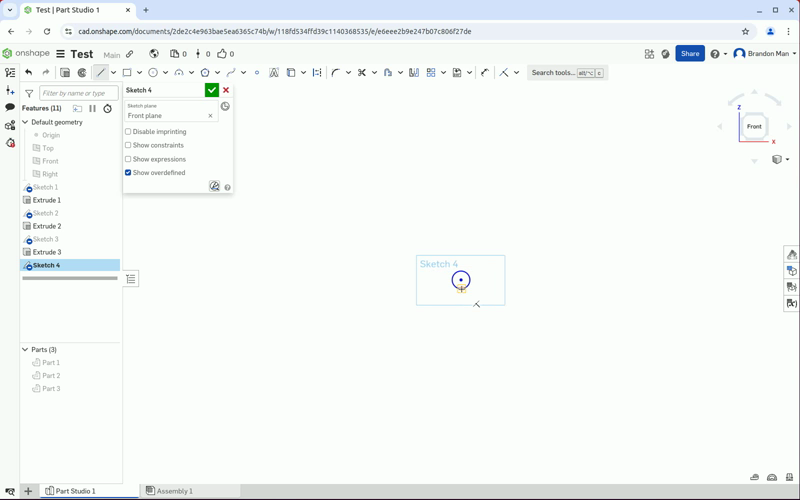
scroll(6)
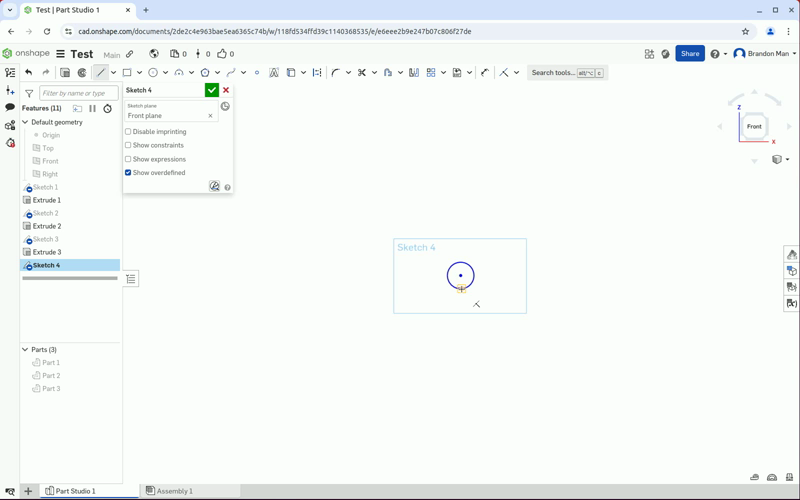
scroll(6)
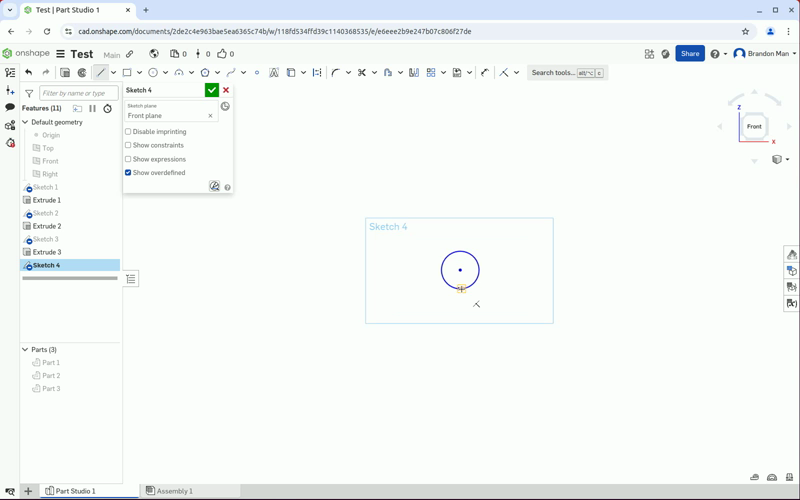
scroll(6)
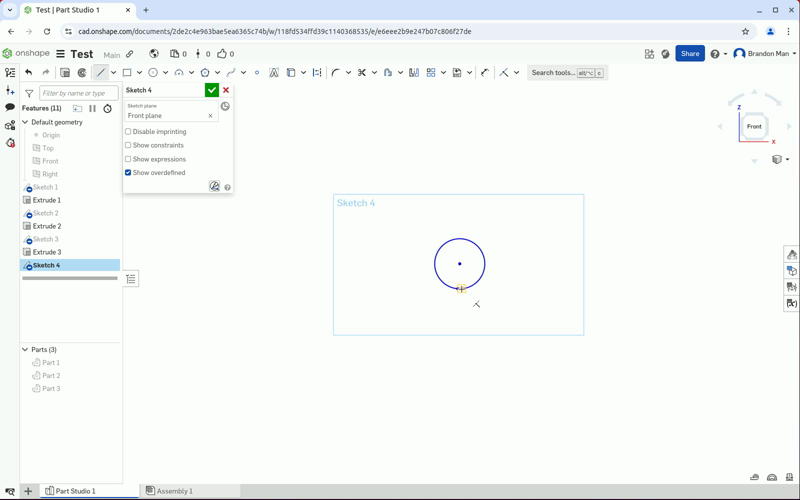
scroll(6)
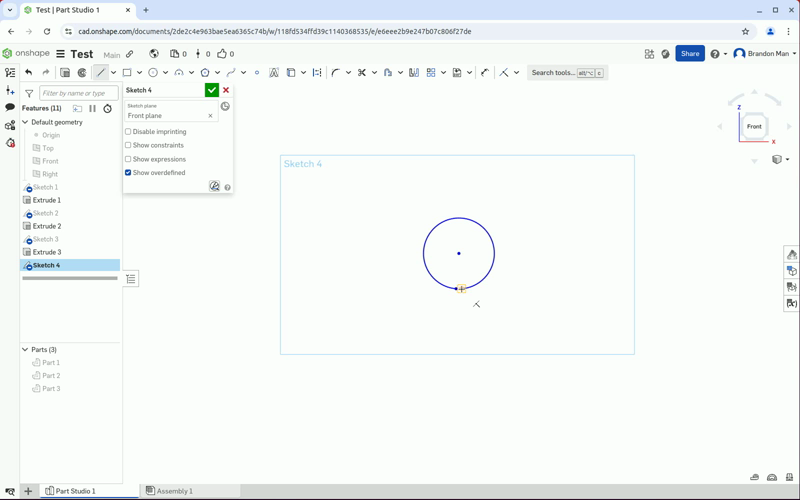
scroll(6)
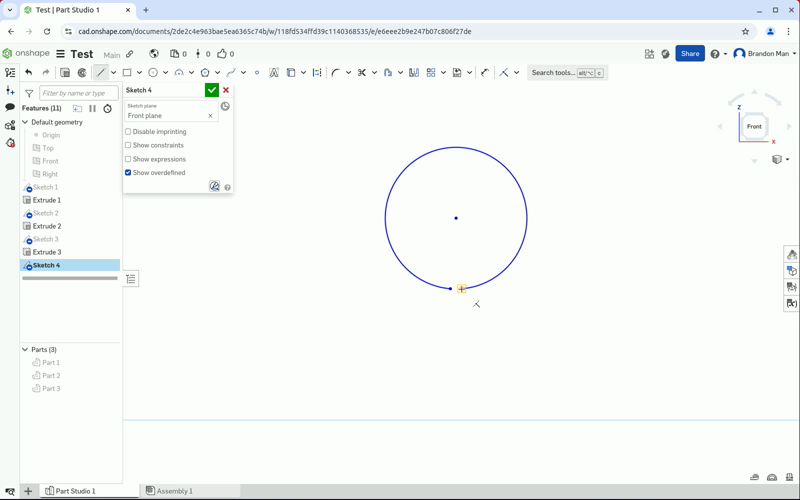
click(461, 288)
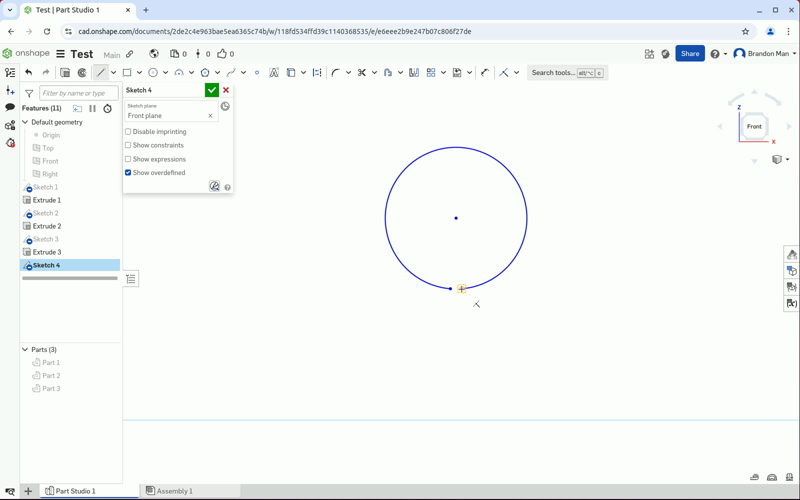
scroll(-6)
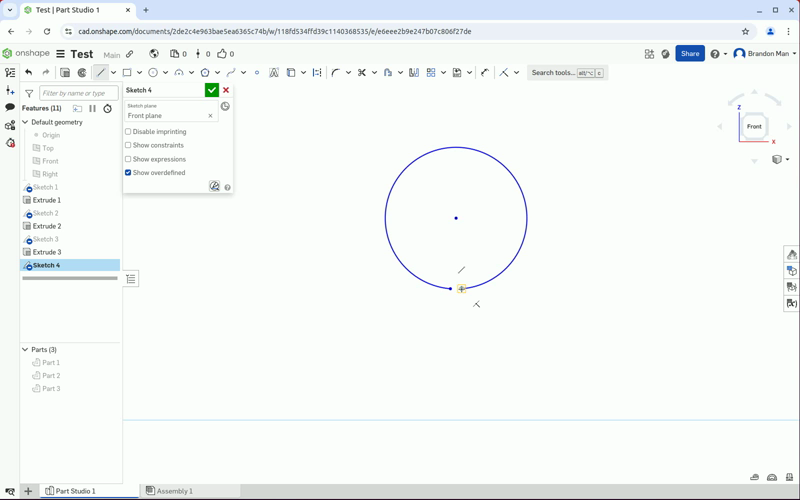
scroll(-6)
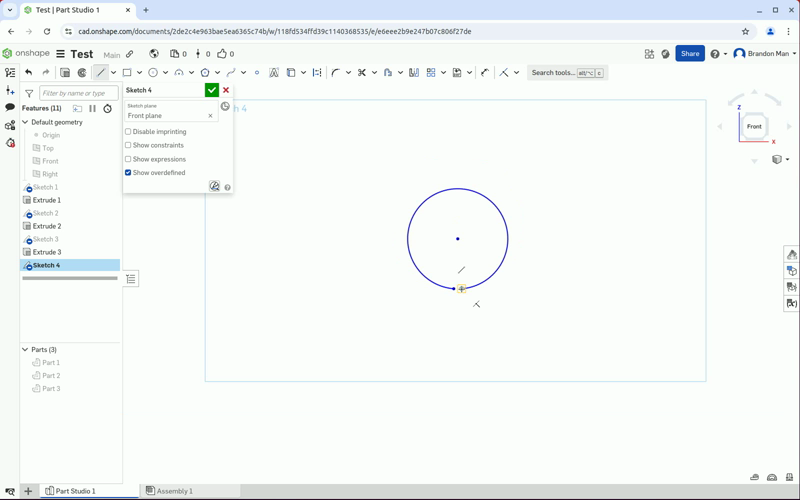
scroll(-6)
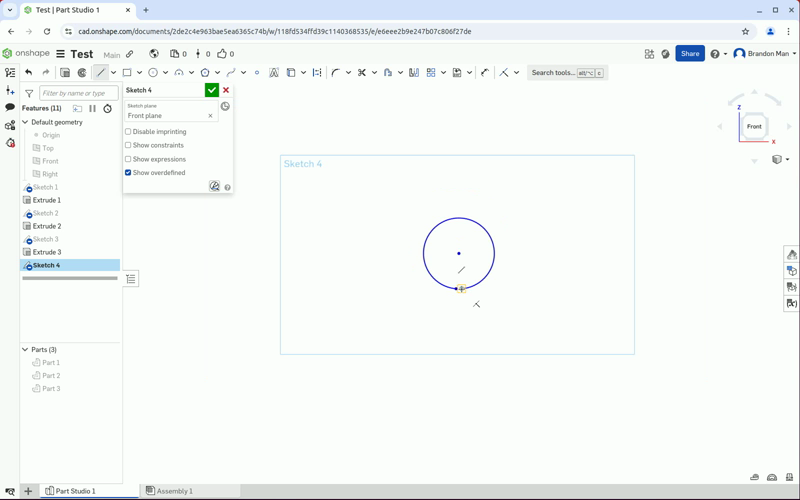
scroll(-6)
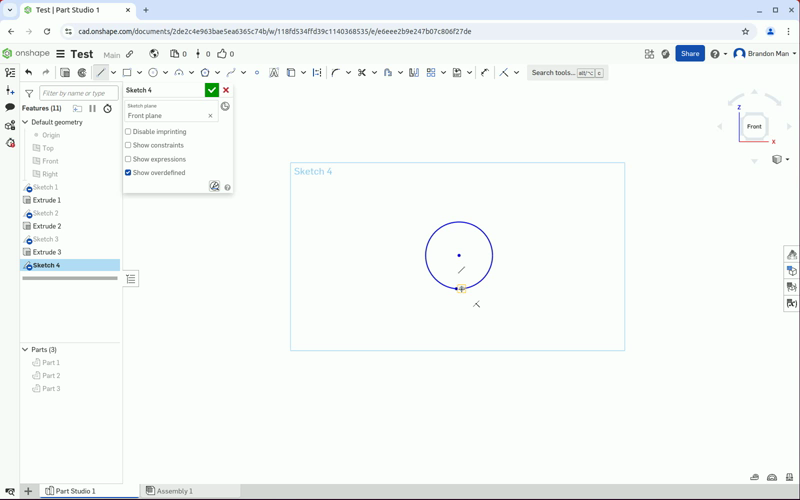
scroll(-6)
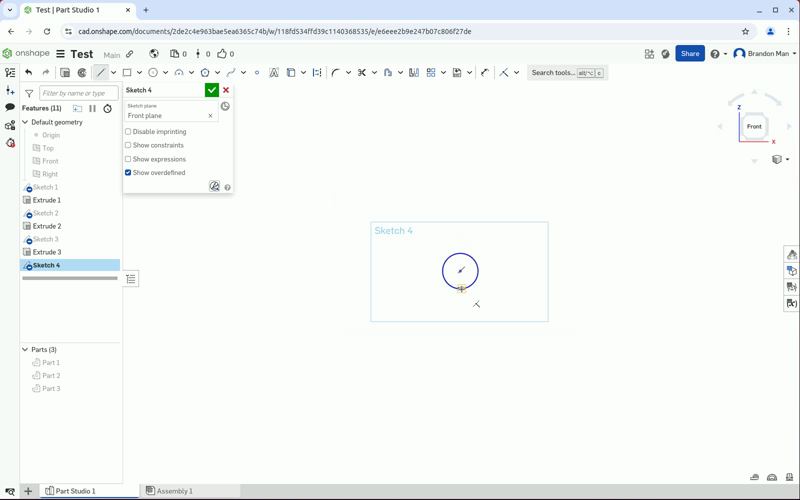
scroll(-6)
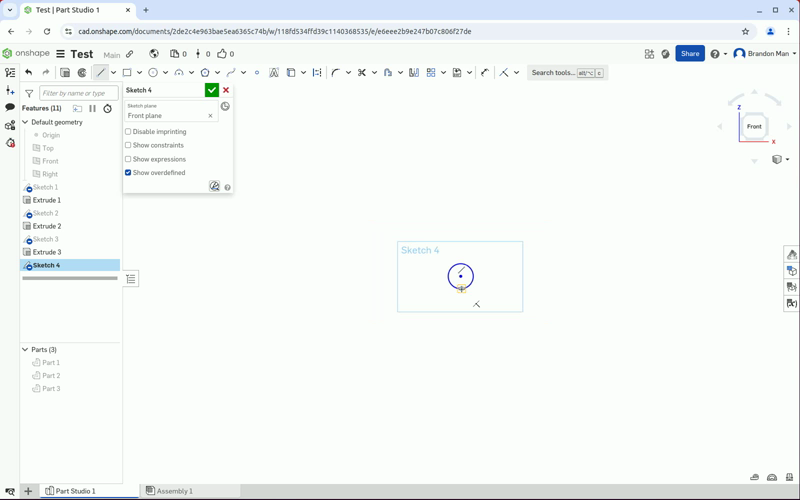
scroll(-6)
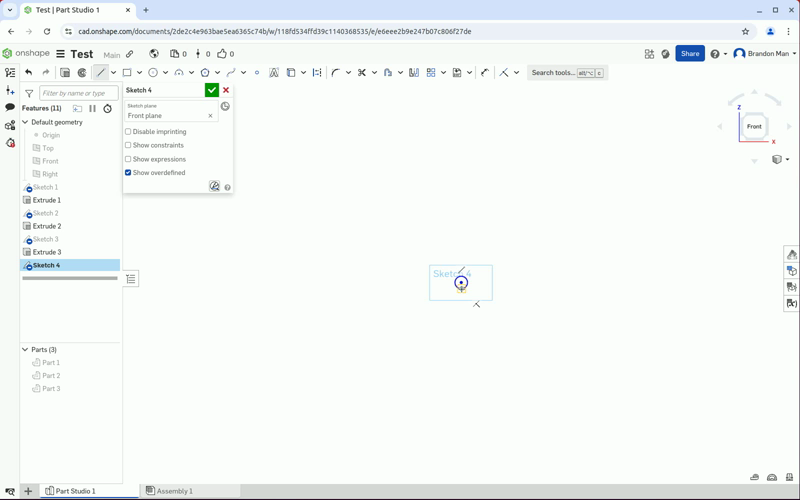
key_down(shift)
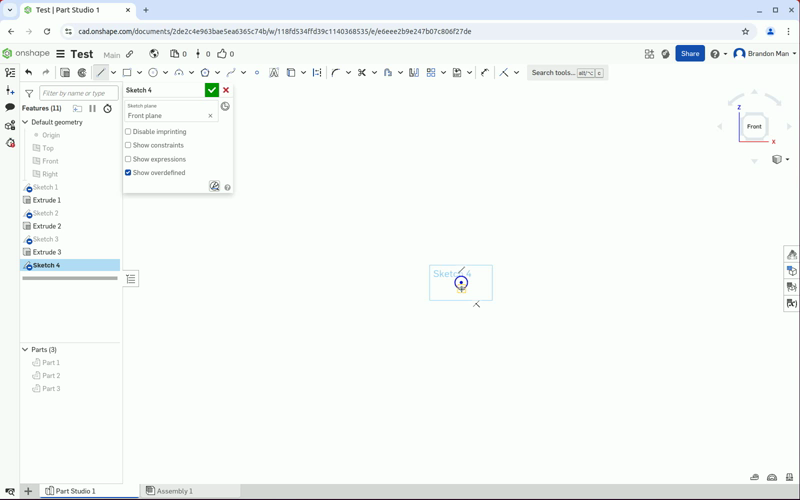
mouse_move(492, 288)
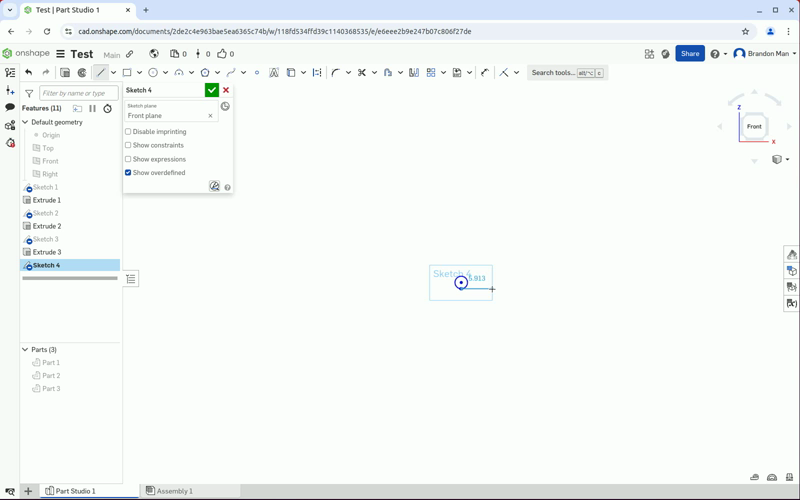
mouse_move(461, 288)
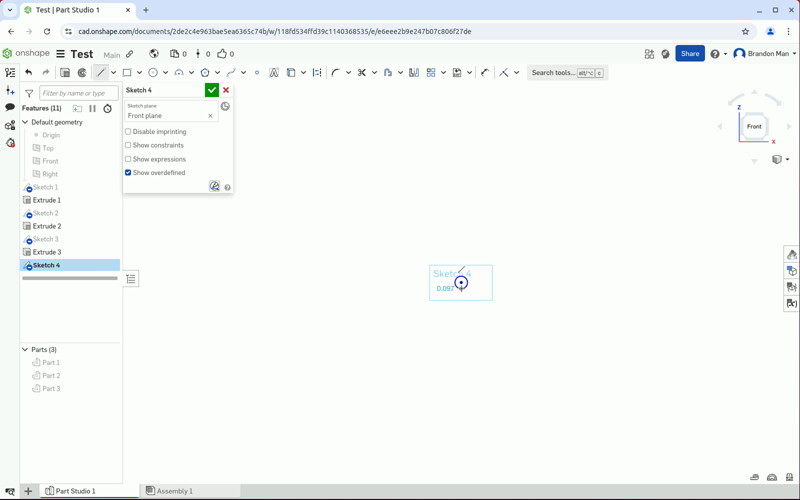
scroll(6)
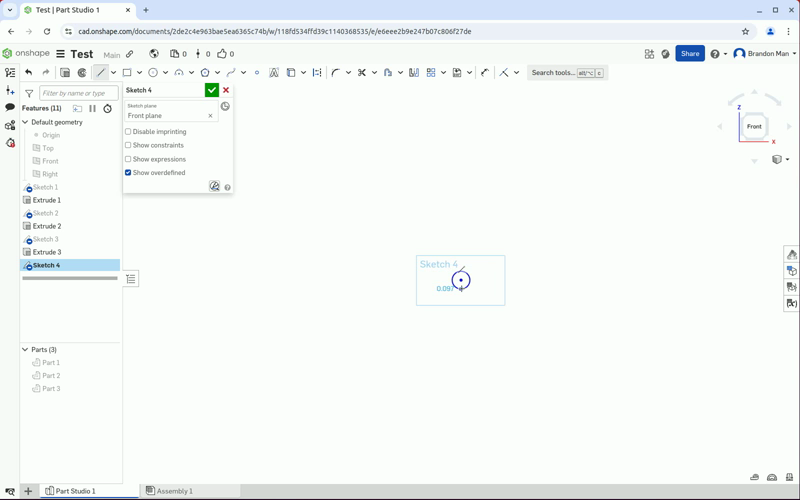
scroll(6)
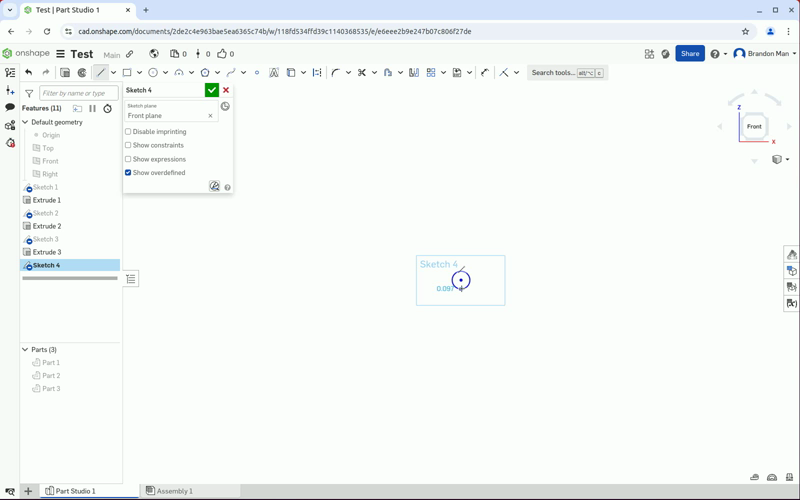
scroll(6)
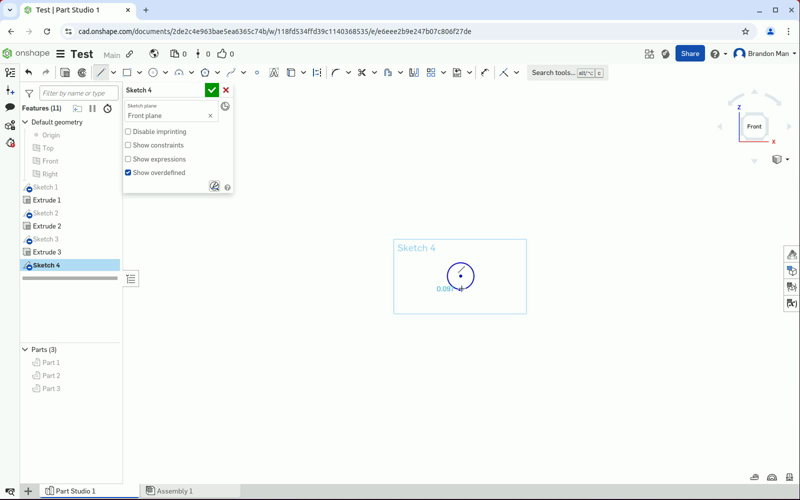
scroll(6)
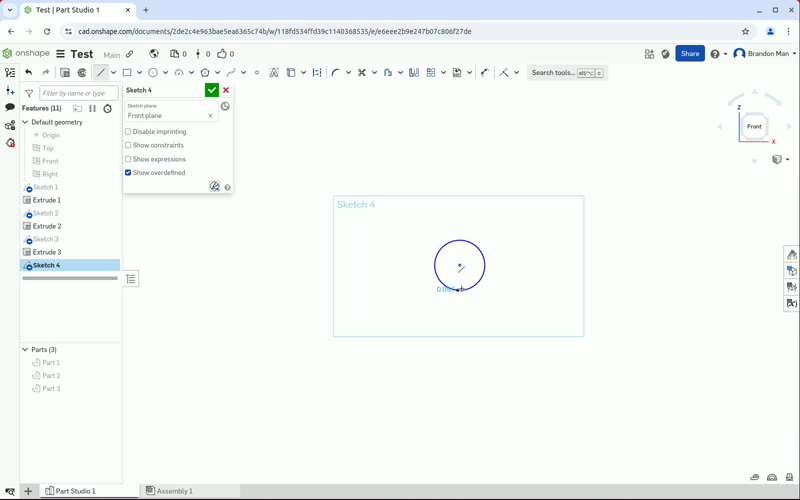
scroll(6)
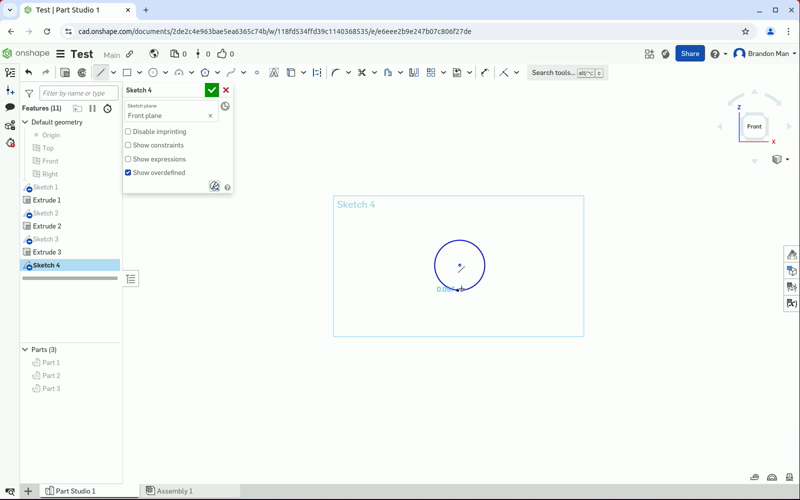
scroll(6)
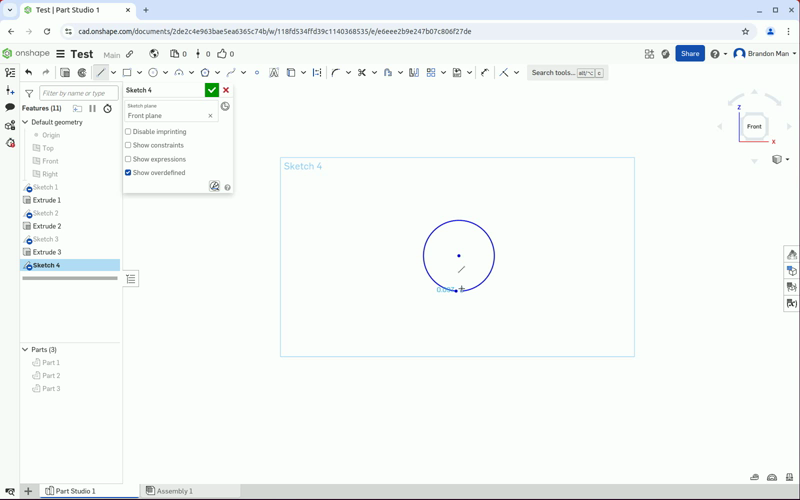
scroll(6)
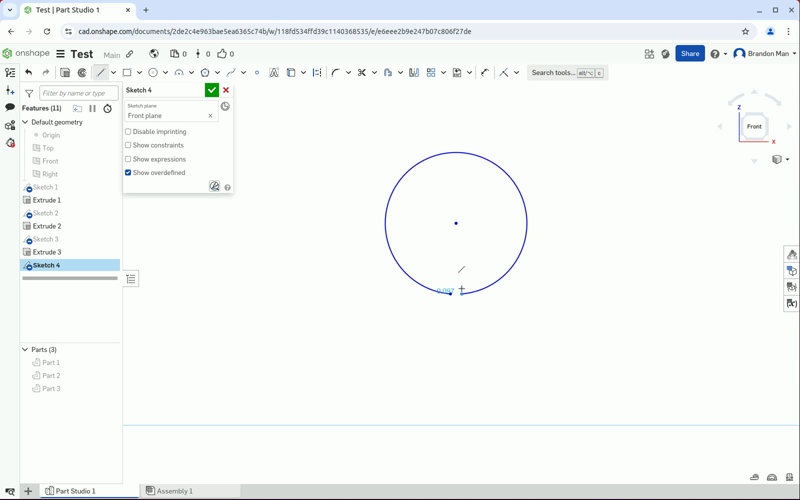
click(461, 288)
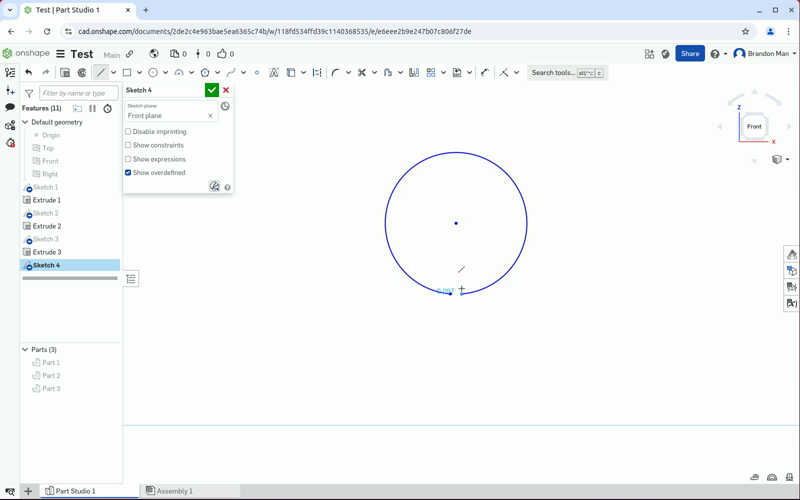
scroll(-6)
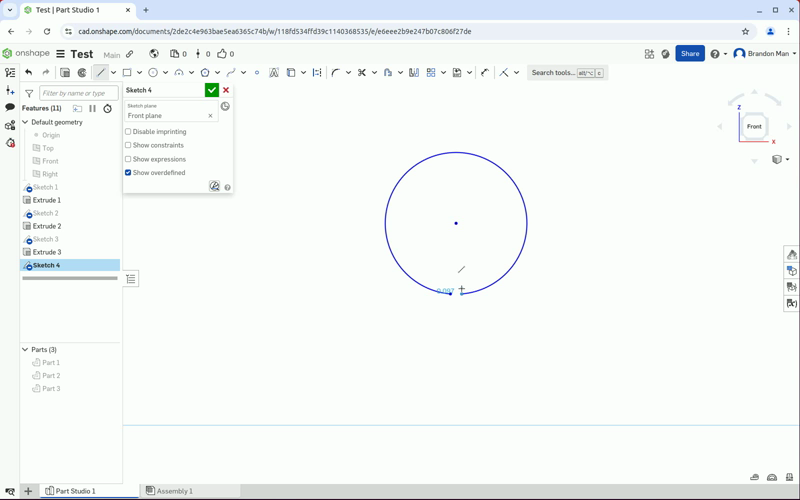
scroll(-6)
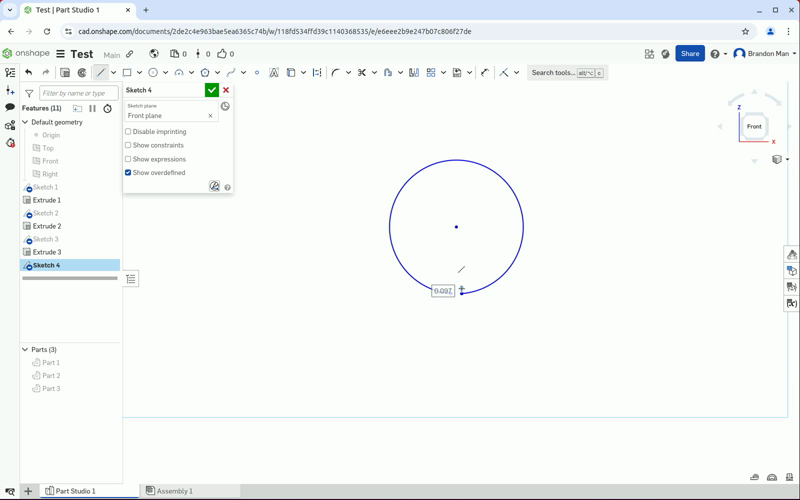
scroll(-6)
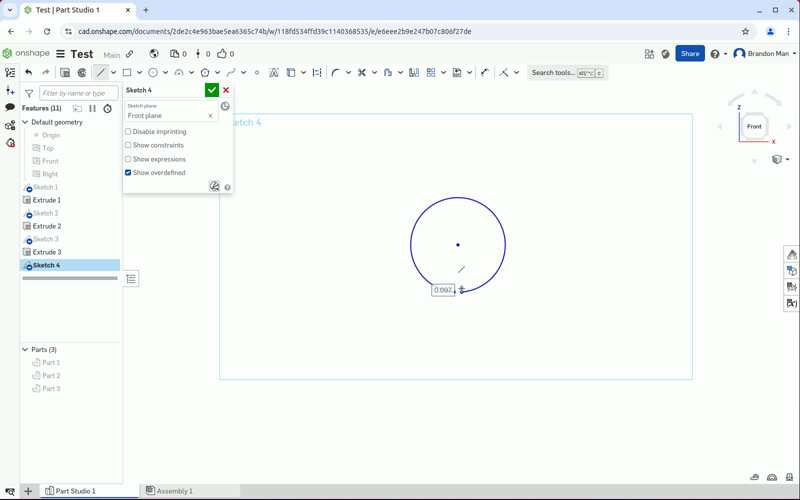
scroll(-6)
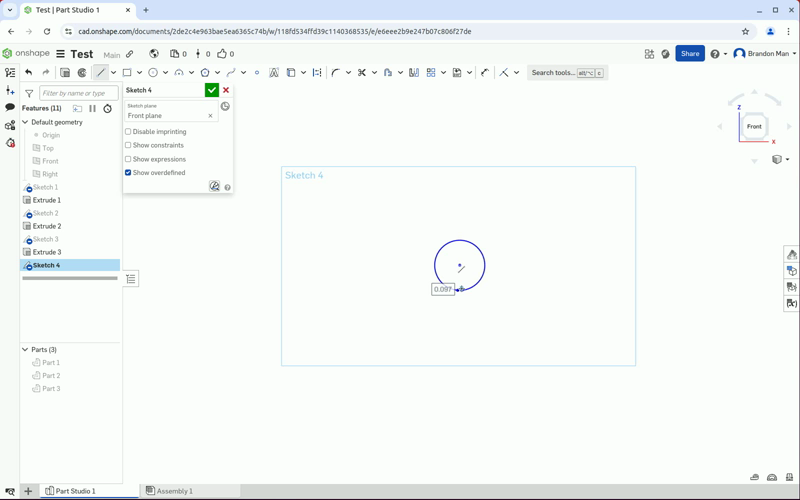
scroll(-6)
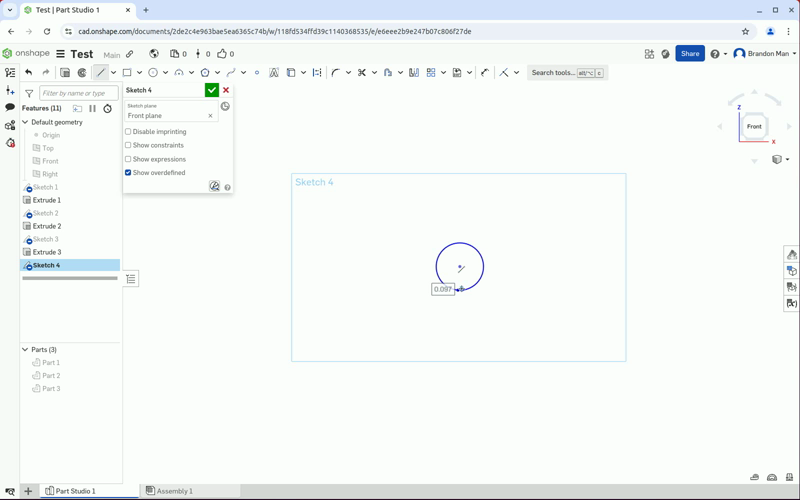
scroll(-6)
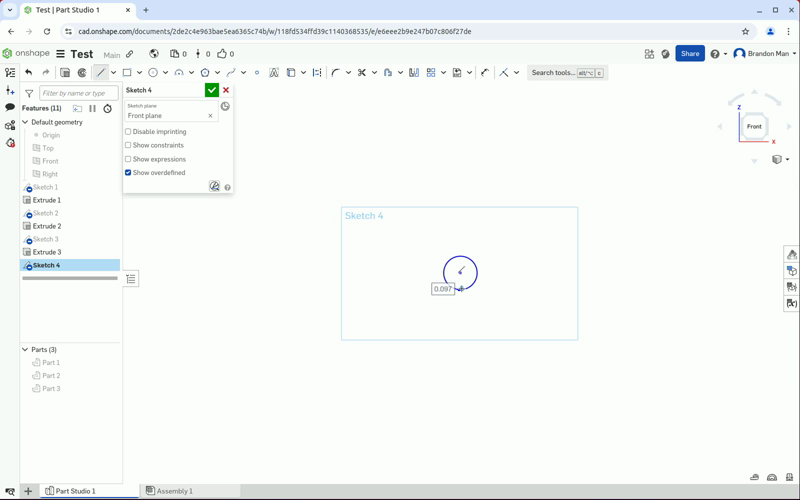
scroll(-6)
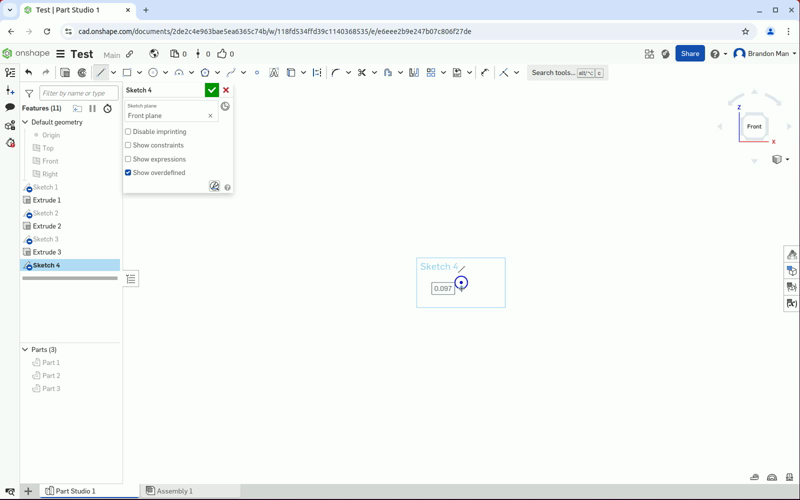
key_up(shift)
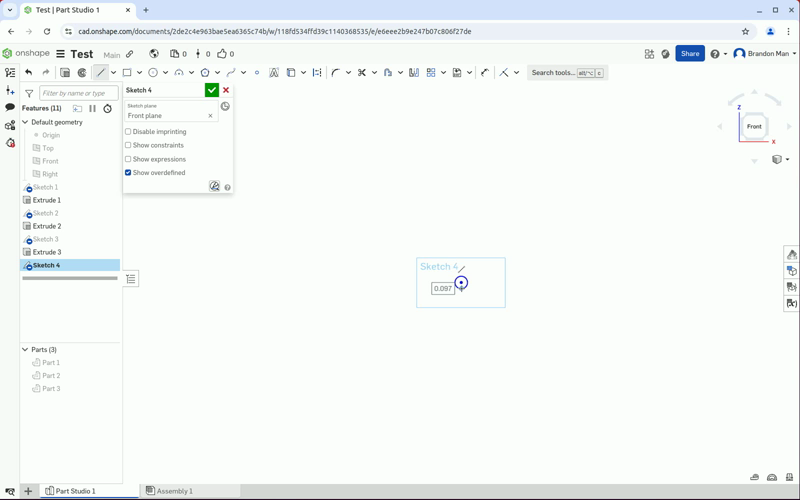
key(esc)
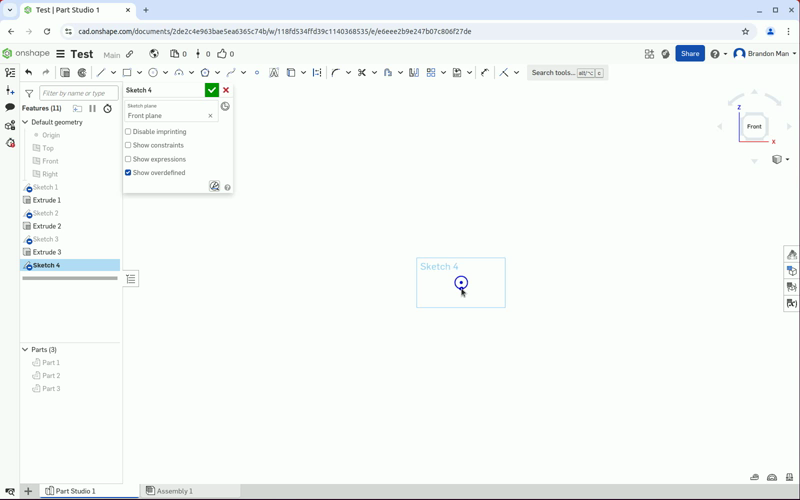
key(a)
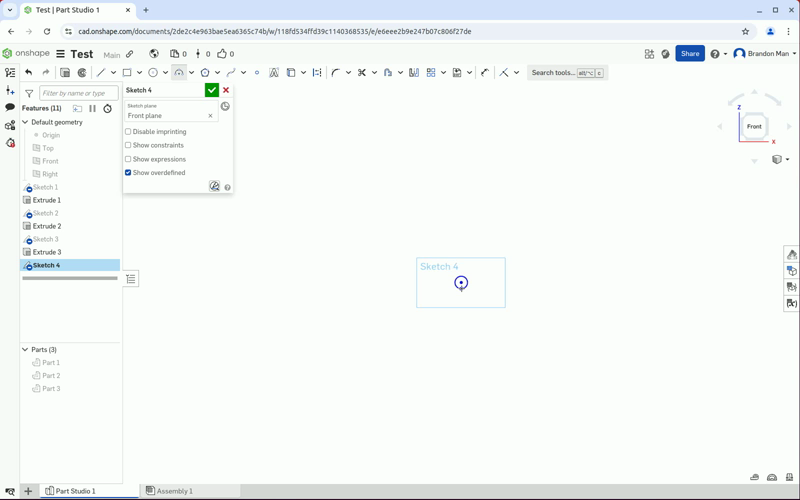
mouse_move(461, 288)
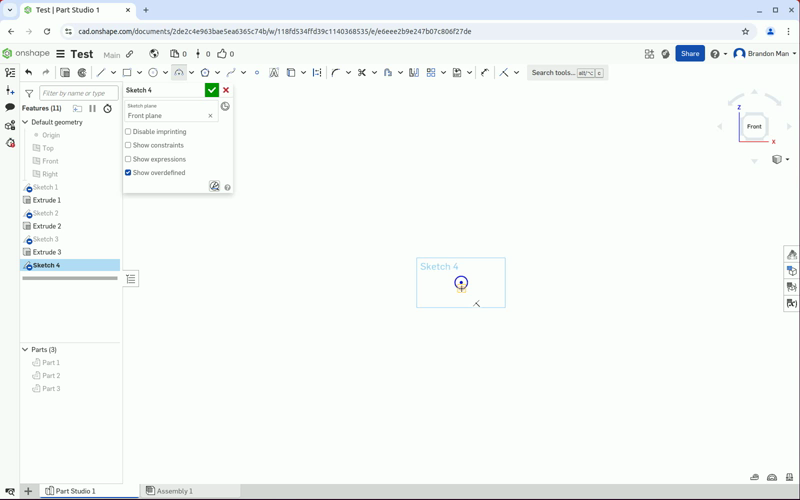
scroll(6)
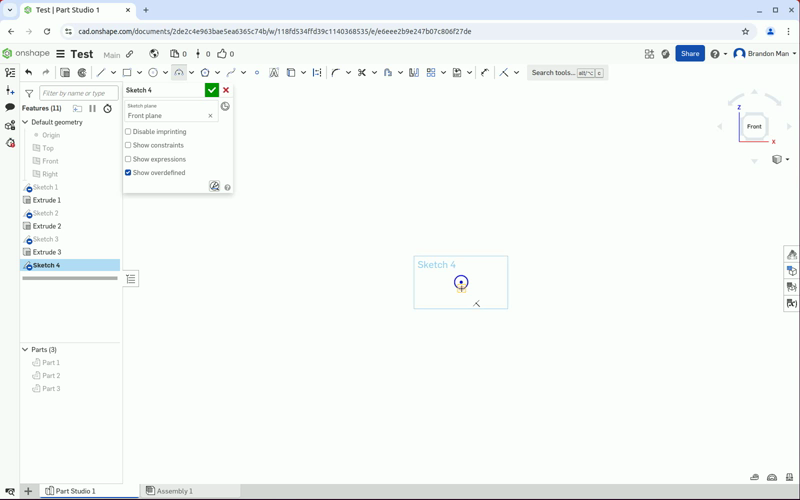
scroll(6)
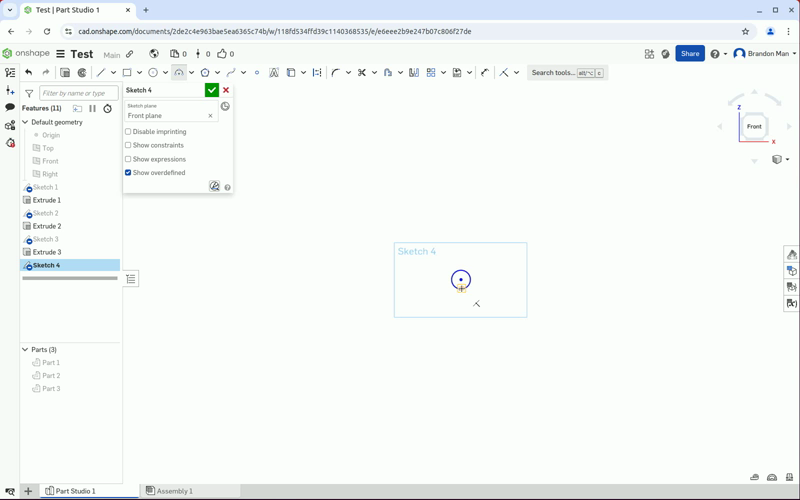
scroll(6)
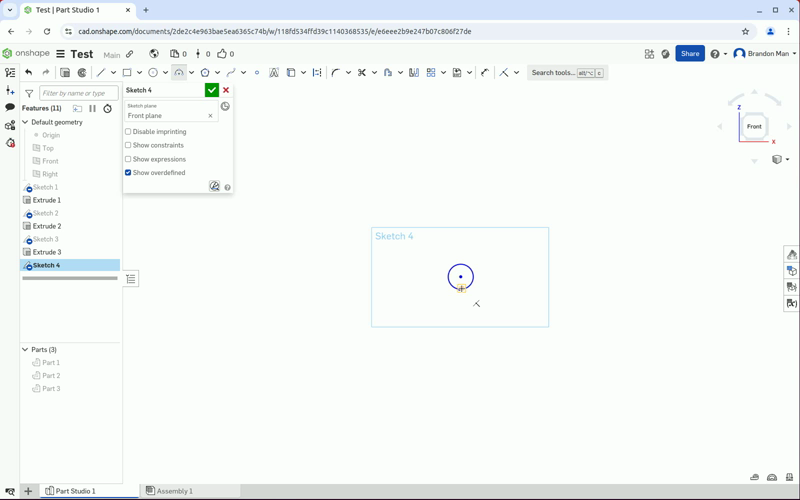
scroll(6)
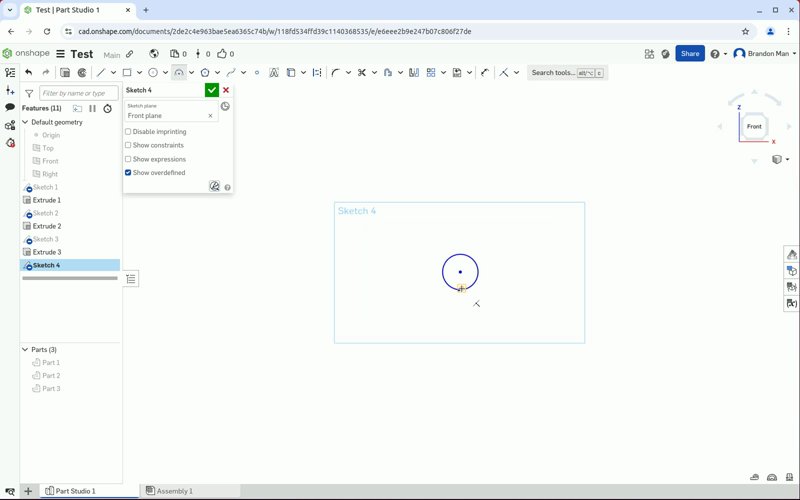
scroll(6)
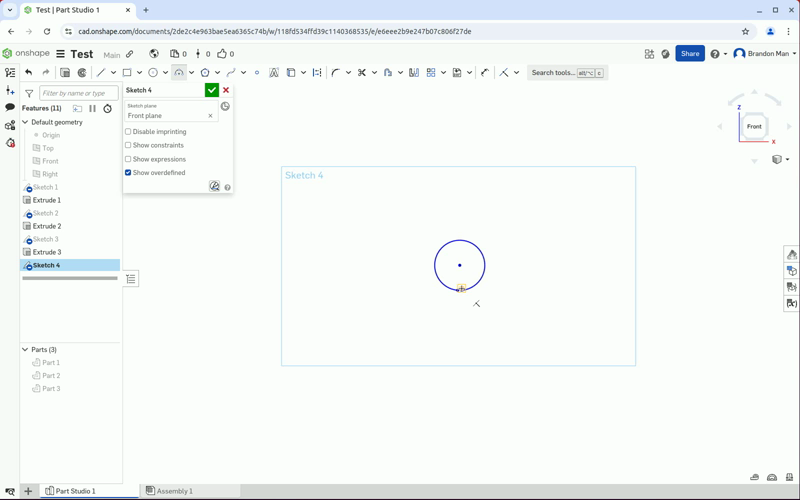
scroll(6)
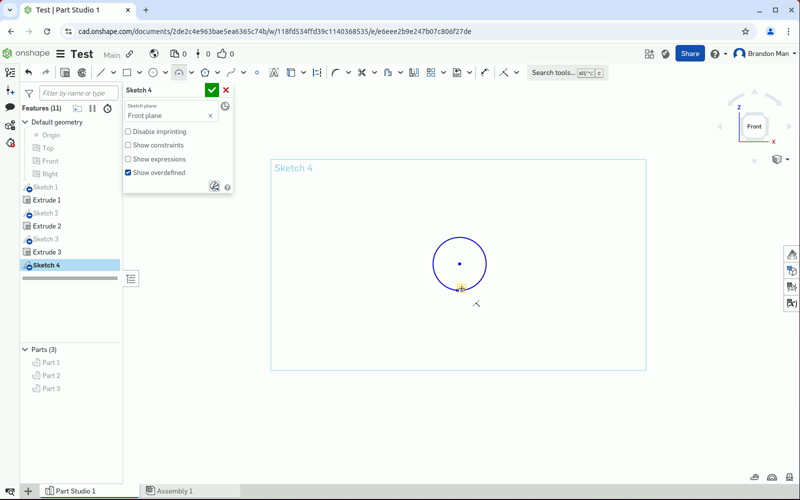
scroll(6)
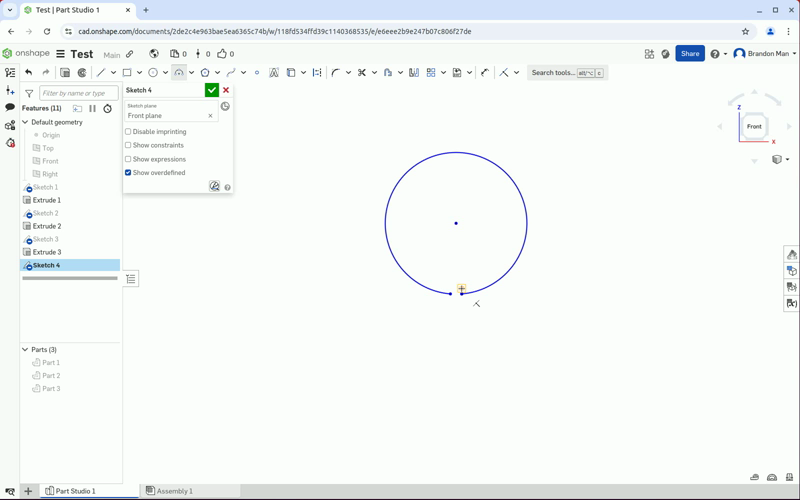
click(461, 288)
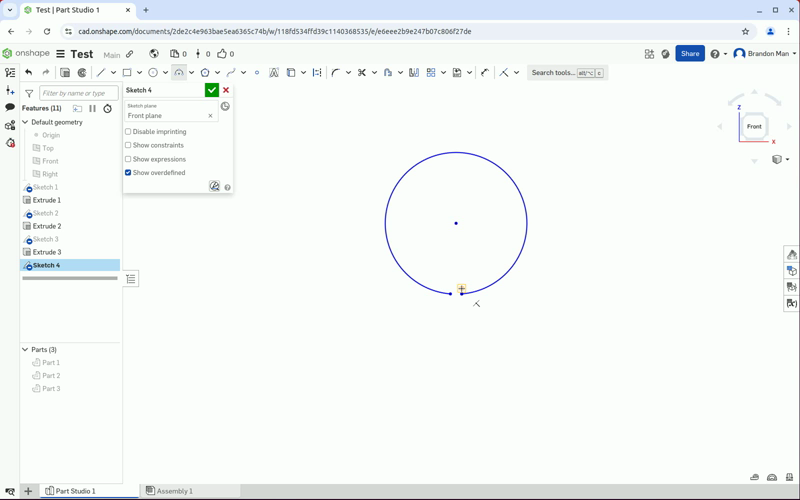
scroll(-6)
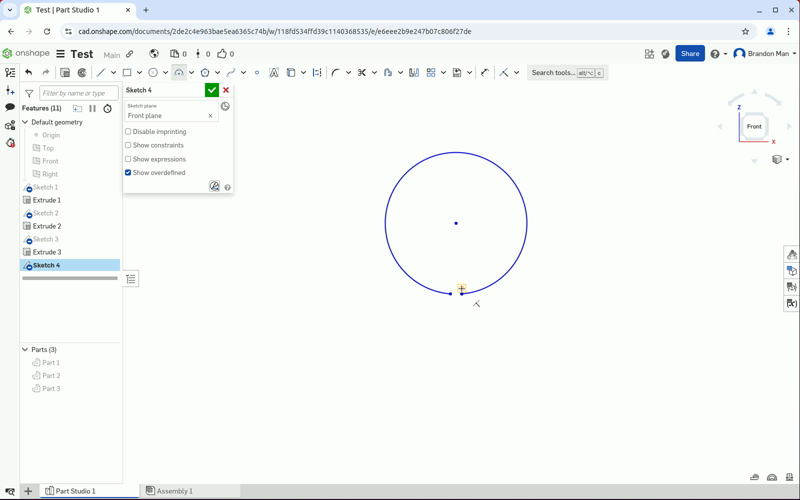
scroll(-6)
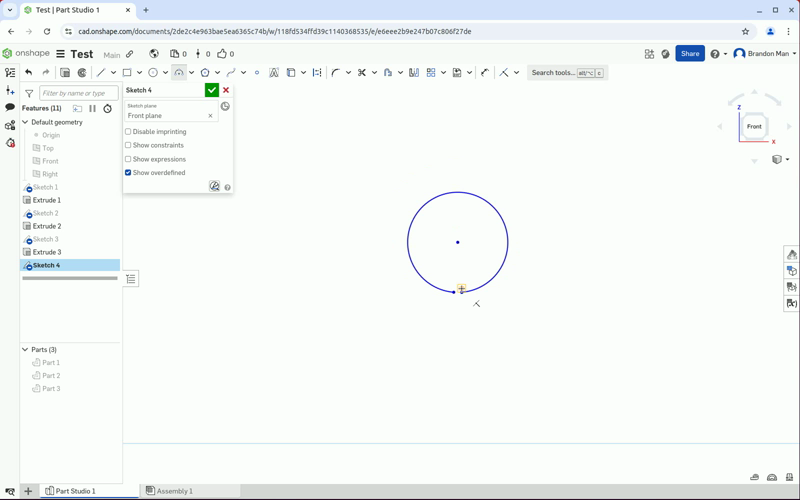
scroll(-6)
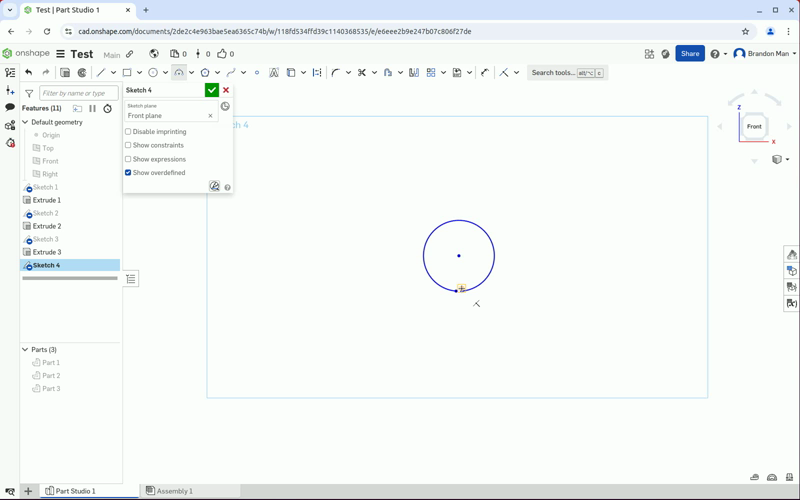
scroll(-6)
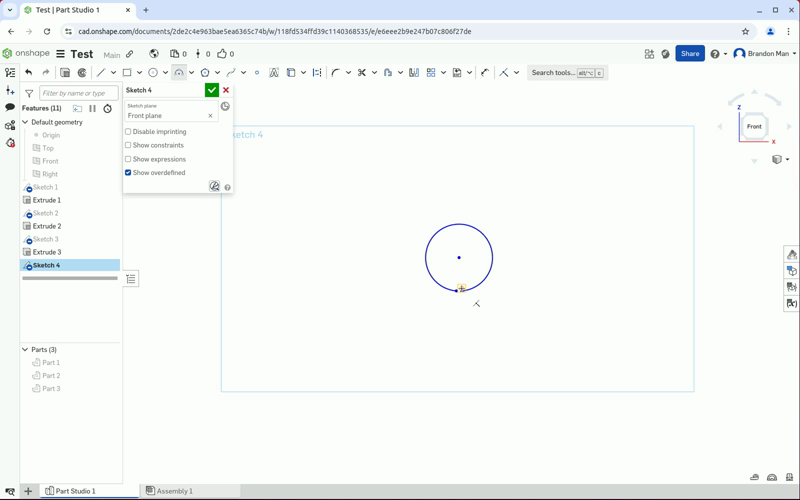
scroll(-6)
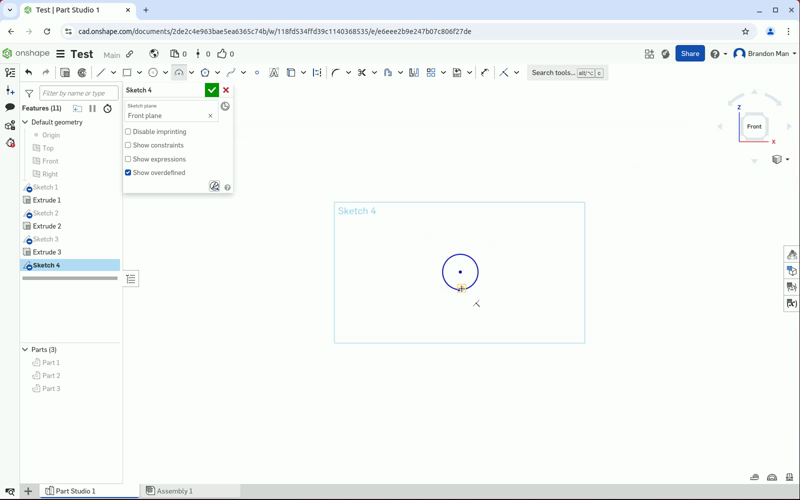
scroll(-6)
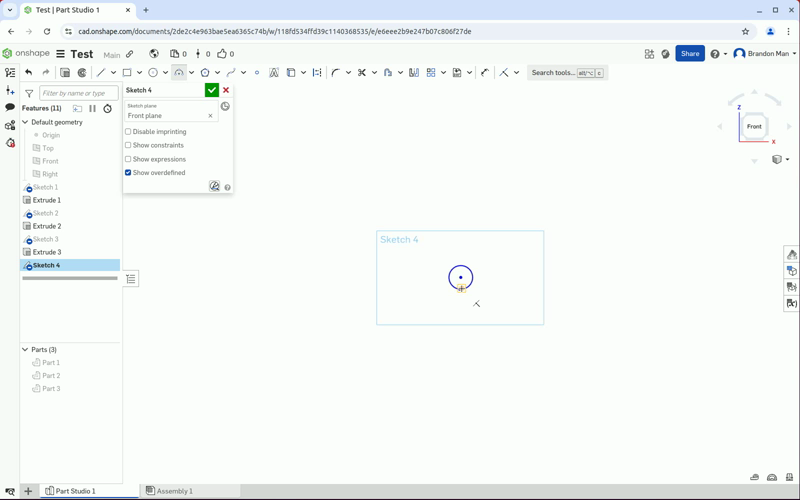
scroll(-6)
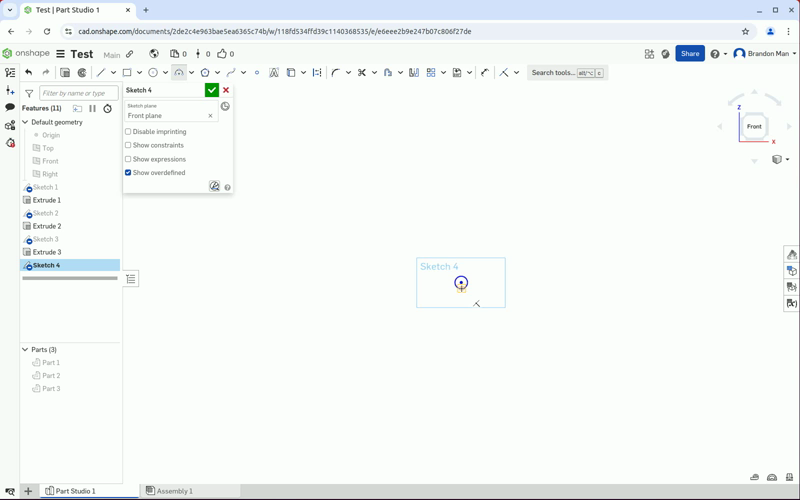
key_down(shift)
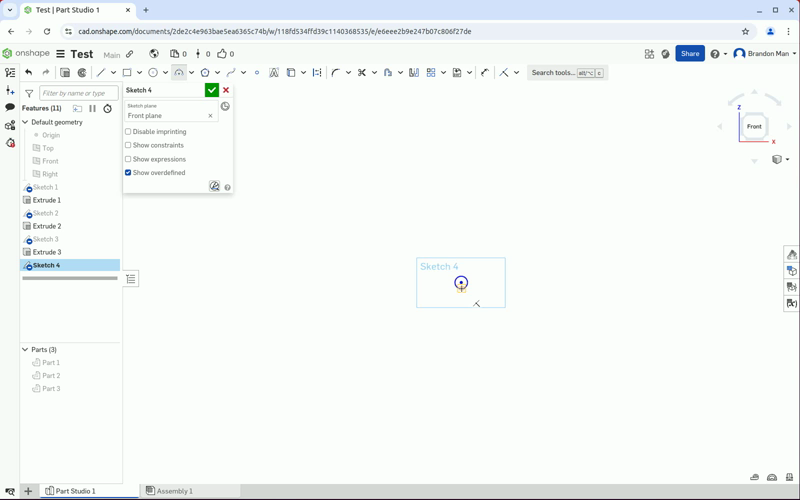
mouse_move(460, 288)
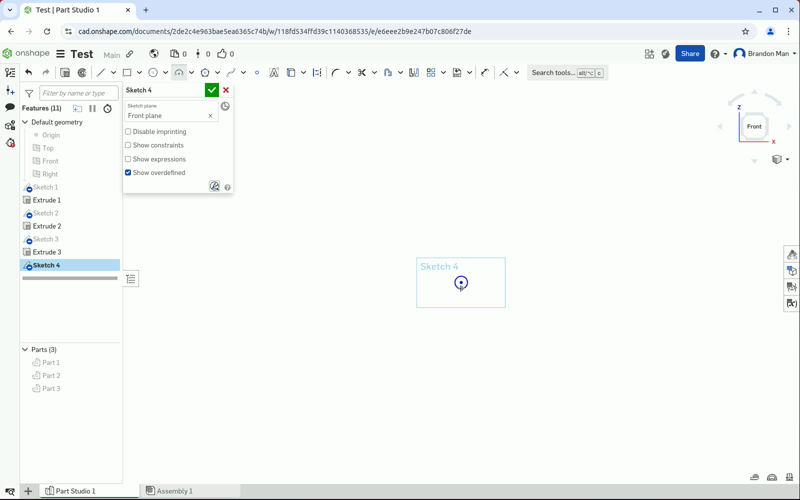
scroll(6)
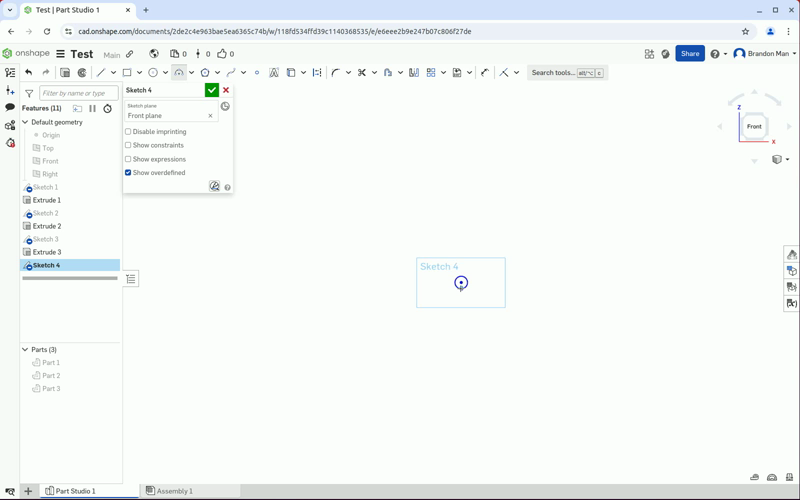
scroll(6)
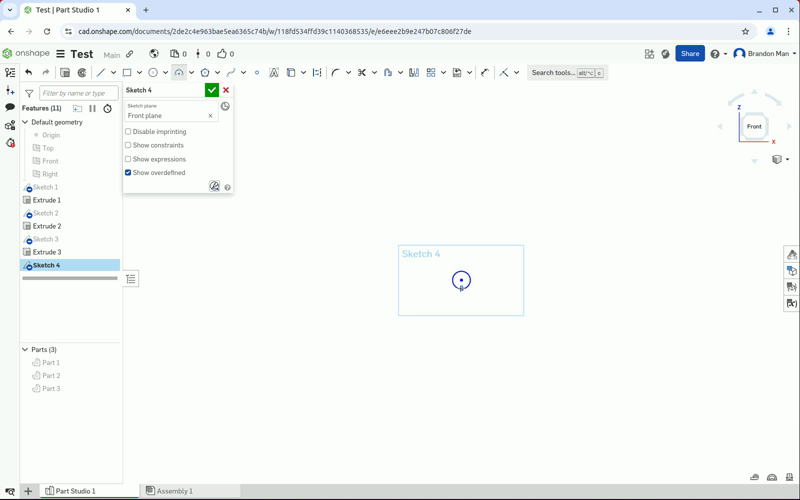
scroll(6)
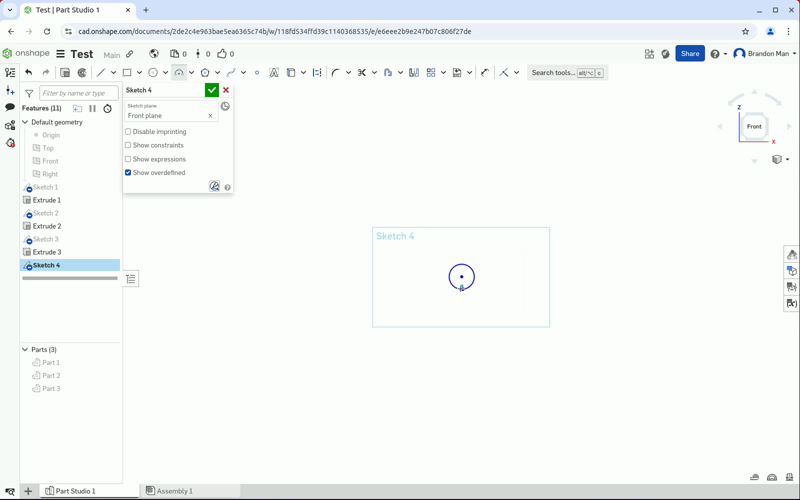
scroll(6)
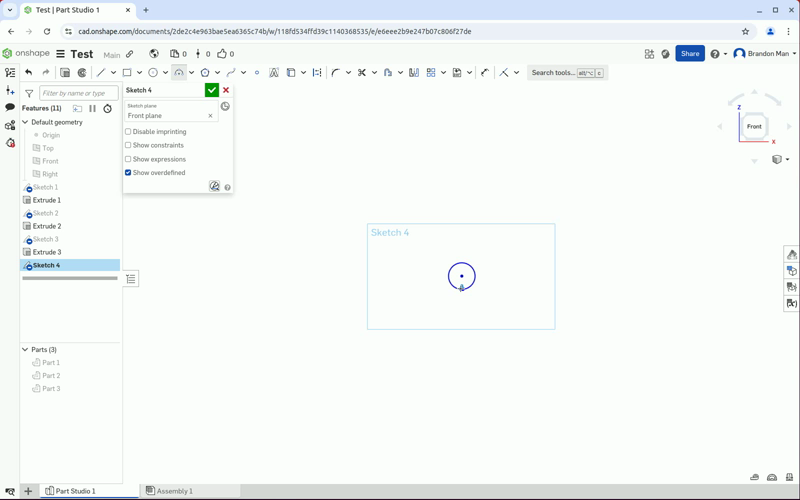
scroll(6)
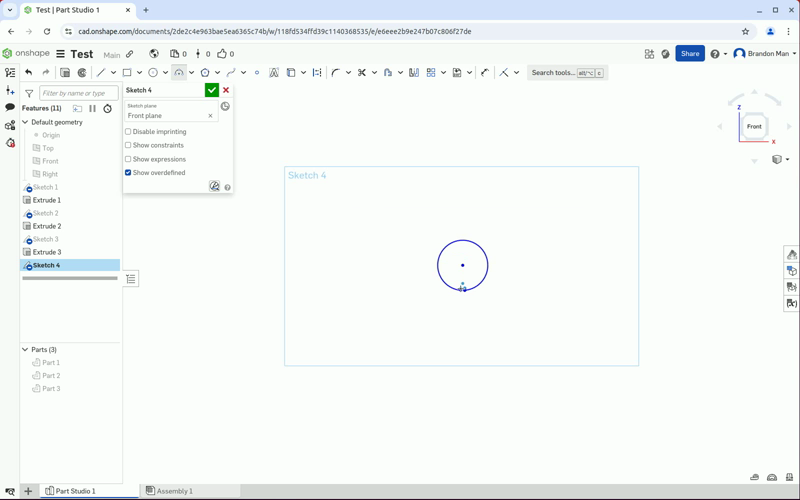
scroll(6)
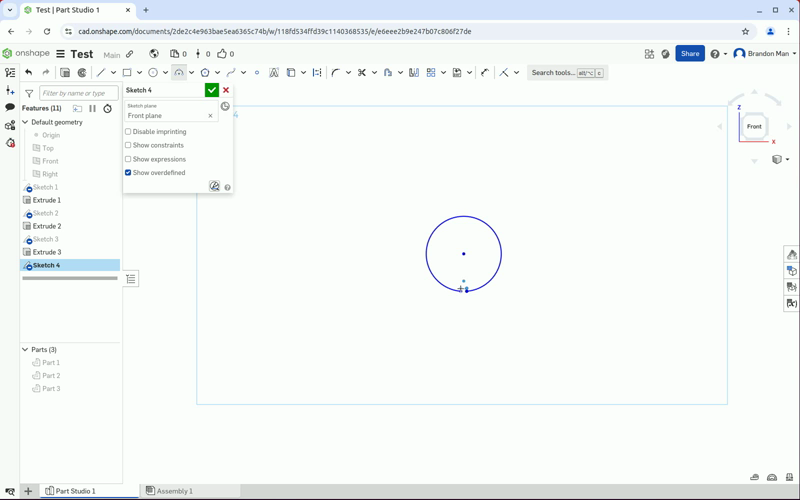
scroll(6)
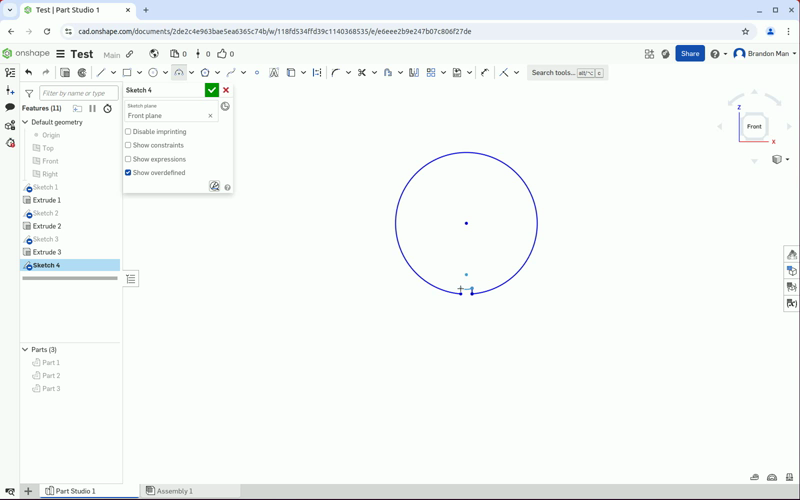
click(460, 288)
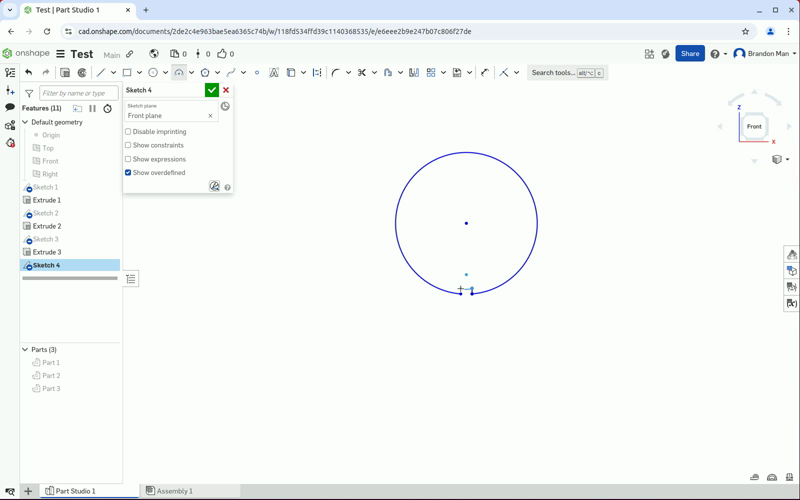
scroll(-6)
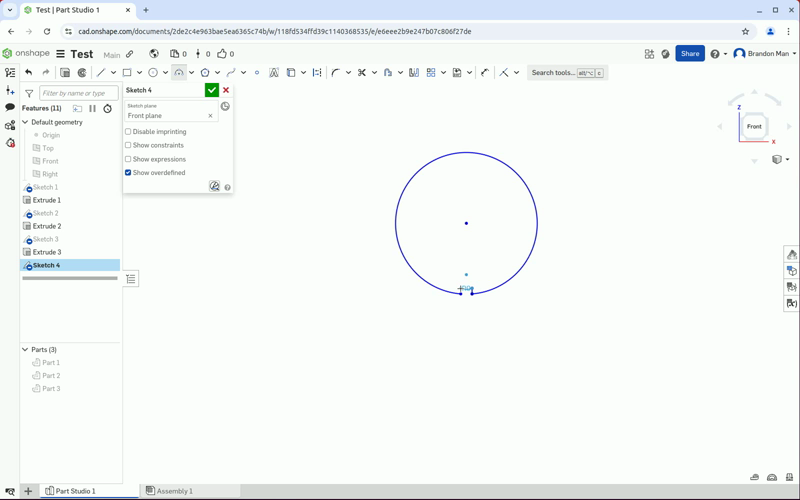
scroll(-6)
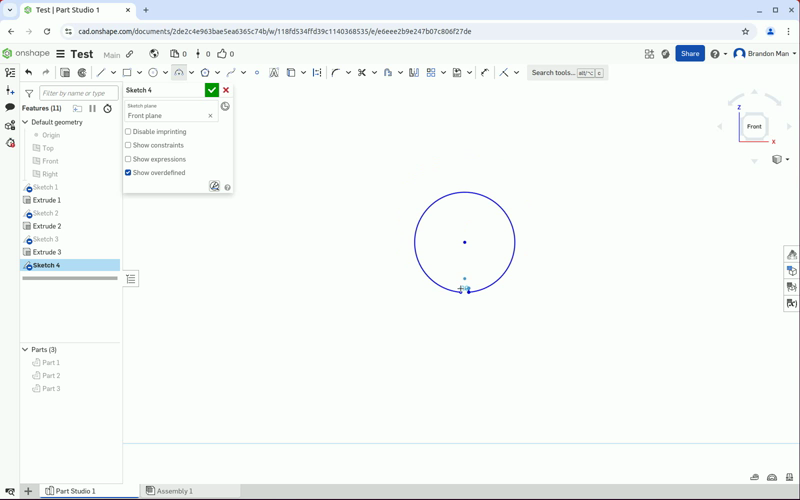
scroll(-6)
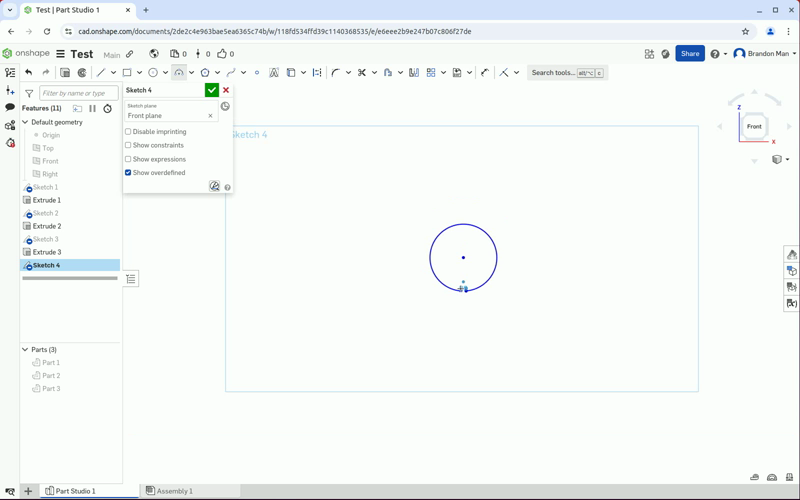
scroll(-6)
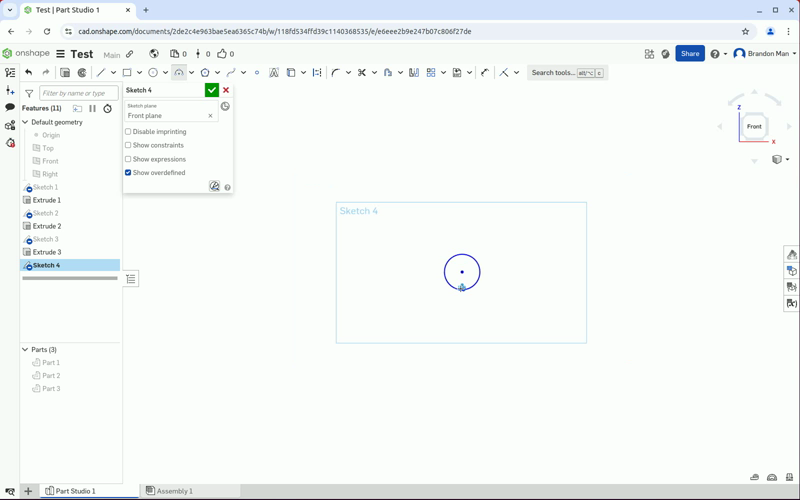
scroll(-6)
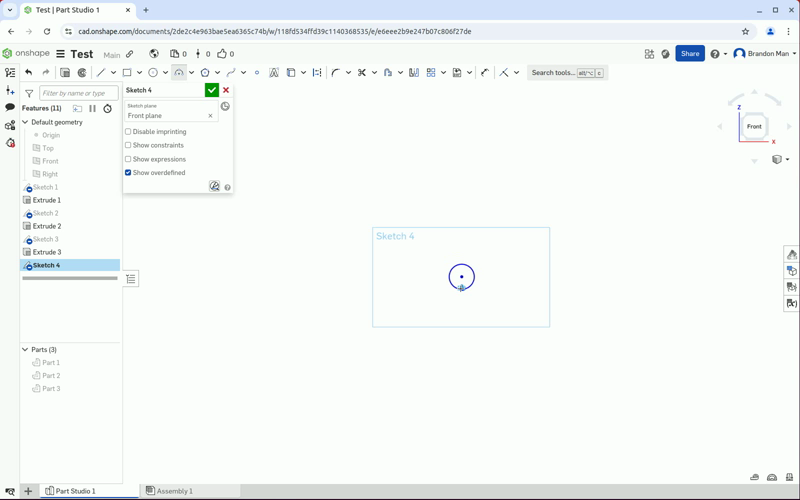
scroll(-6)
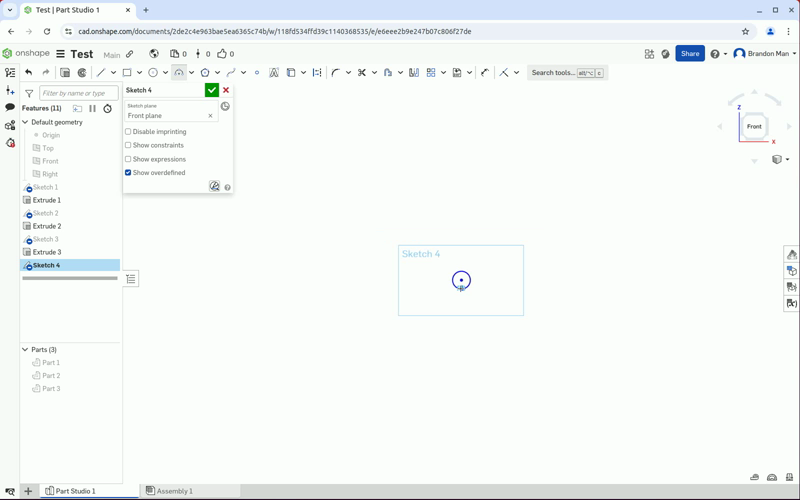
scroll(-6)
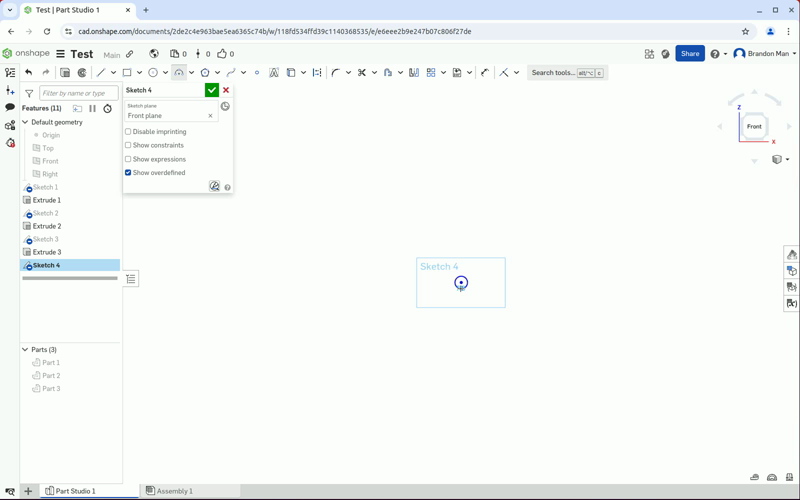
mouse_move(461, 277)
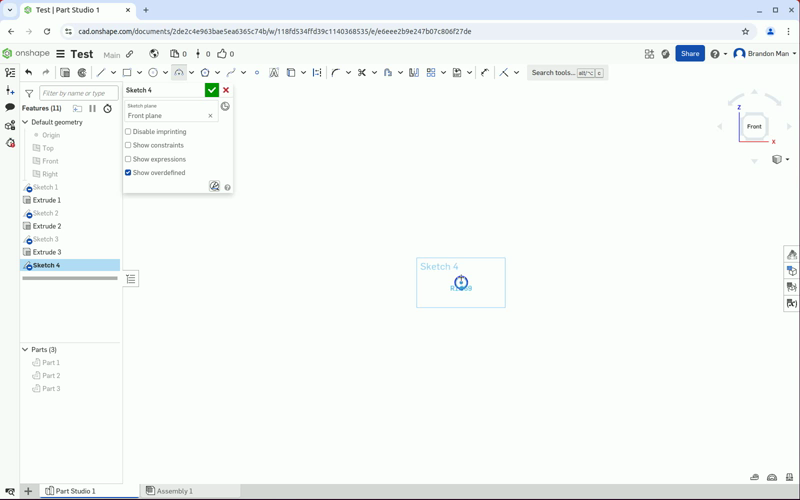
scroll(6)
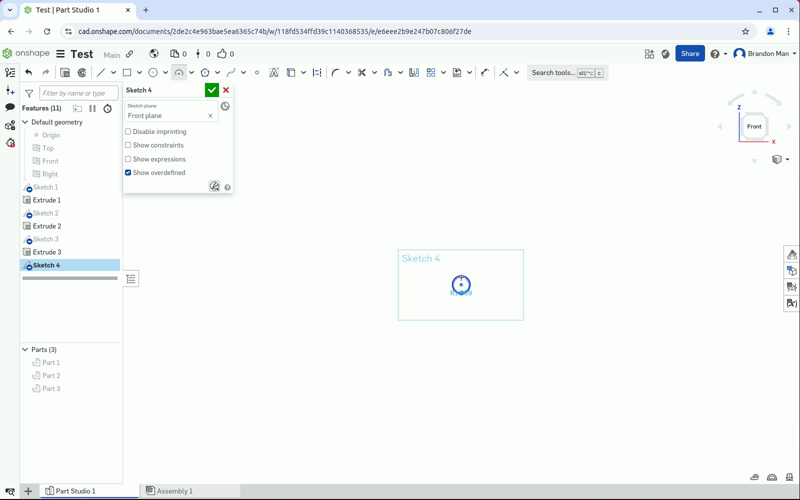
scroll(6)
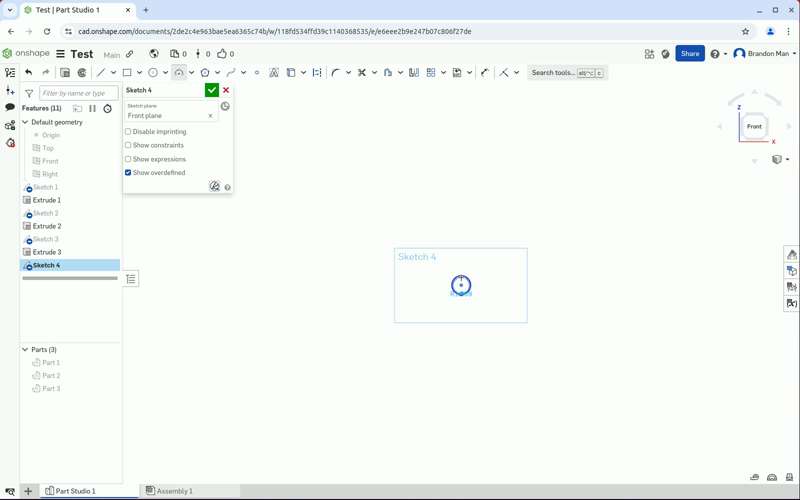
scroll(6)
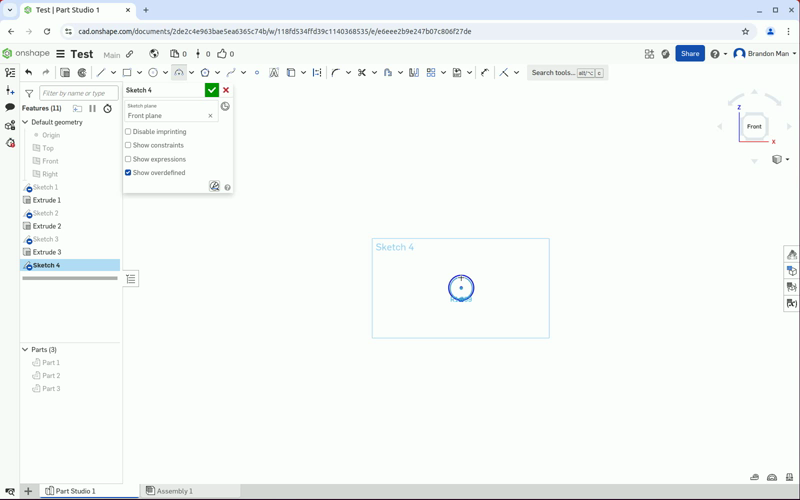
scroll(6)
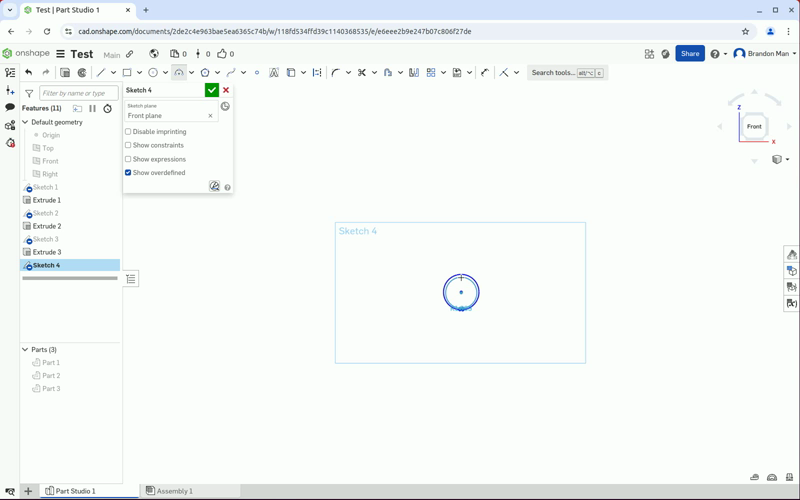
scroll(6)
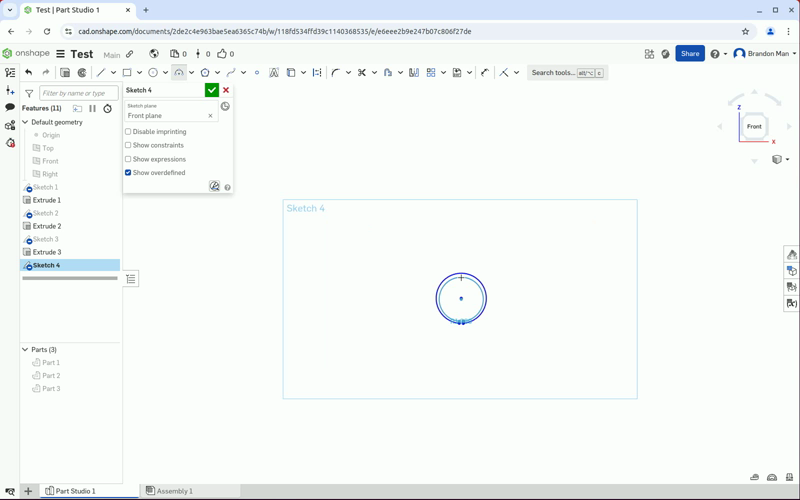
scroll(6)
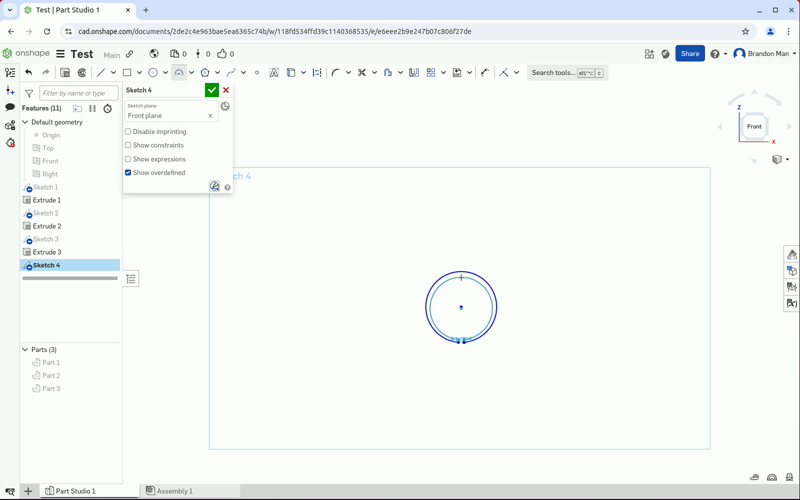
scroll(6)
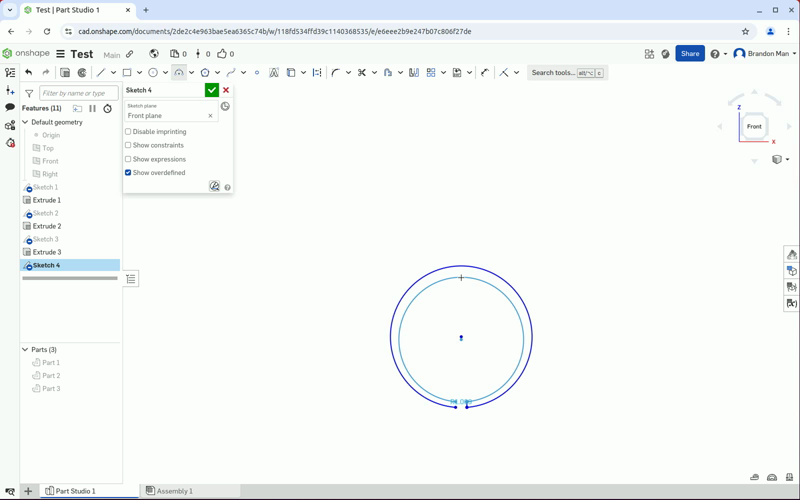
click(461, 277)
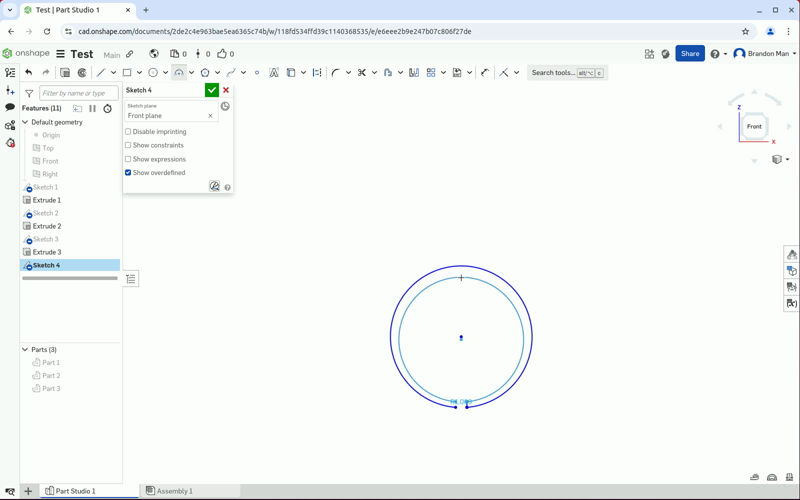
scroll(-6)
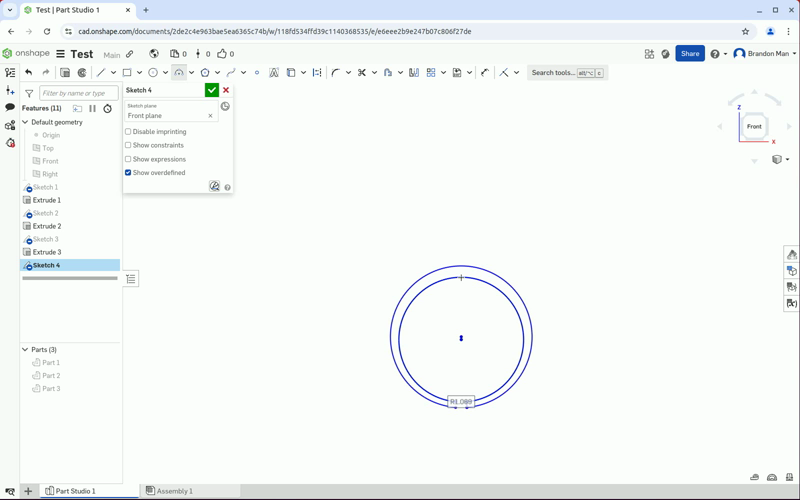
scroll(-6)
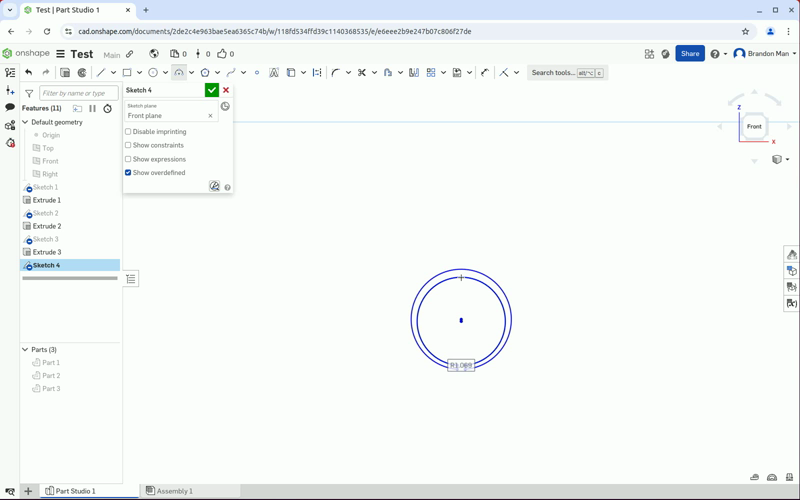
scroll(-6)
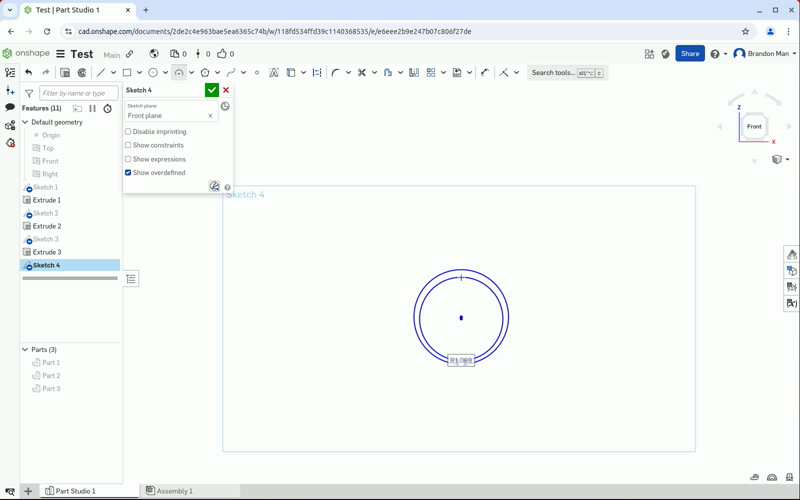
scroll(-6)
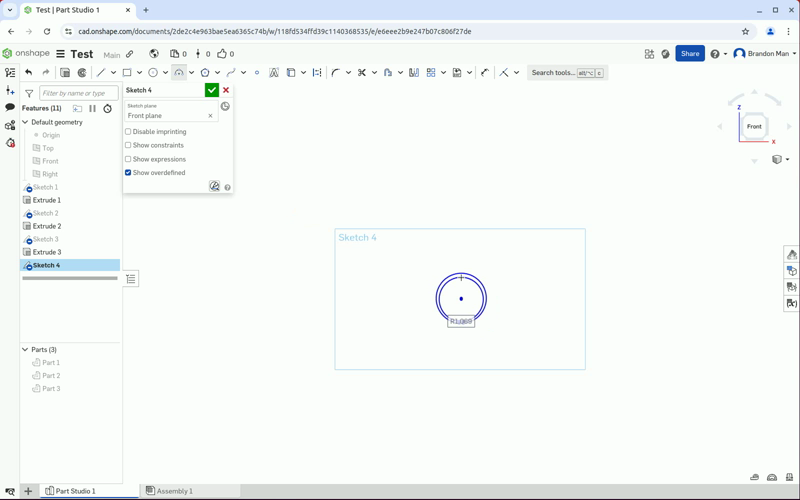
scroll(-6)
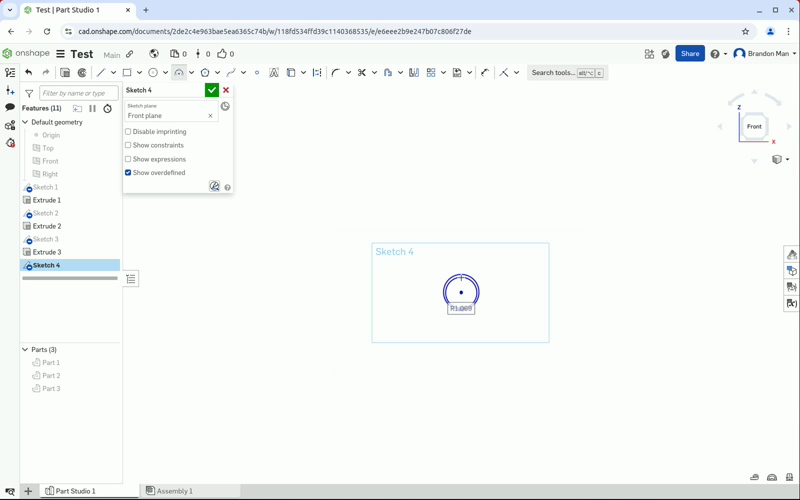
scroll(-6)
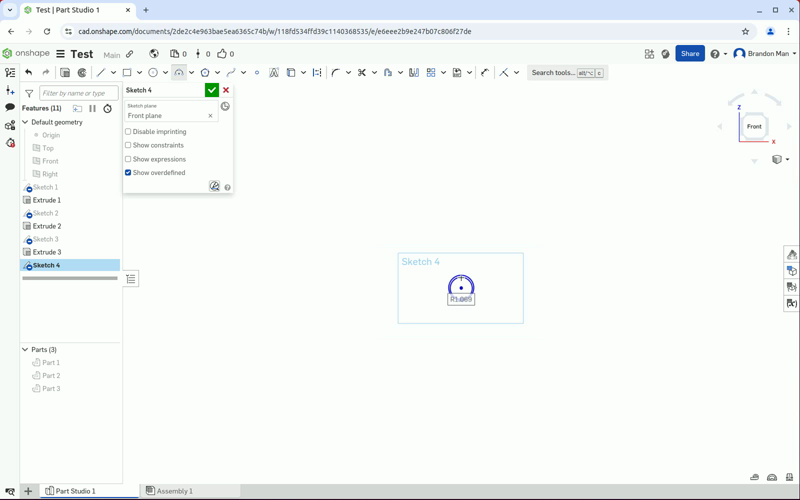
scroll(-6)
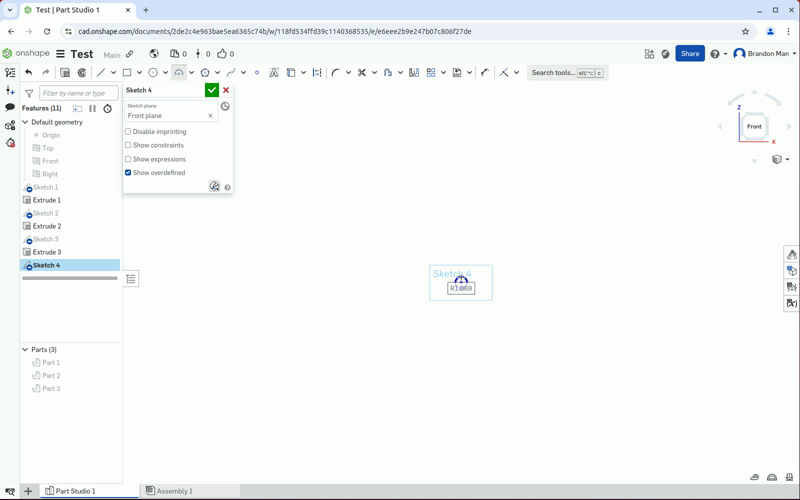
key_up(shift)
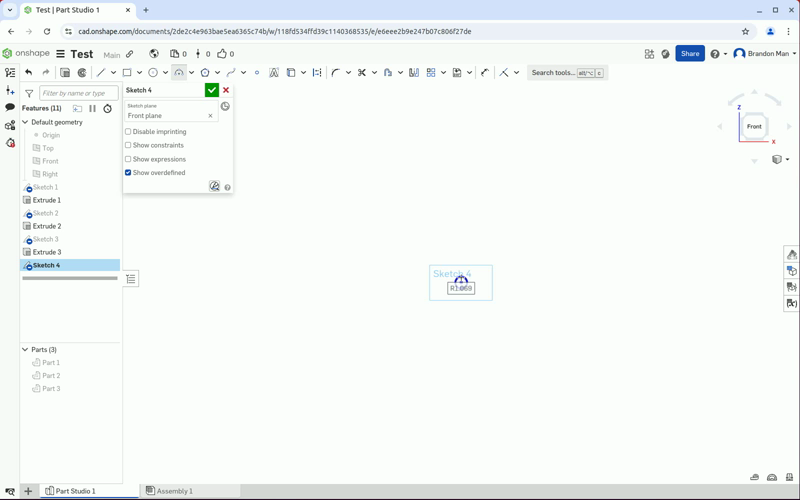
key(esc)
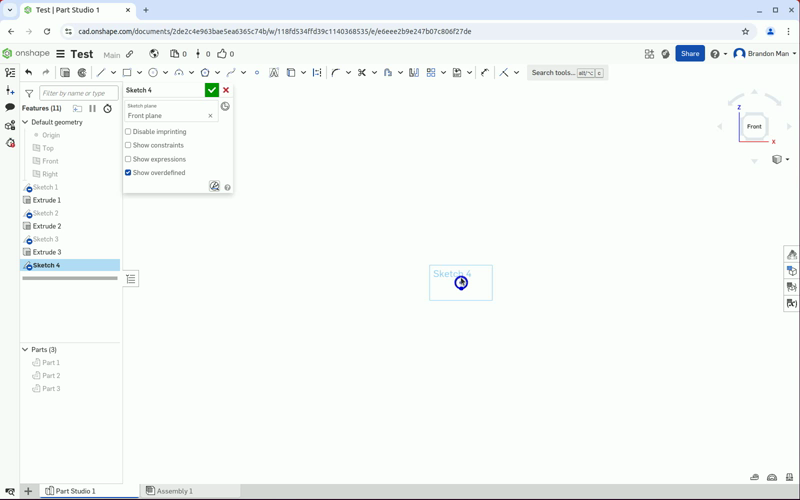
key(l)
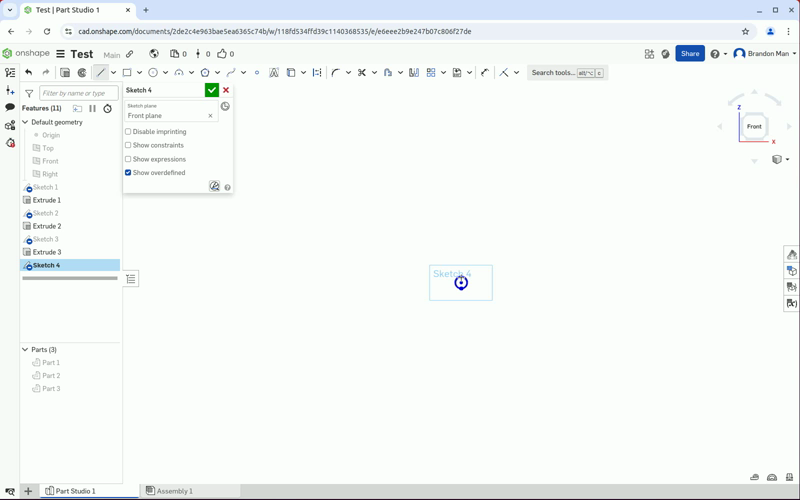
mouse_move(460, 288)
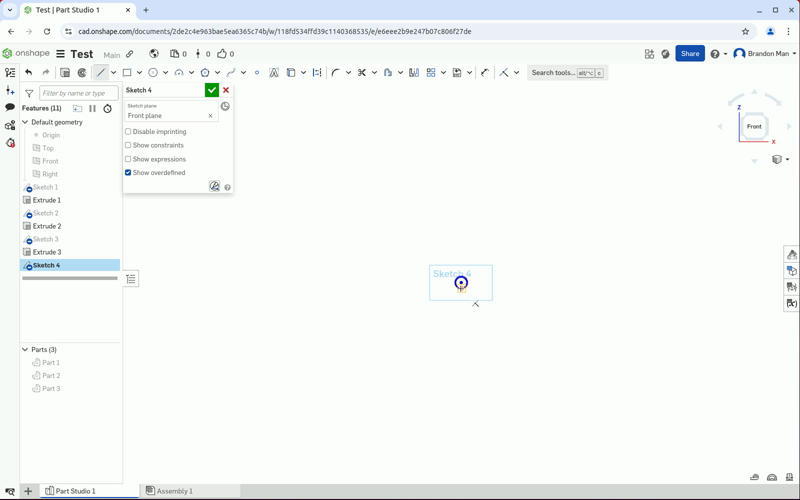
scroll(6)
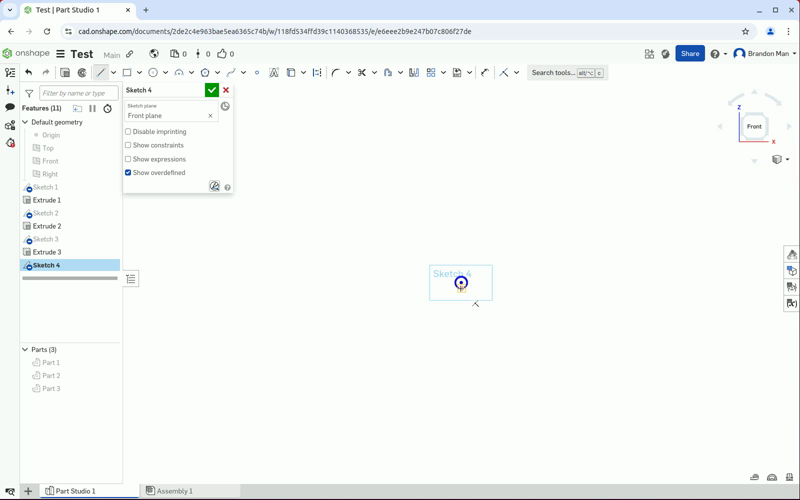
scroll(6)
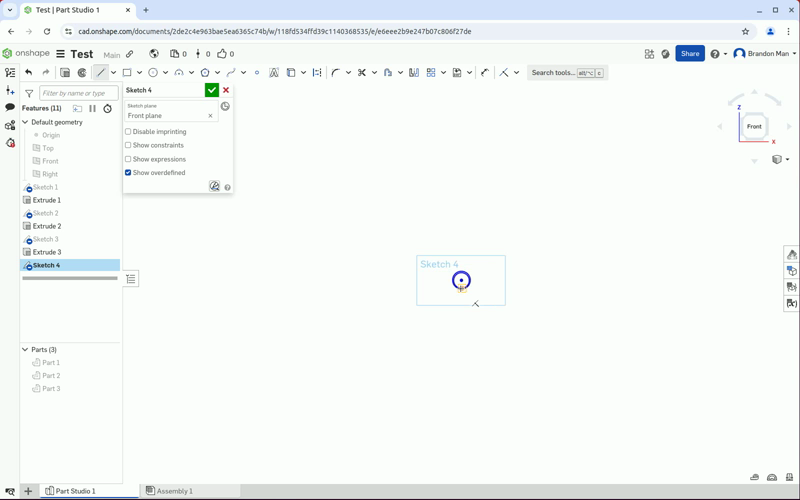
scroll(6)
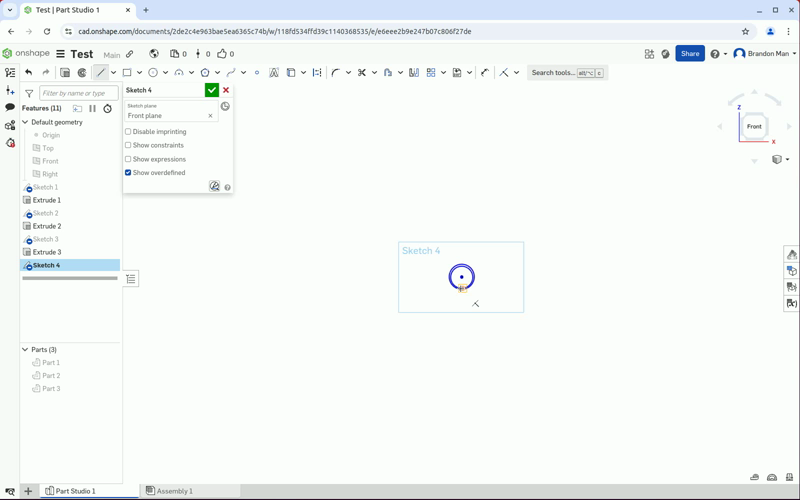
scroll(6)
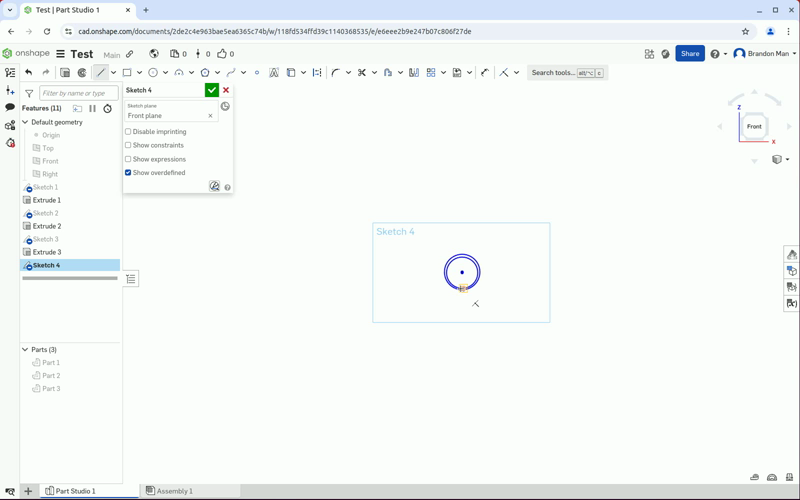
scroll(6)
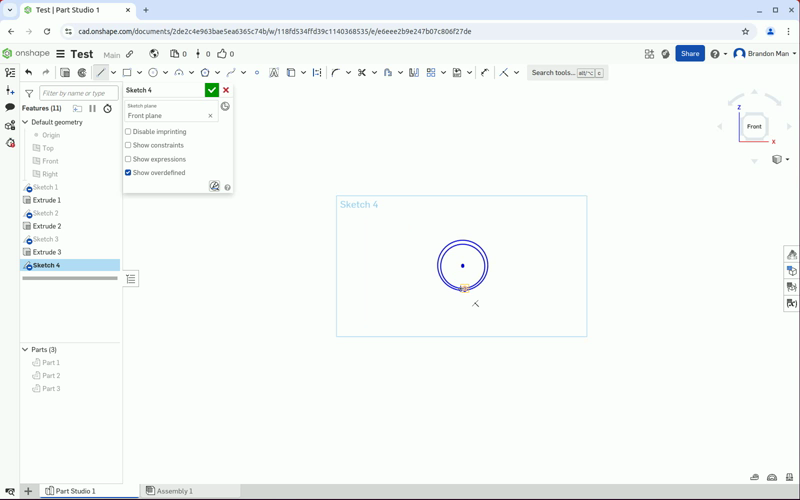
scroll(6)
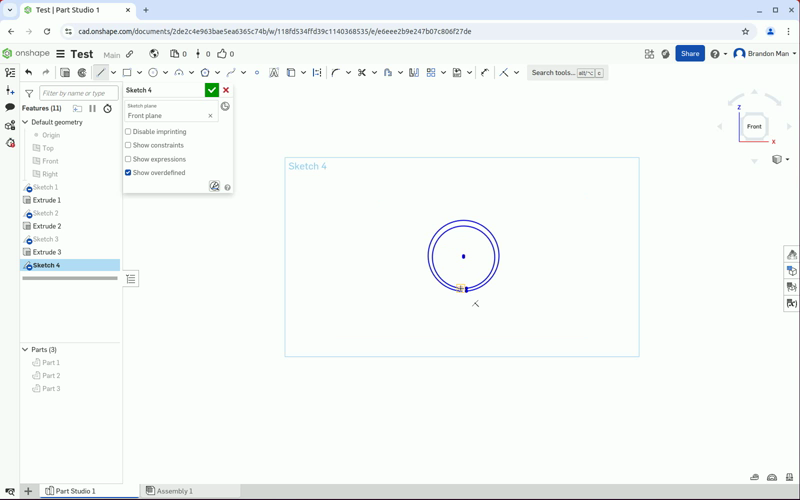
scroll(6)
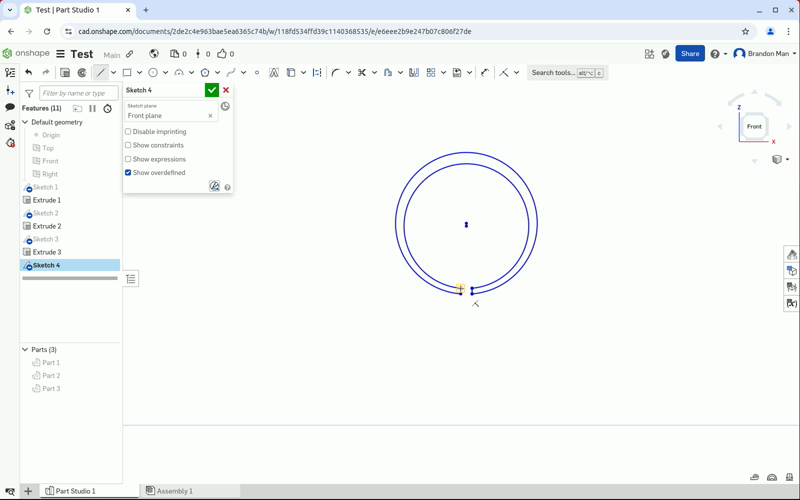
click(460, 288)
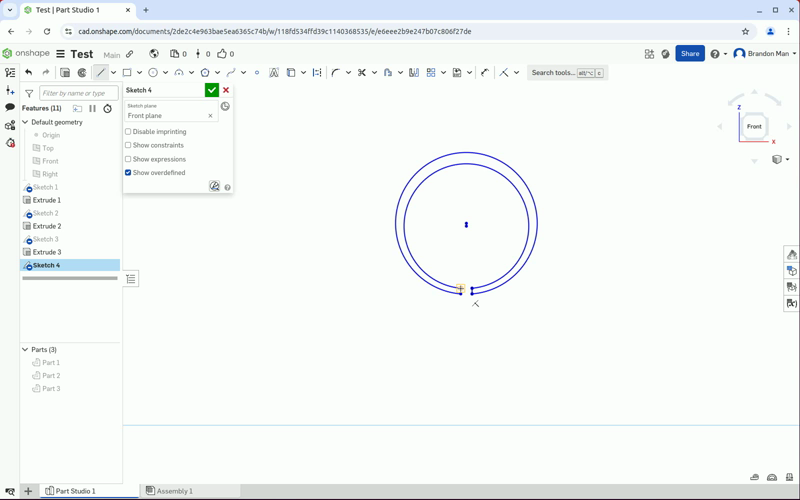
scroll(-6)
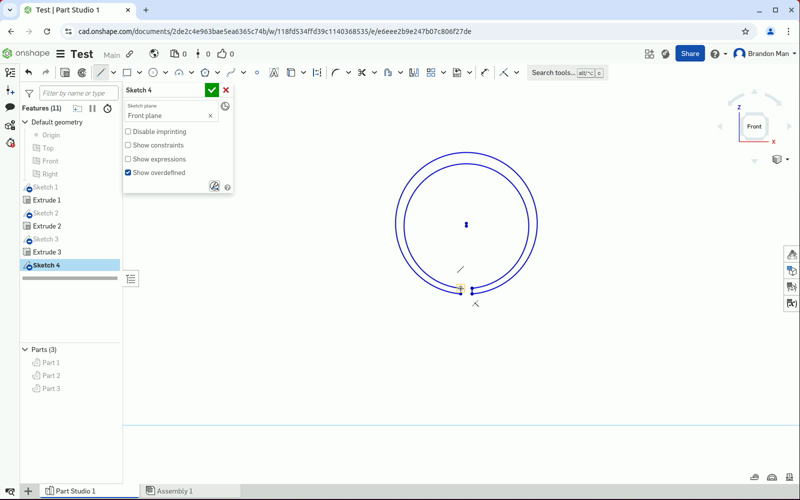
scroll(-6)
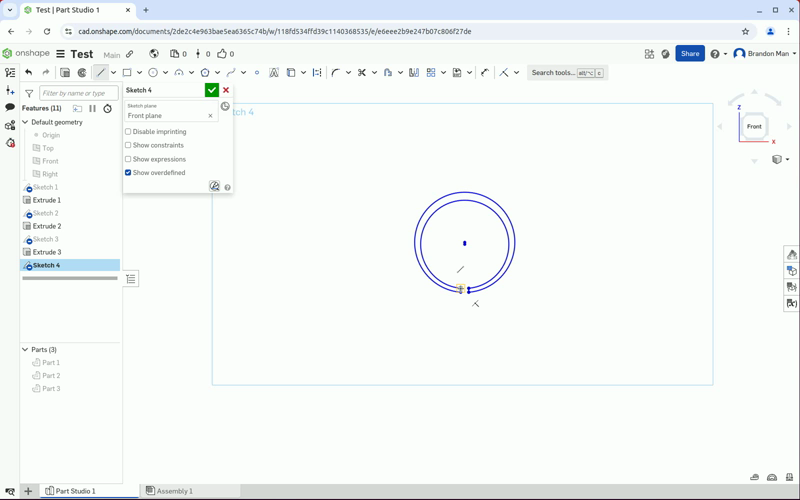
scroll(-6)
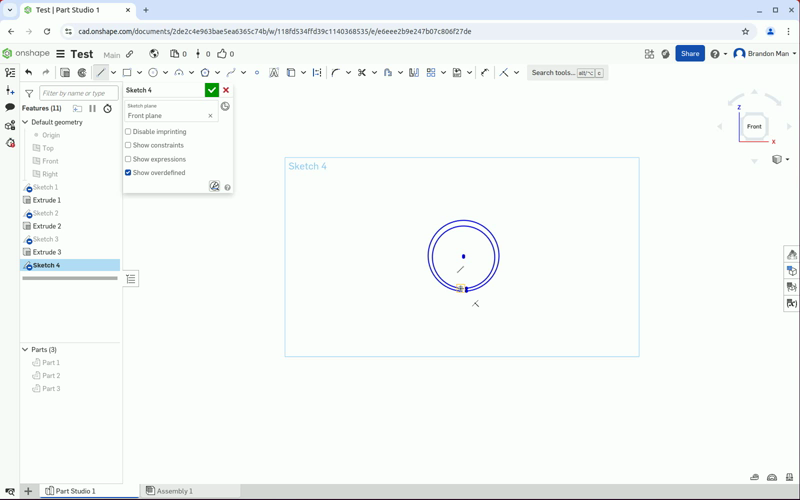
scroll(-6)
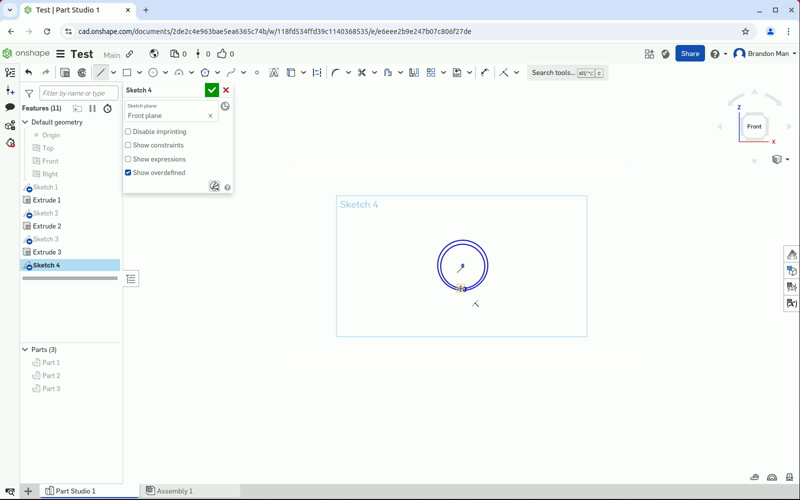
scroll(-6)
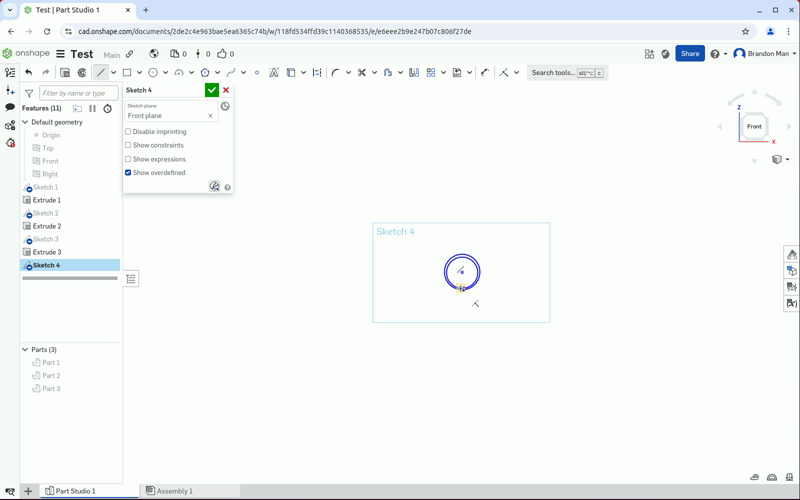
scroll(-6)
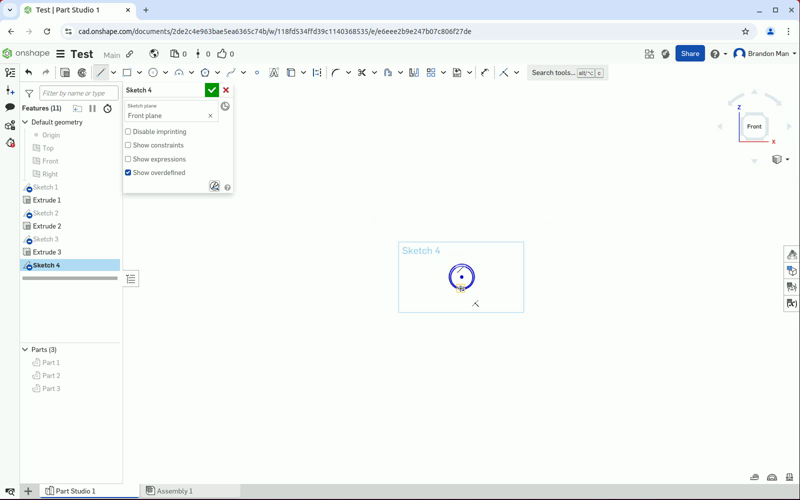
scroll(-6)
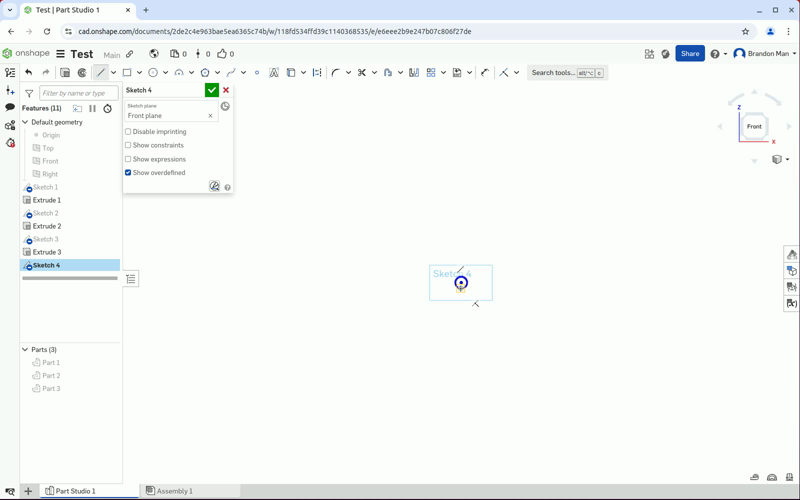
mouse_move(490, 288)
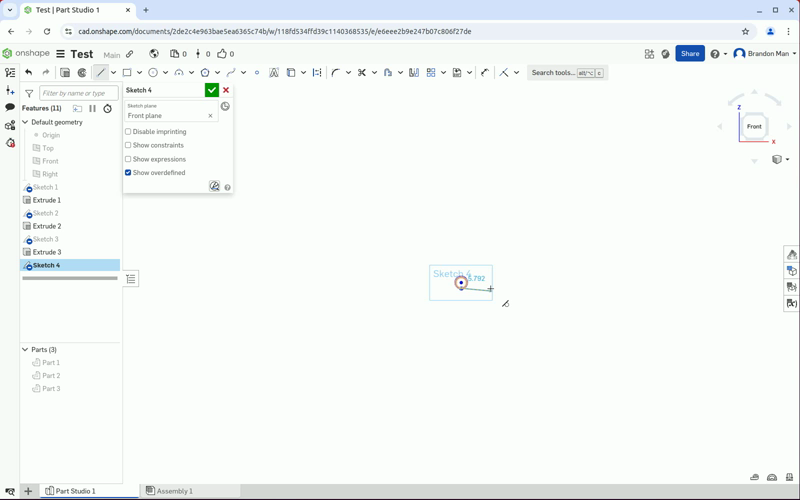
key_down(shift)
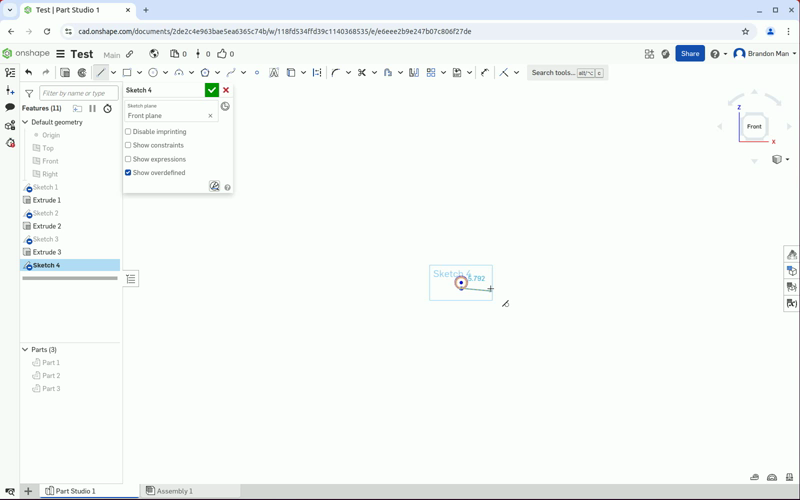
mouse_move(460, 288)
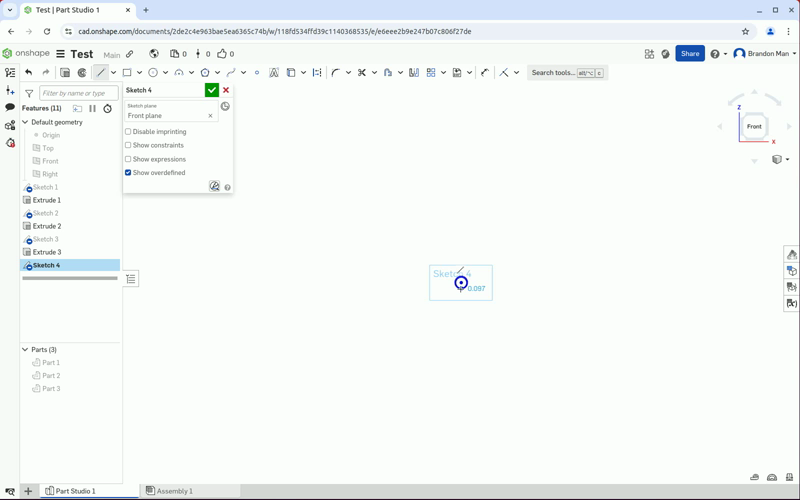
scroll(6)
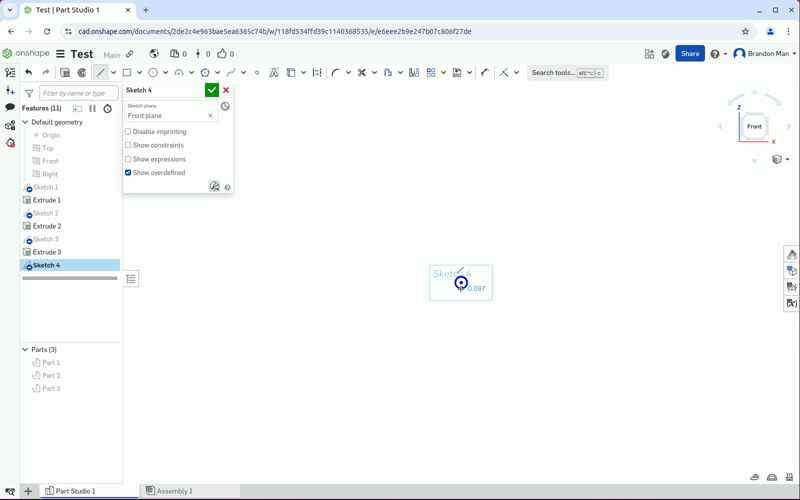
scroll(6)
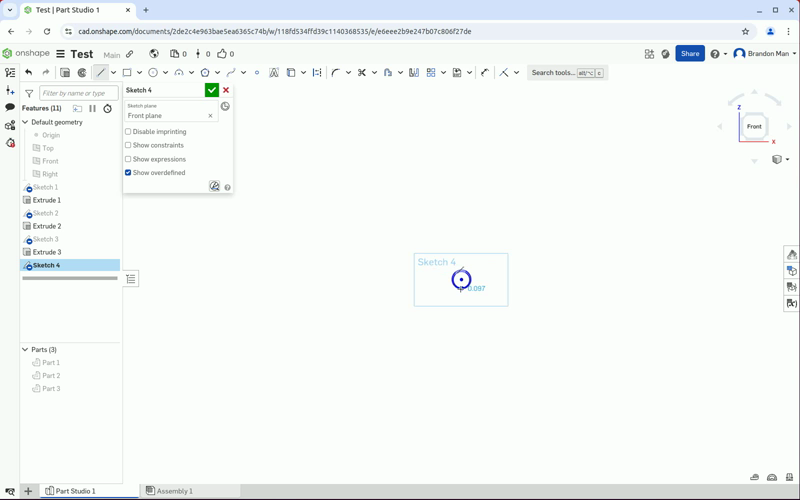
scroll(6)
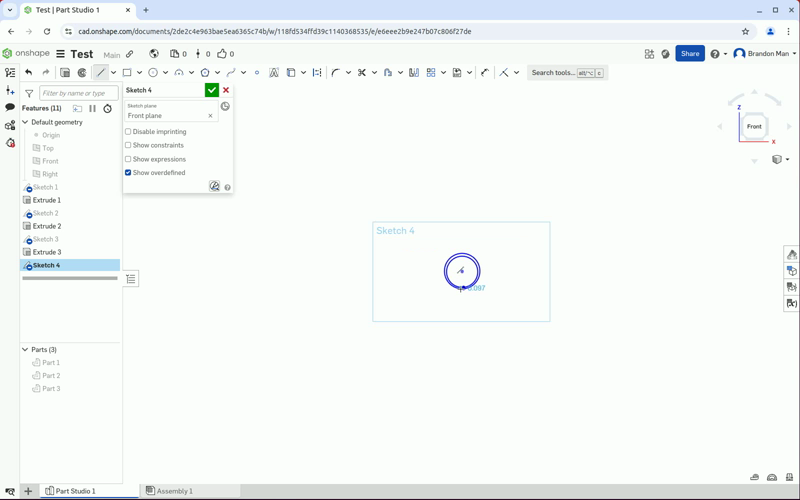
scroll(6)
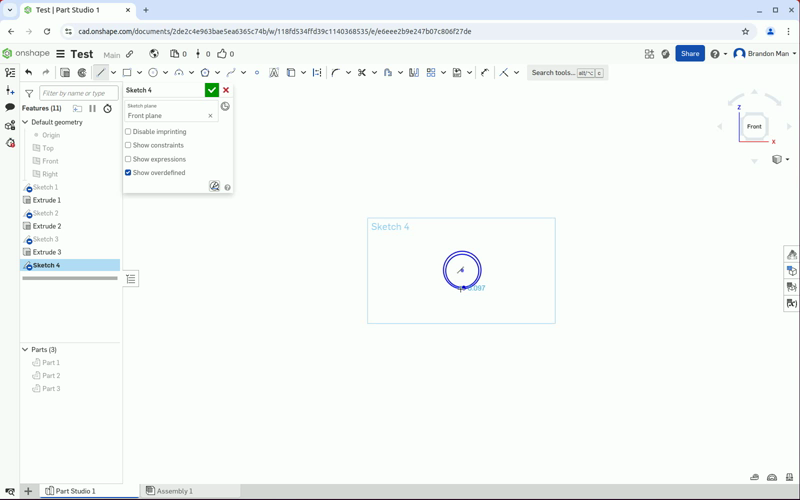
scroll(6)
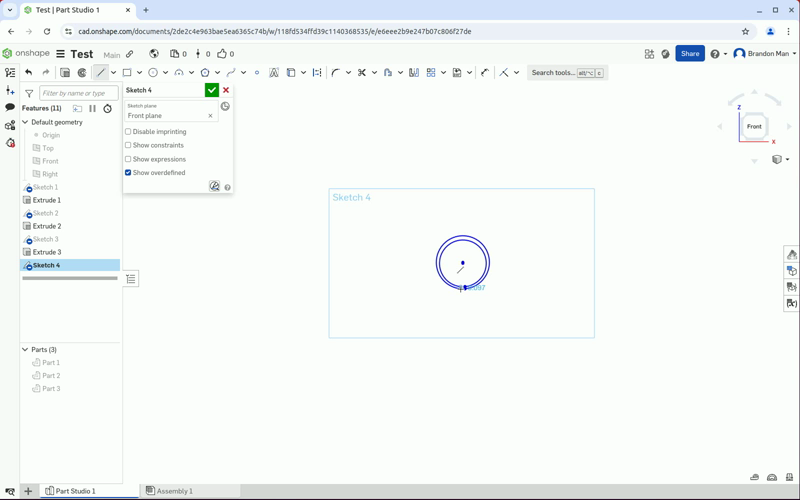
scroll(6)
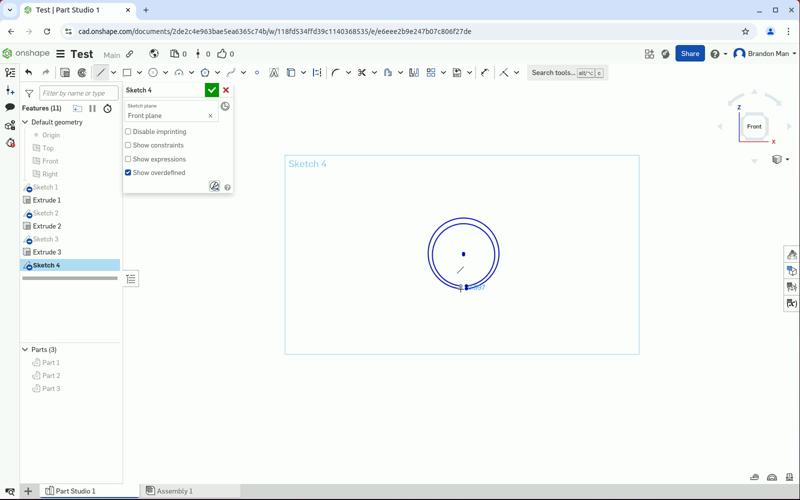
scroll(6)
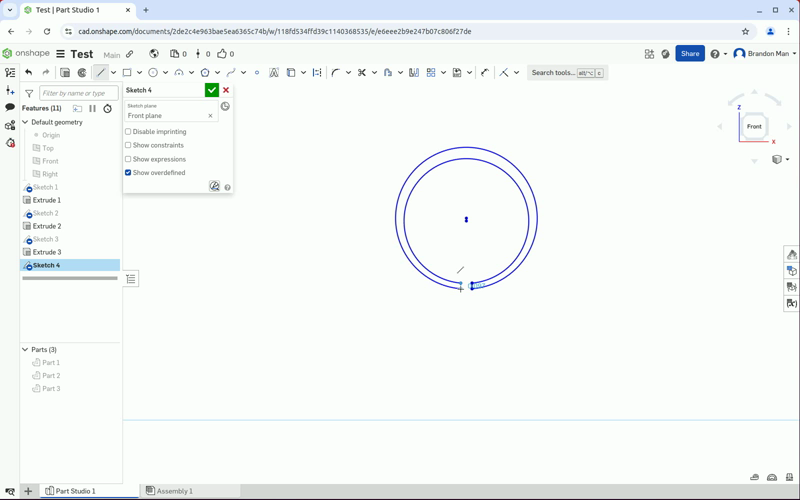
key_up(shift)
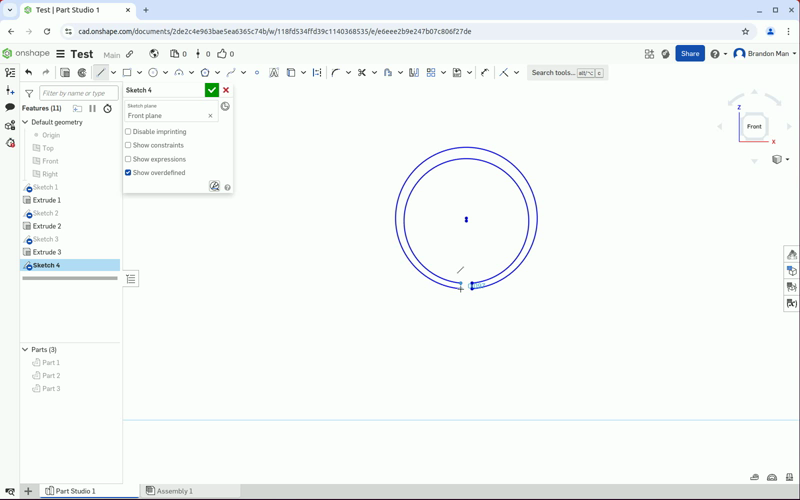
click(460, 288)
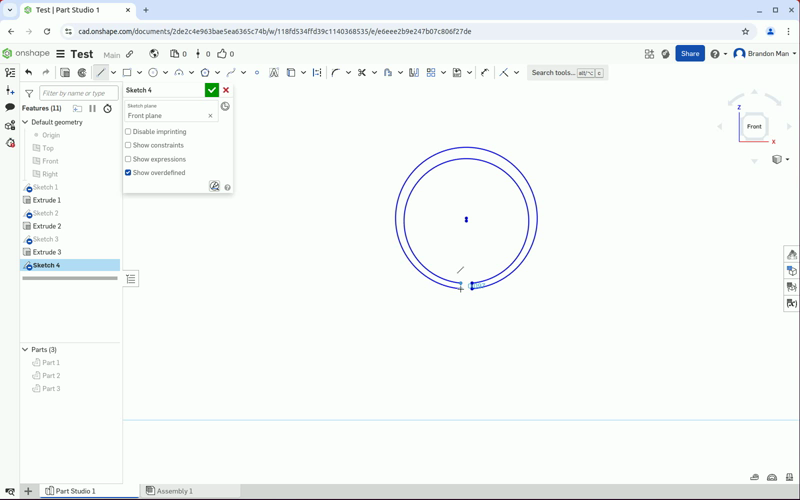
scroll(-6)
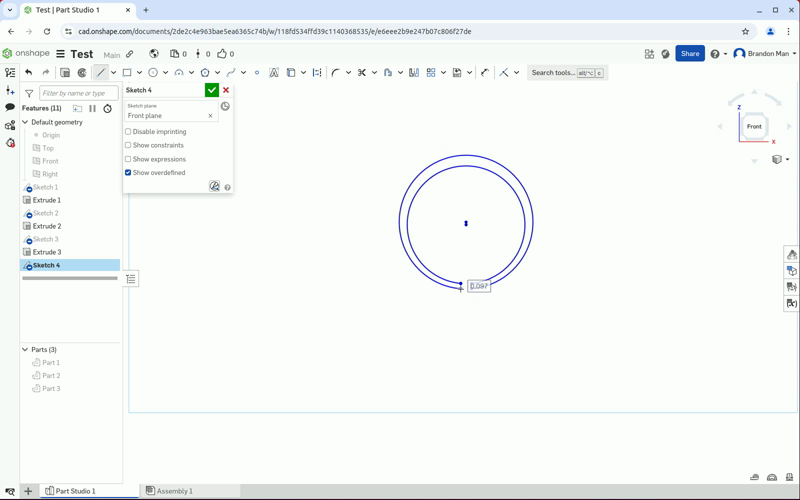
scroll(-6)
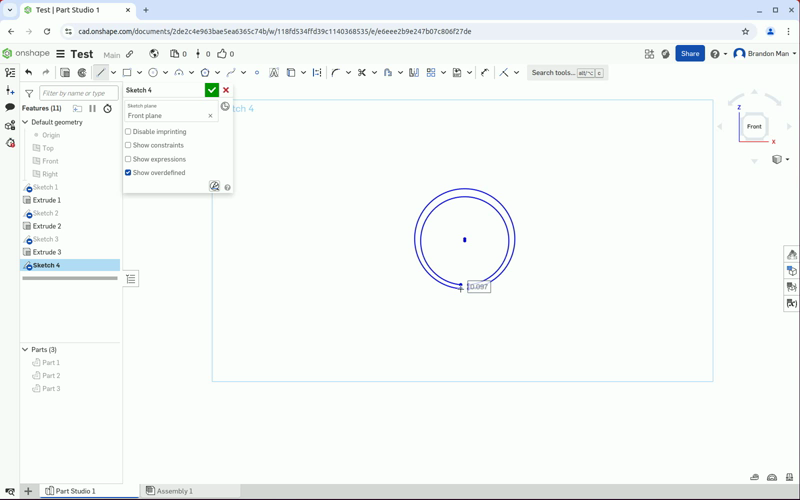
scroll(-6)
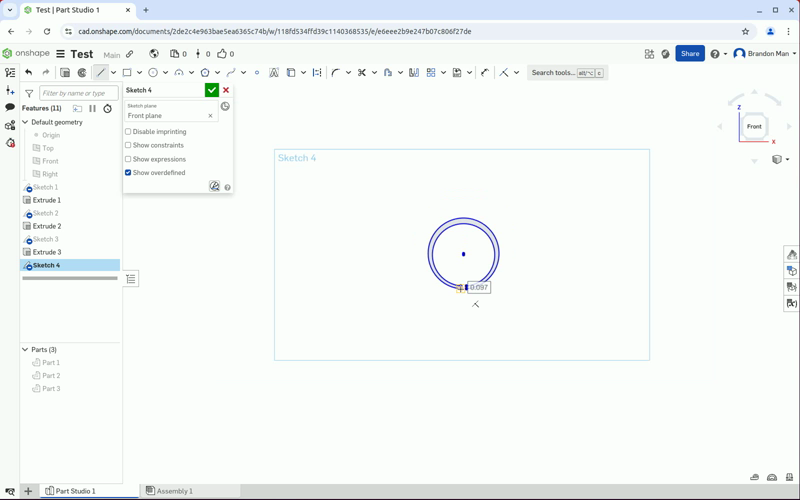
scroll(-6)
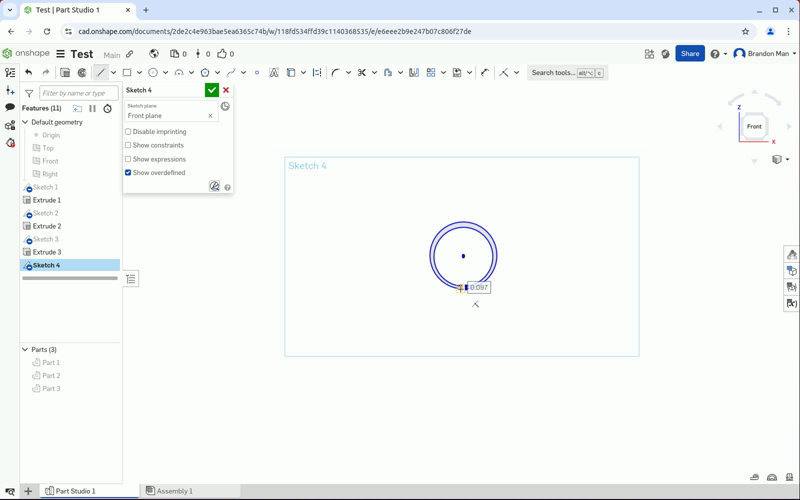
scroll(-6)
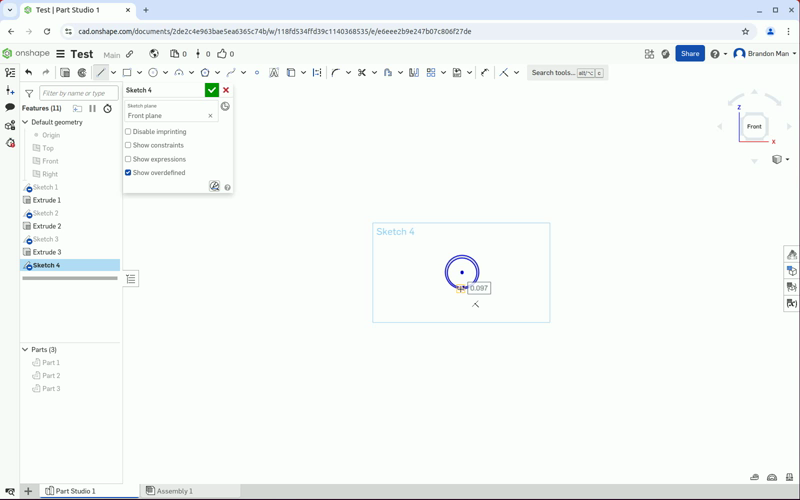
scroll(-6)
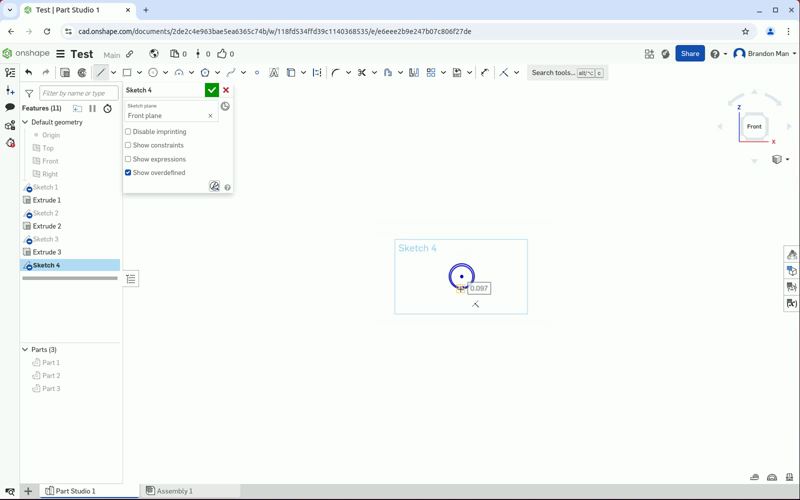
scroll(-6)
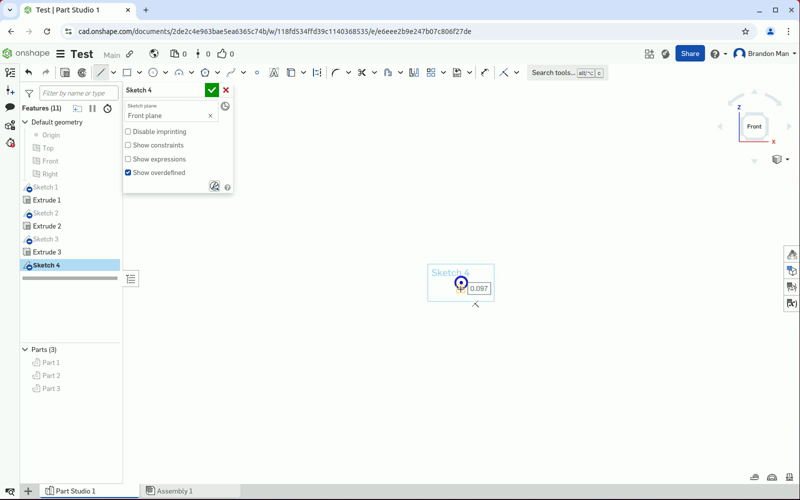
key(esc)
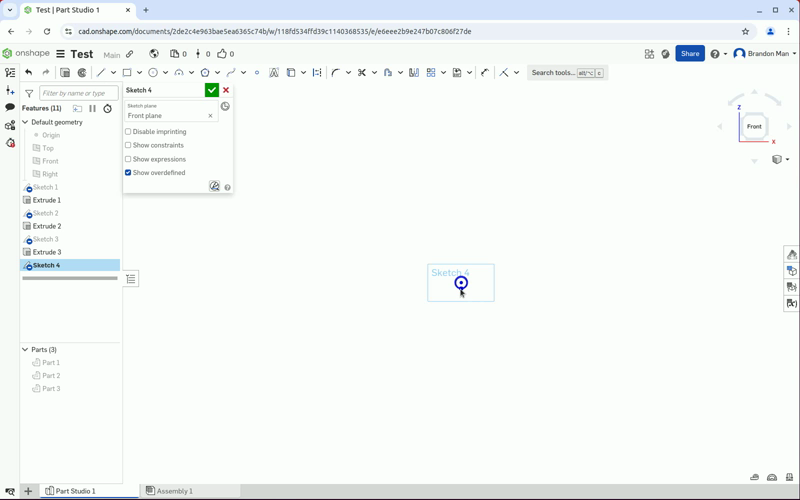
mouse_move(455, 281)
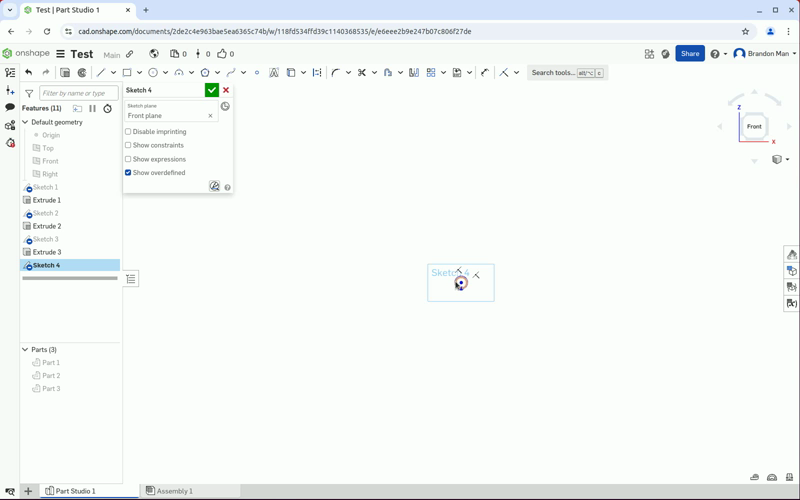
scroll(6)
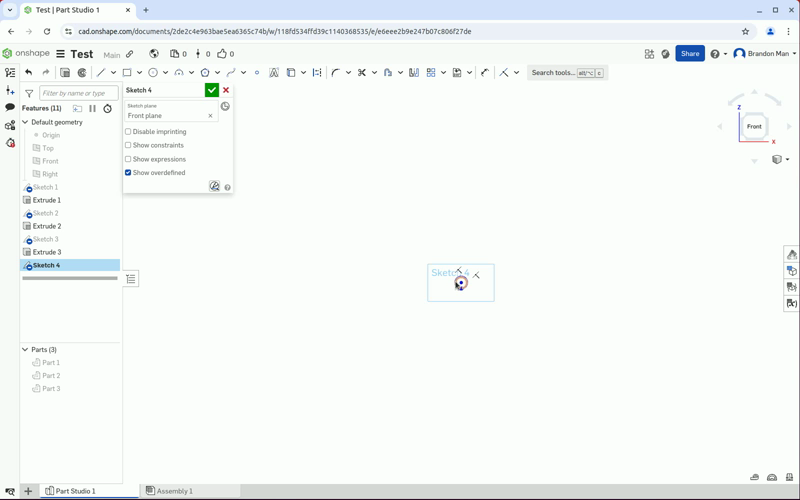
scroll(6)
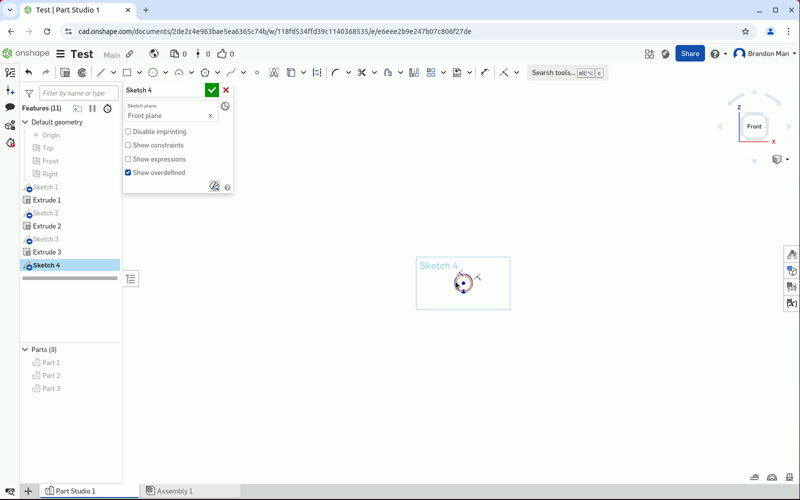
scroll(6)
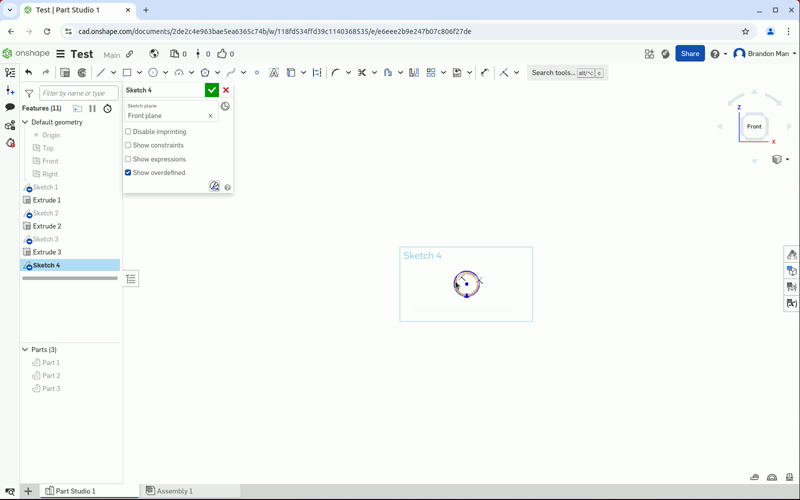
scroll(6)
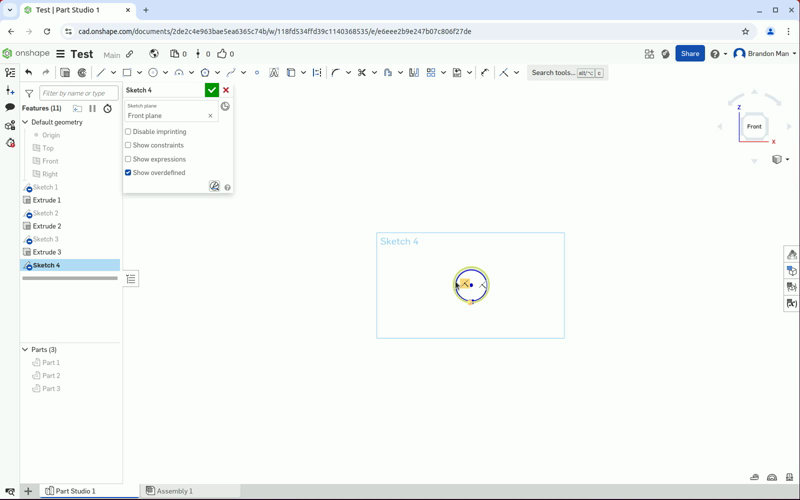
scroll(6)
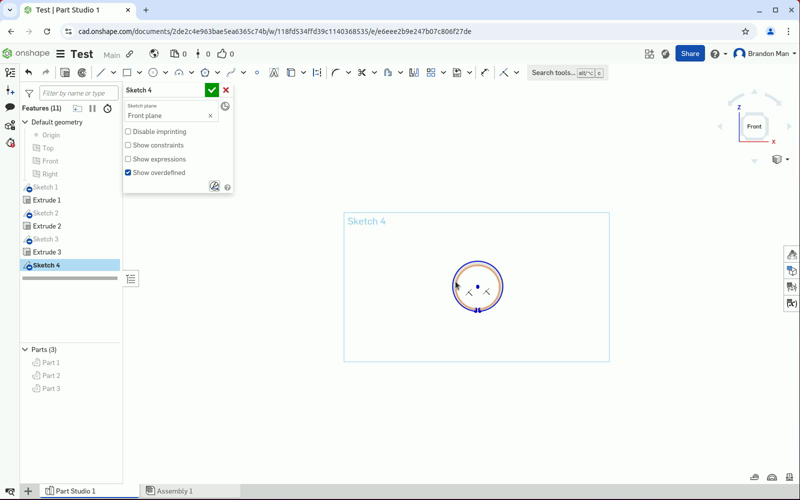
scroll(6)
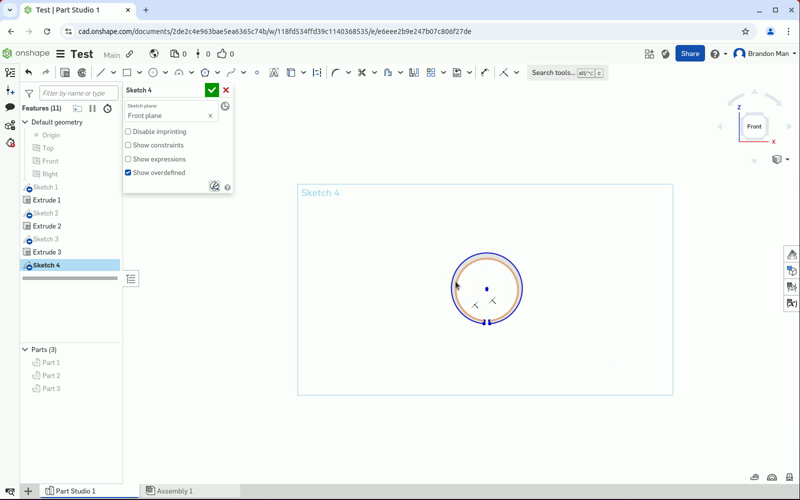
scroll(6)
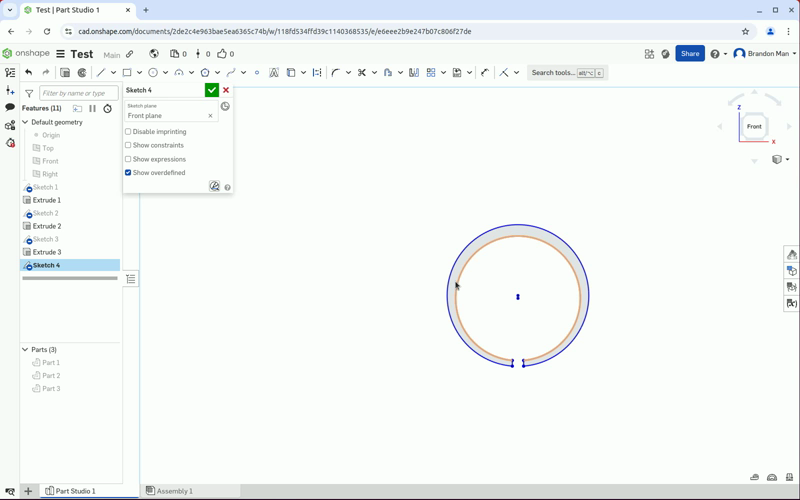
click(455, 281)
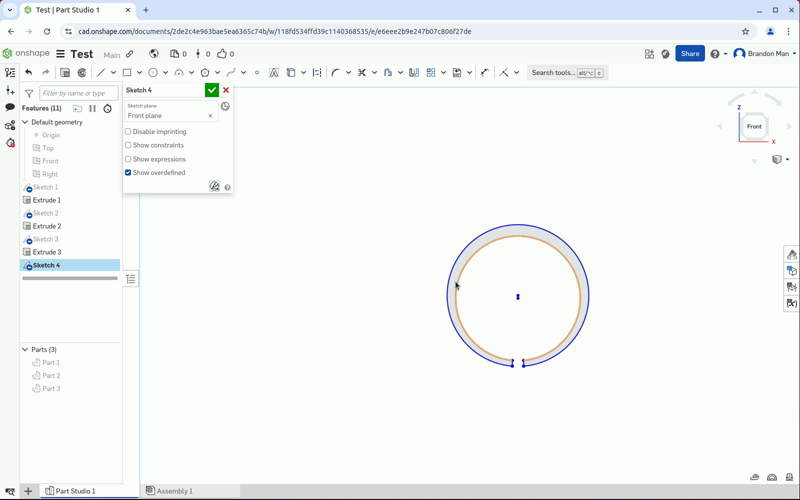
scroll(-6)
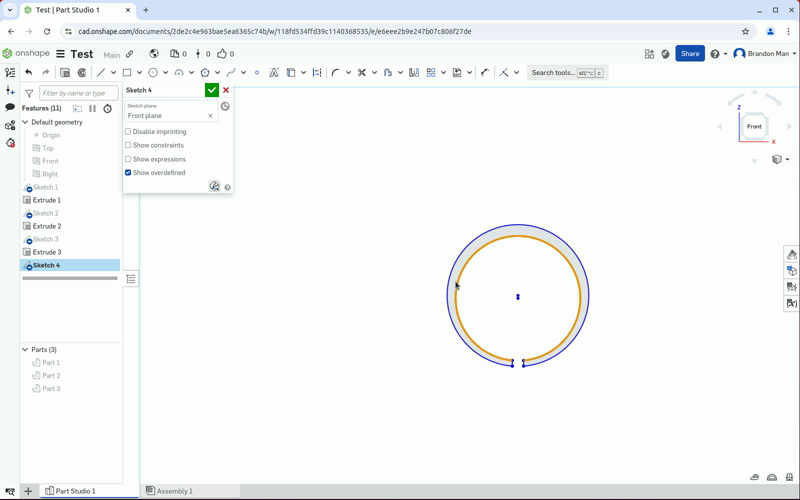
scroll(-6)
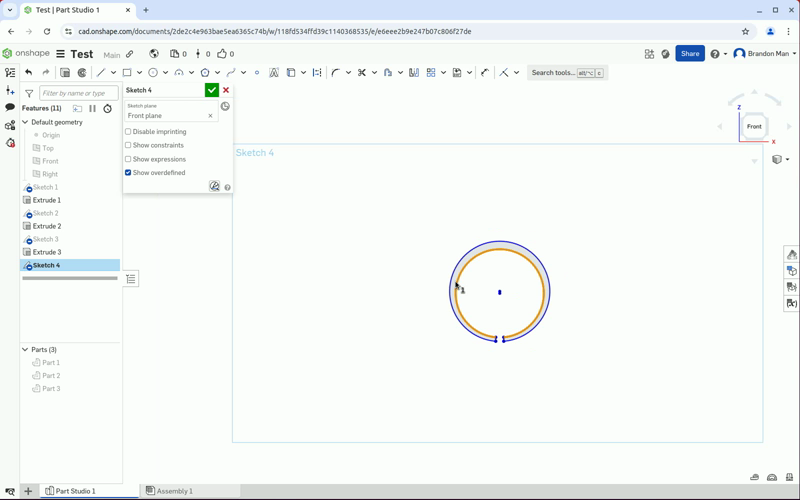
scroll(-6)
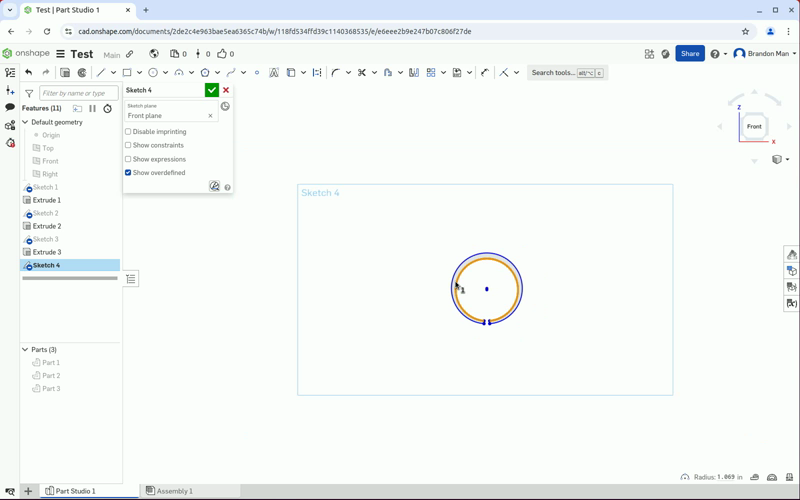
scroll(-6)
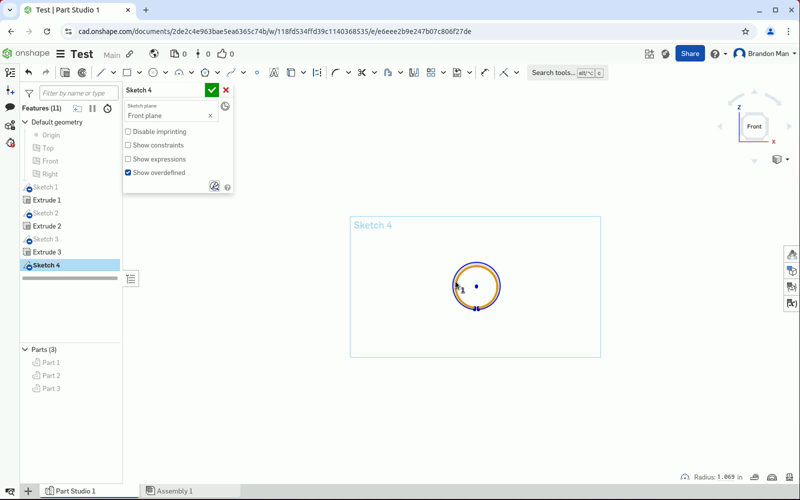
scroll(-6)
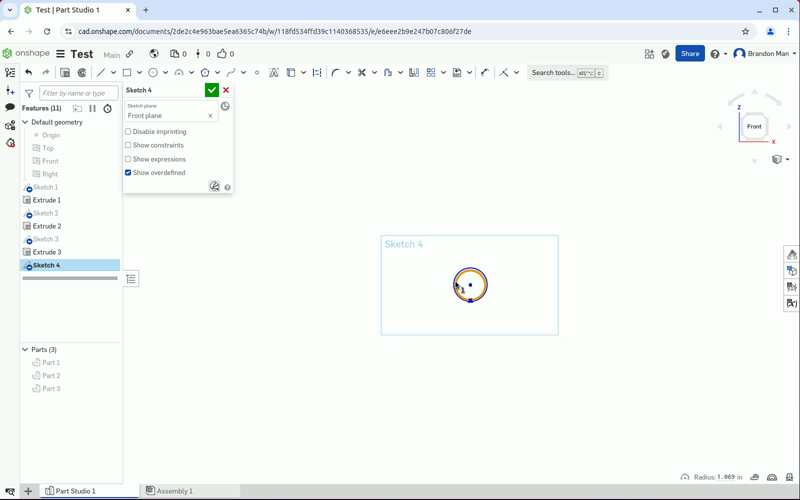
scroll(-6)
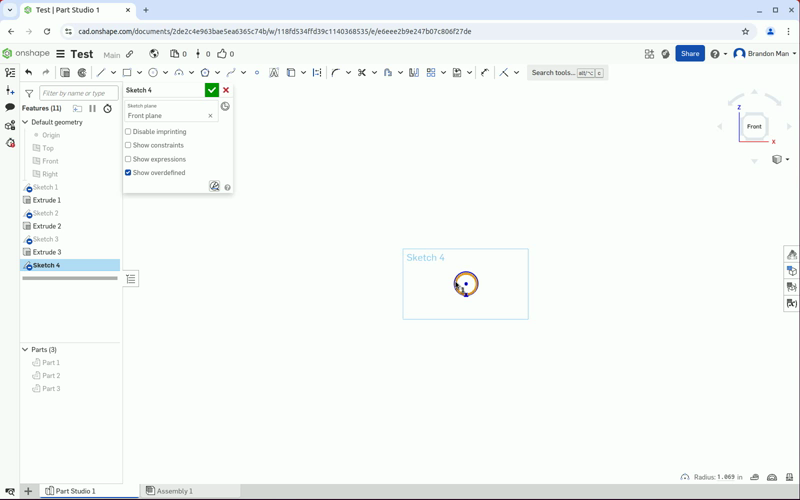
scroll(-6)
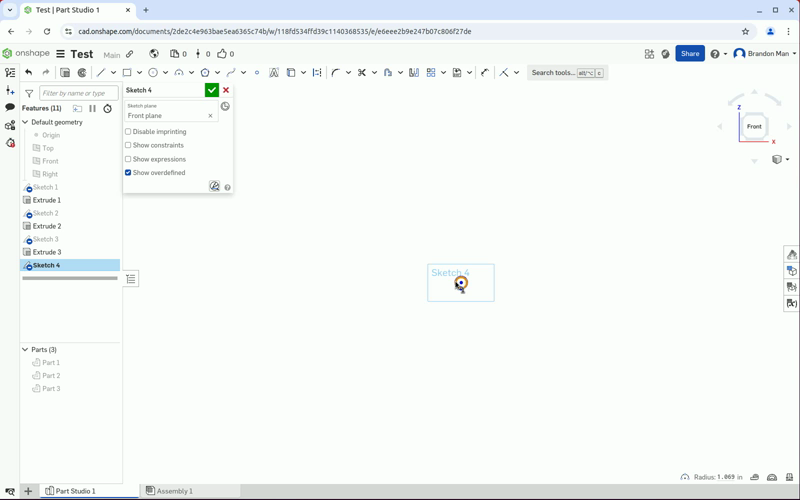
mouse_move(73, 352)
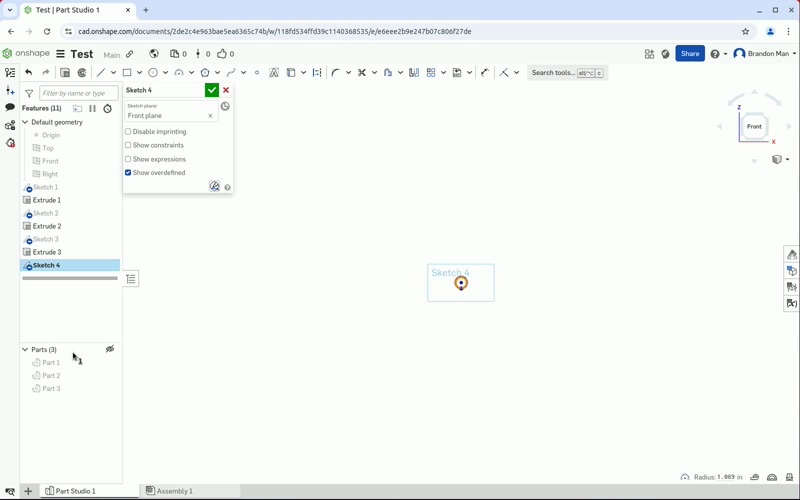
key(shift+y)
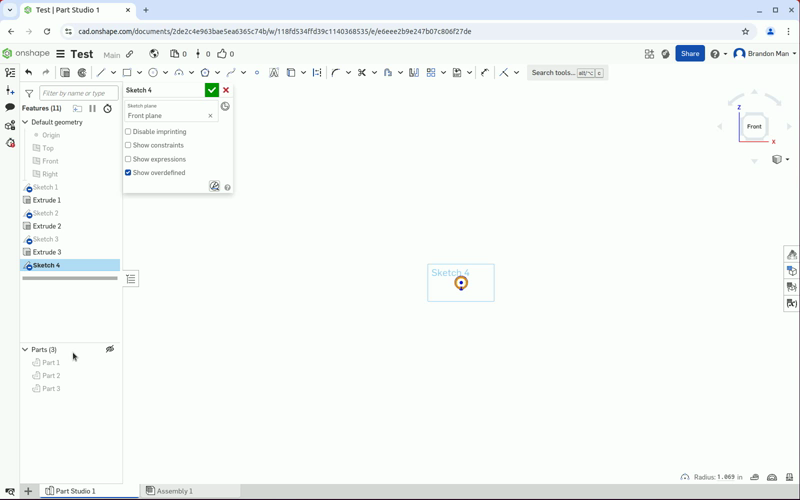
key(shift+e)
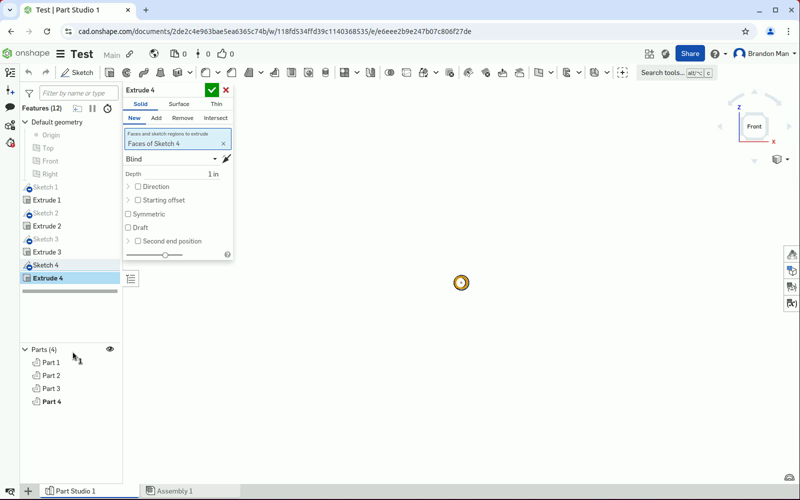
mouse_move(143, 106)
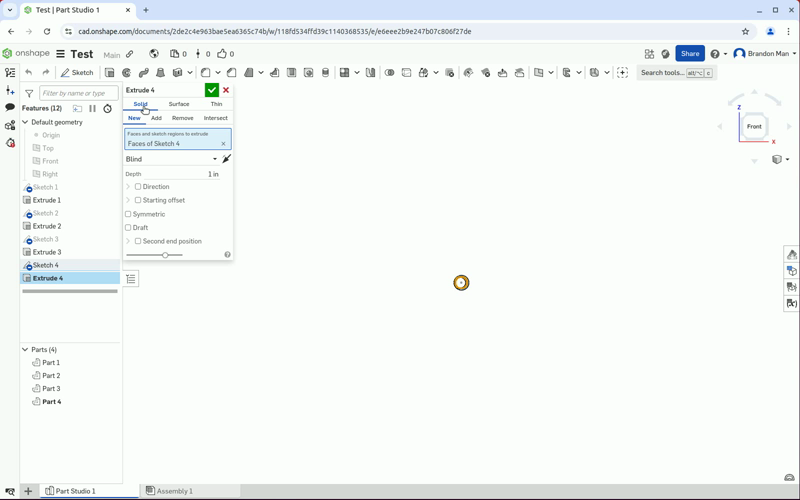
click(143, 106)
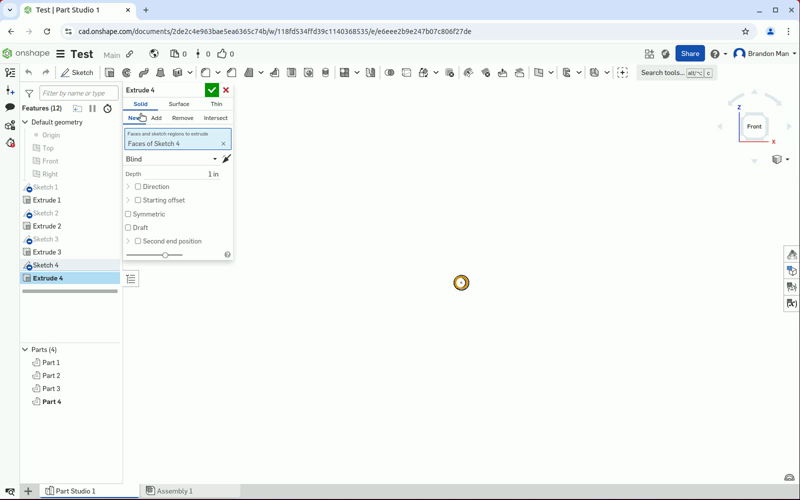
mouse_move(137, 120)
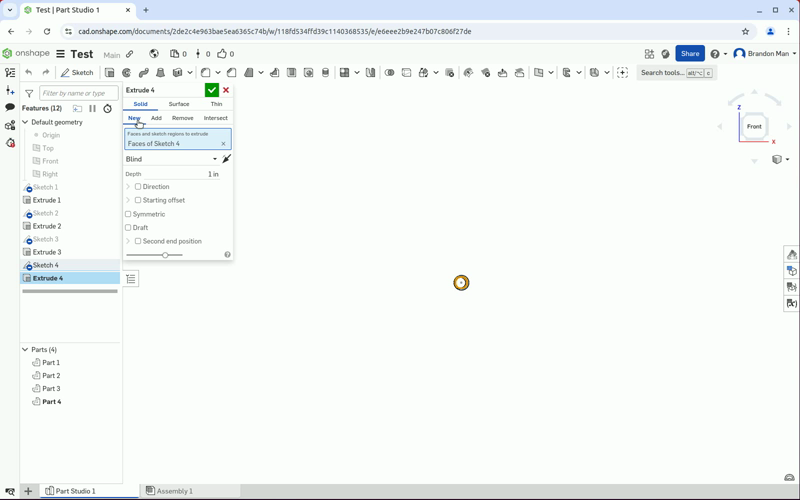
click(137, 120)
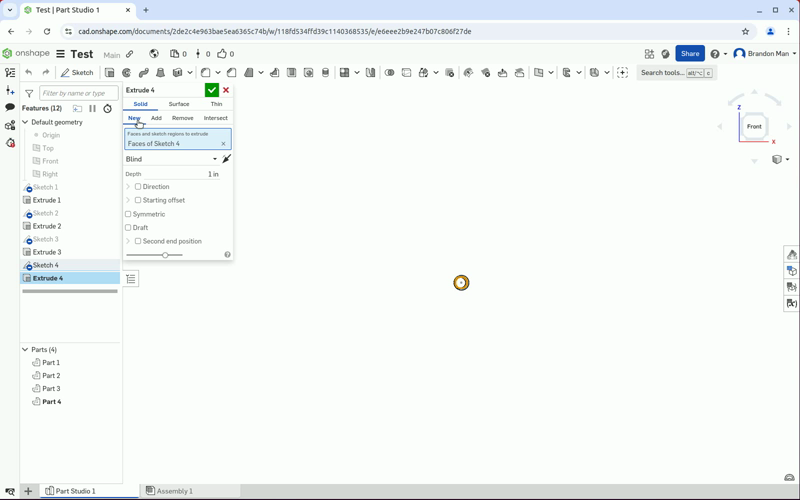
key(tab, 4)
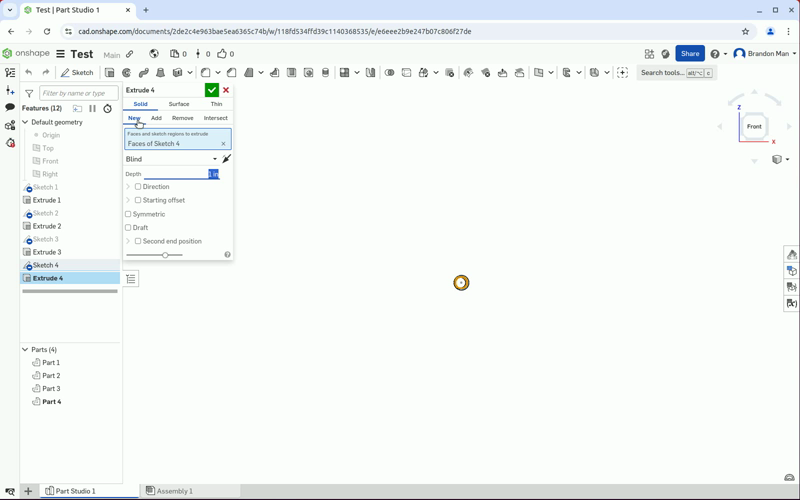
text(17.572)
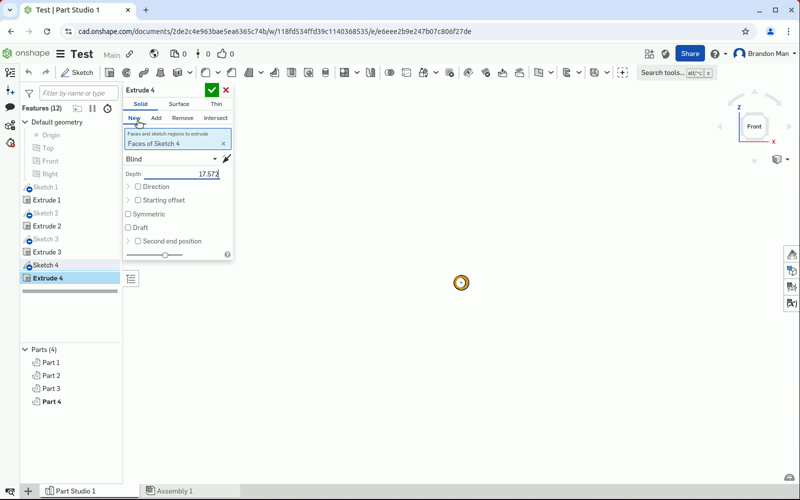
key(enter)
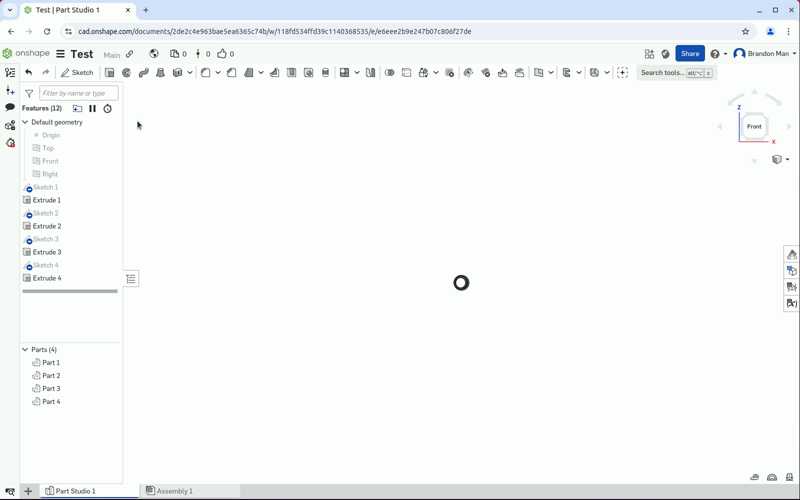
key(shift+h)
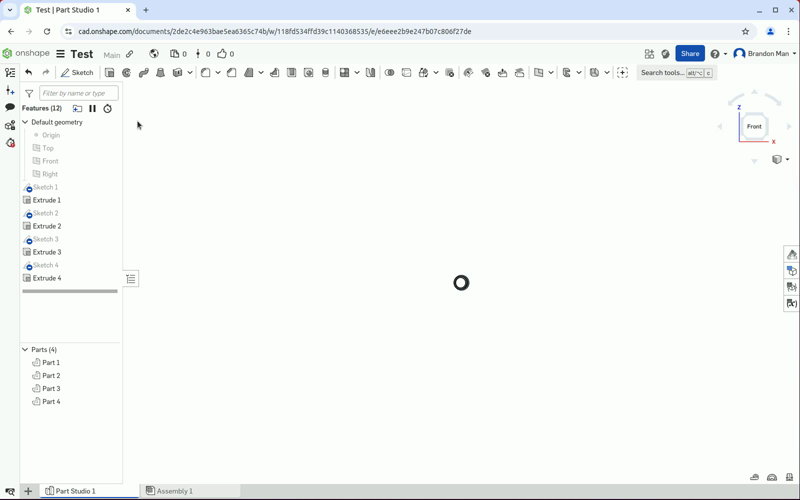
key(shift+h)
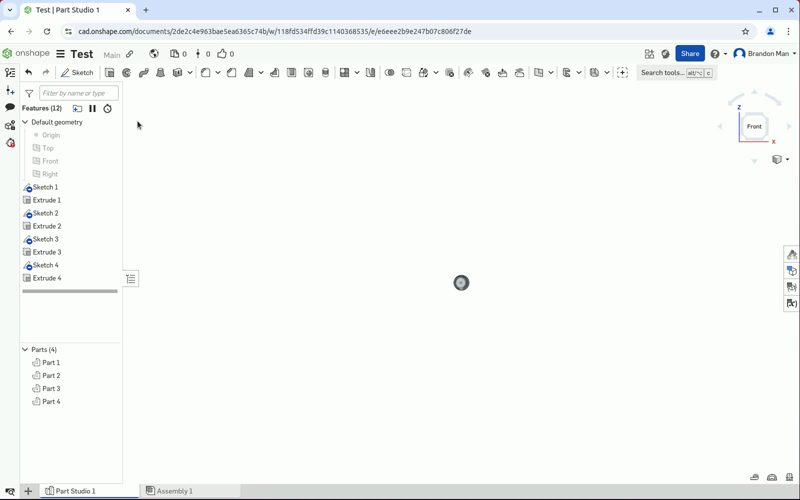
key(shift+7)
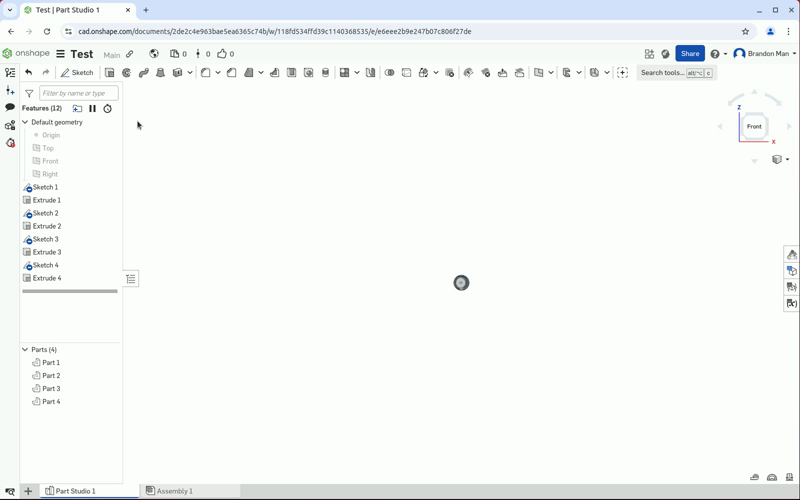
key(left, 2)
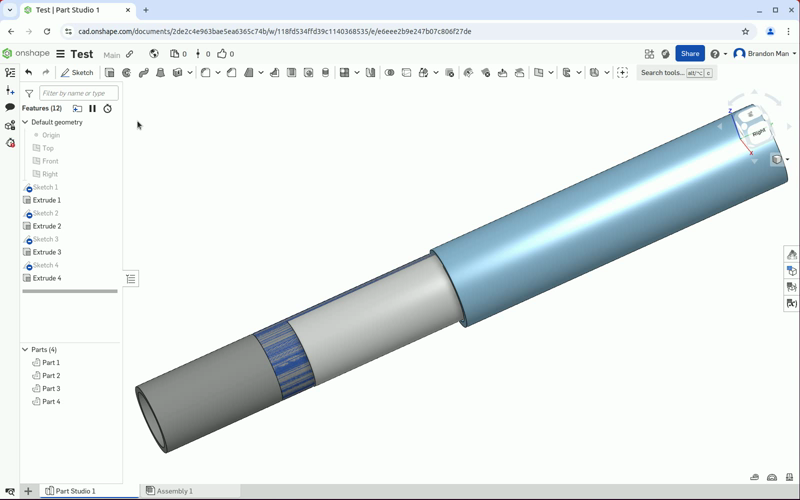
key(down, 2)
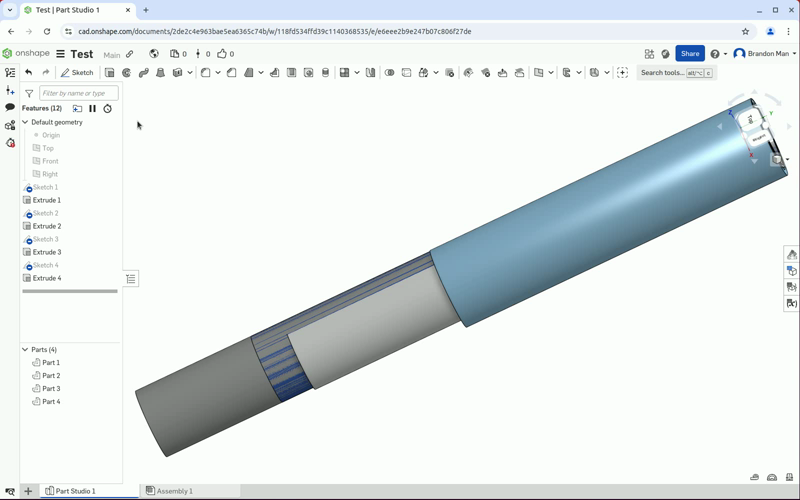
key(up, 2)
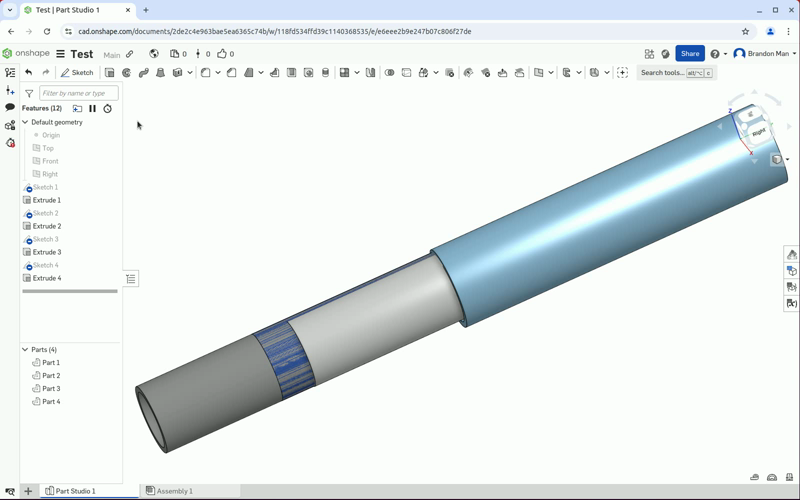
key(right, 2)
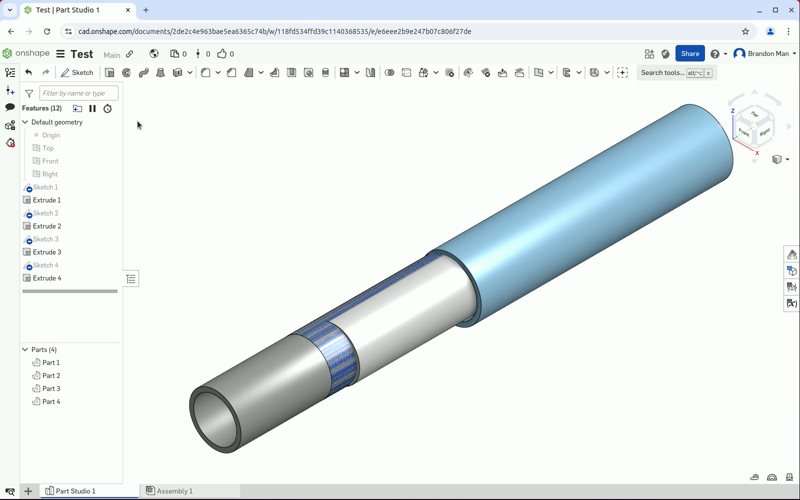
mouse_move(73, 189)
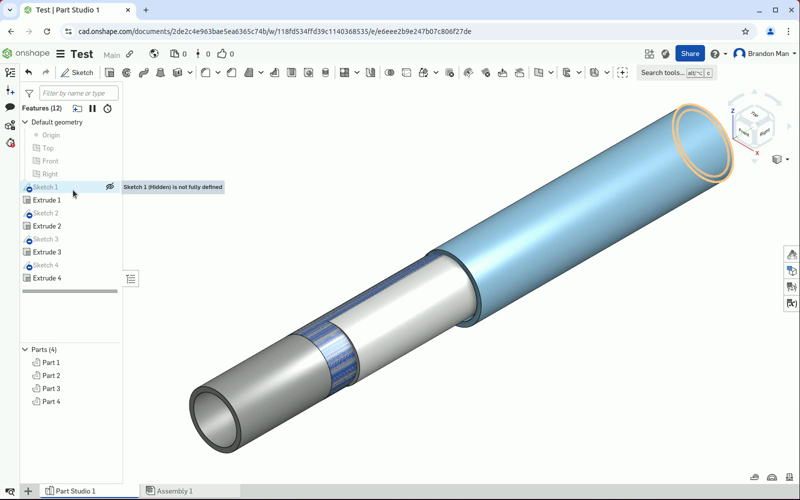
click(73, 189)